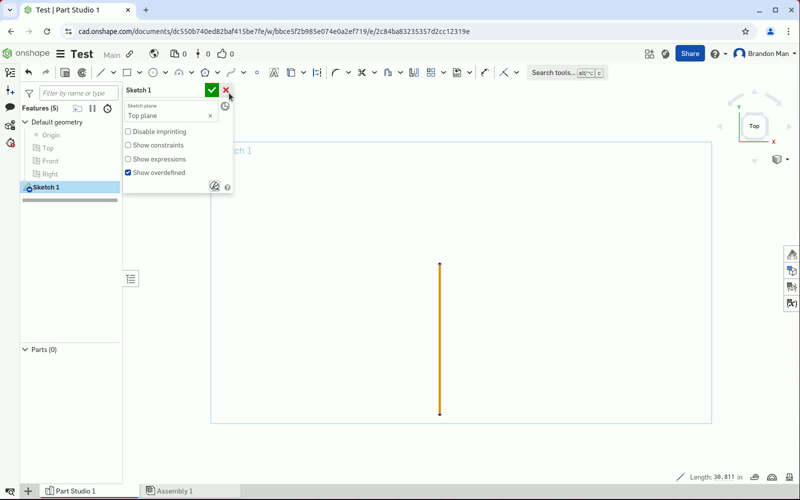
key(shift+h)
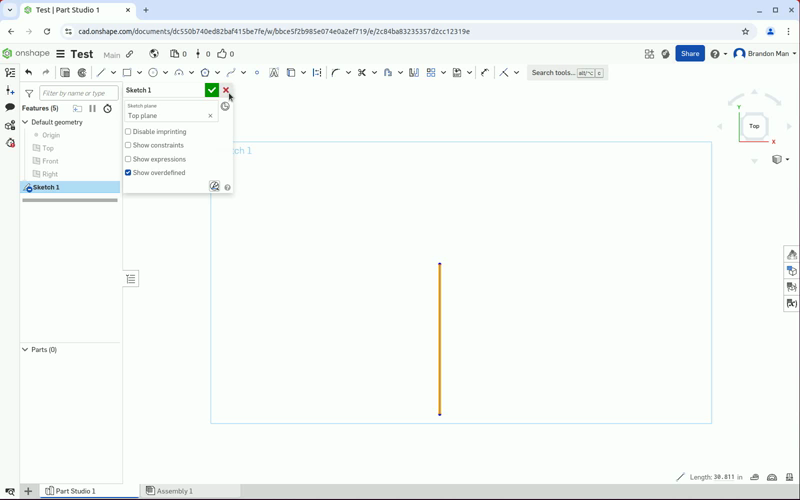
key(shift+s)
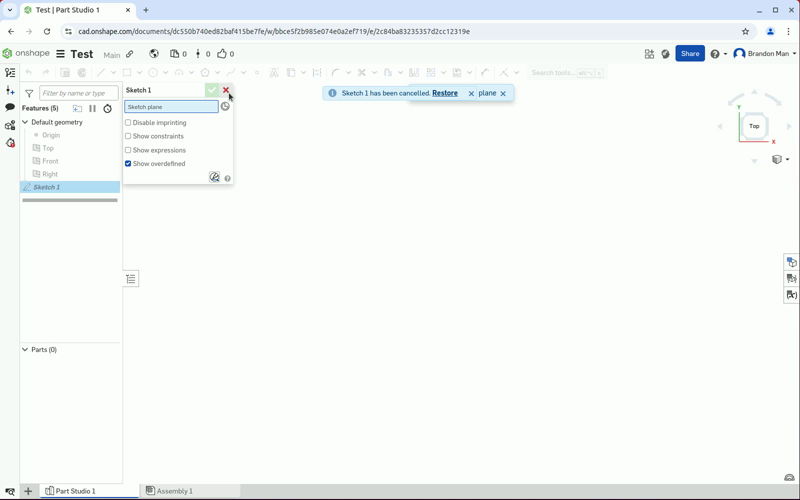
mouse_move(73, 150)
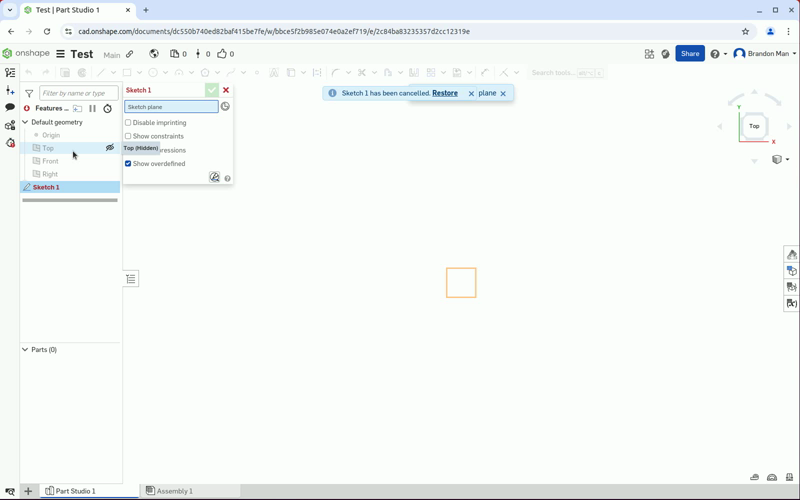
click(73, 150)
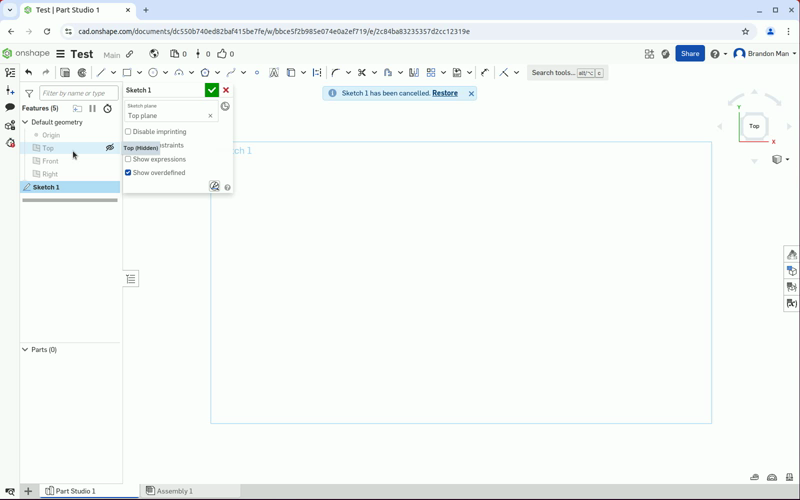
mouse_move(73, 352)
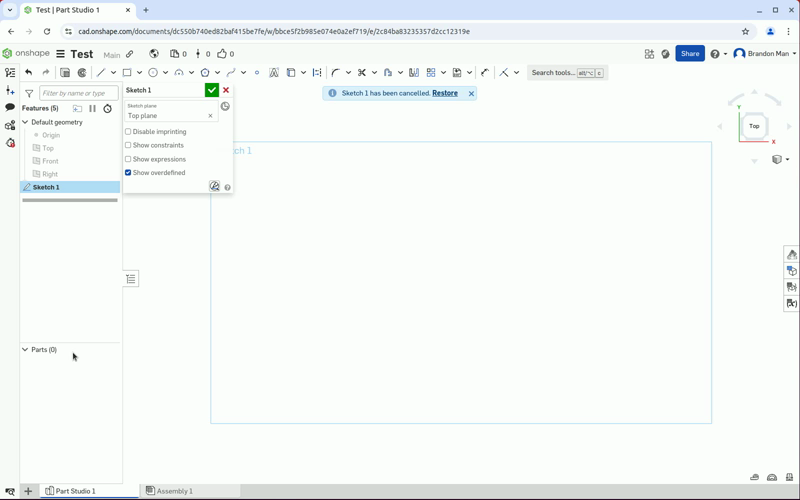
key(y)
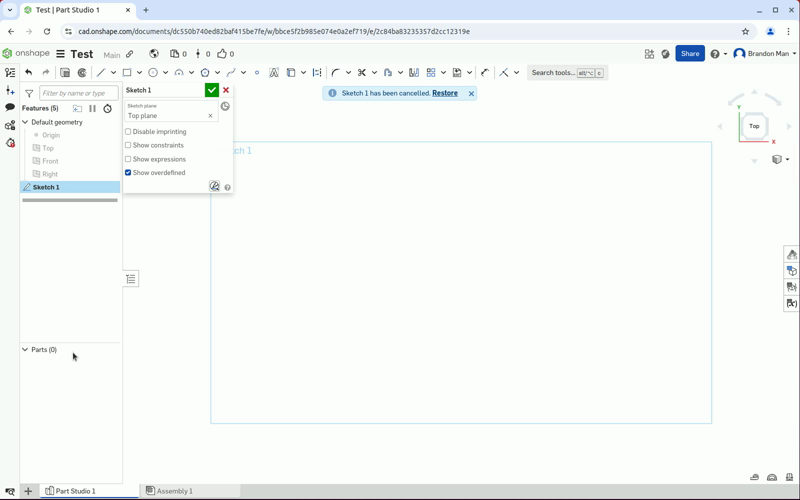
key(l)
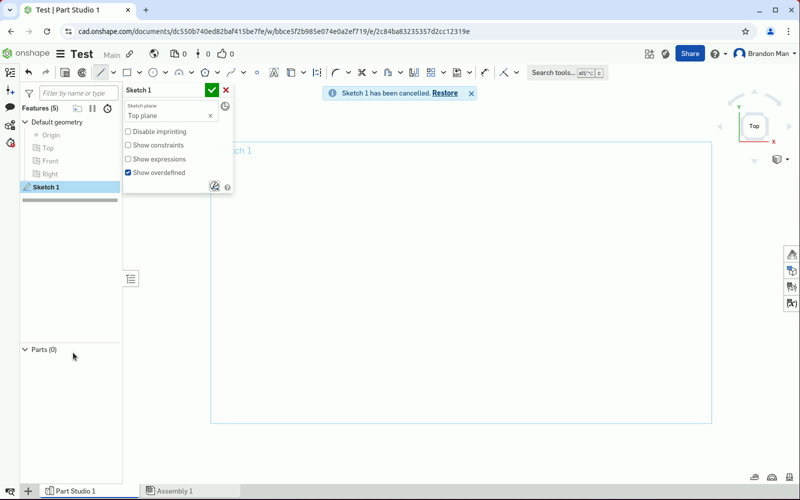
key_down(shift)
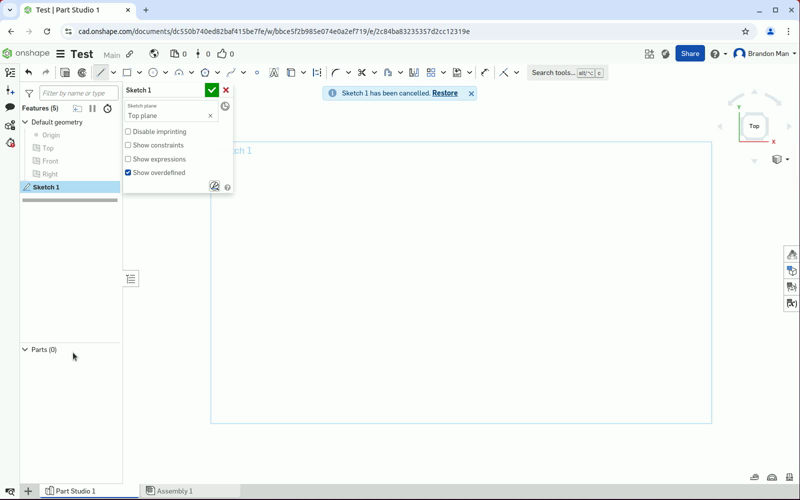
mouse_move(365, 282)
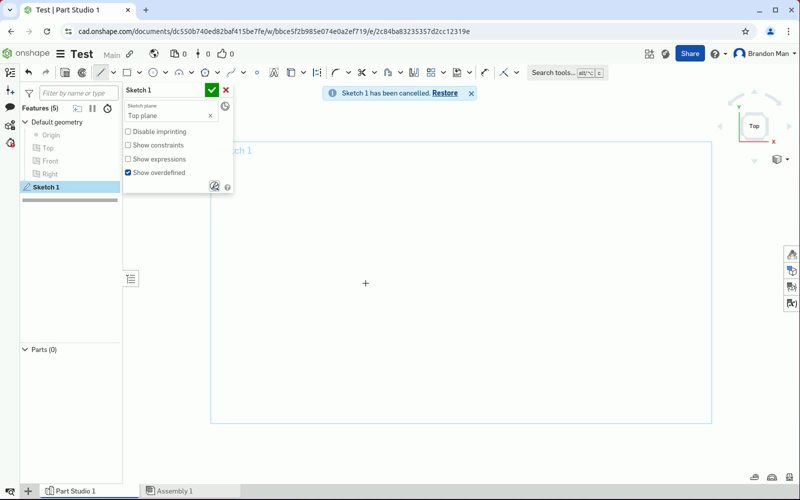
click(365, 282)
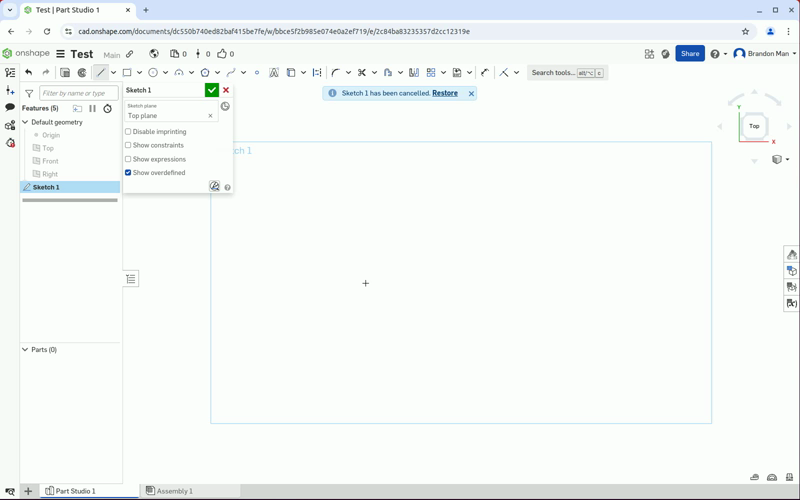
key_up(shift)
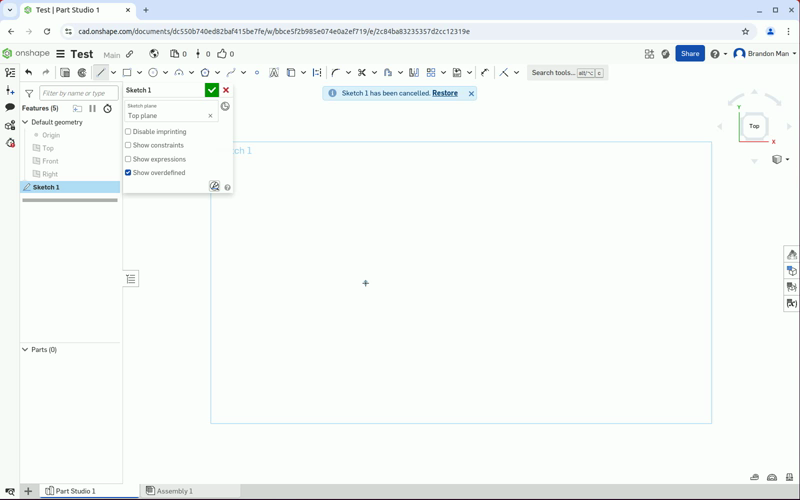
key_down(shift)
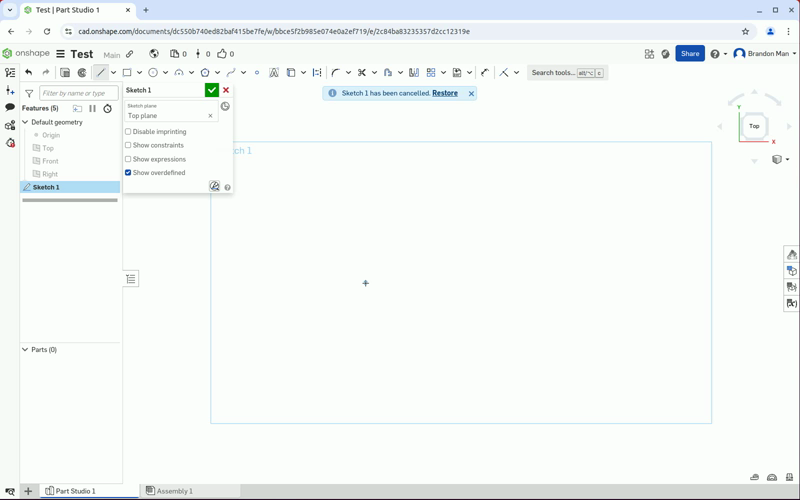
mouse_move(449, 282)
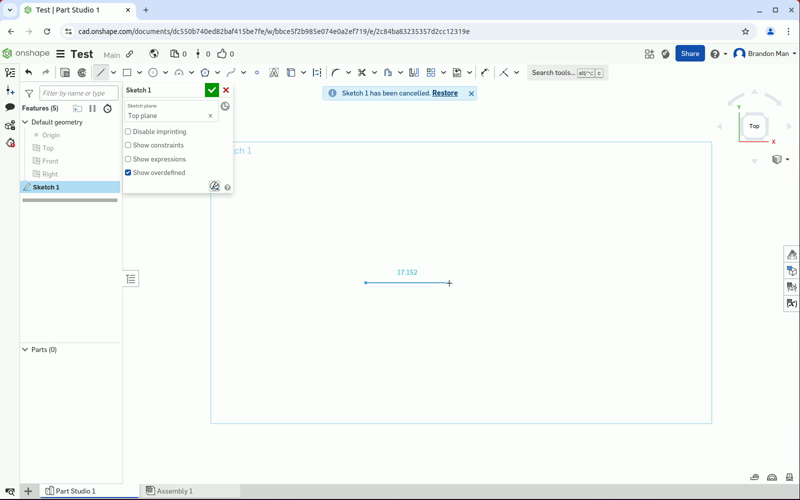
click(449, 282)
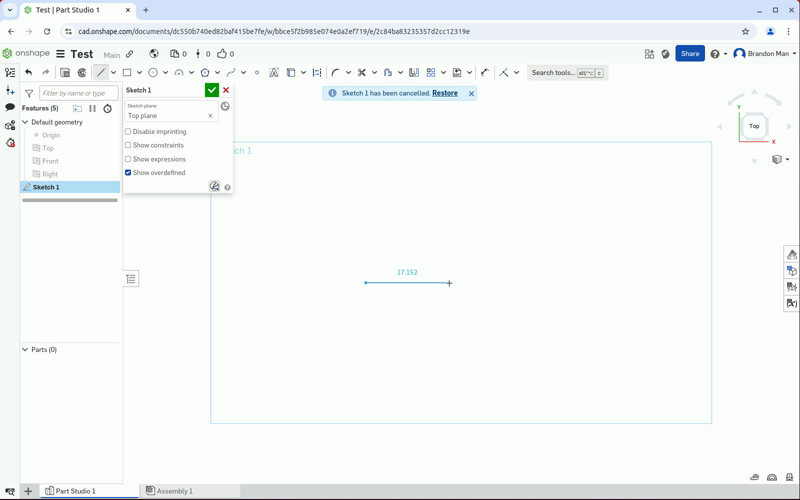
key_up(shift)
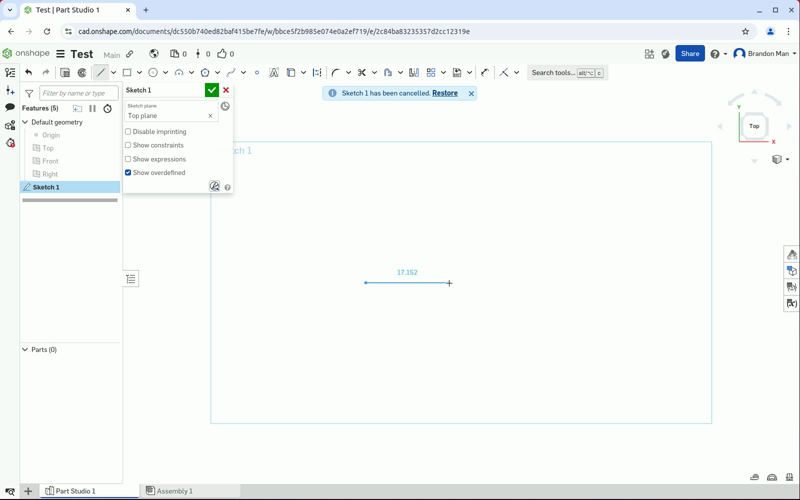
key_down(shift)
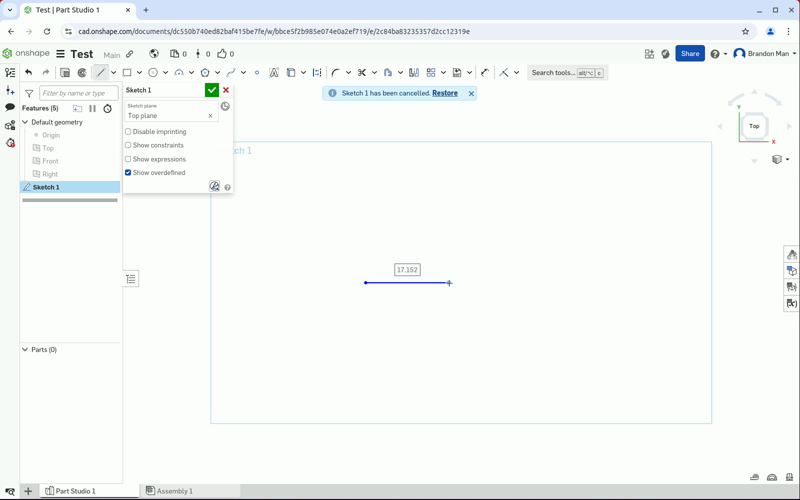
mouse_move(479, 282)
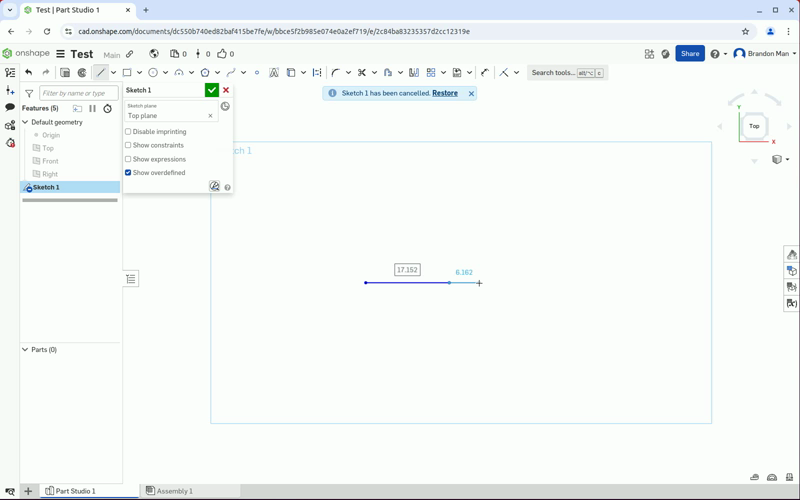
mouse_move(449, 241)
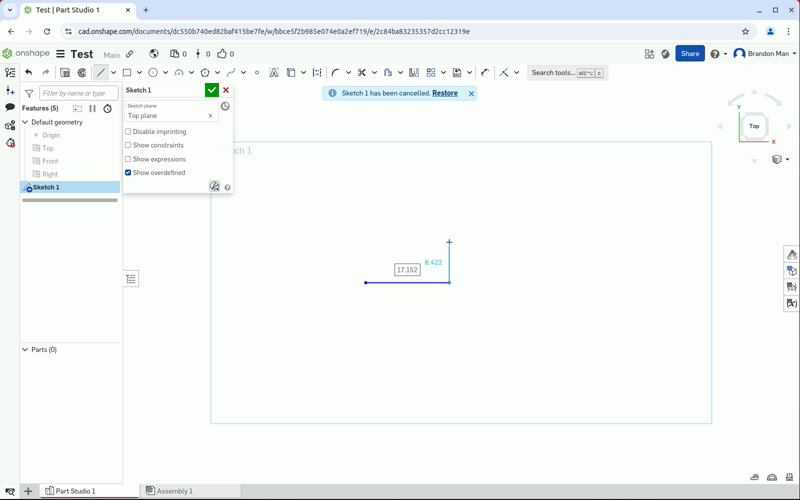
click(449, 241)
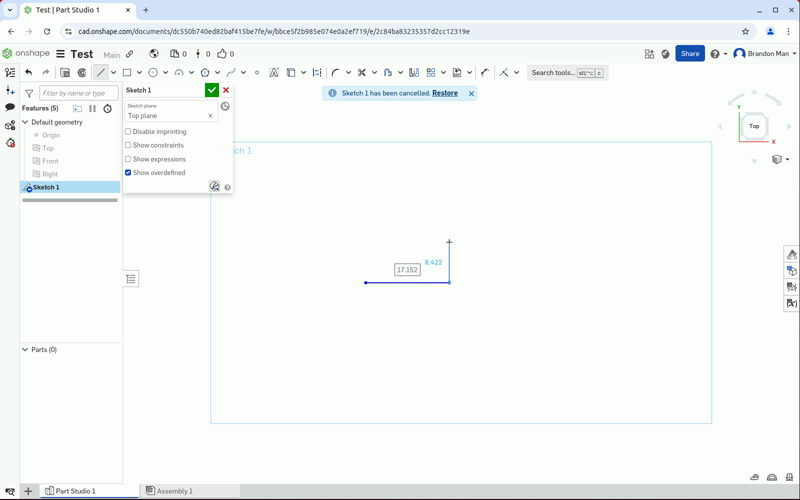
key_up(shift)
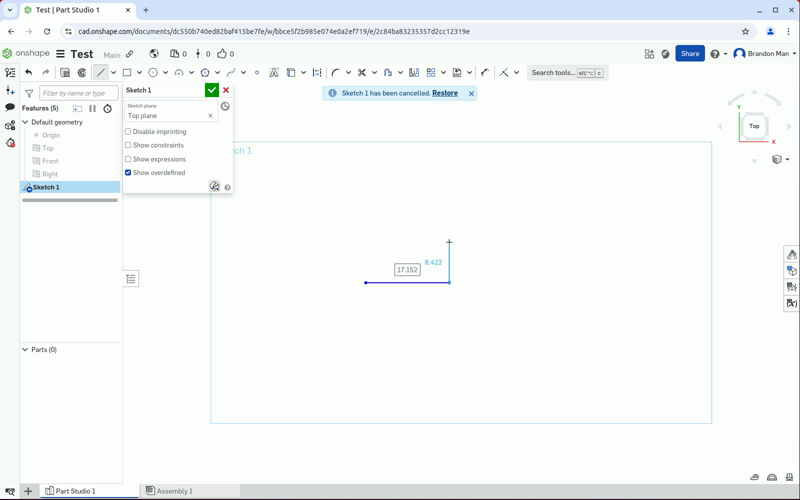
key_down(shift)
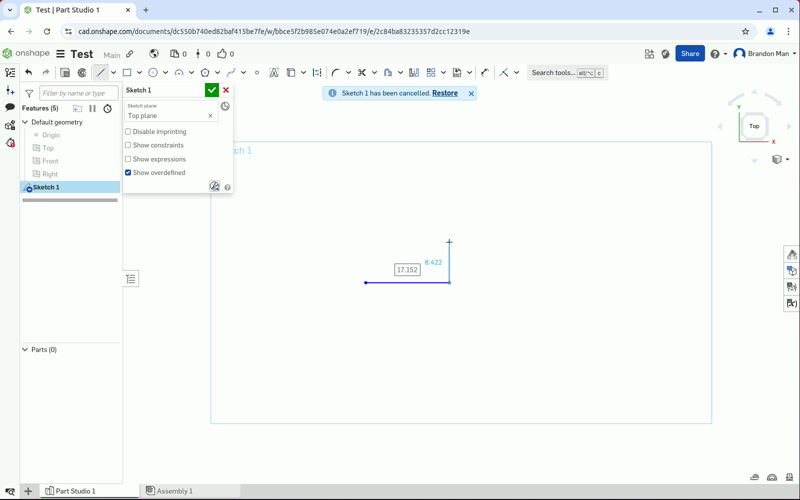
mouse_move(365, 241)
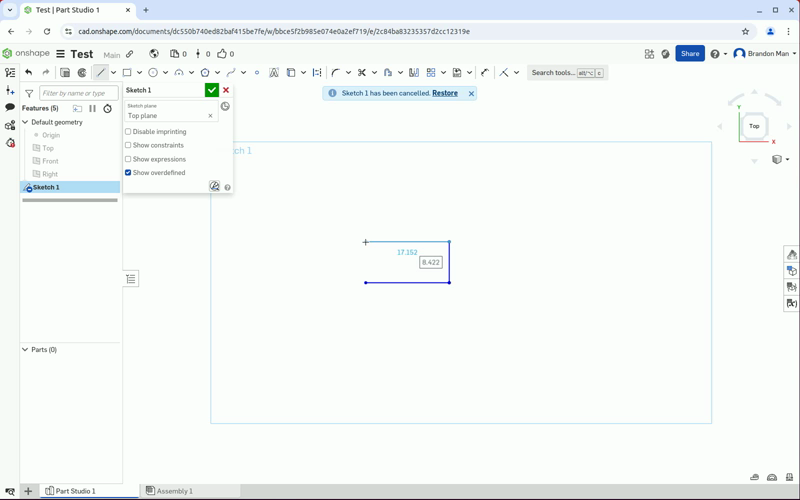
click(365, 241)
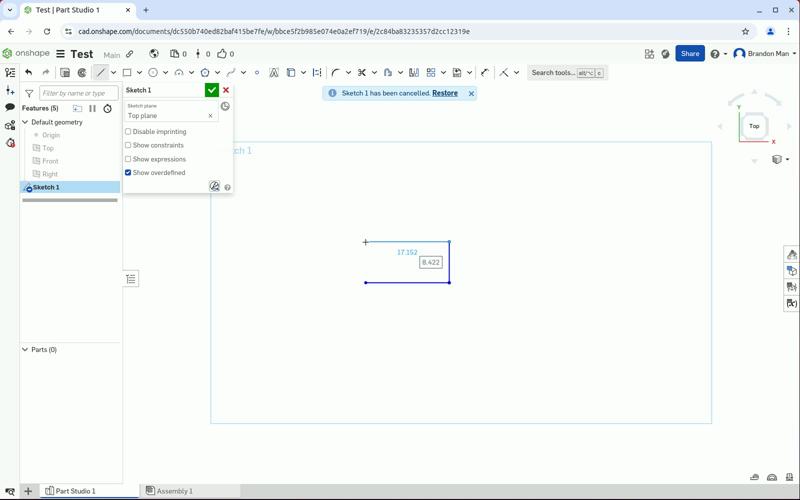
key_up(shift)
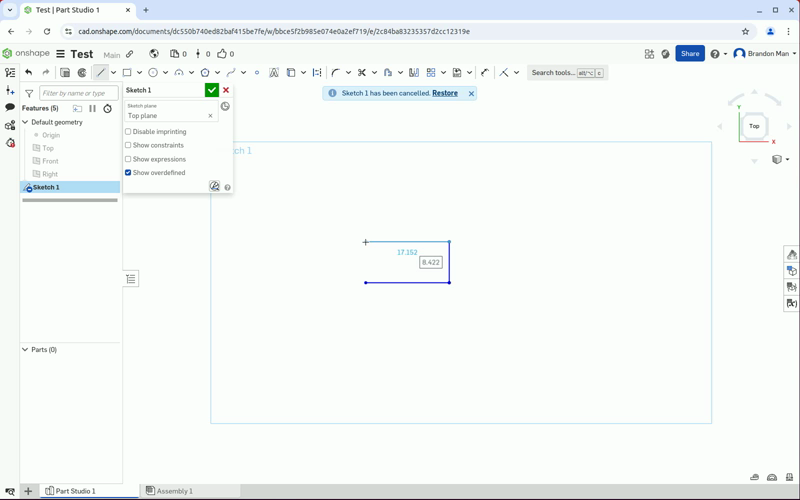
mouse_move(395, 241)
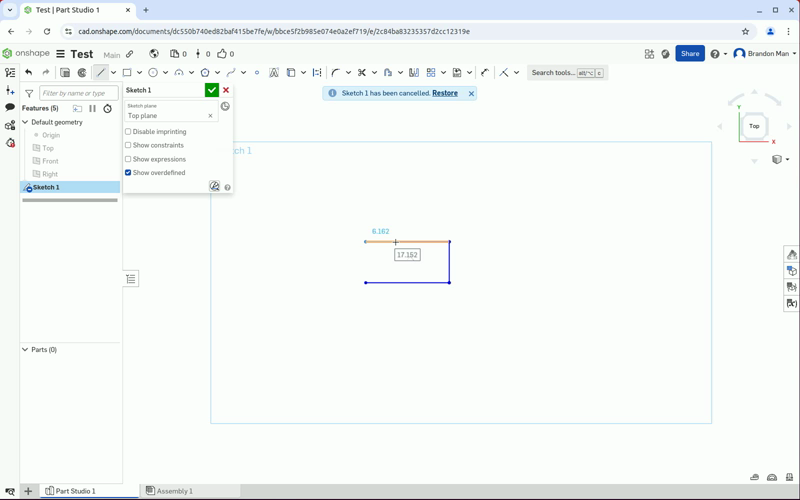
key_down(shift)
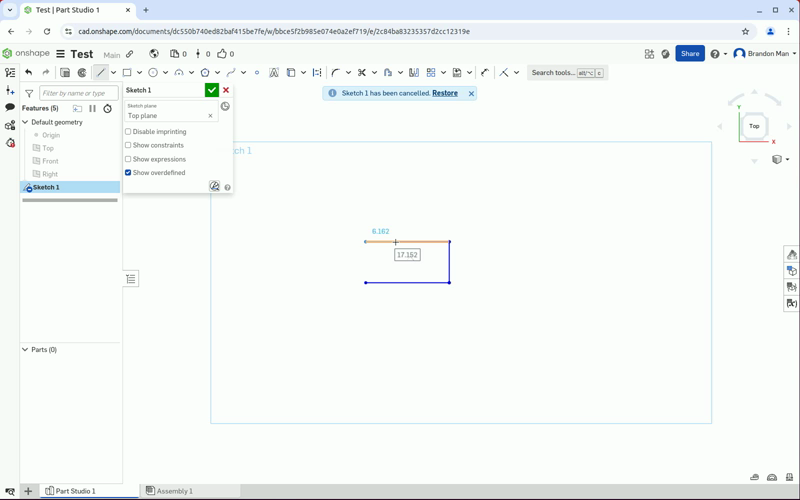
mouse_move(365, 282)
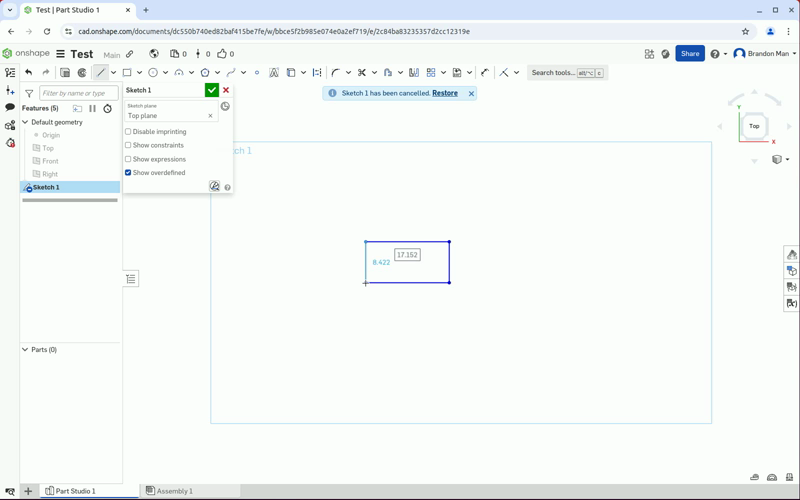
key_up(shift)
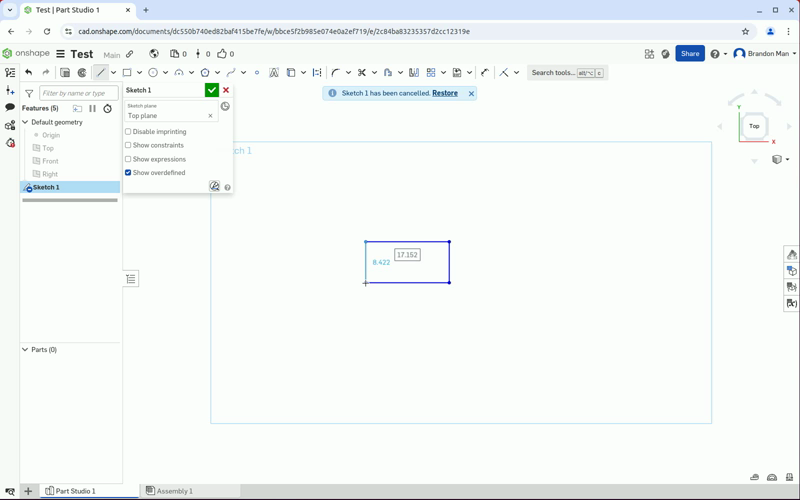
click(365, 282)
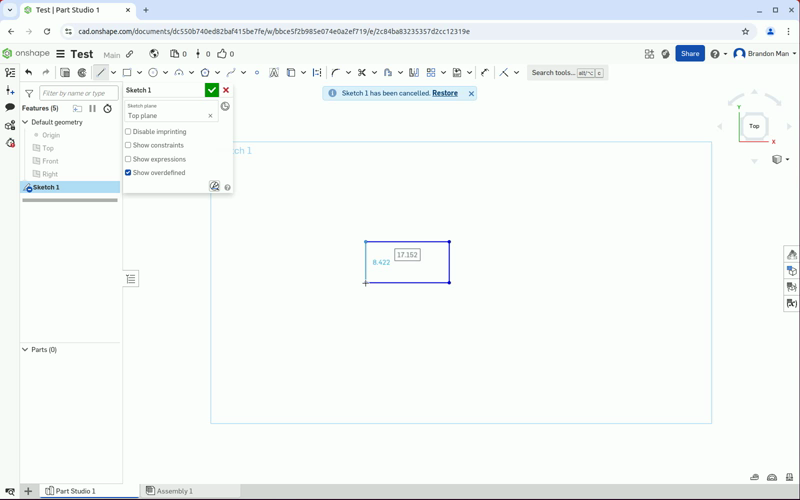
key(esc)
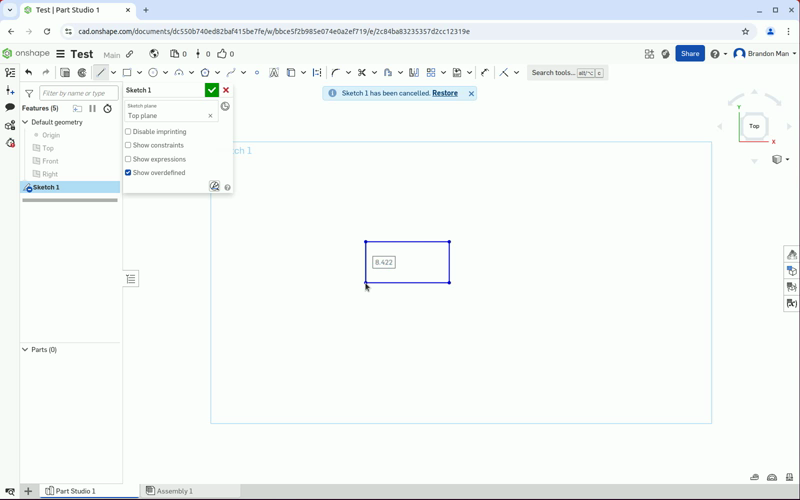
mouse_move(371, 247)
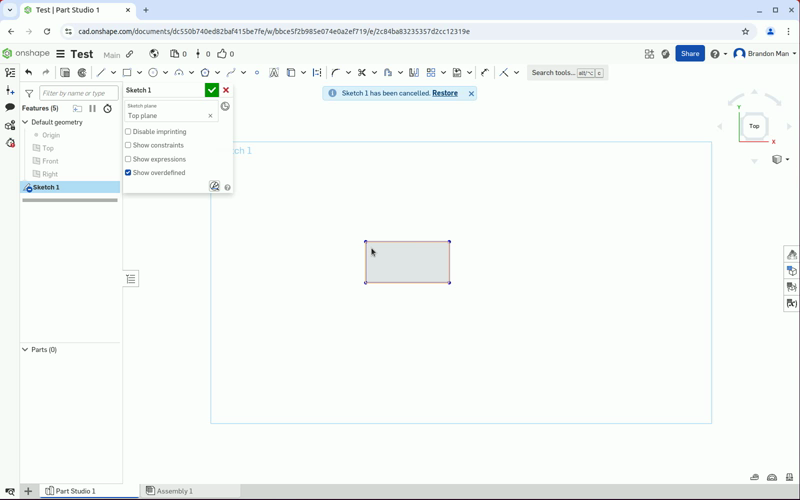
click(371, 247)
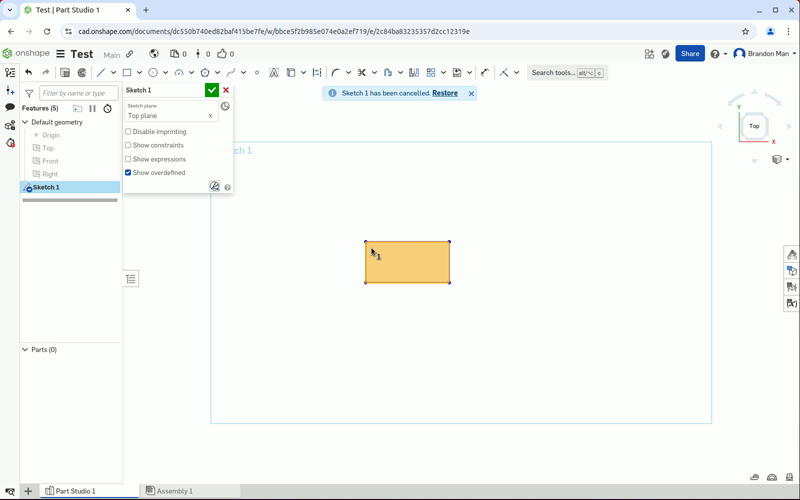
mouse_move(73, 352)
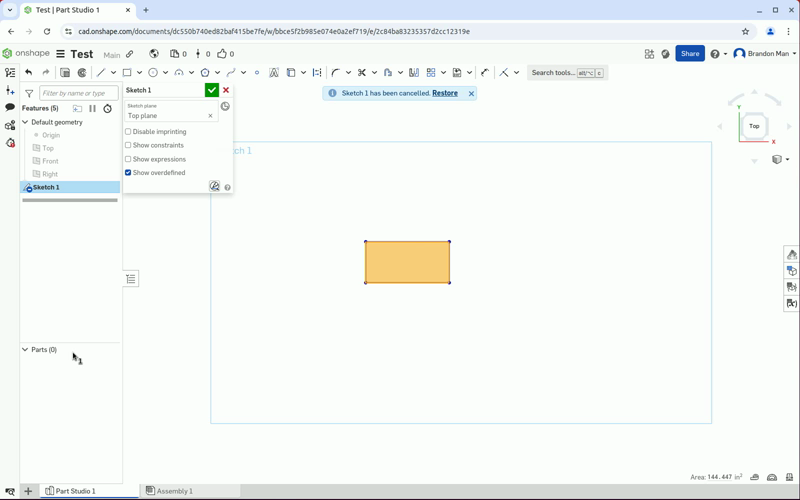
key(shift+y)
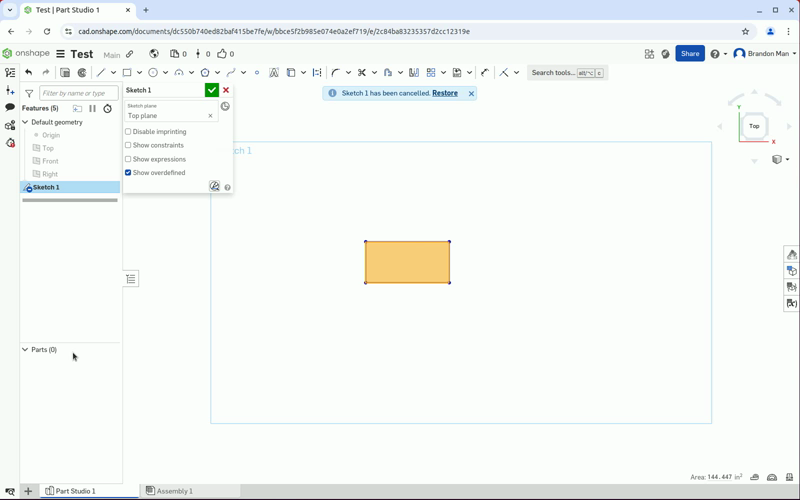
key(shift+e)
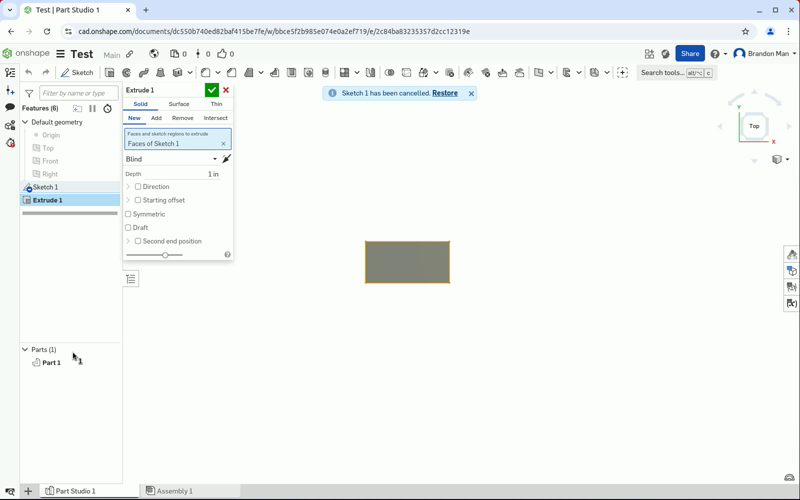
mouse_move(143, 106)
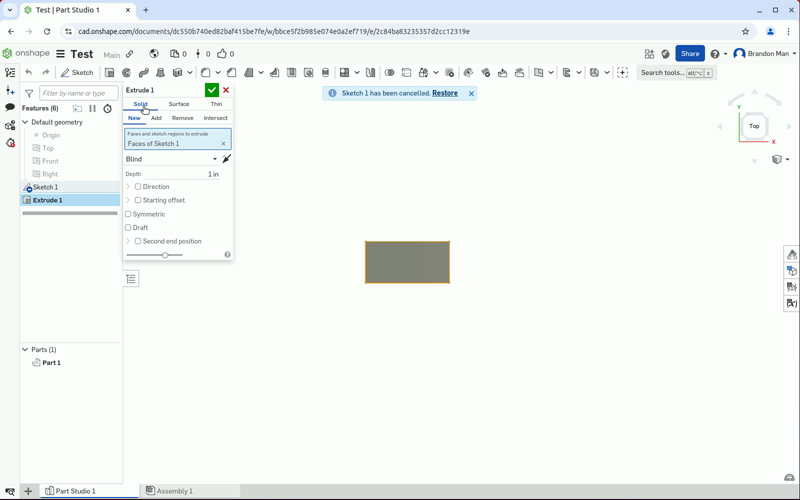
click(143, 106)
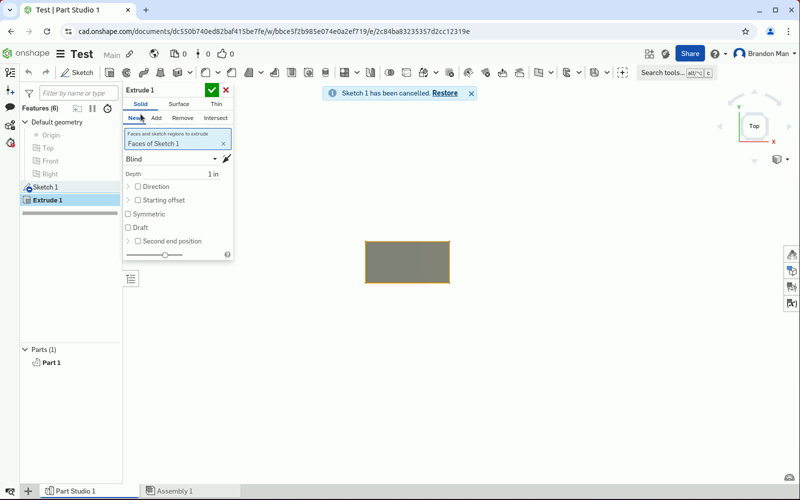
mouse_move(137, 120)
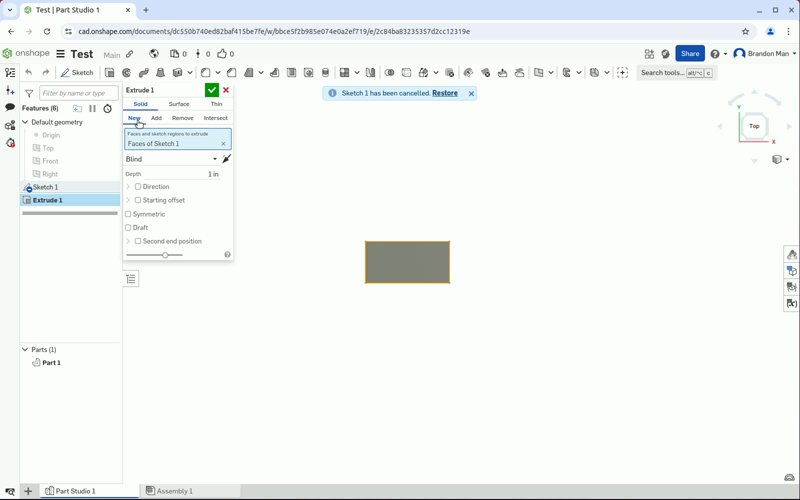
click(137, 120)
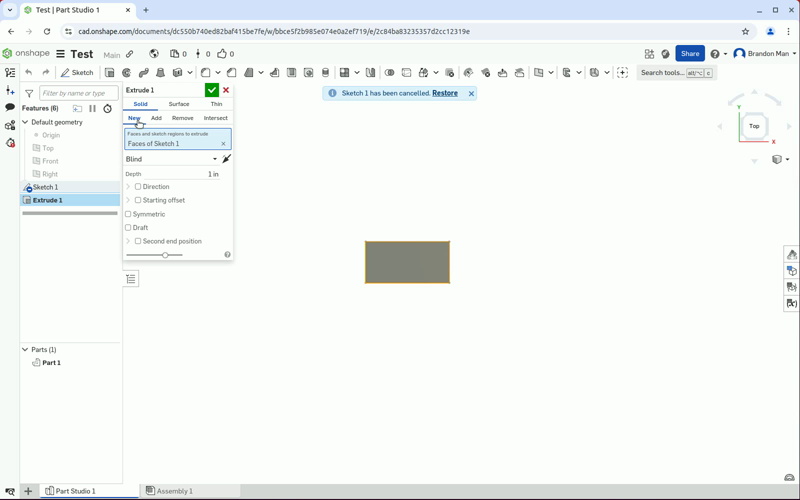
key(tab, 4)
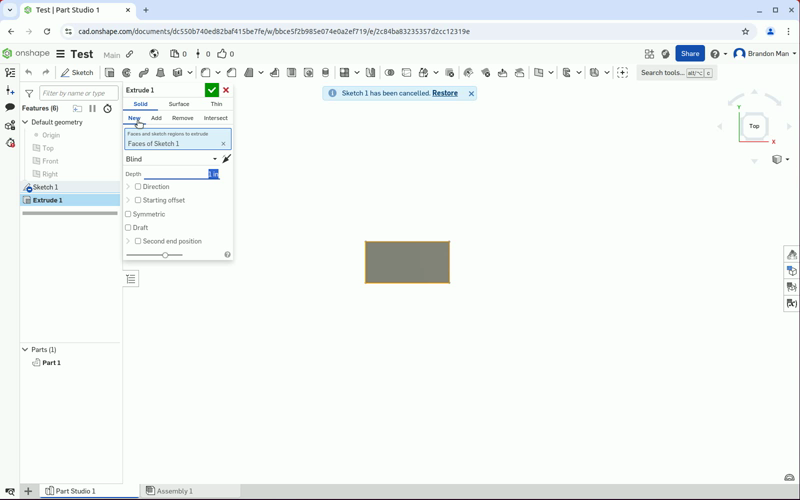
text(3.611)
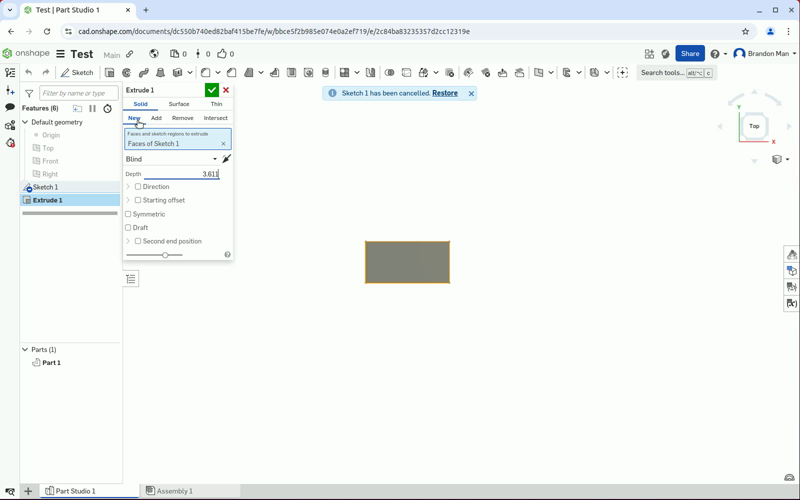
key(enter)
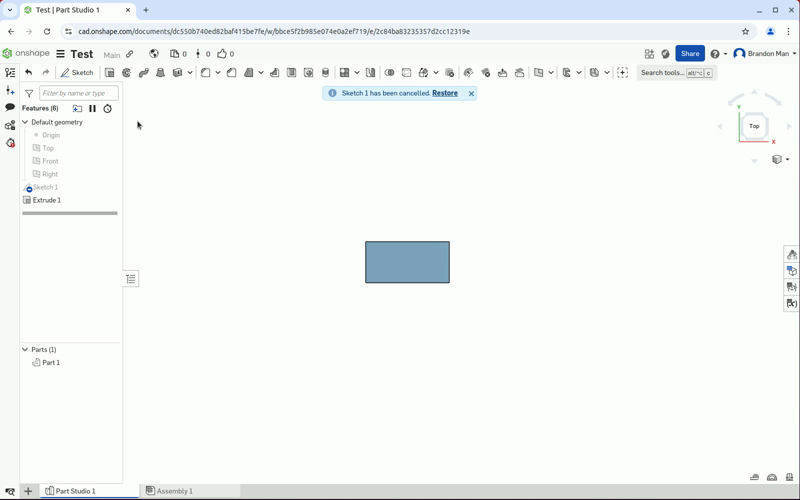
key(shift+h)
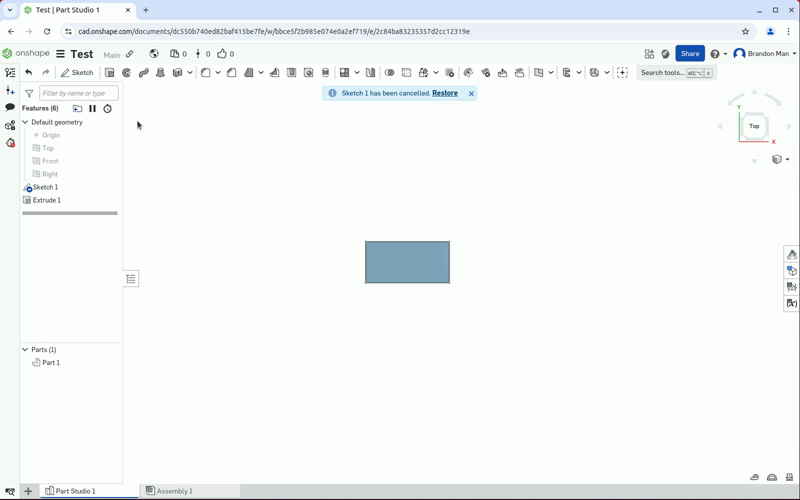
key(shift+h)
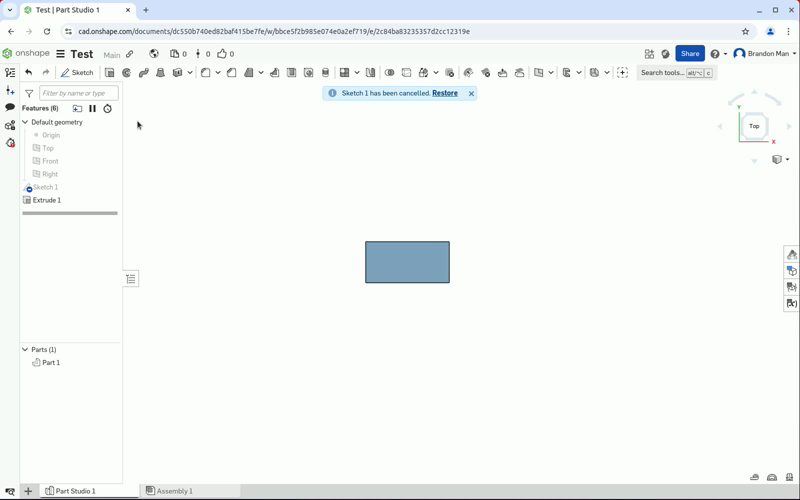
mouse_move(73, 189)
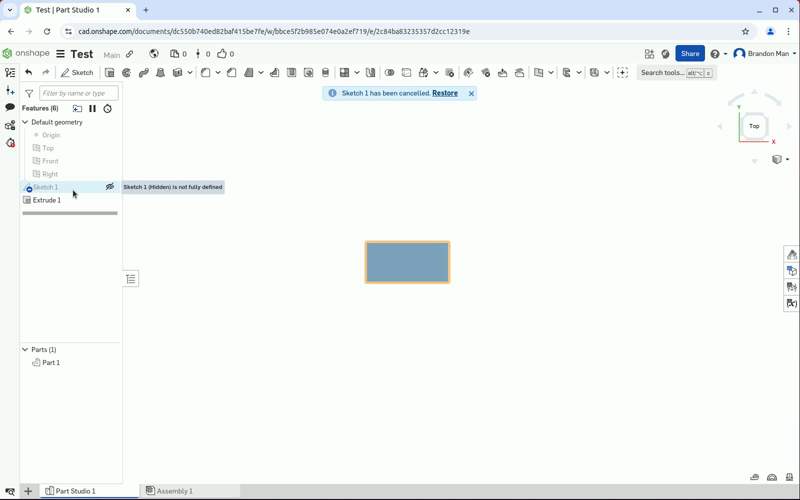
click(73, 189)
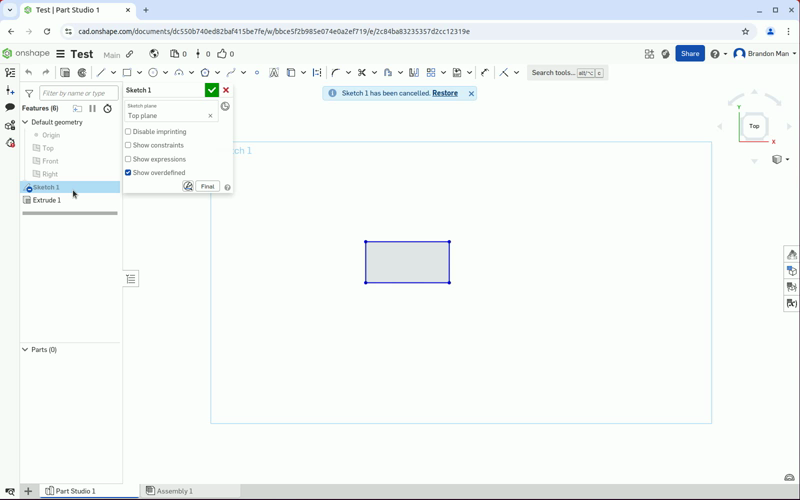
mouse_move(229, 92)
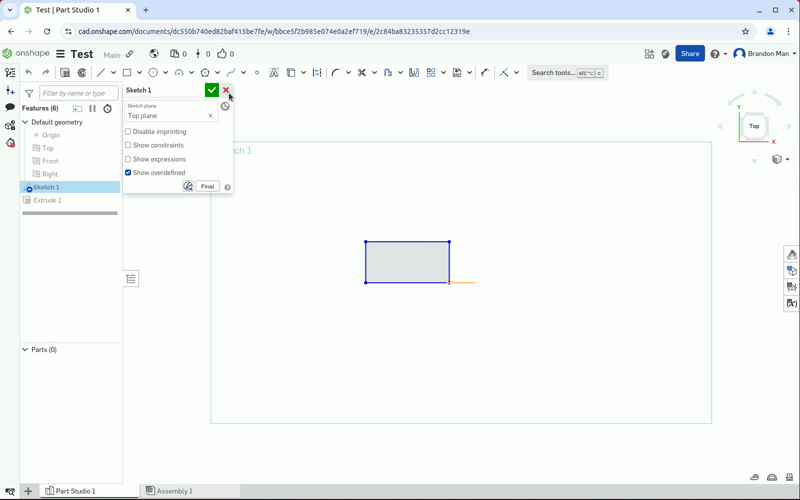
click(229, 92)
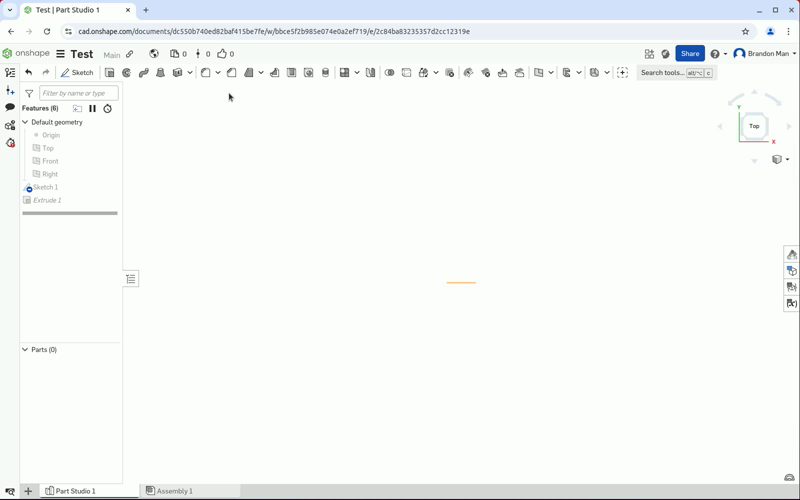
mouse_move(73, 352)
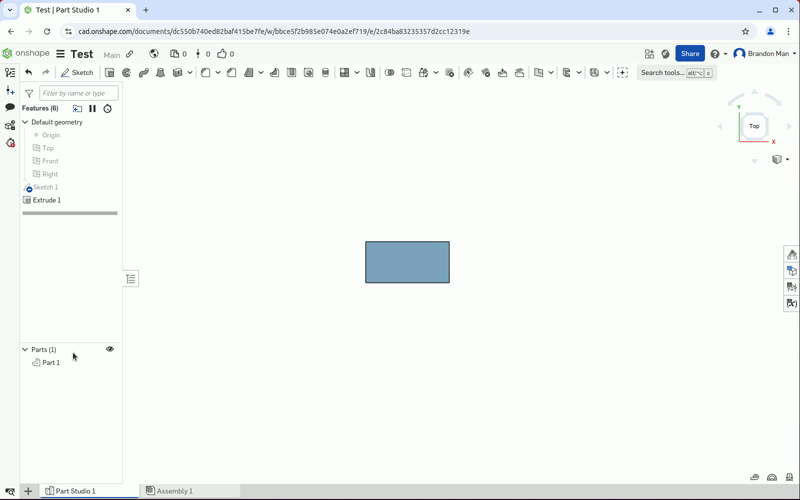
key(y)
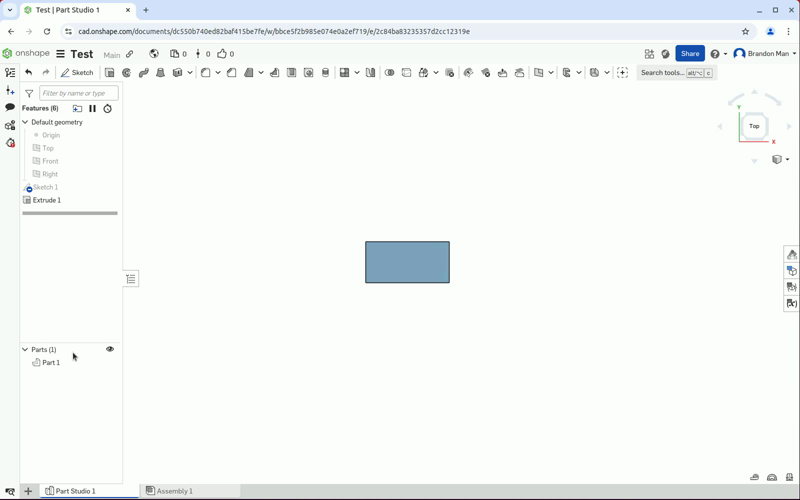
key(shift+p)
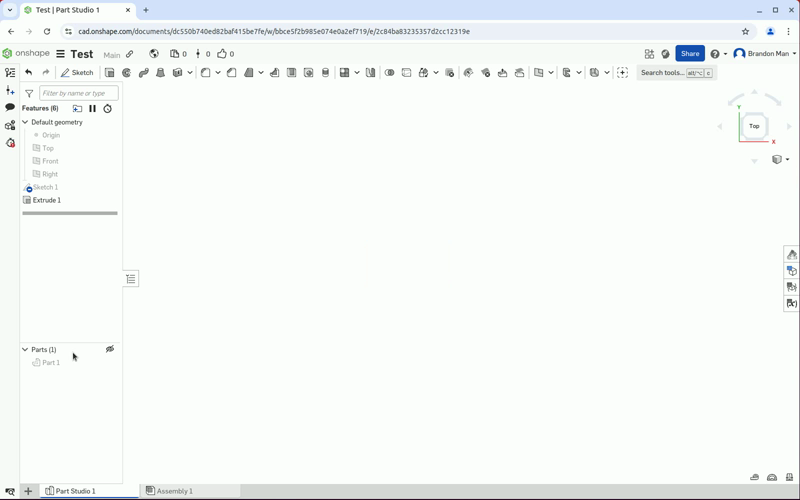
key(space)
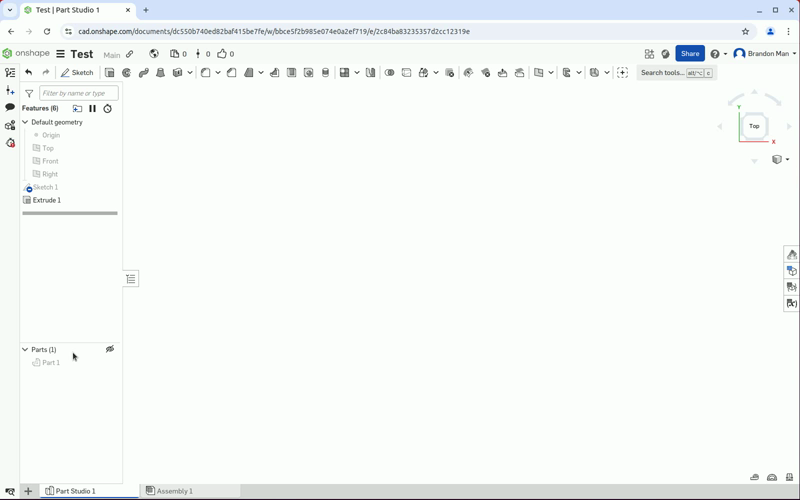
key_down(shift)
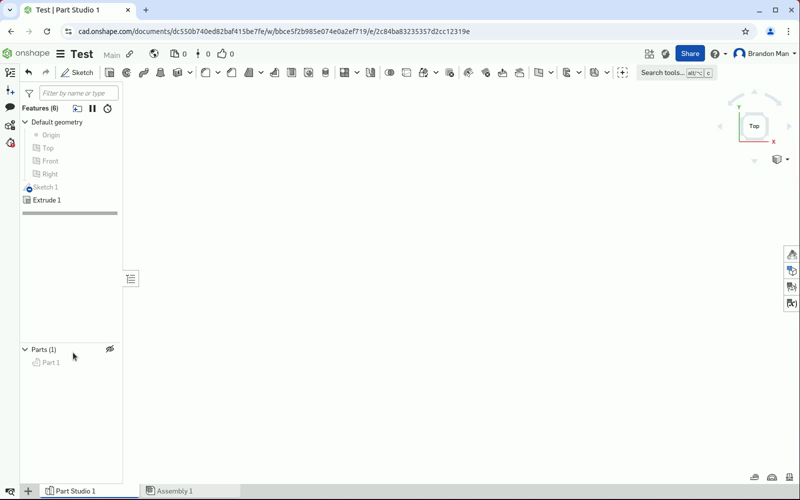
key(up)
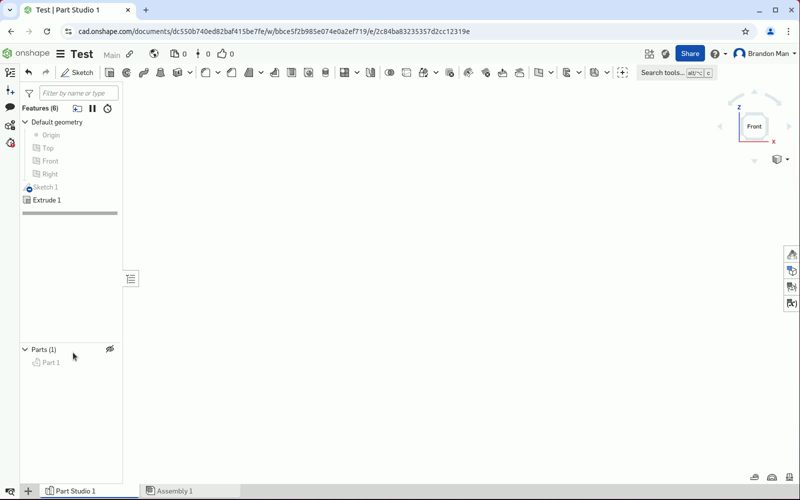
key_up(shift)
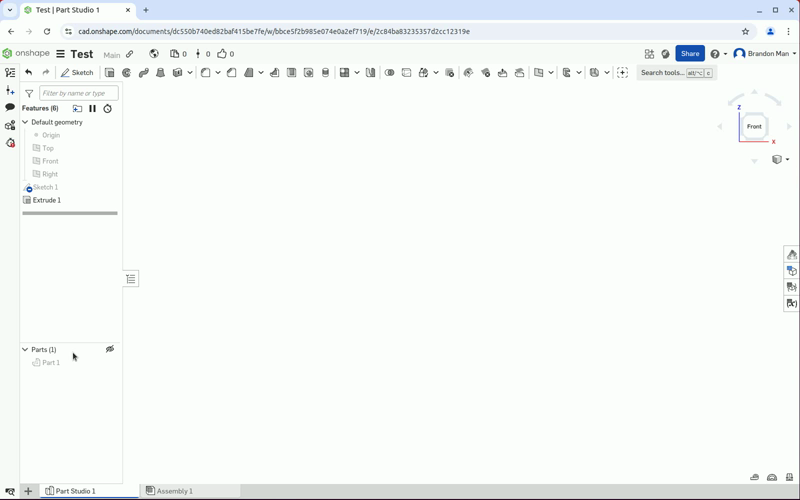
mouse_move(73, 352)
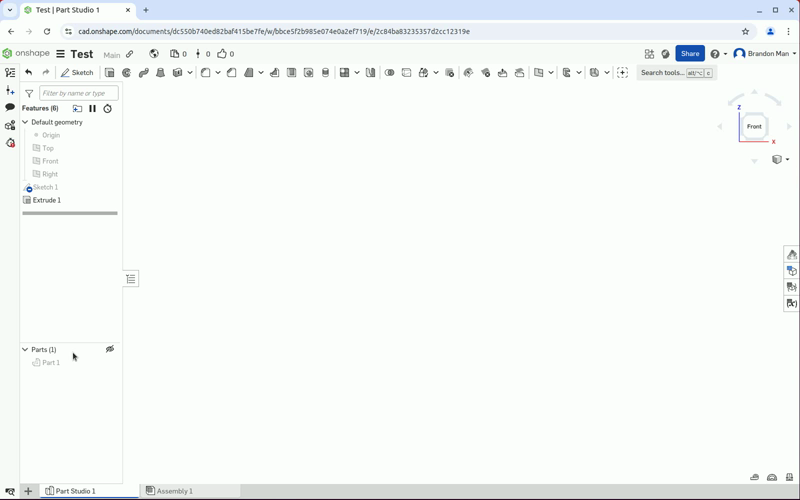
key(shift+y)
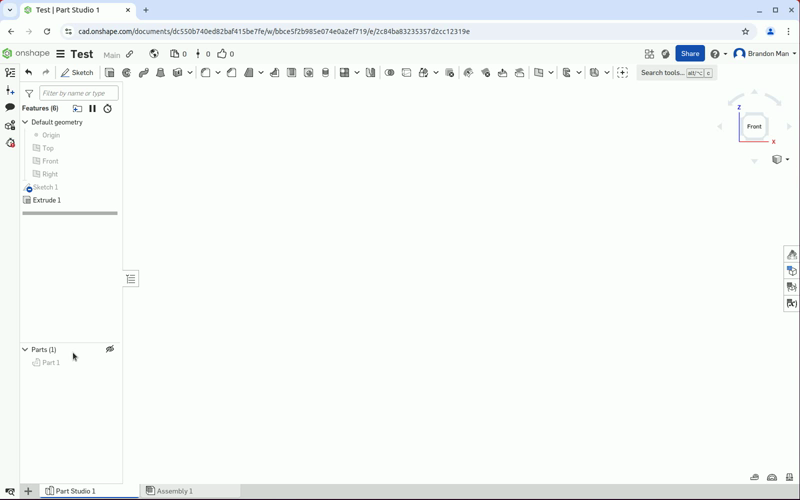
key(shift+s)
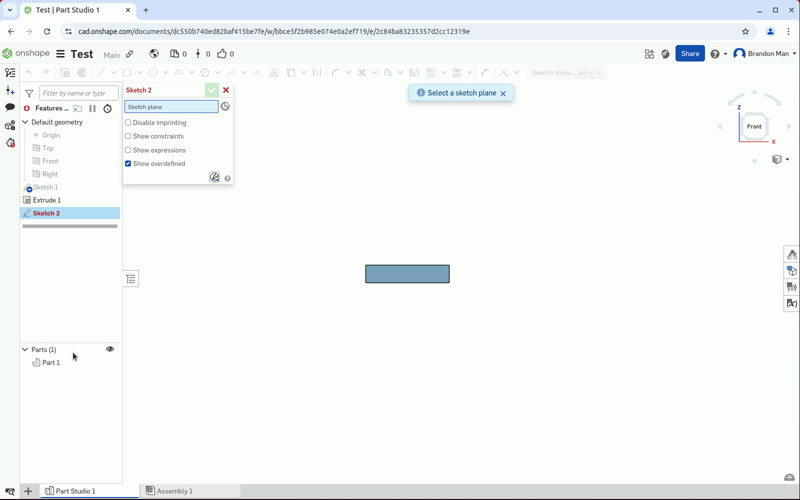
mouse_move(73, 163)
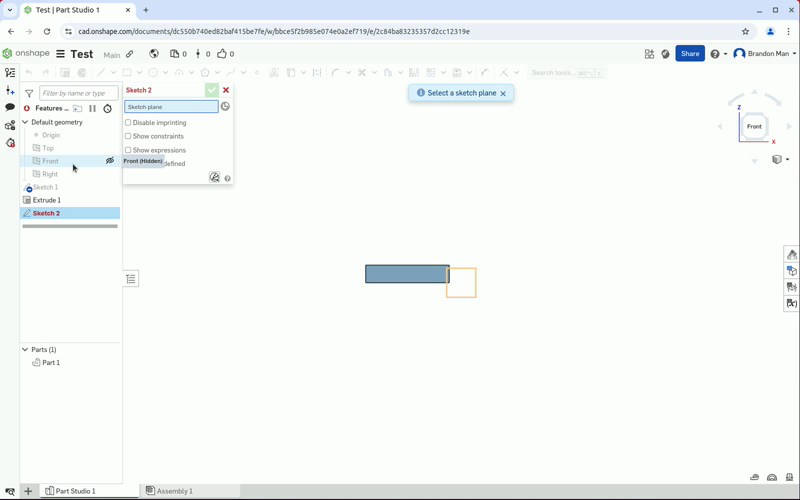
click(73, 163)
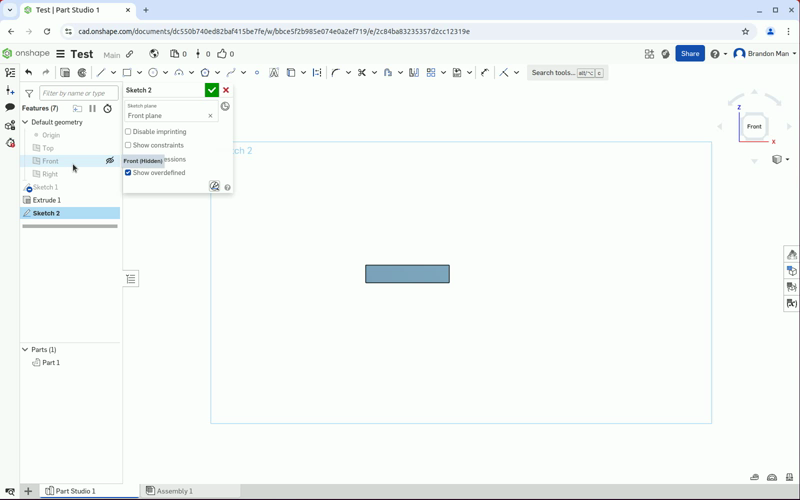
mouse_move(73, 352)
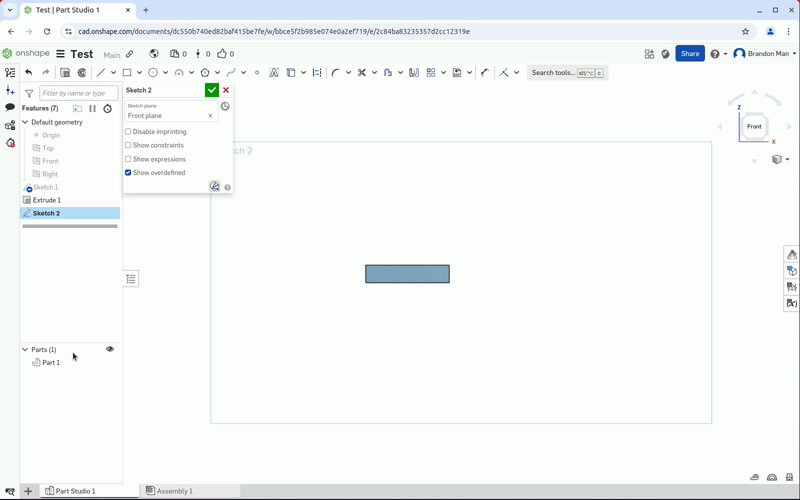
key(y)
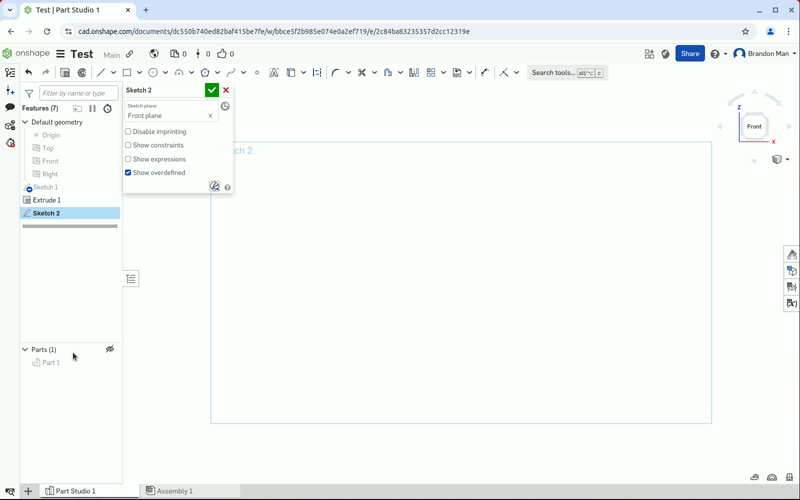
key(c)
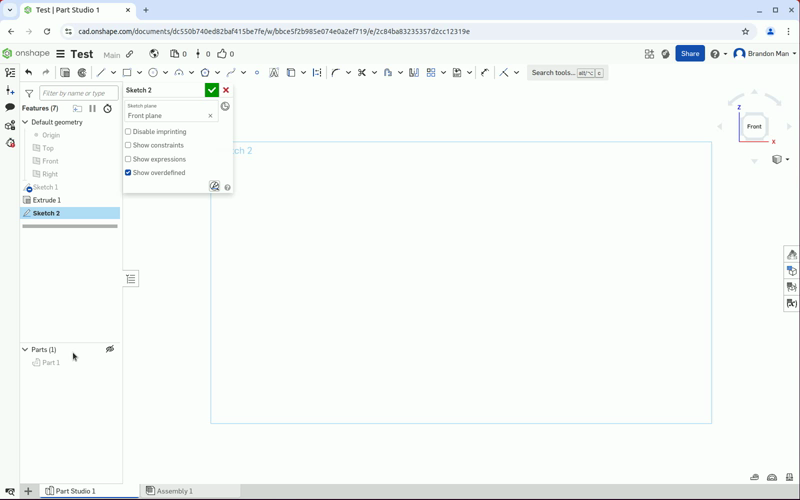
key_down(shift)
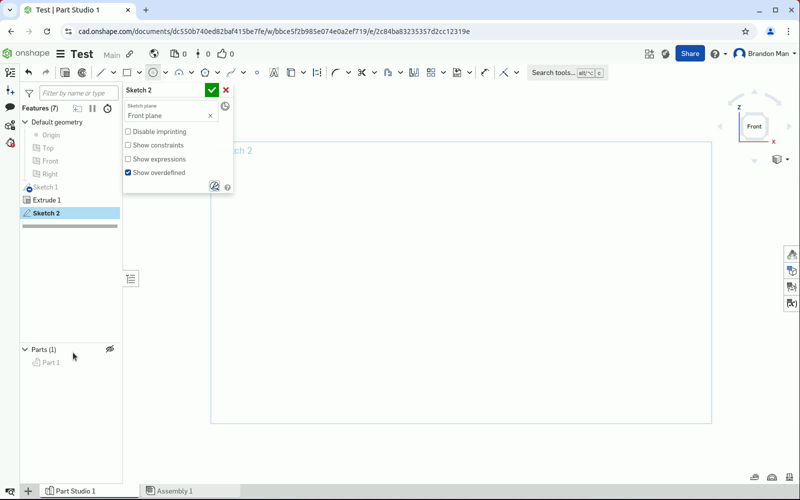
mouse_move(357, 282)
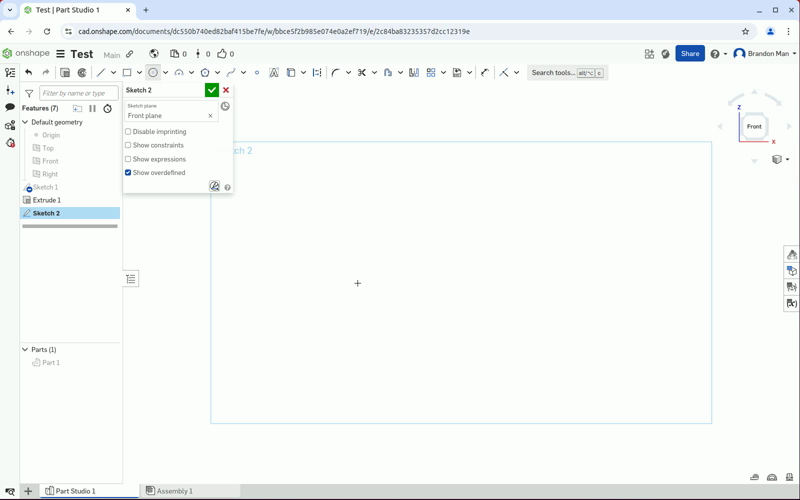
click(357, 282)
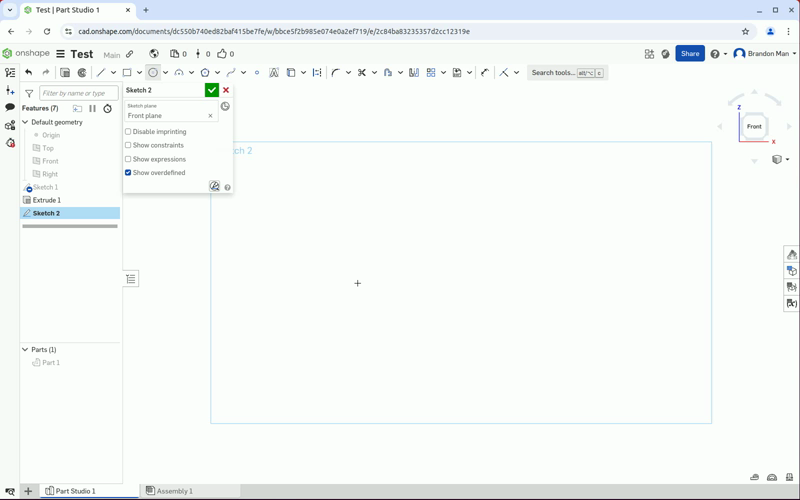
key_up(shift)
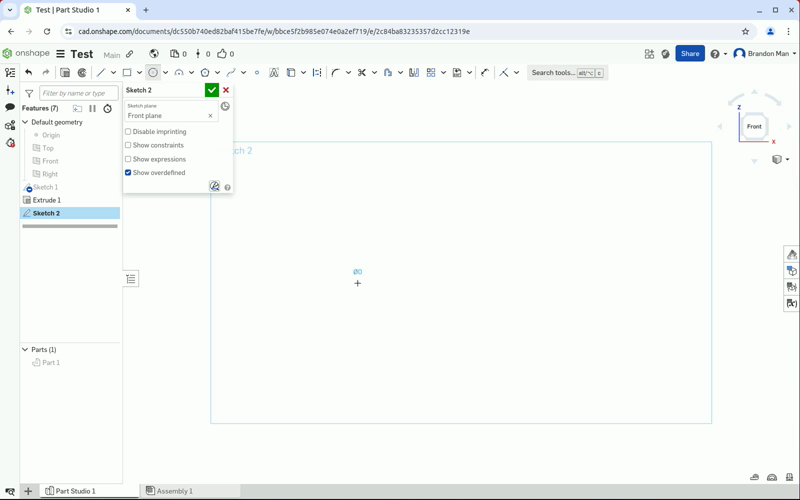
mouse_move(366, 282)
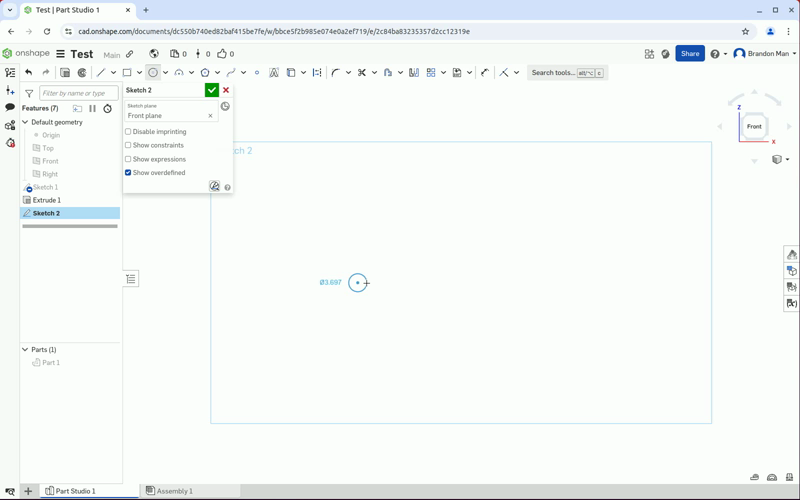
click(366, 282)
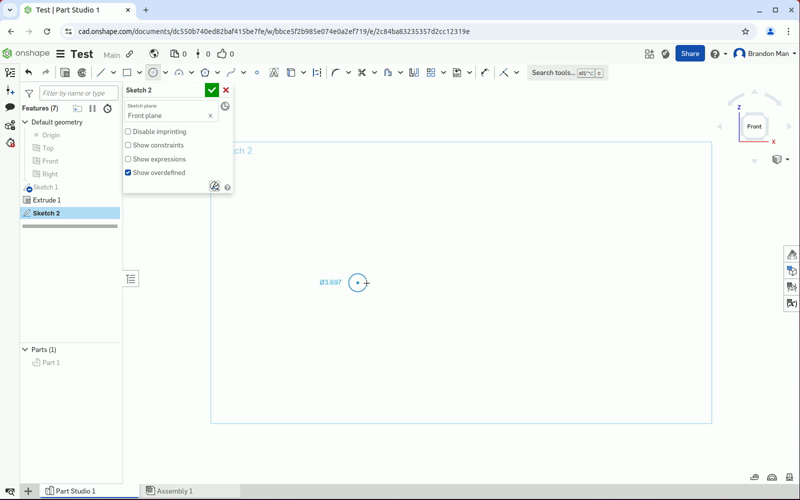
key(esc)
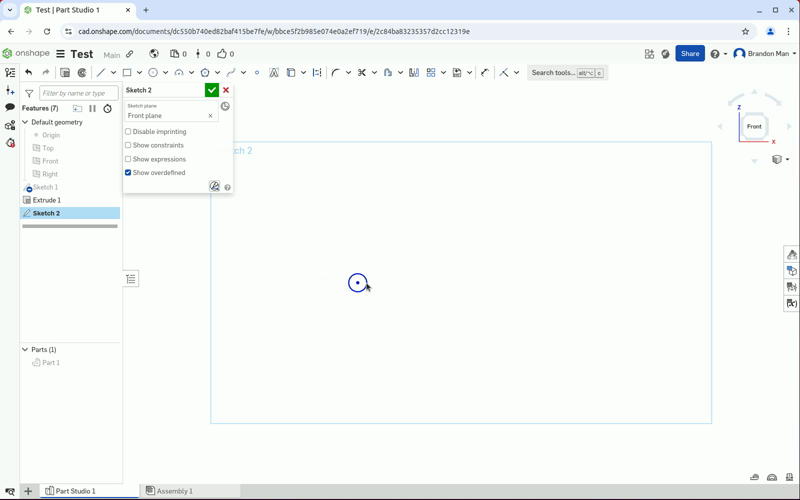
mouse_move(359, 275)
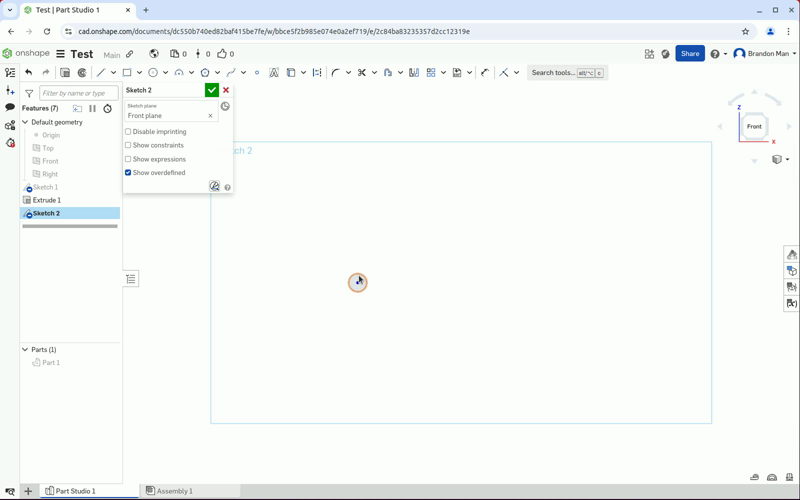
scroll(6)
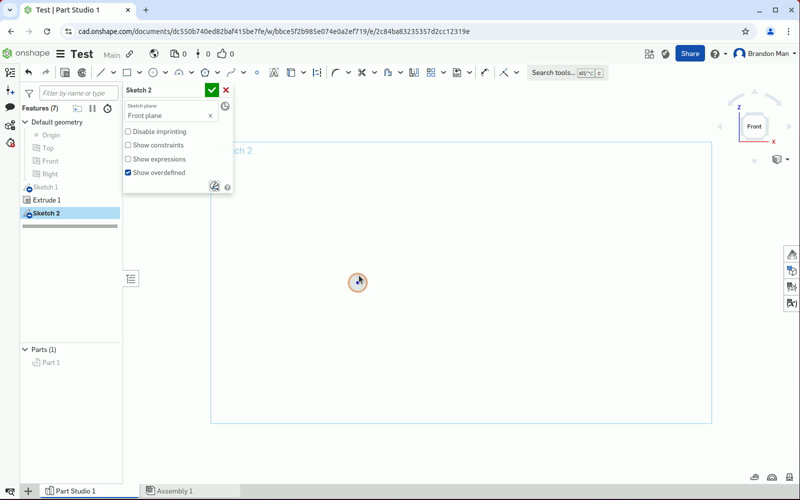
scroll(6)
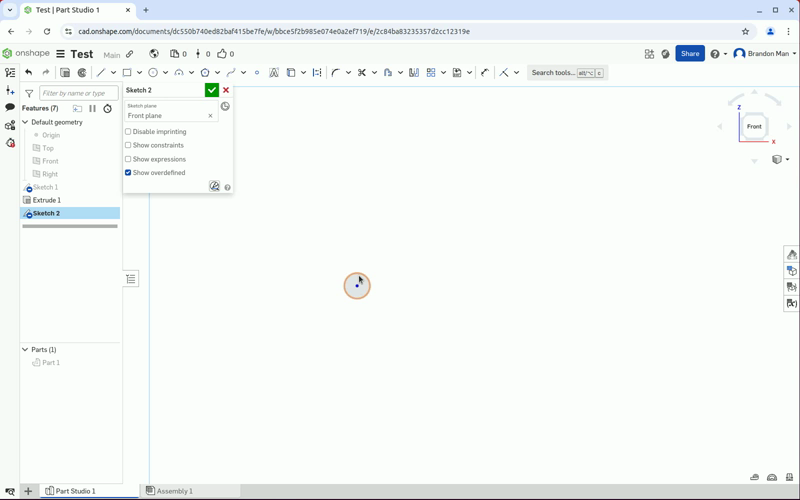
scroll(6)
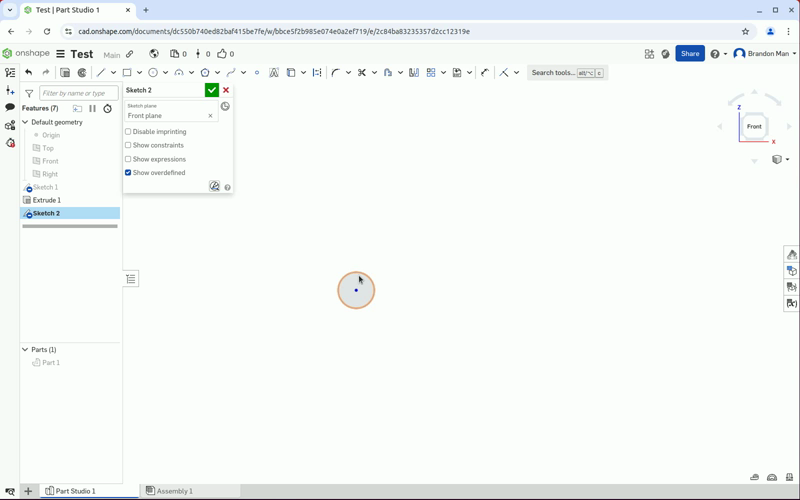
scroll(6)
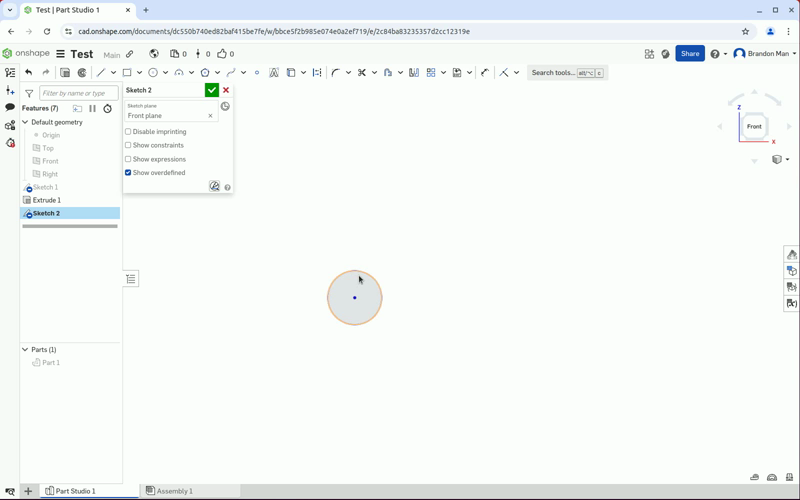
scroll(6)
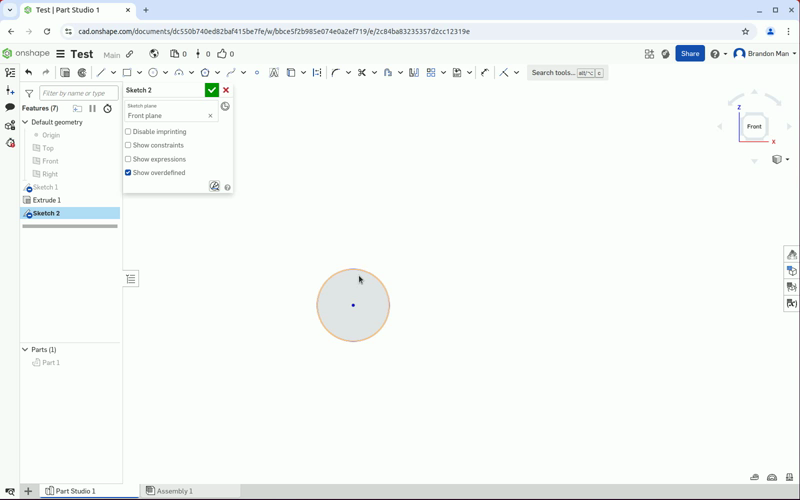
scroll(6)
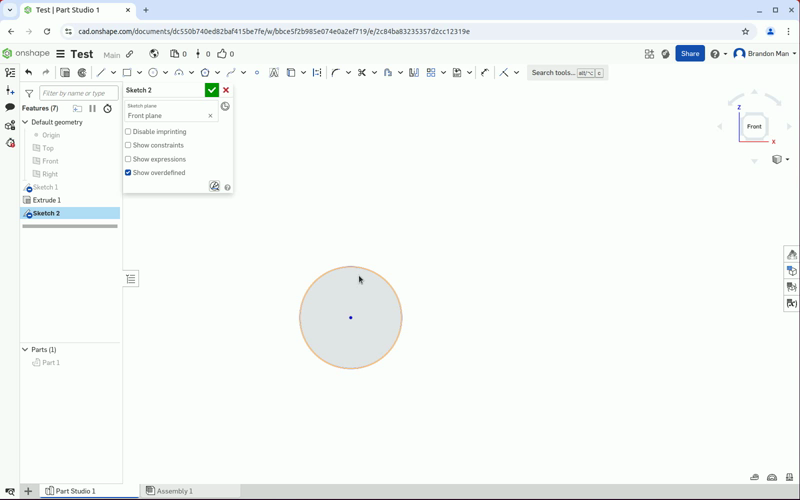
scroll(6)
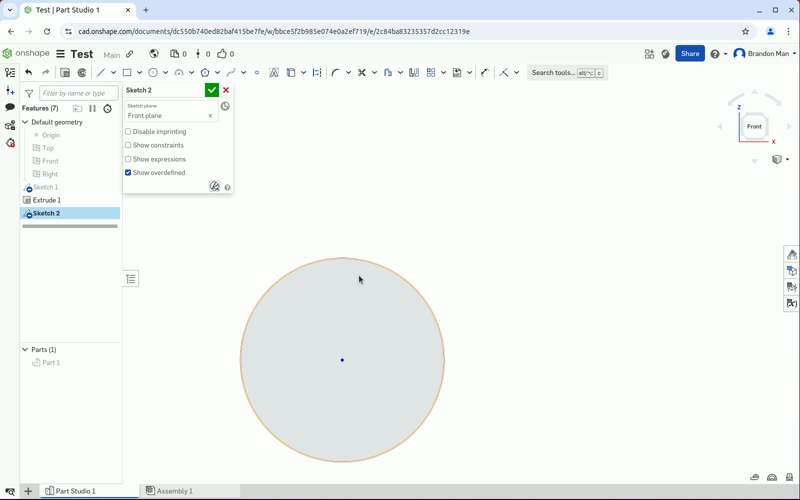
click(359, 275)
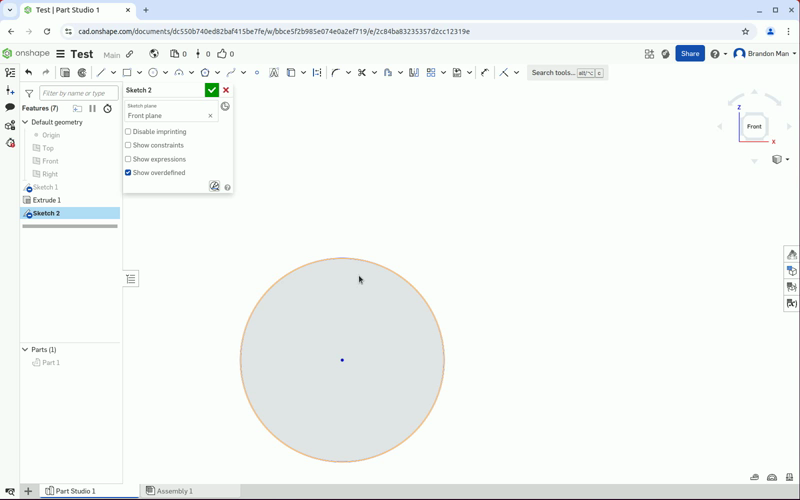
scroll(-6)
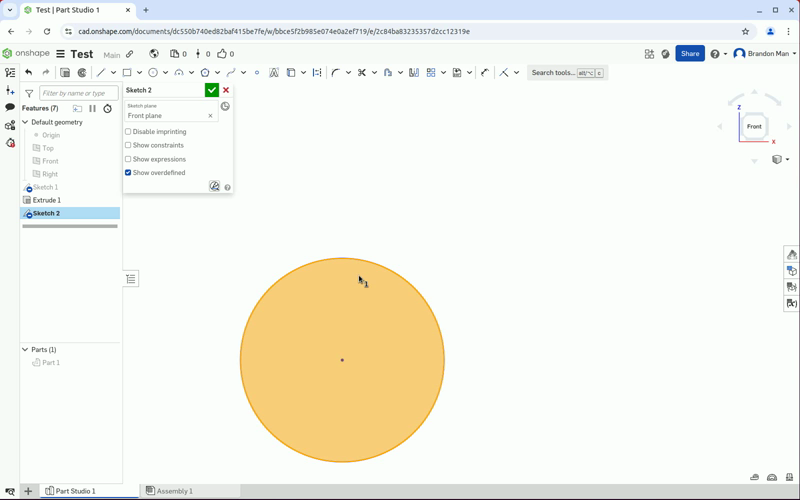
scroll(-6)
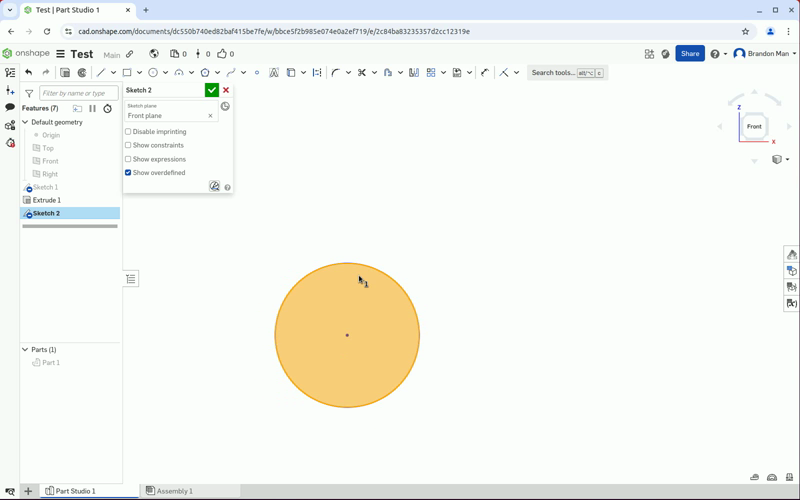
scroll(-6)
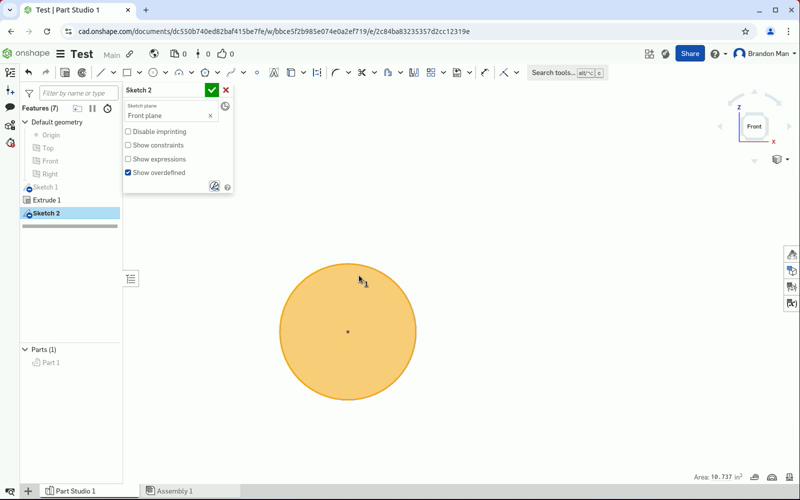
scroll(-6)
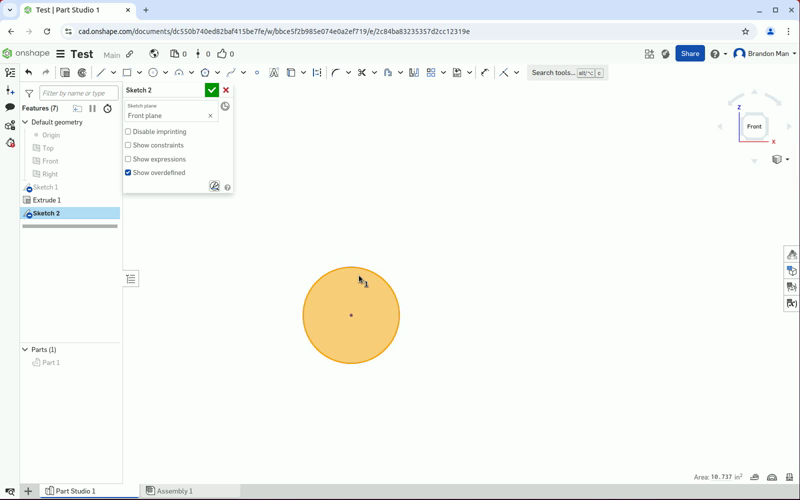
scroll(-6)
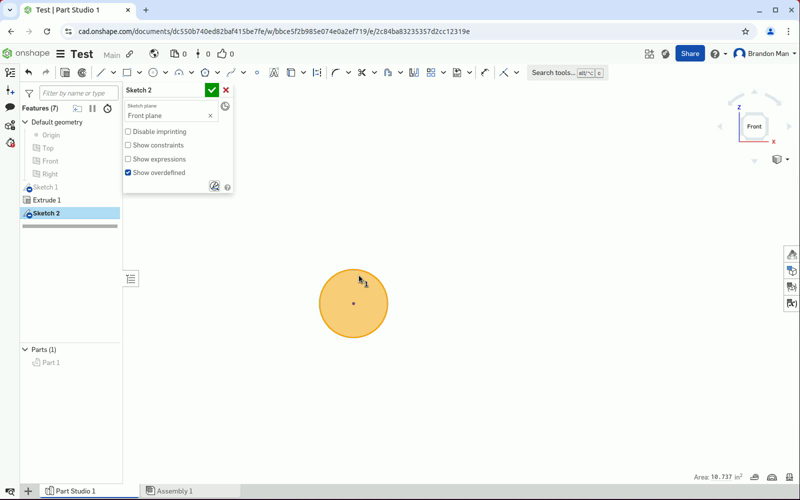
scroll(-6)
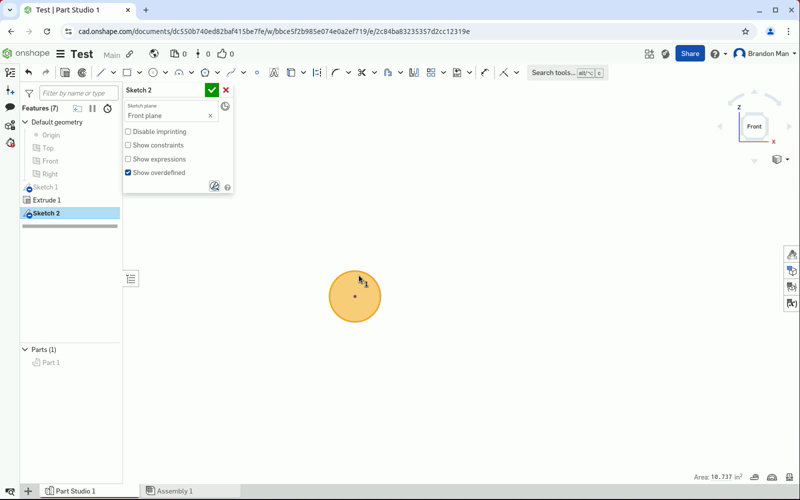
scroll(-6)
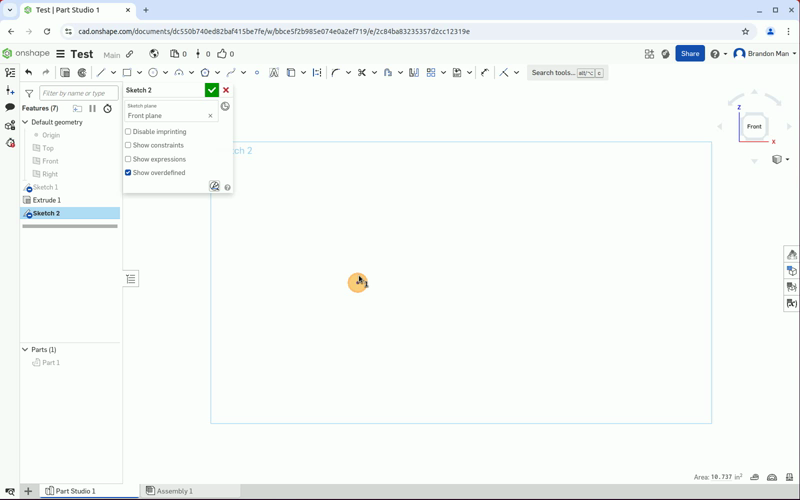
mouse_move(73, 352)
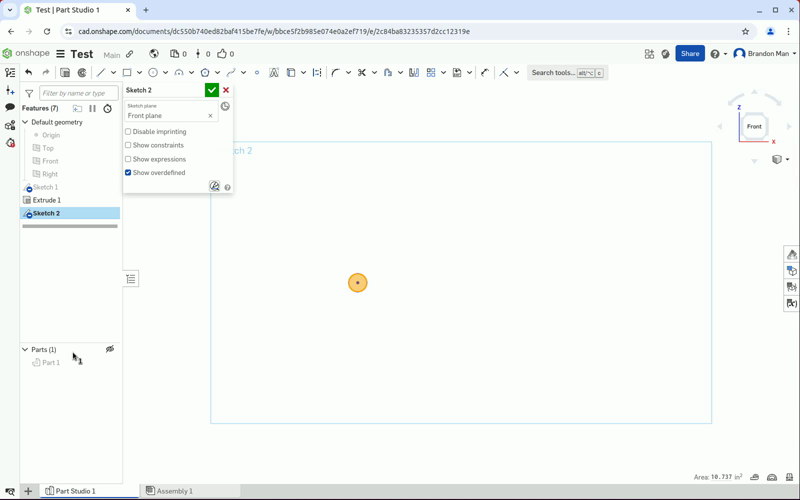
key(shift+y)
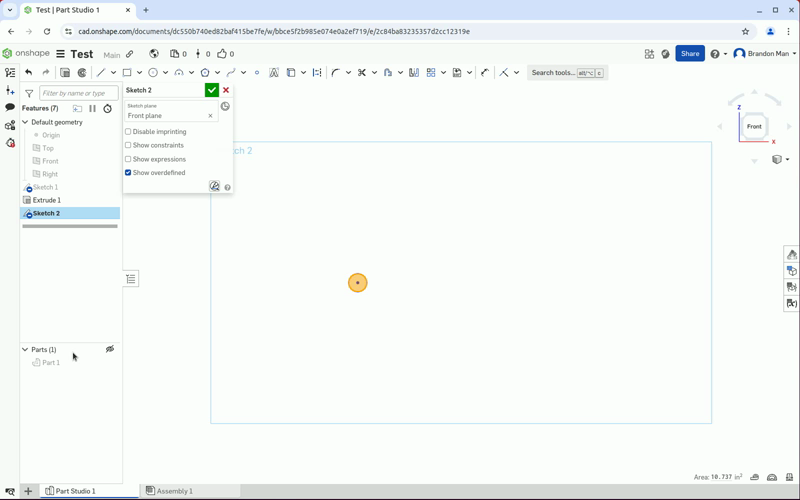
key(shift+e)
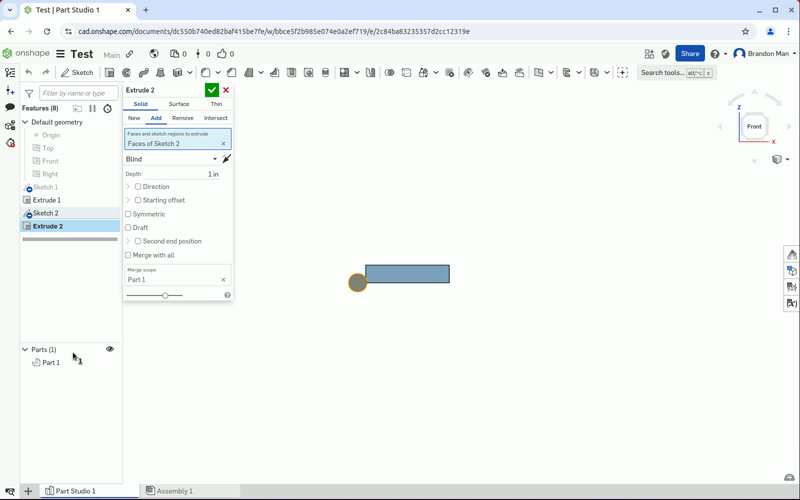
mouse_move(143, 106)
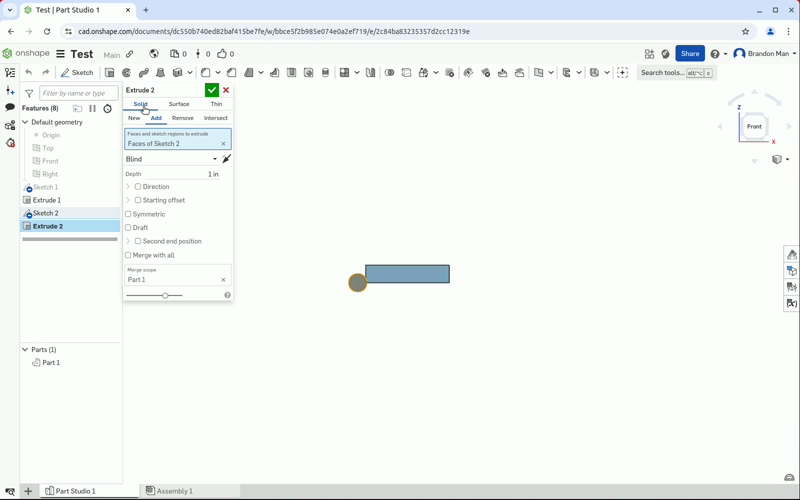
click(143, 106)
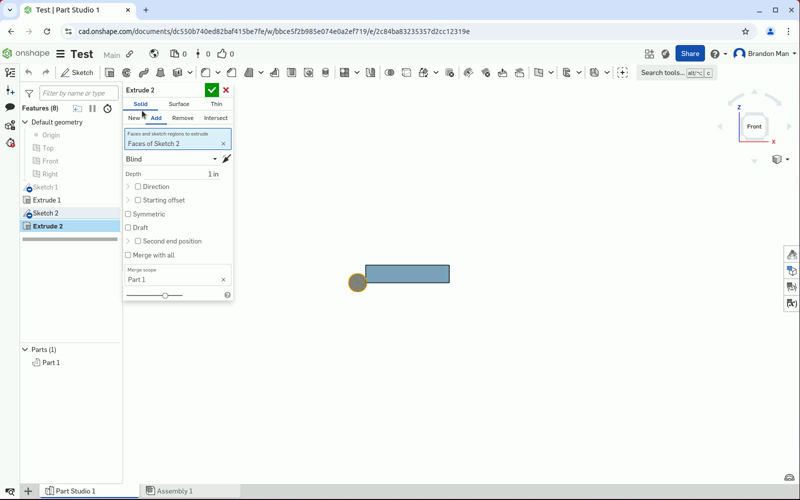
mouse_move(137, 120)
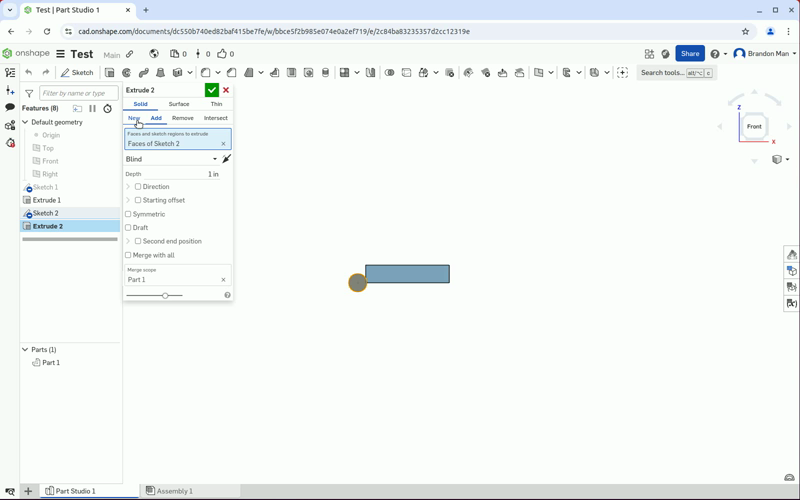
click(137, 120)
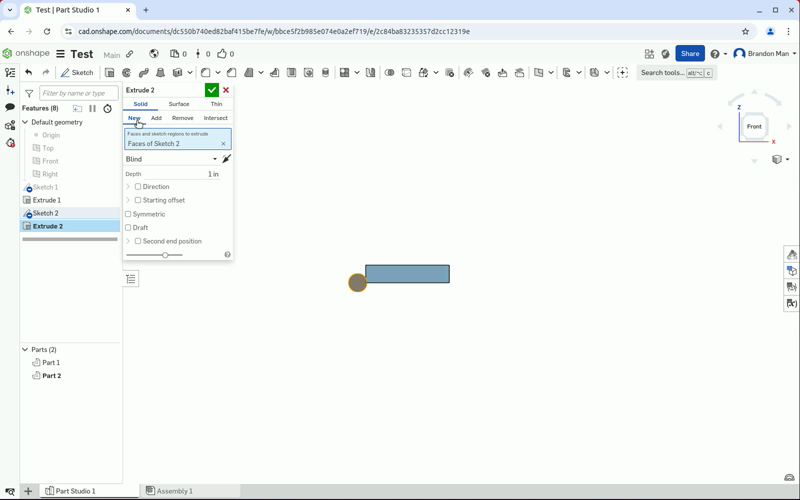
key(tab, 4)
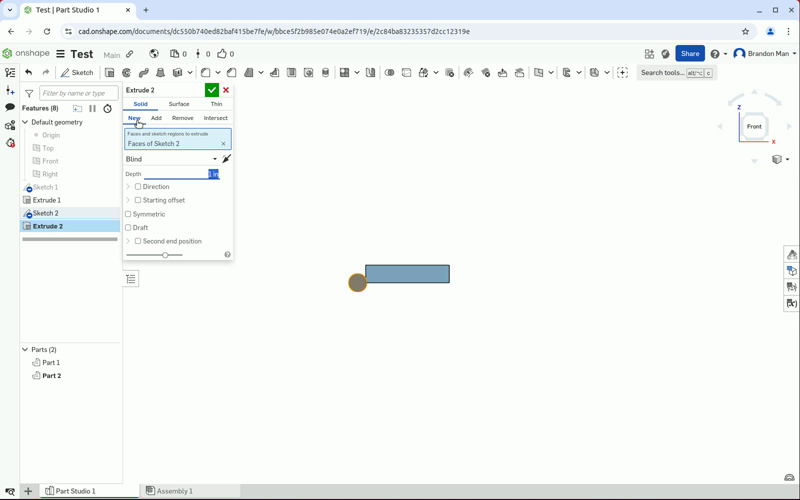
text(-17.09)
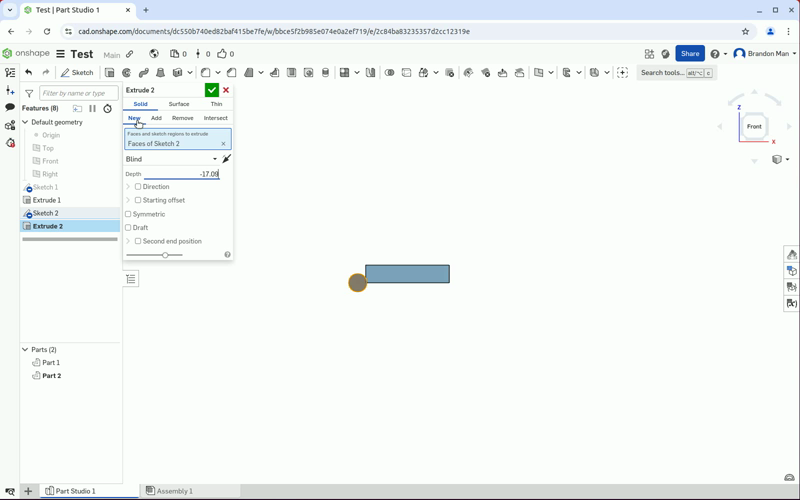
key(enter)
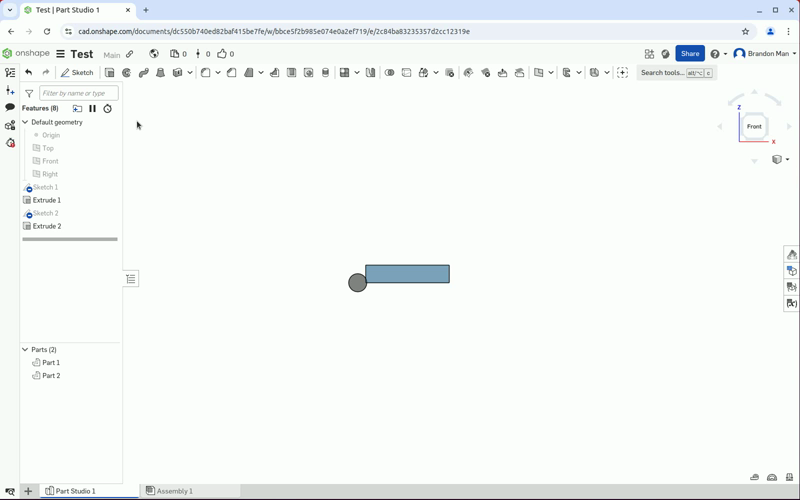
key(shift+h)
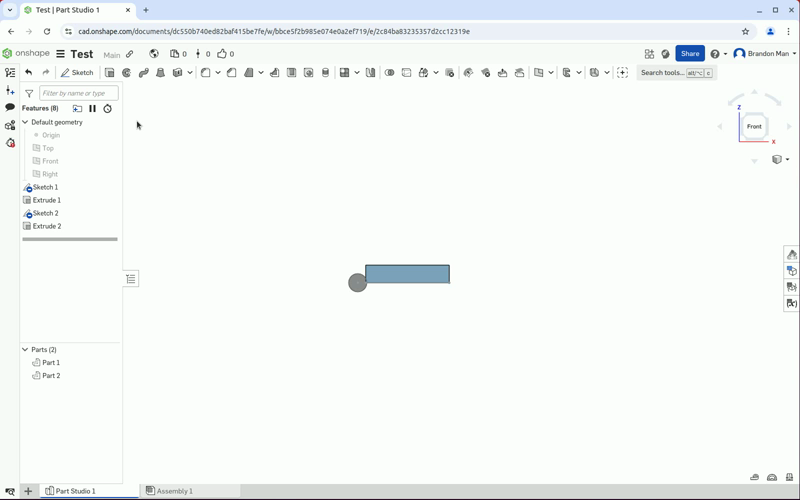
key(shift+h)
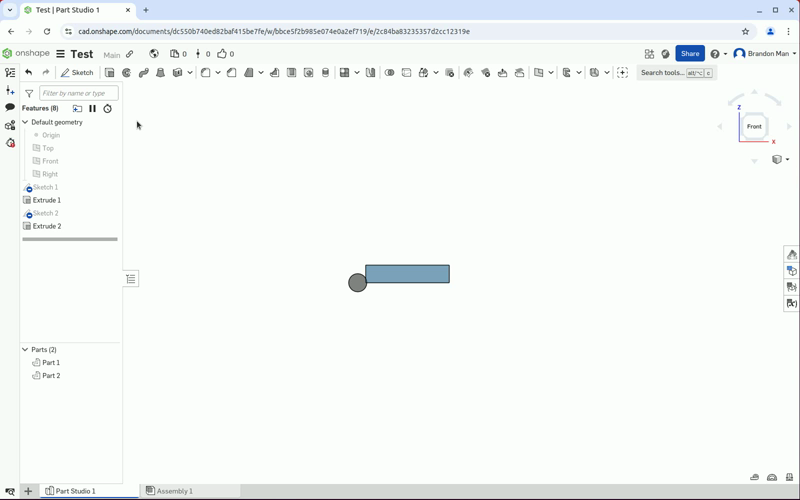
mouse_move(73, 189)
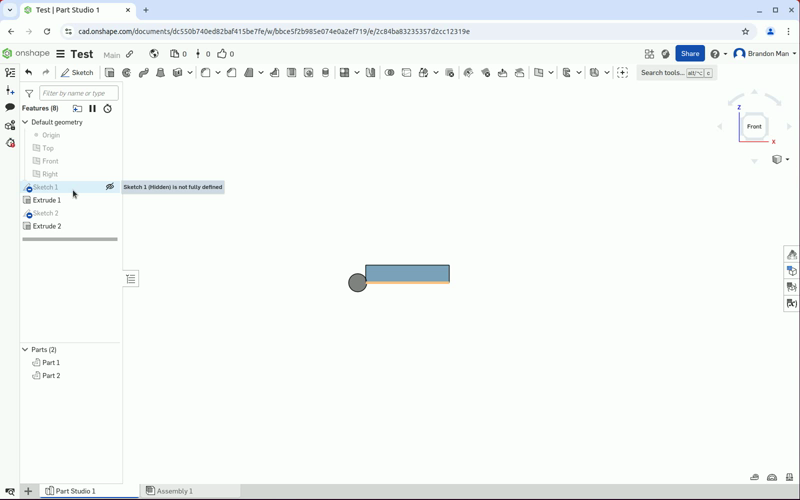
click(73, 189)
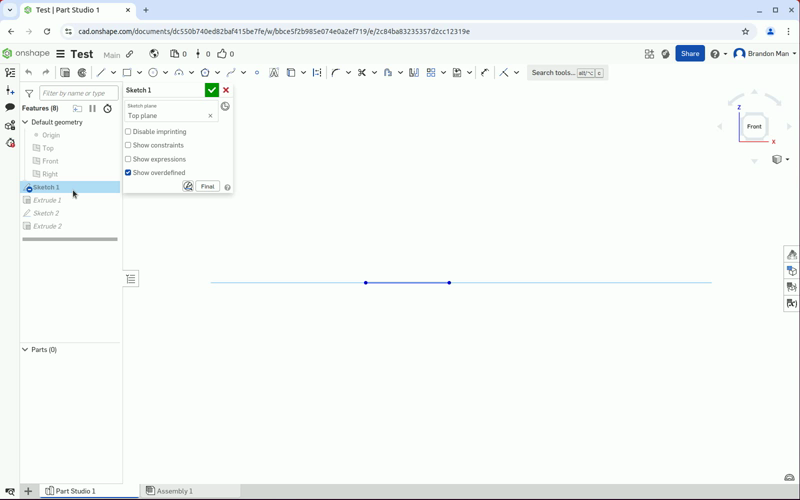
mouse_move(229, 92)
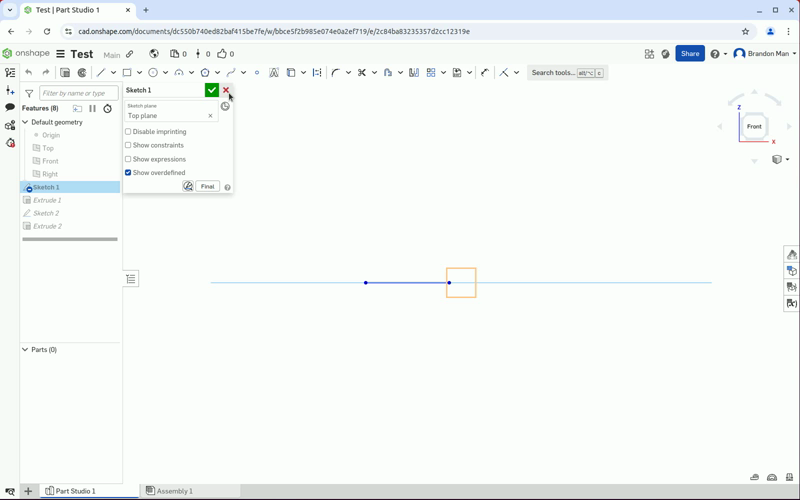
click(229, 92)
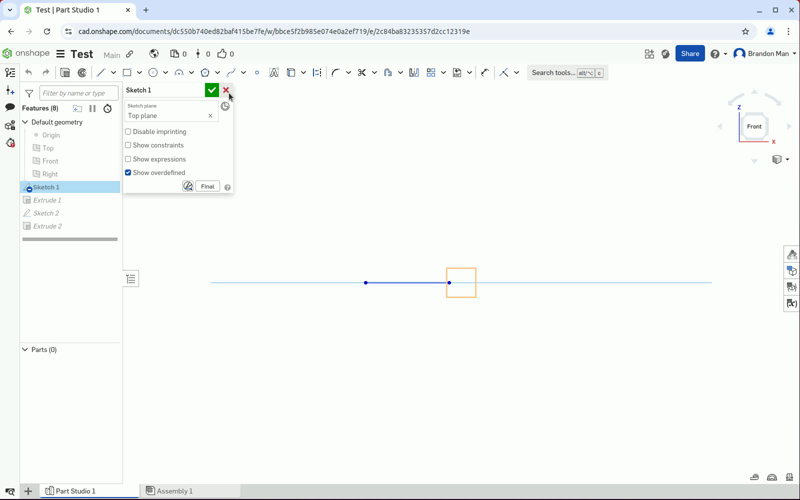
key(shift+s)
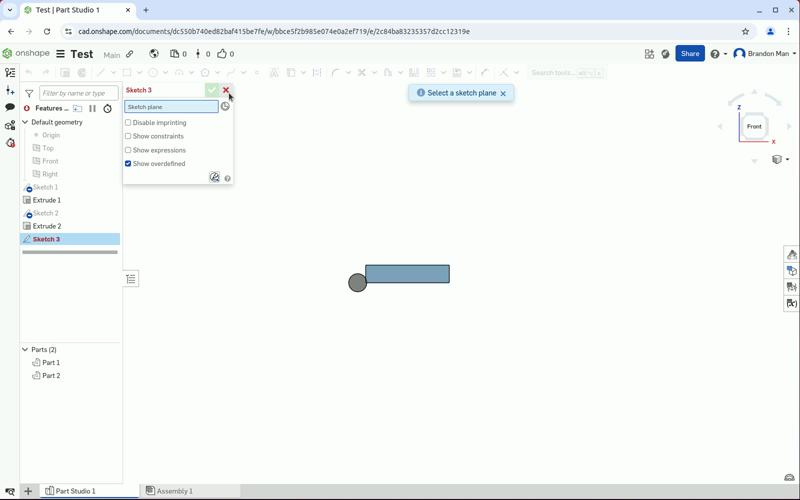
mouse_move(73, 163)
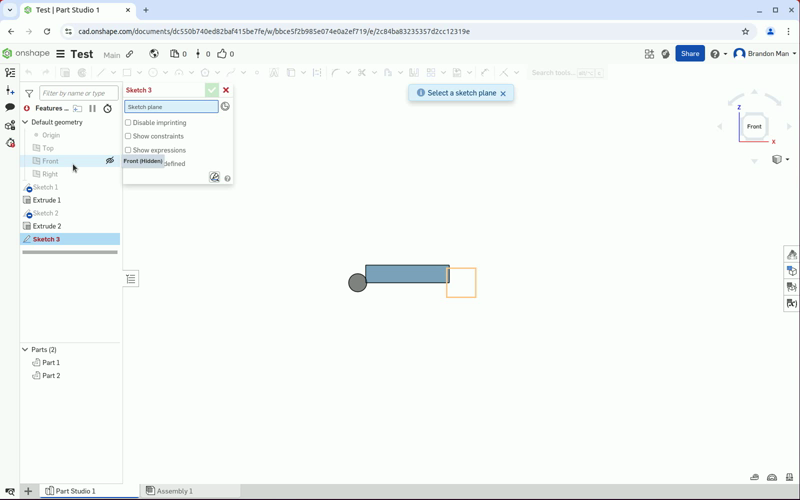
click(73, 163)
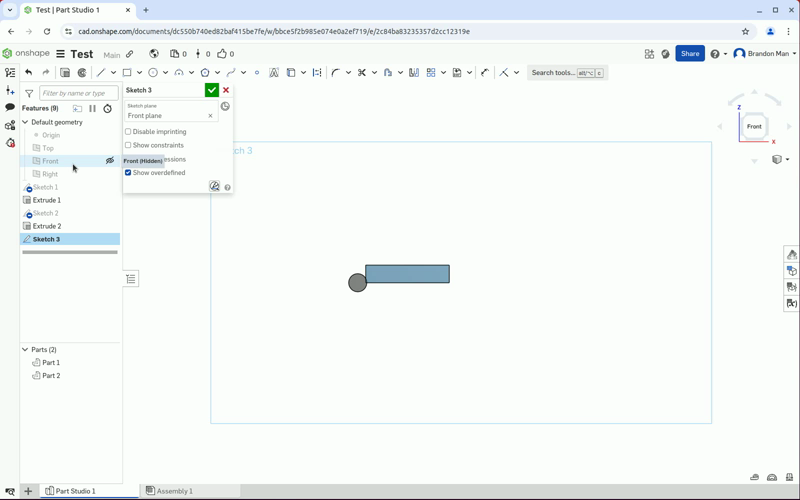
mouse_move(73, 352)
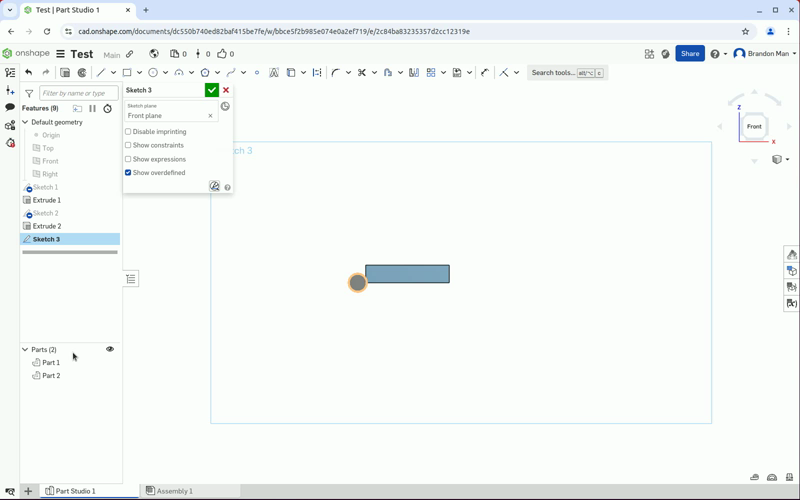
key(y)
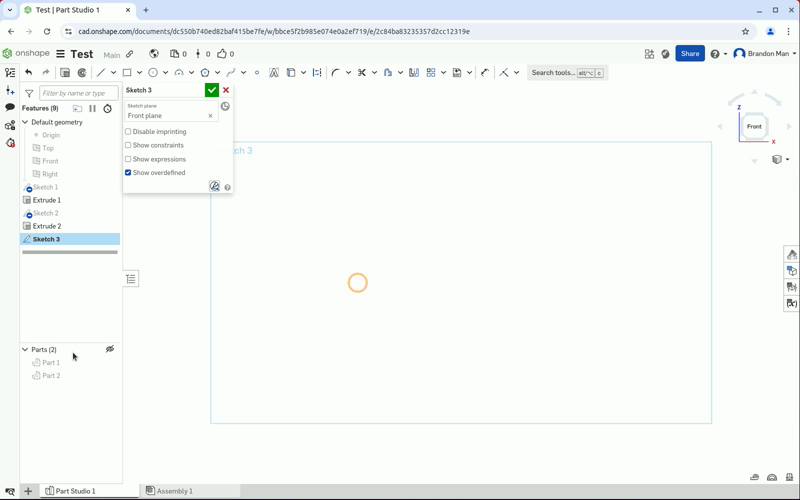
key(c)
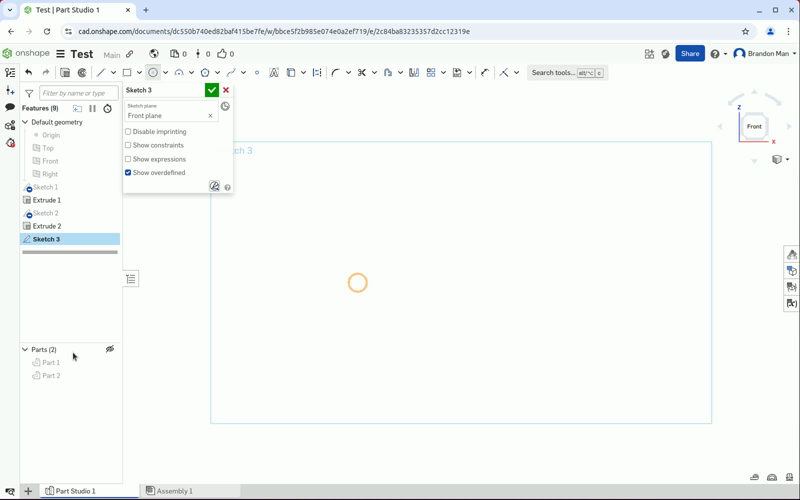
key_down(shift)
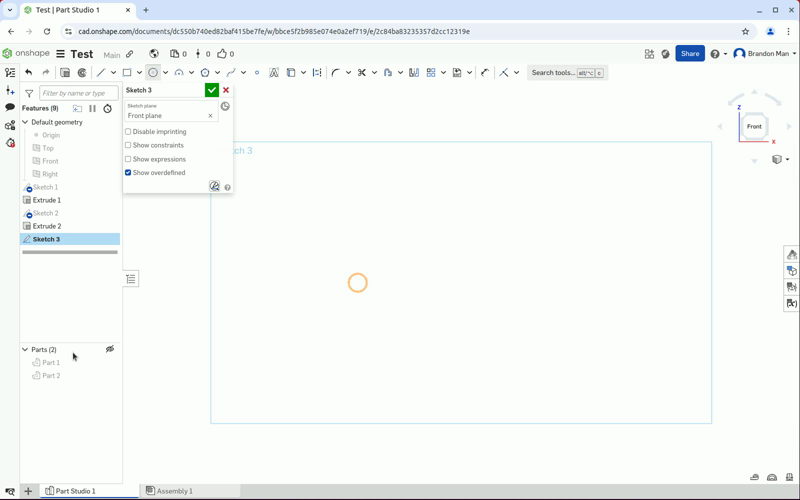
mouse_move(458, 282)
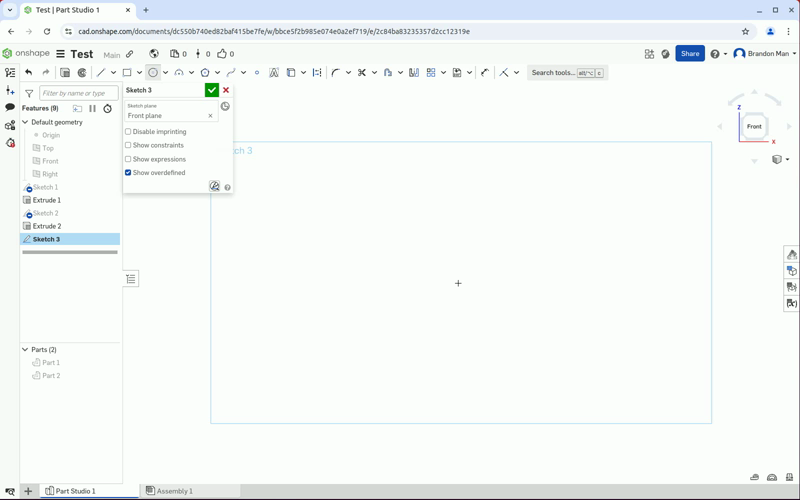
click(458, 282)
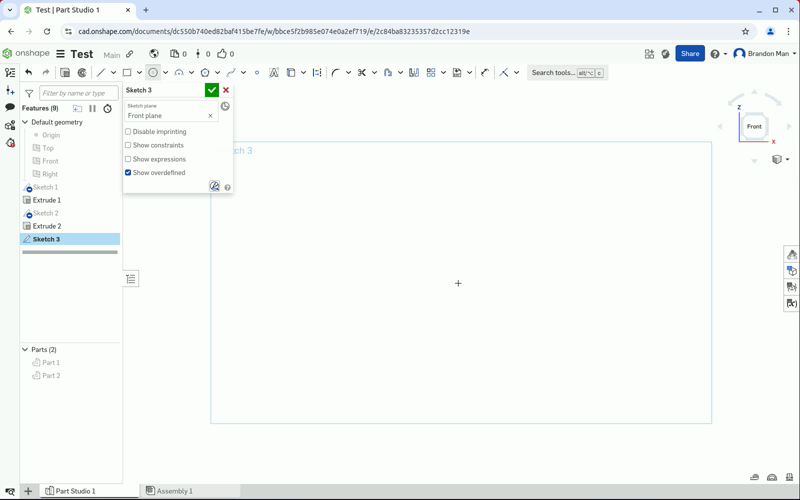
key_up(shift)
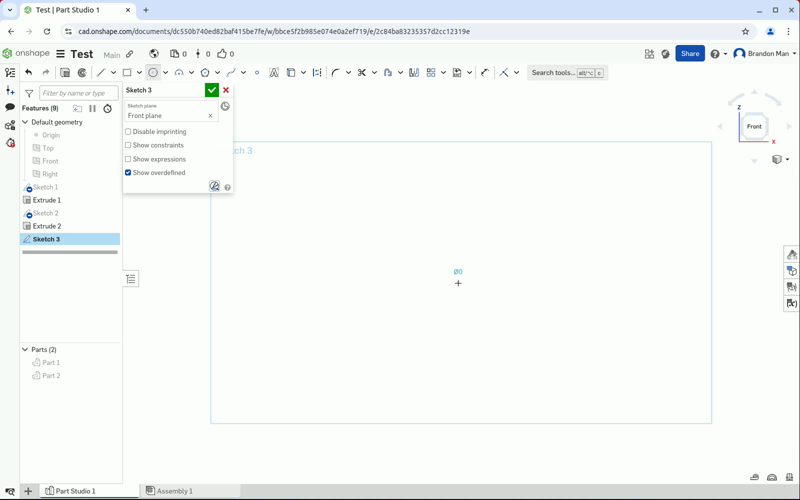
mouse_move(467, 282)
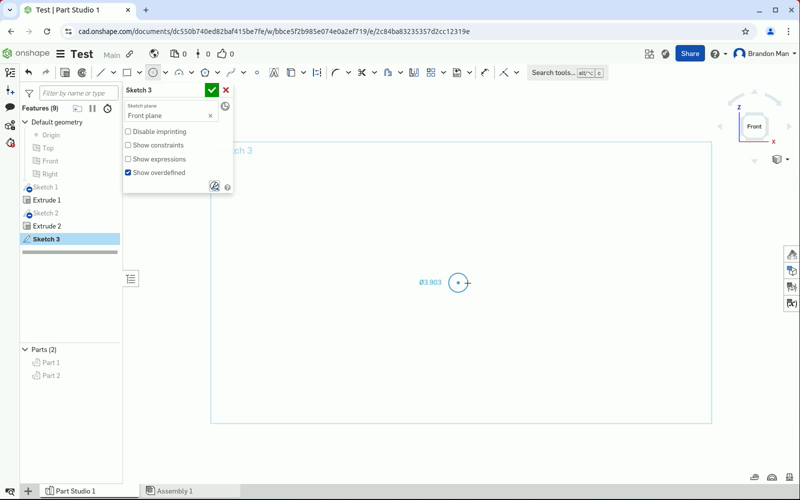
click(467, 282)
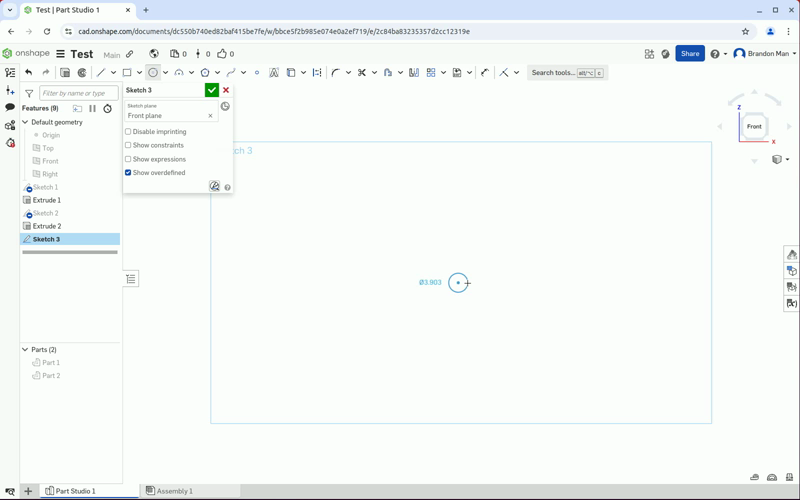
key(esc)
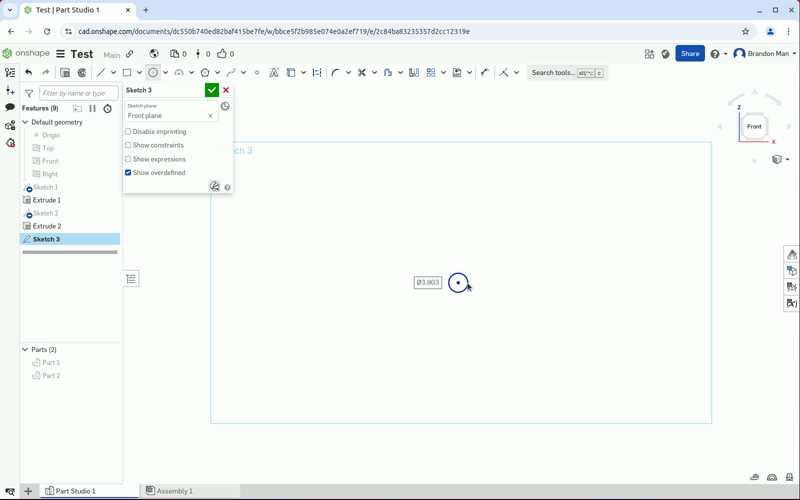
mouse_move(457, 276)
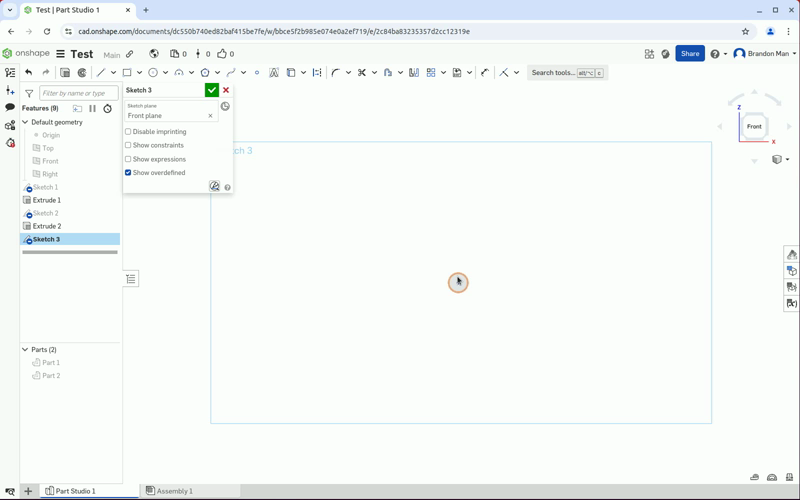
scroll(6)
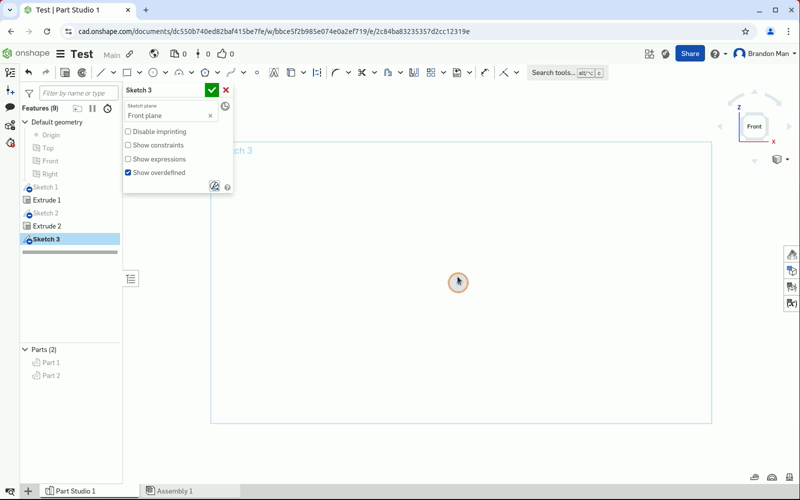
scroll(6)
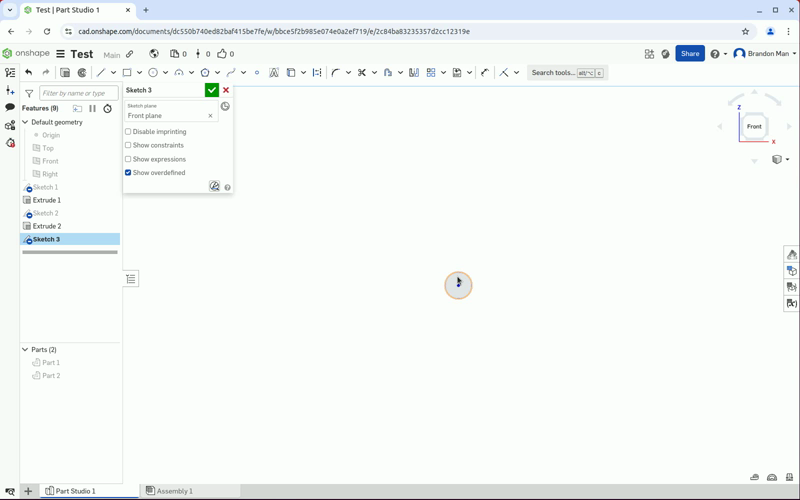
scroll(6)
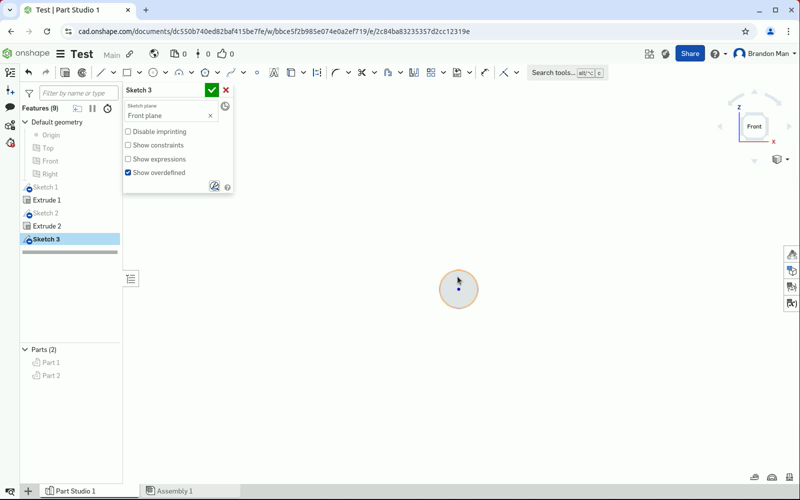
scroll(6)
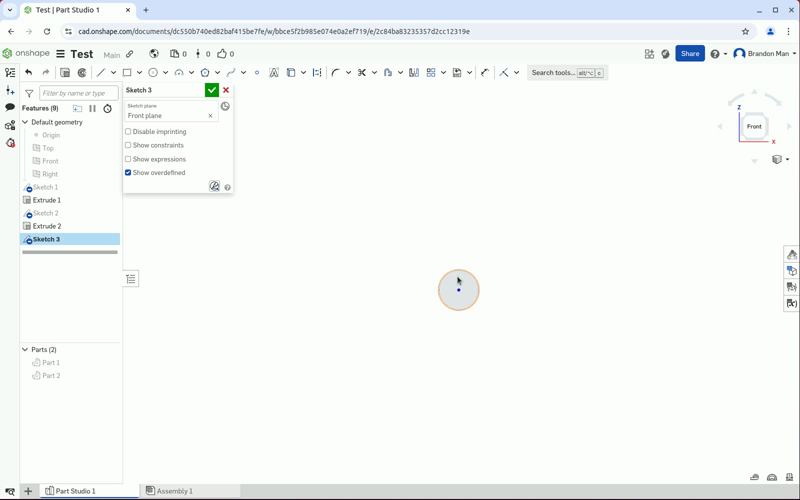
scroll(6)
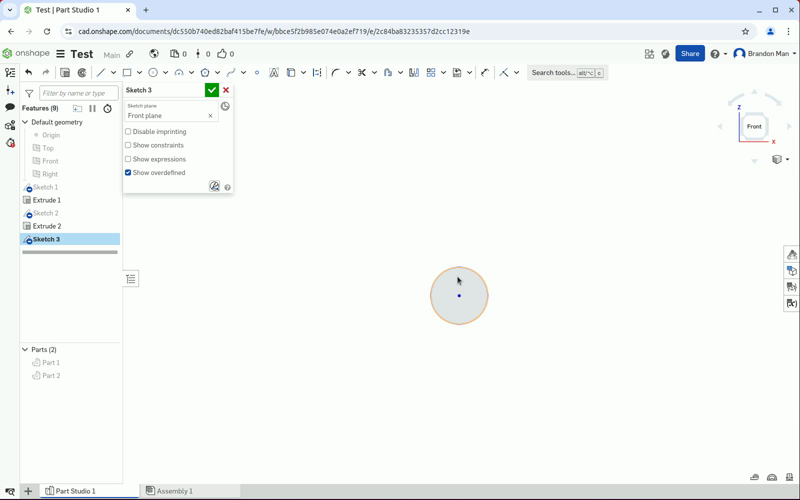
scroll(6)
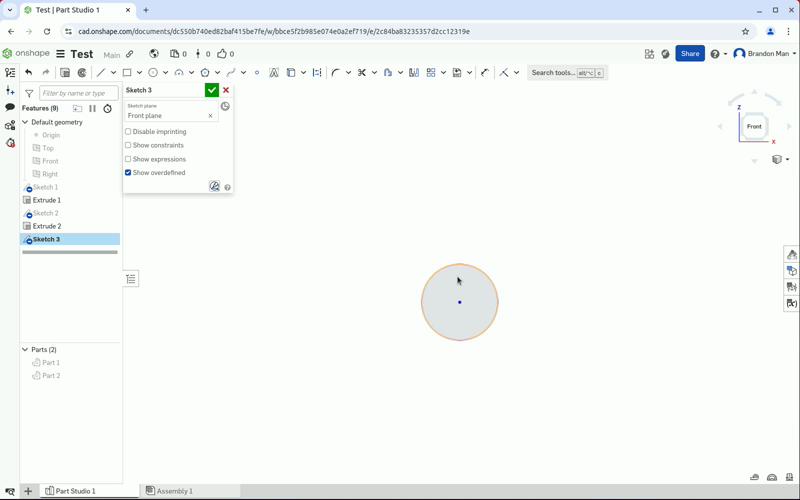
scroll(6)
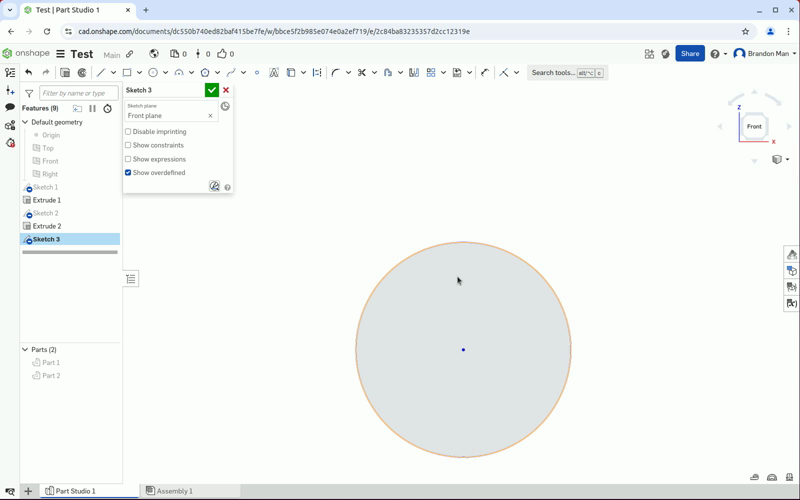
click(457, 276)
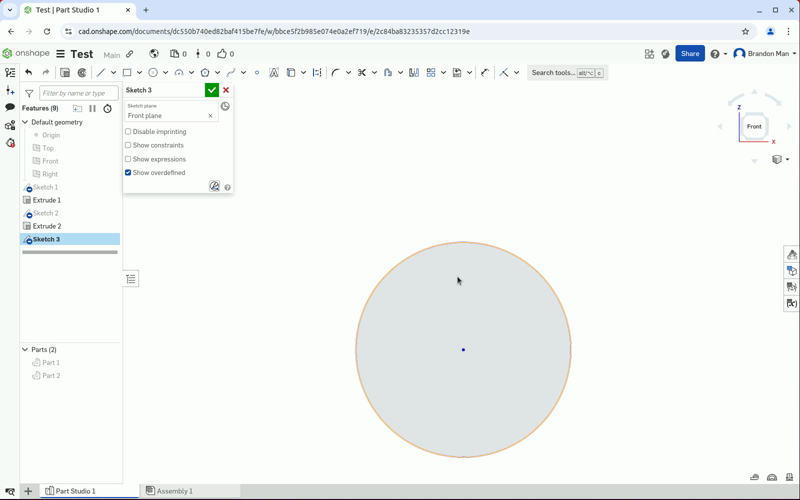
scroll(-6)
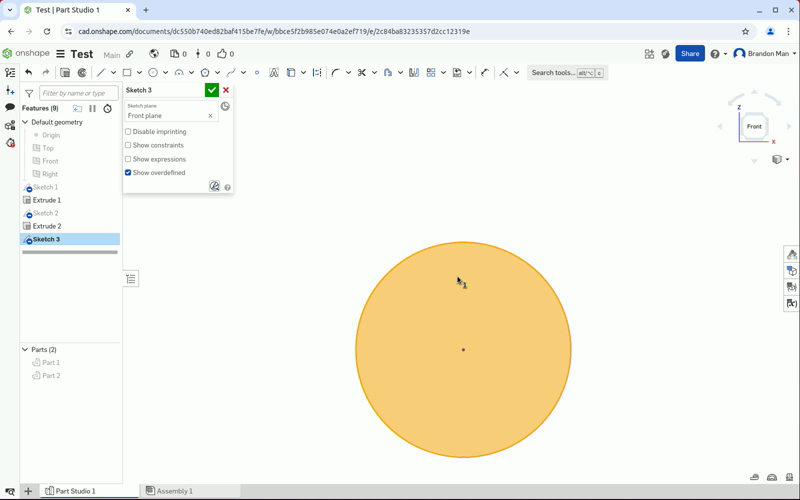
scroll(-6)
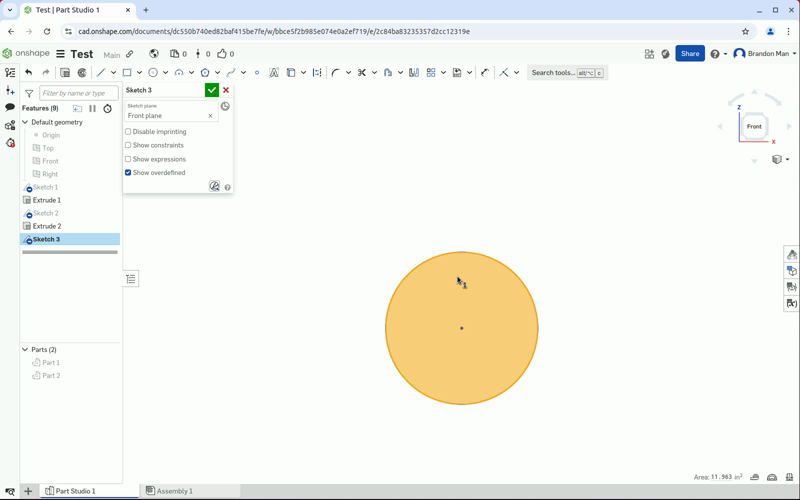
scroll(-6)
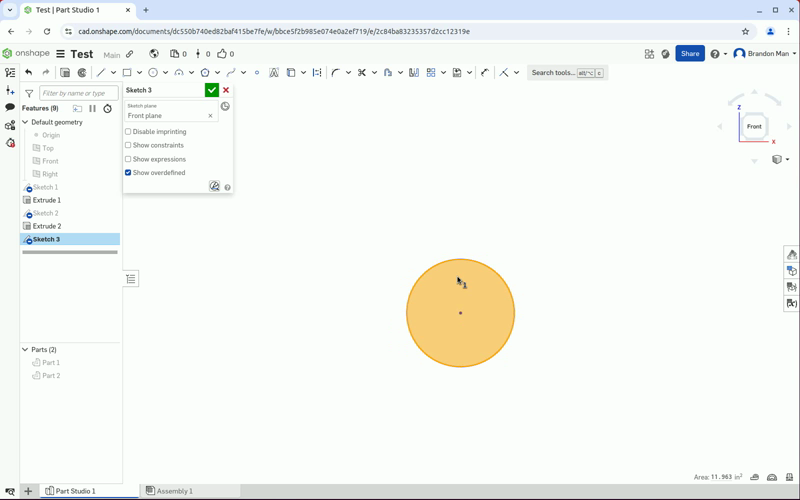
scroll(-6)
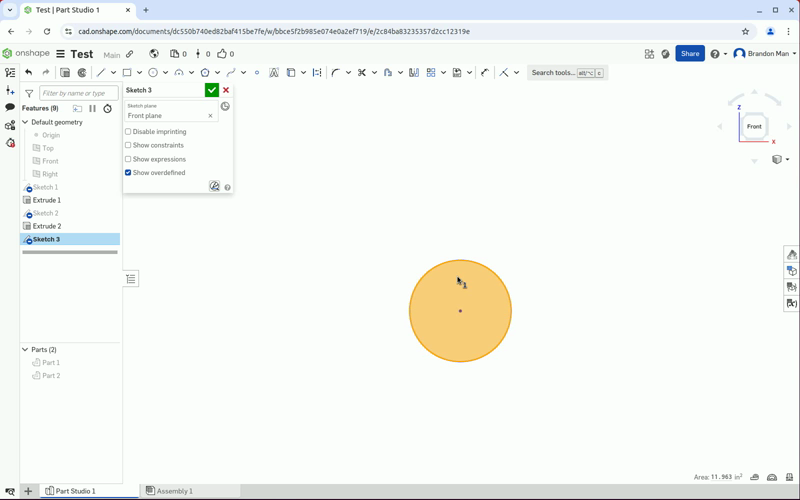
scroll(-6)
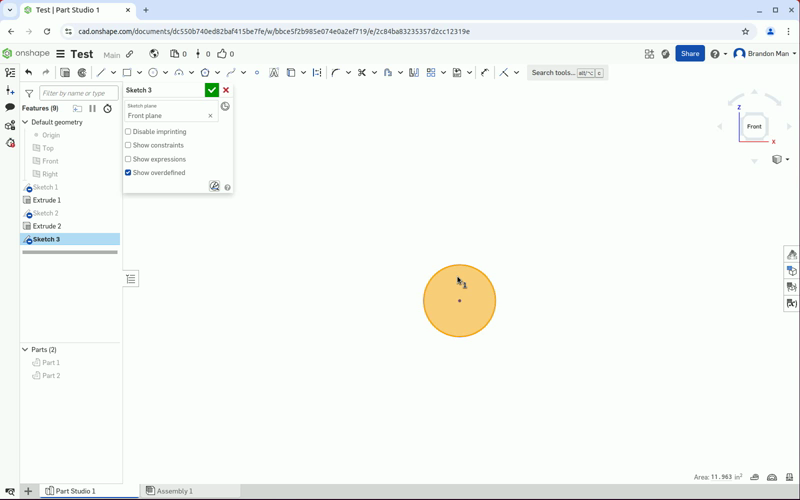
scroll(-6)
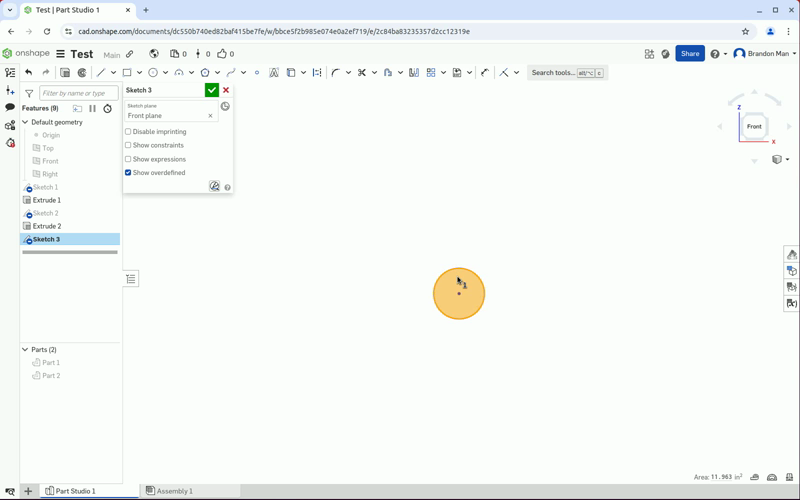
scroll(-6)
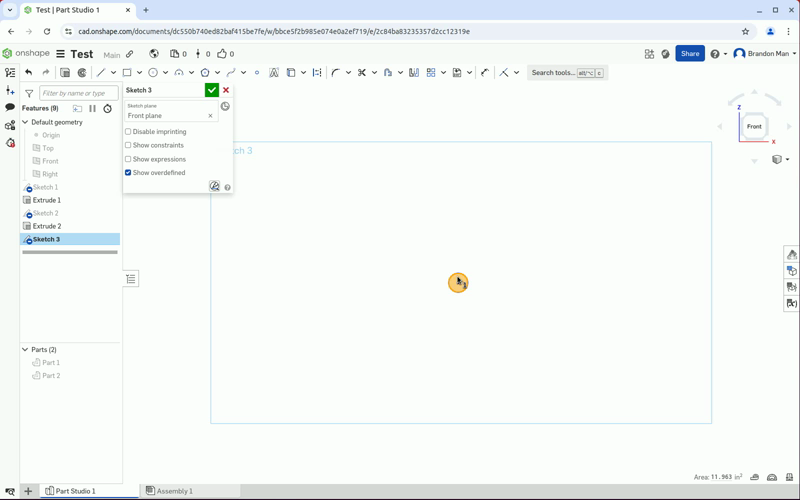
mouse_move(73, 352)
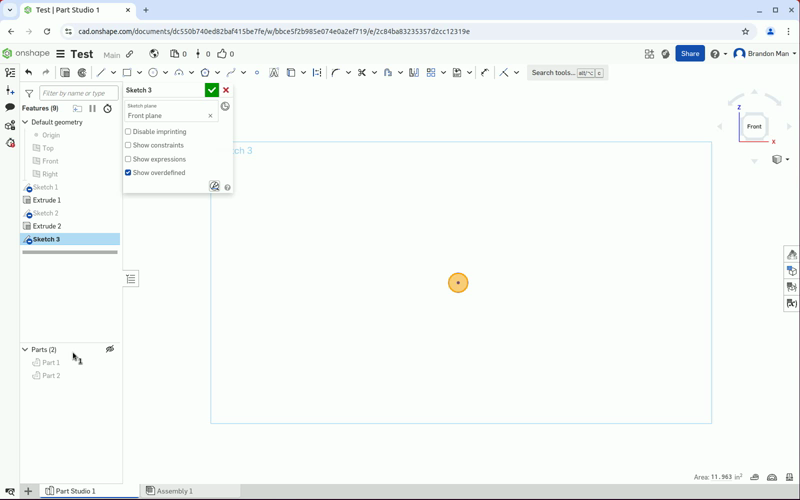
key(shift+y)
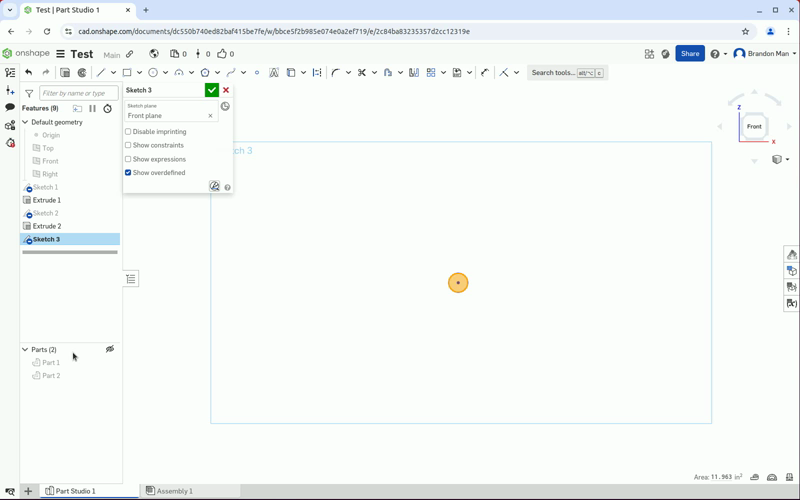
key(shift+e)
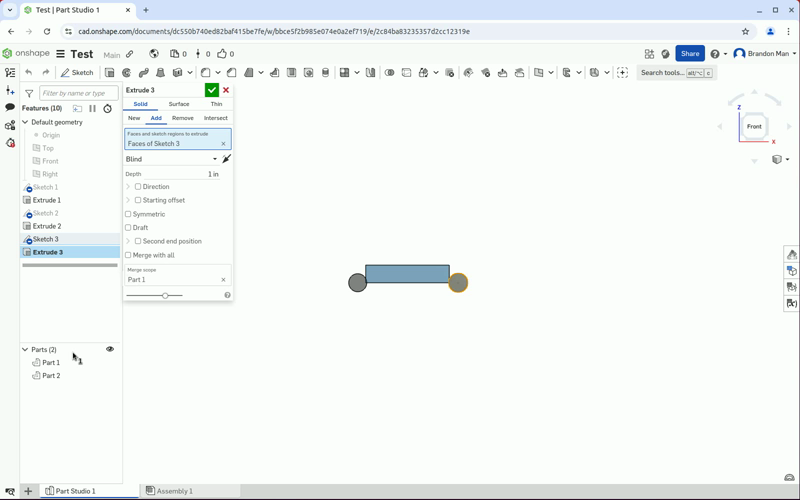
mouse_move(143, 106)
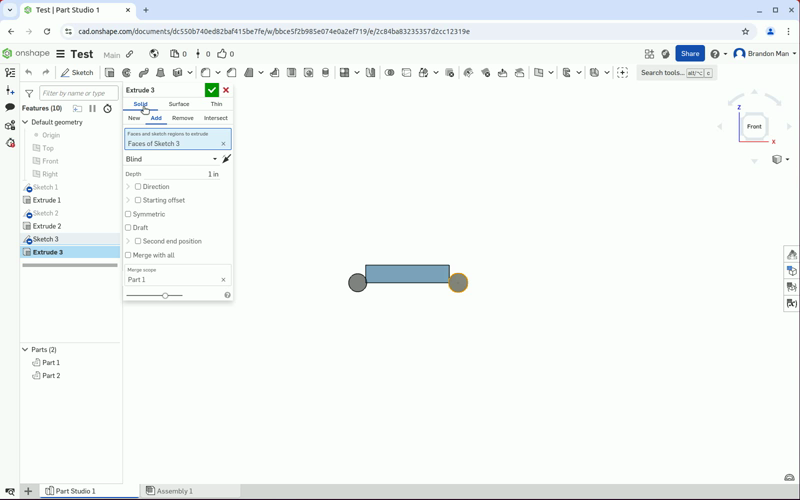
click(143, 106)
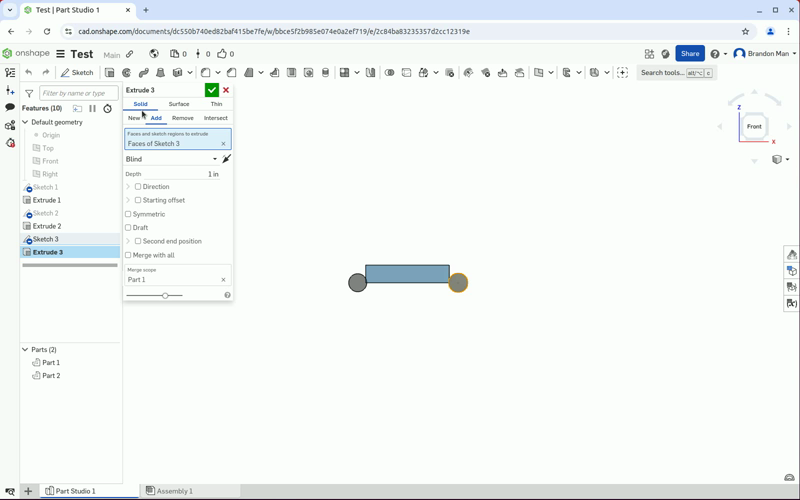
mouse_move(137, 120)
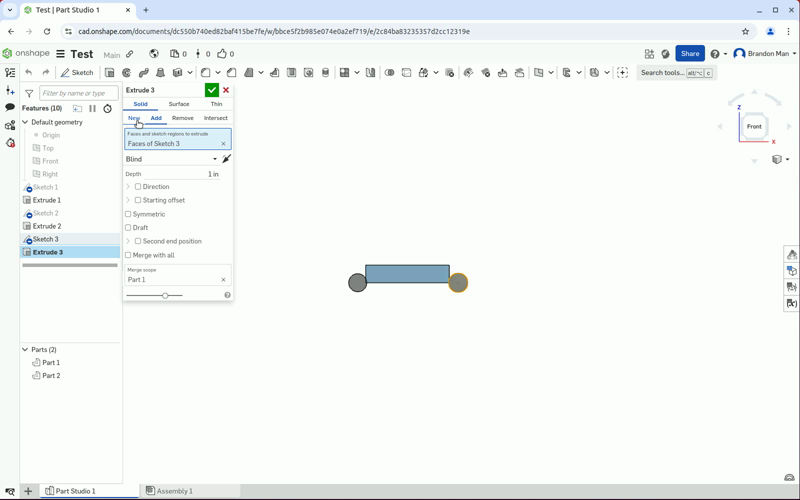
click(137, 120)
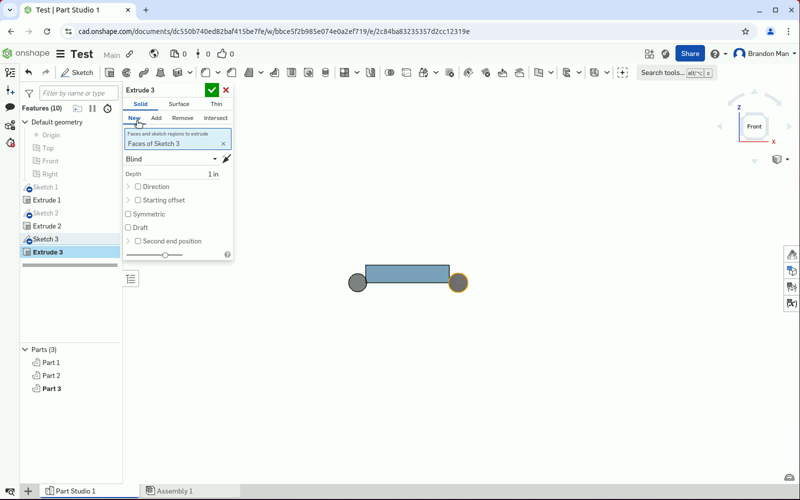
key(tab, 4)
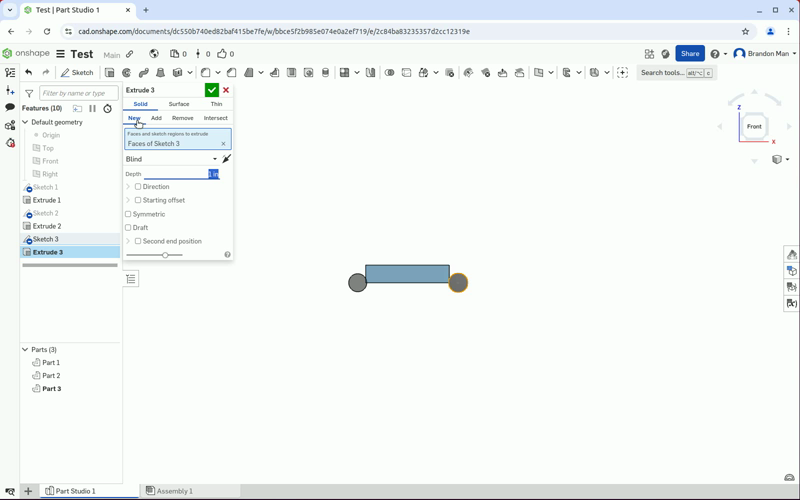
text(-17.09)
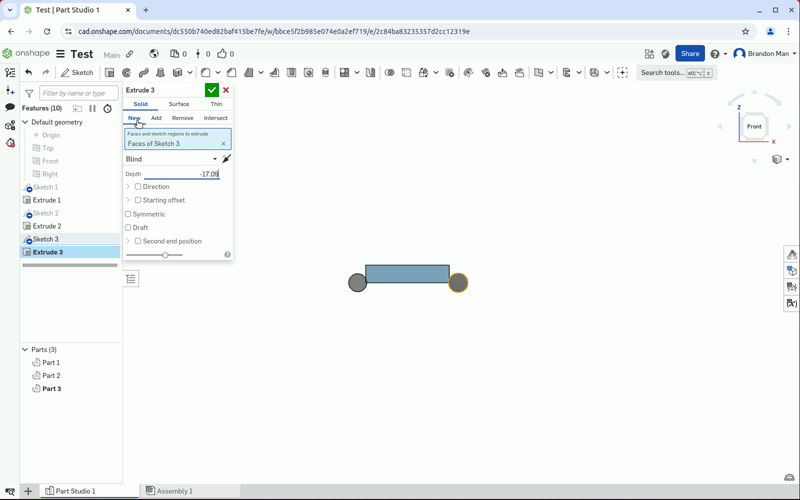
key(enter)
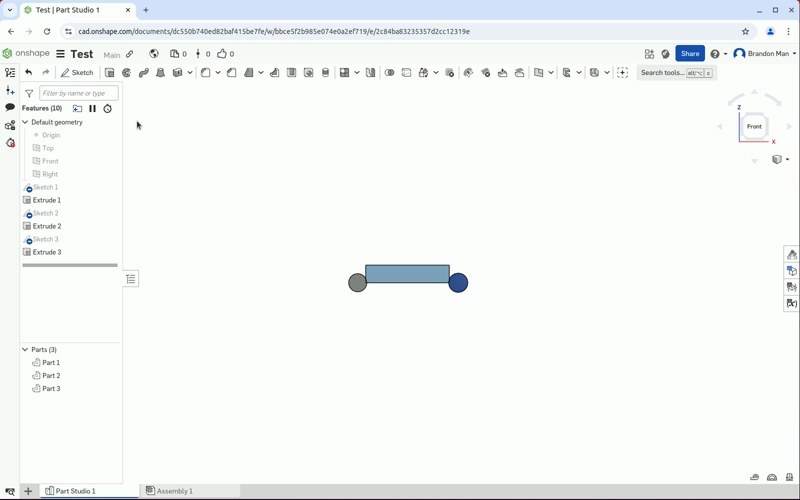
key(shift+h)
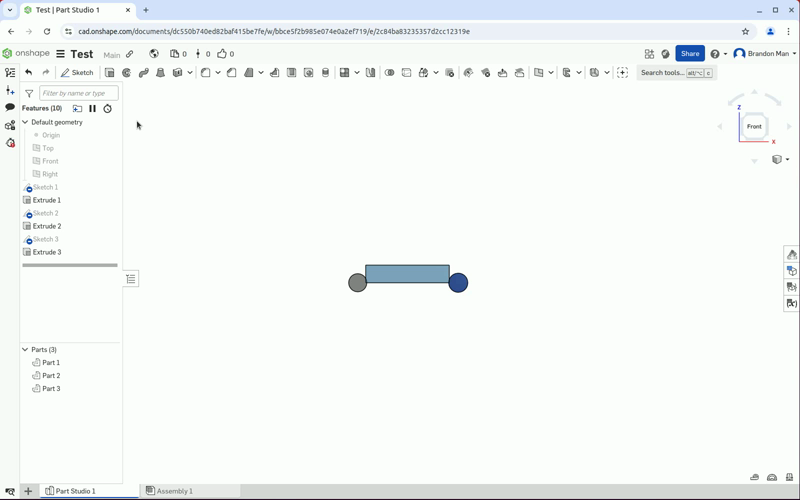
key(shift+h)
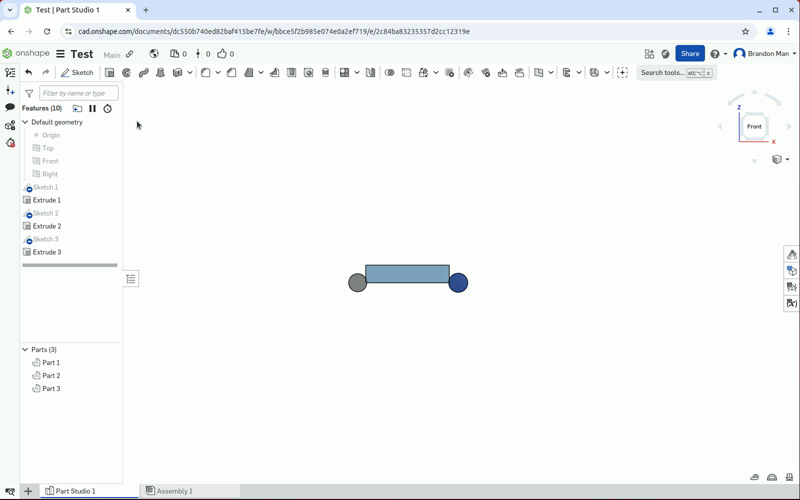
mouse_move(73, 189)
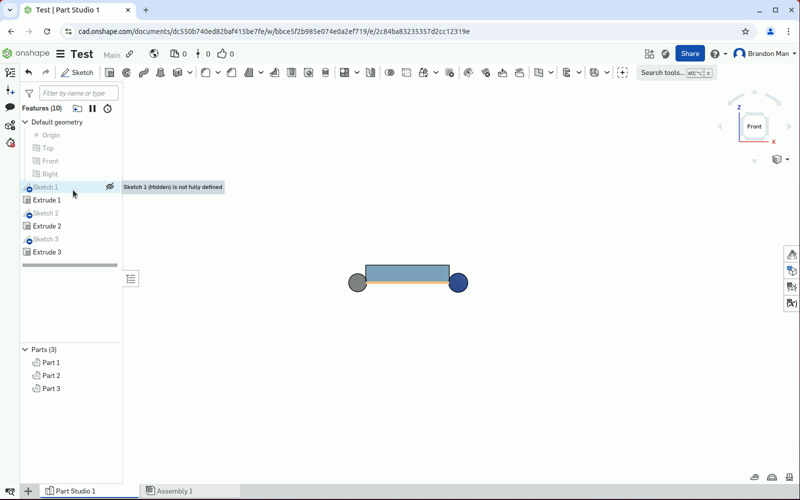
click(73, 189)
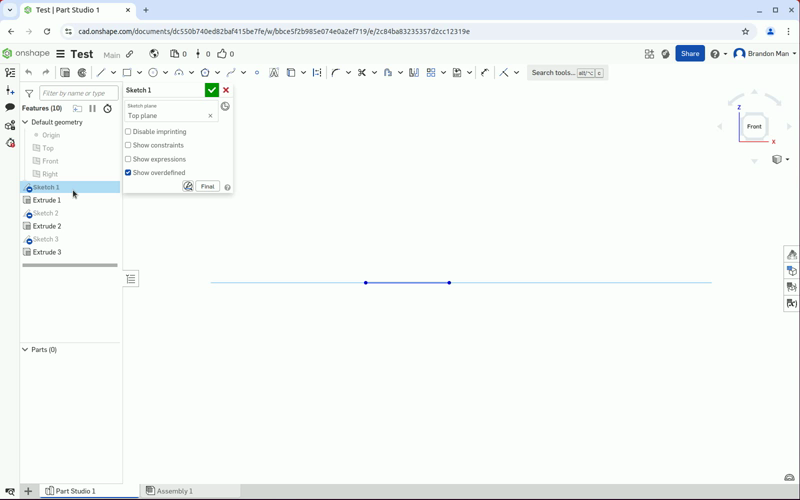
mouse_move(229, 92)
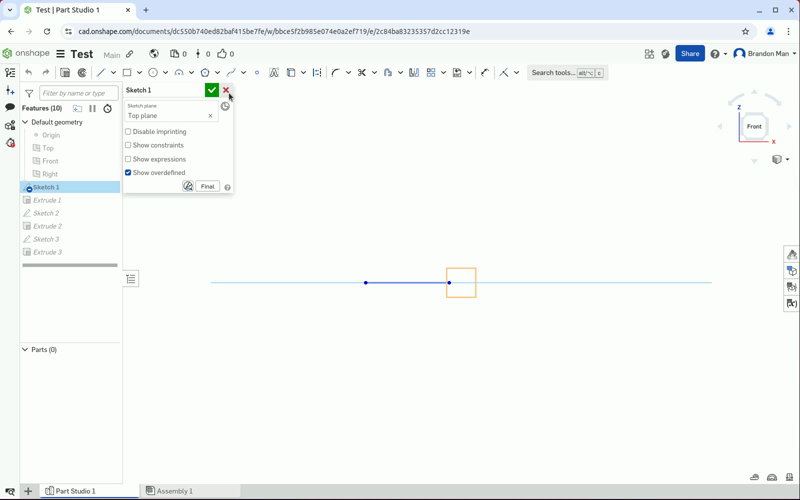
click(229, 92)
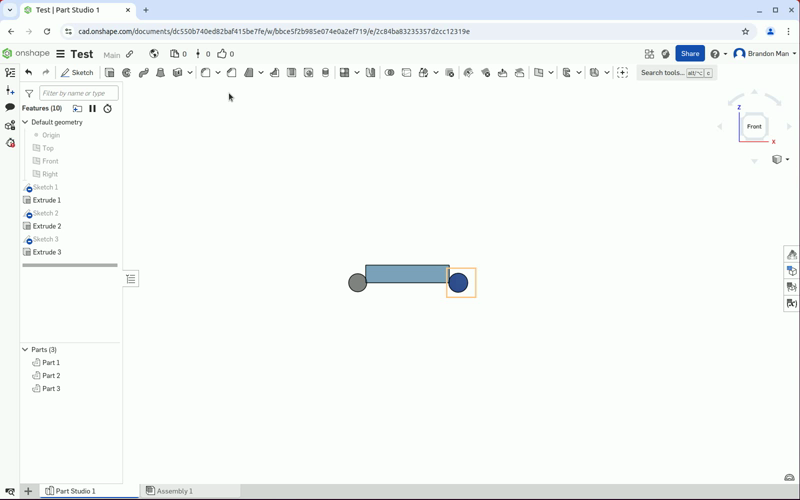
mouse_move(73, 352)
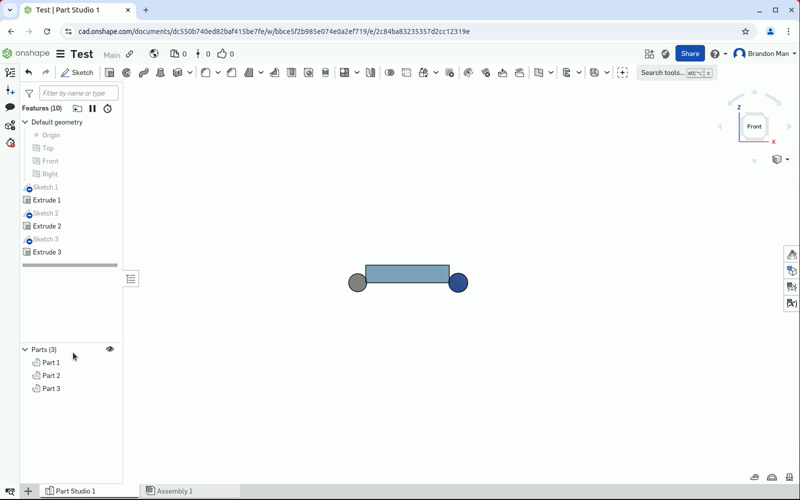
key(y)
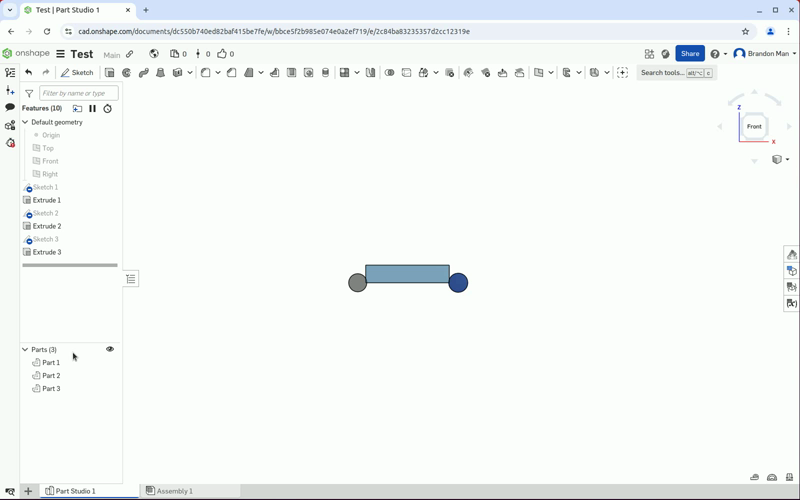
key(shift+p)
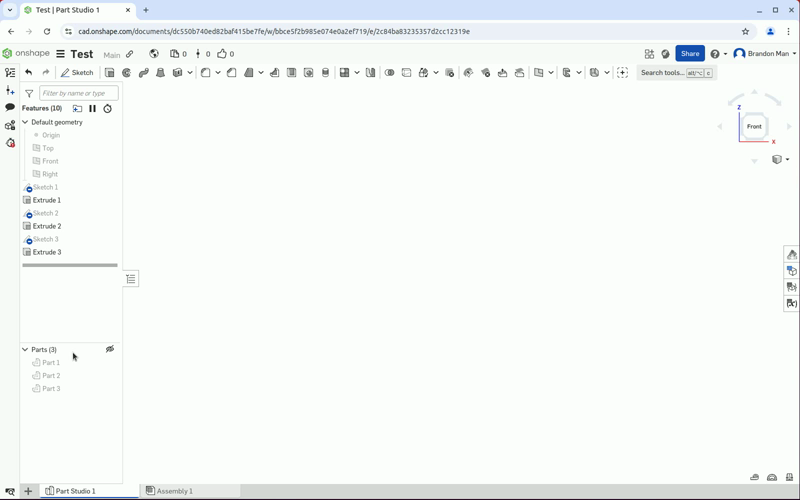
key(space)
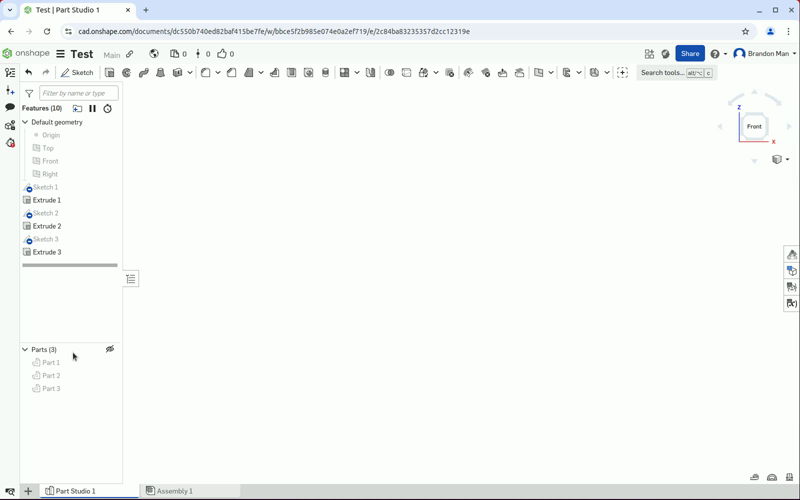
key_down(shift)
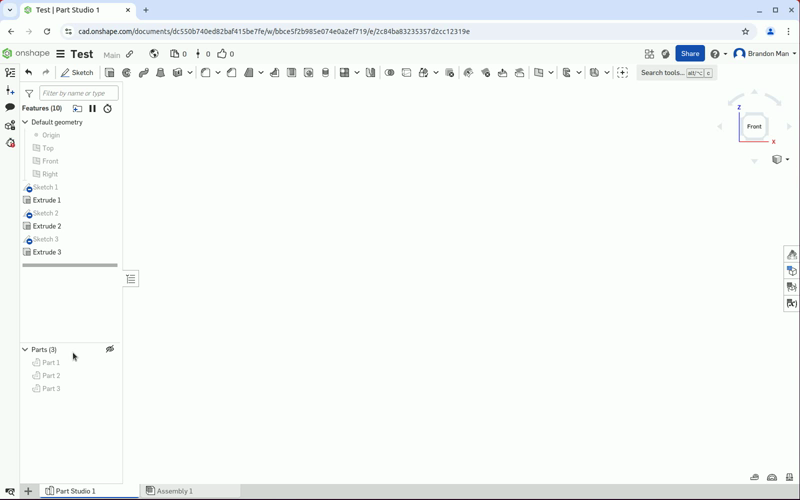
key(down)
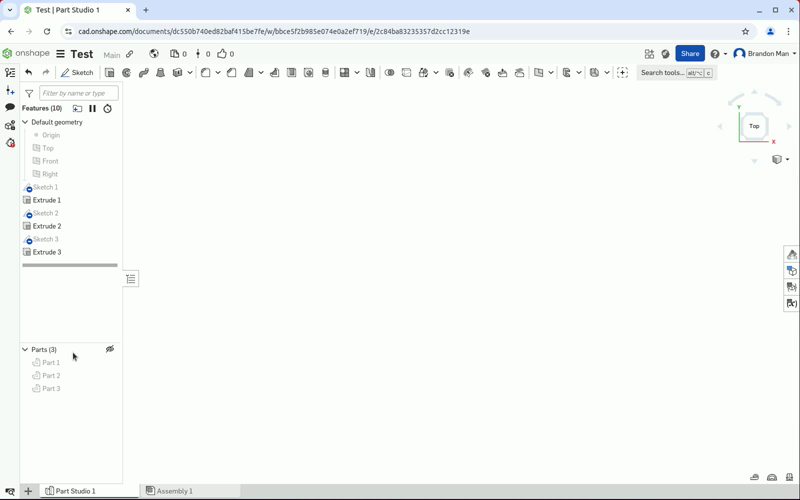
key_up(shift)
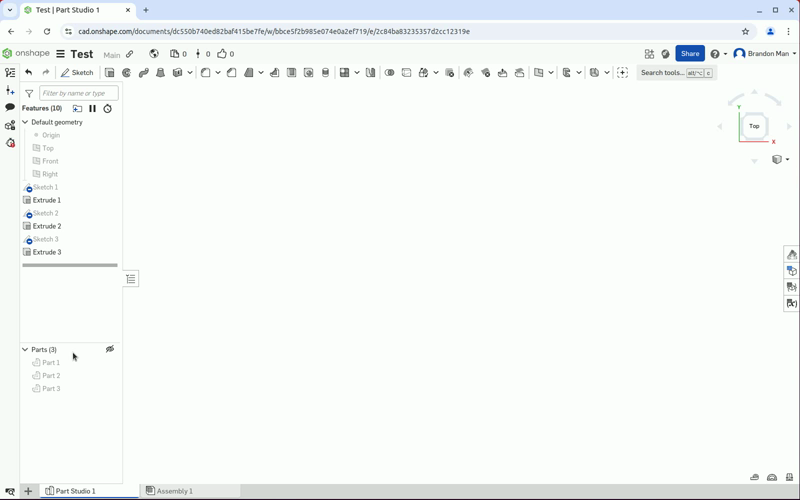
mouse_move(73, 352)
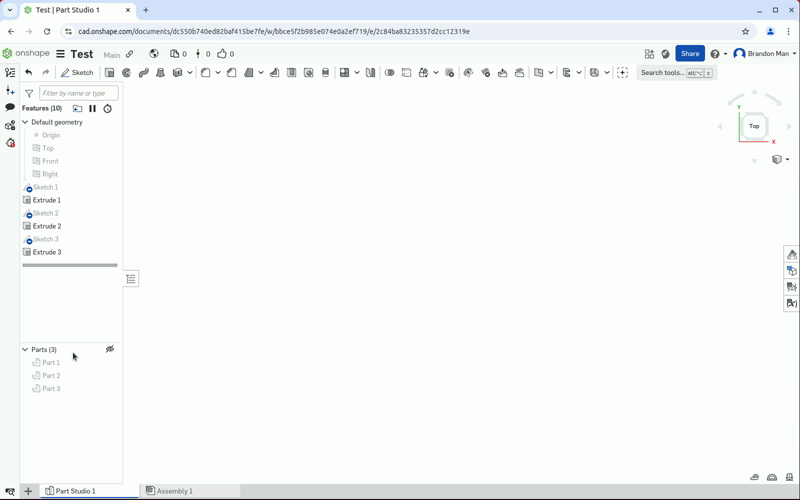
key(shift+y)
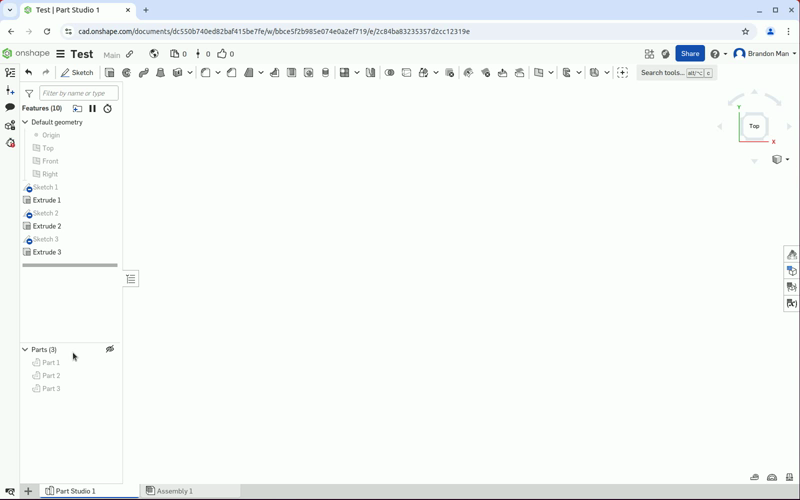
key(shift+s)
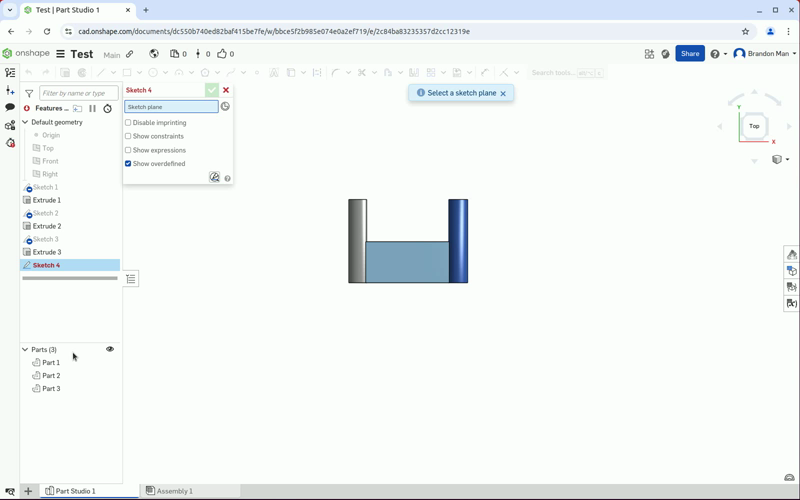
mouse_move(73, 150)
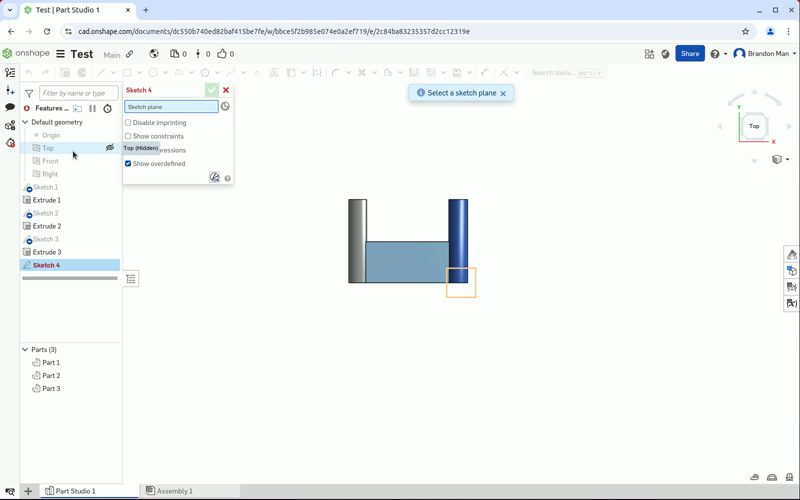
click(73, 150)
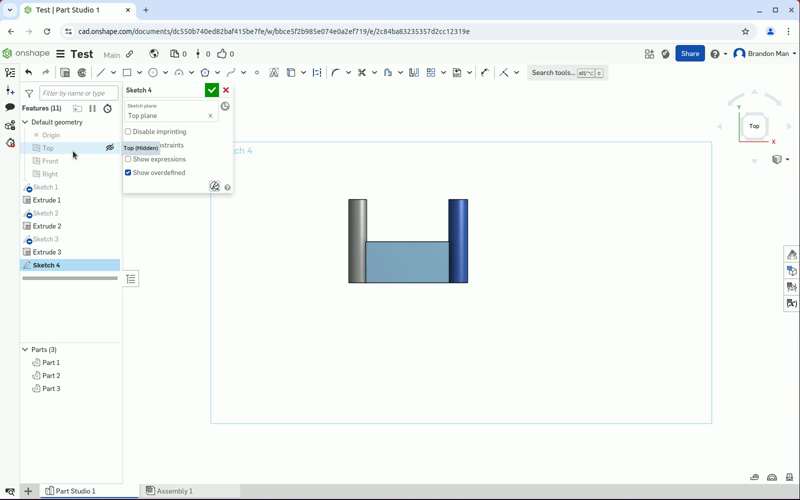
mouse_move(73, 352)
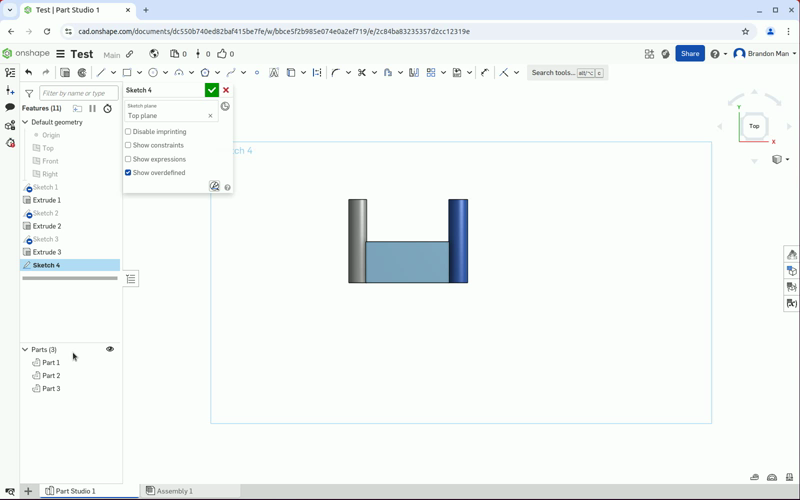
key(y)
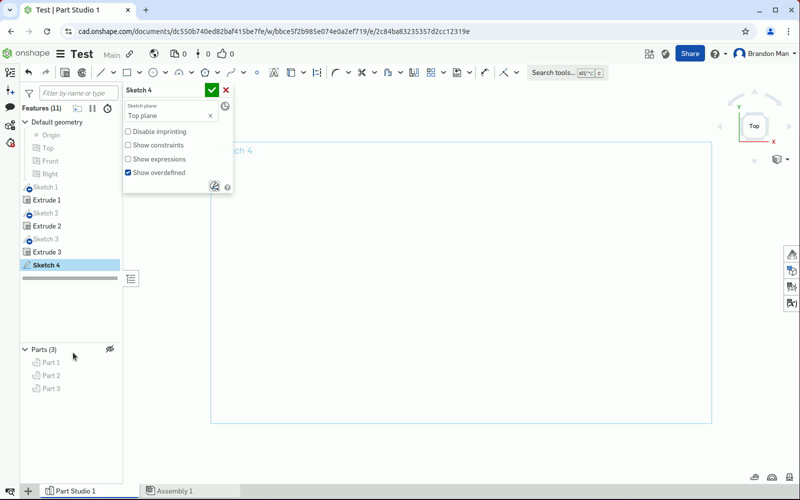
key(l)
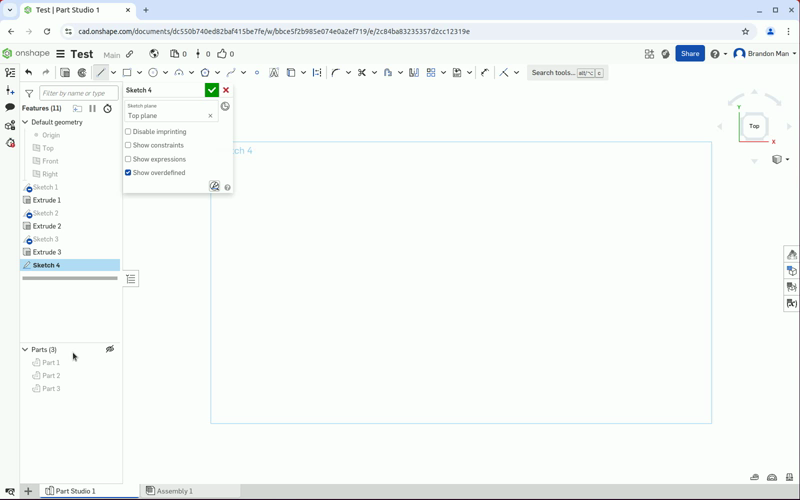
key_down(shift)
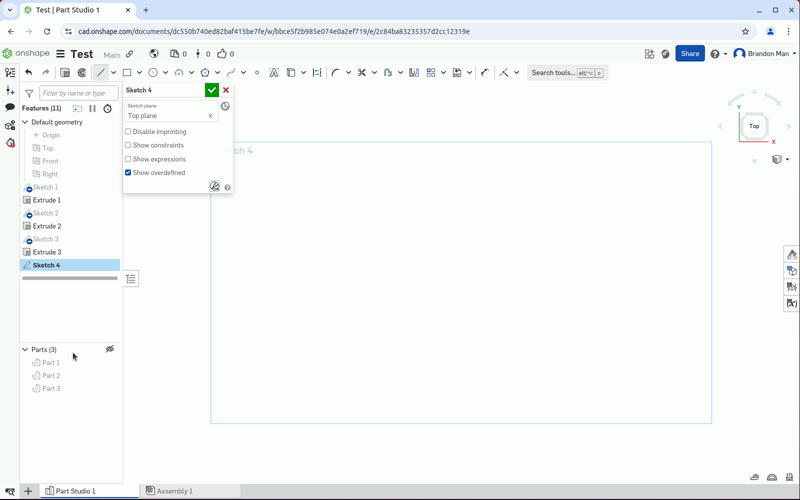
mouse_move(377, 274)
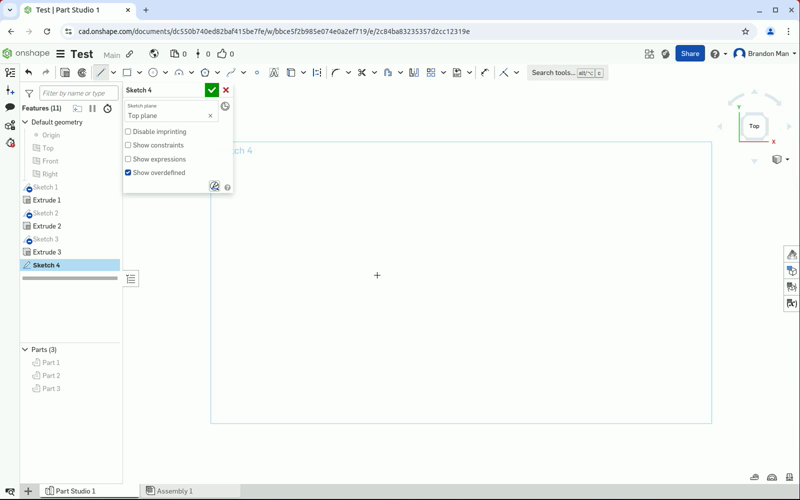
click(377, 274)
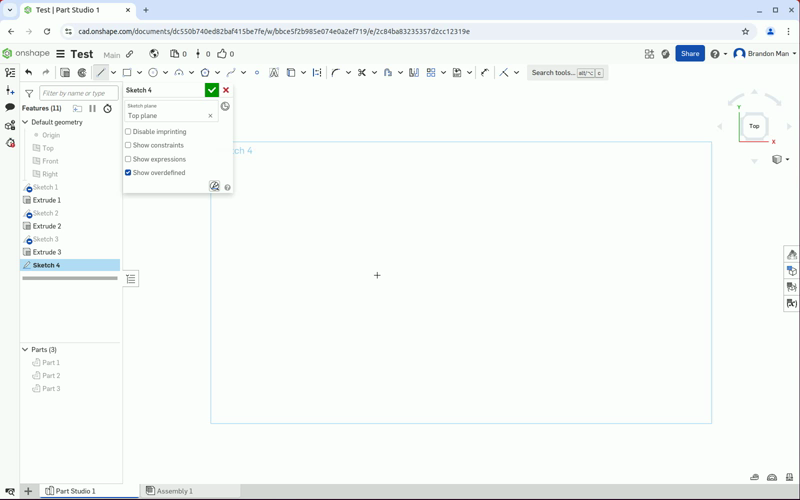
key_up(shift)
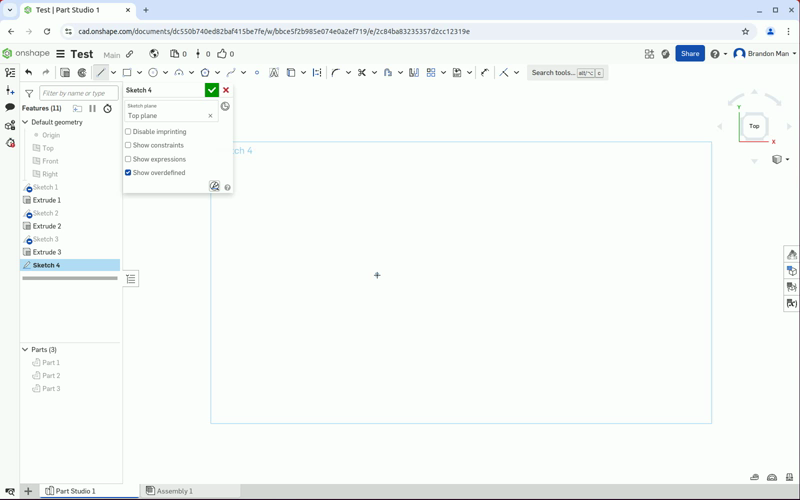
key_down(shift)
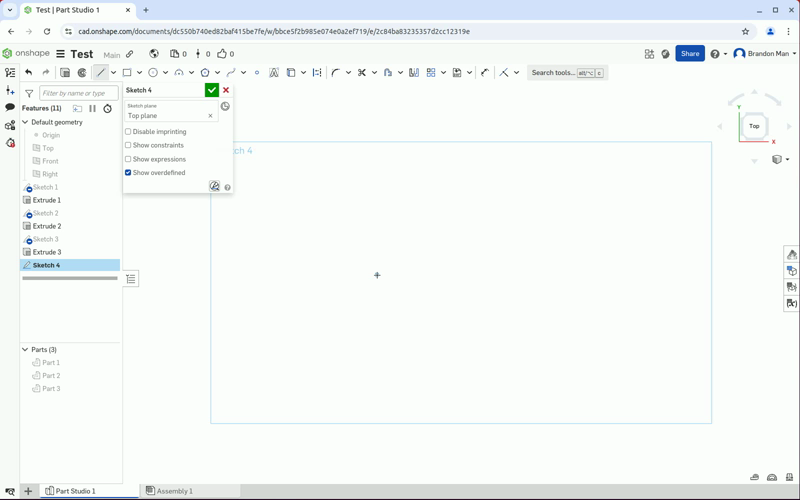
mouse_move(407, 274)
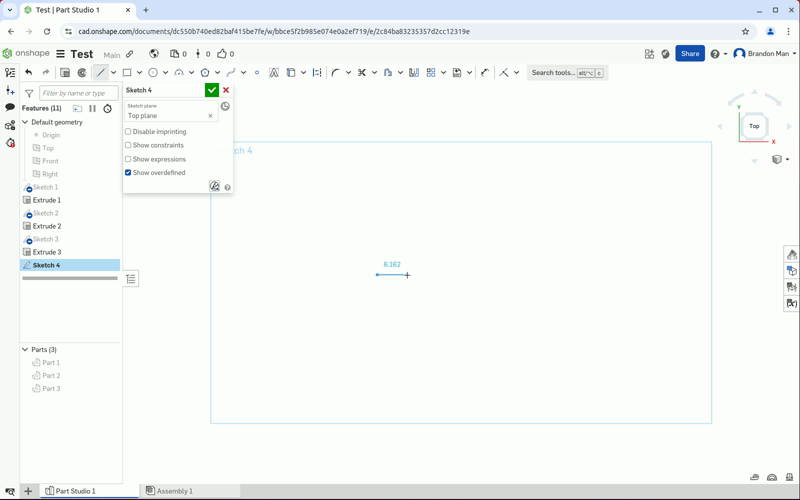
mouse_move(436, 274)
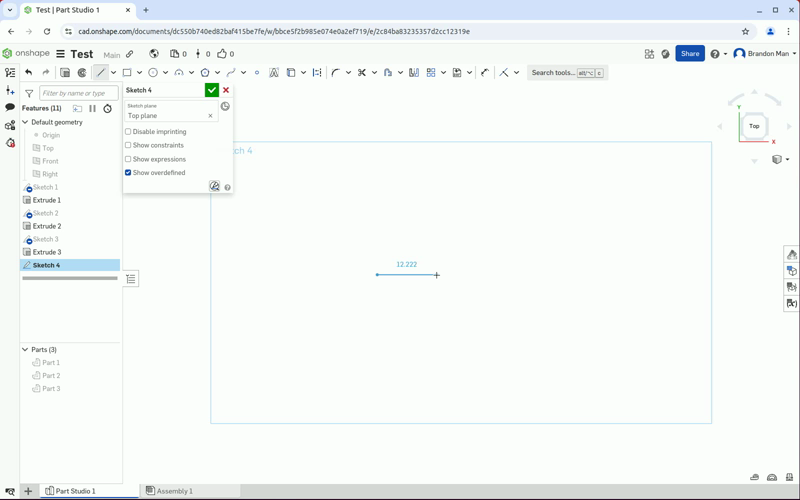
click(436, 274)
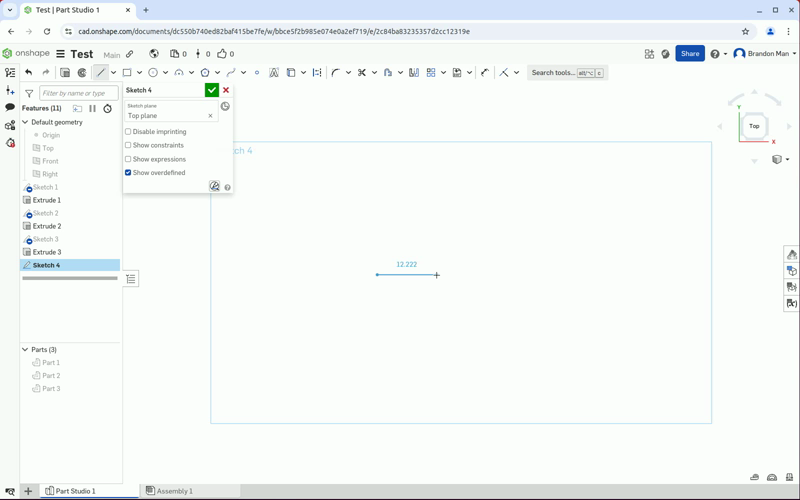
key_up(shift)
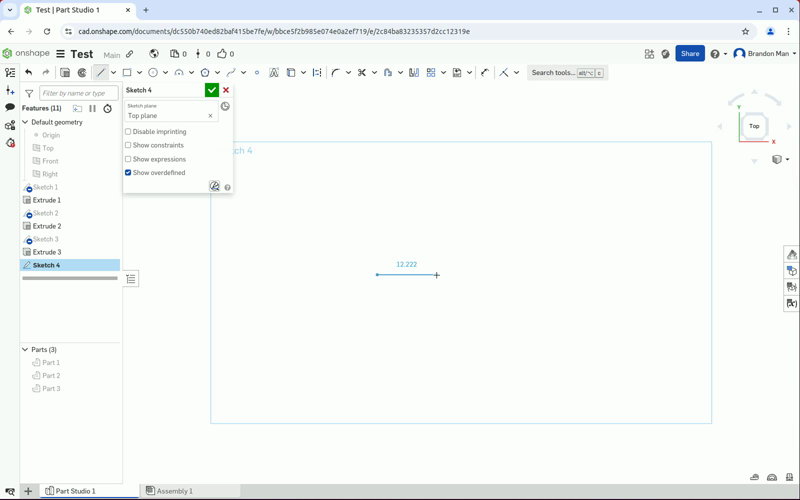
key_down(shift)
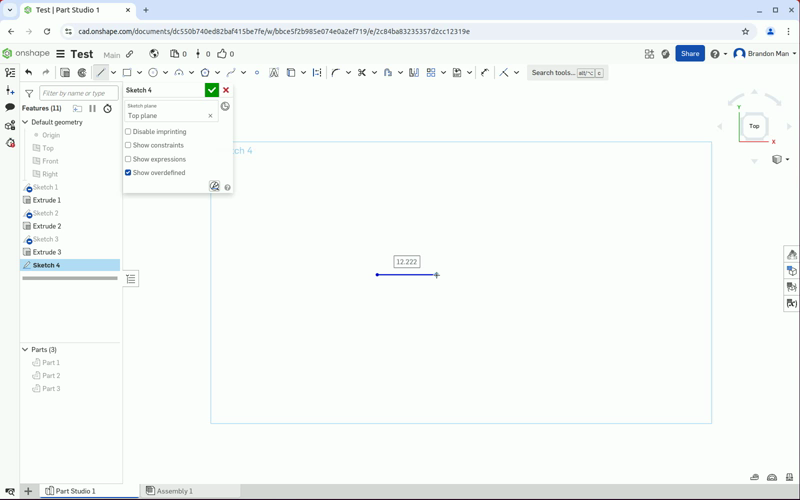
mouse_move(466, 274)
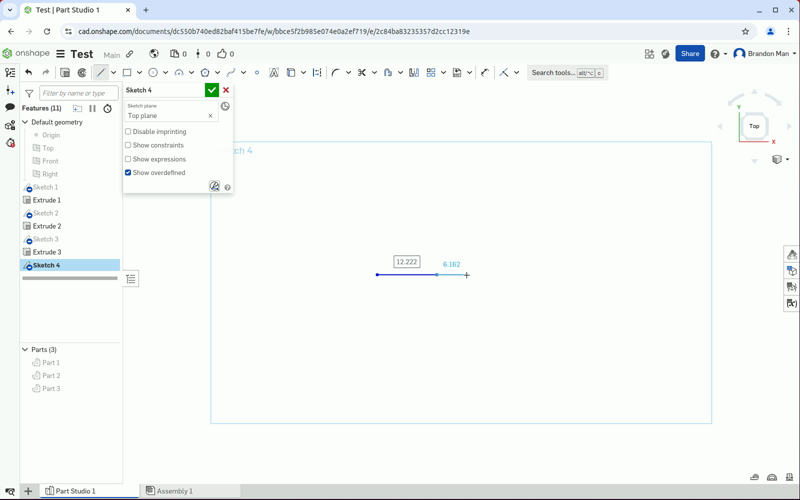
mouse_move(436, 249)
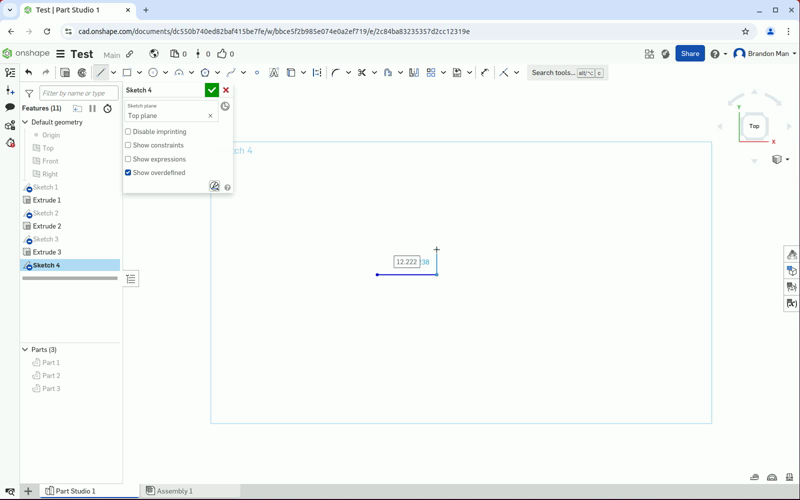
click(436, 249)
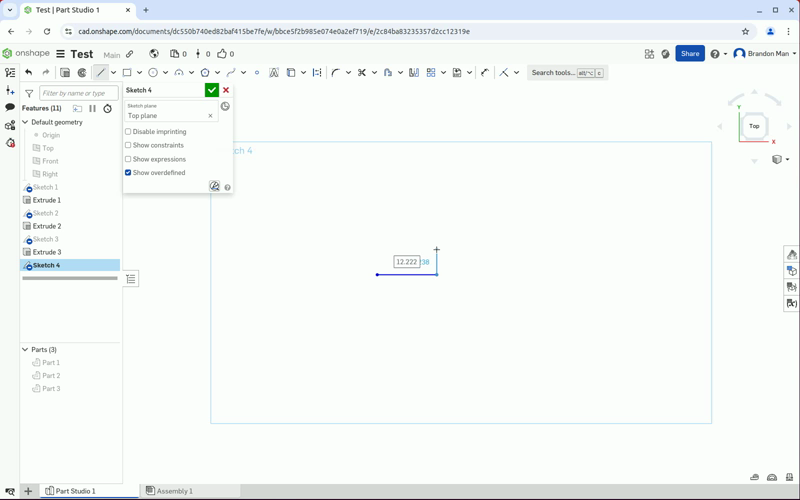
key_up(shift)
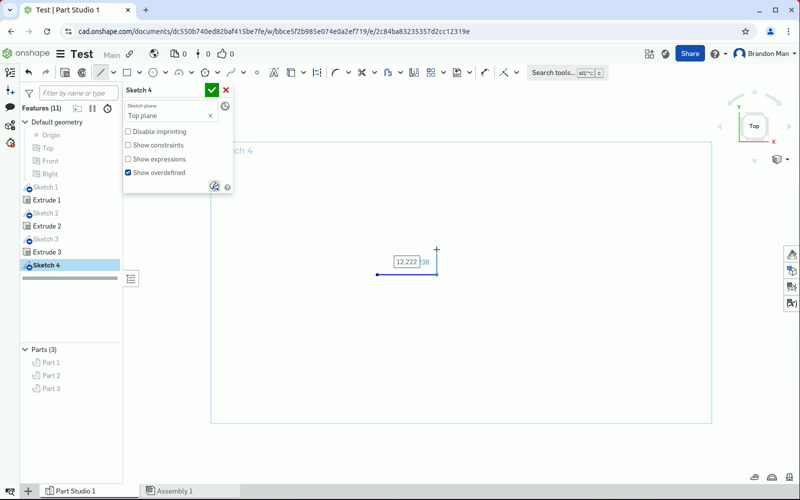
key_down(shift)
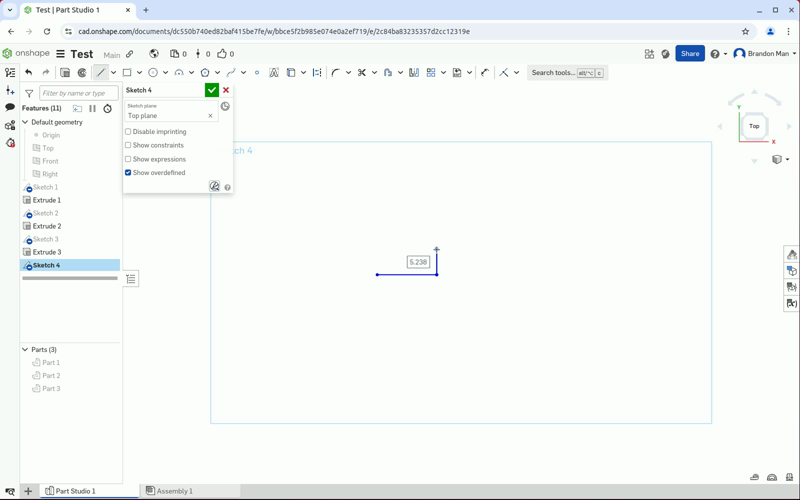
mouse_move(466, 249)
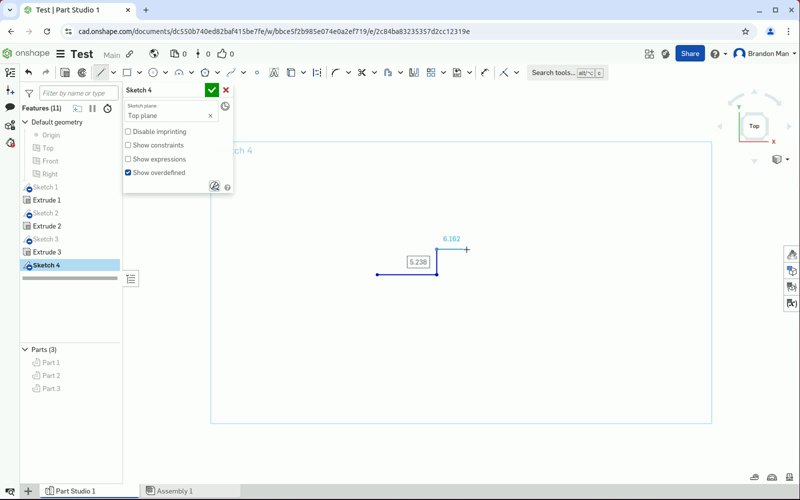
mouse_move(377, 249)
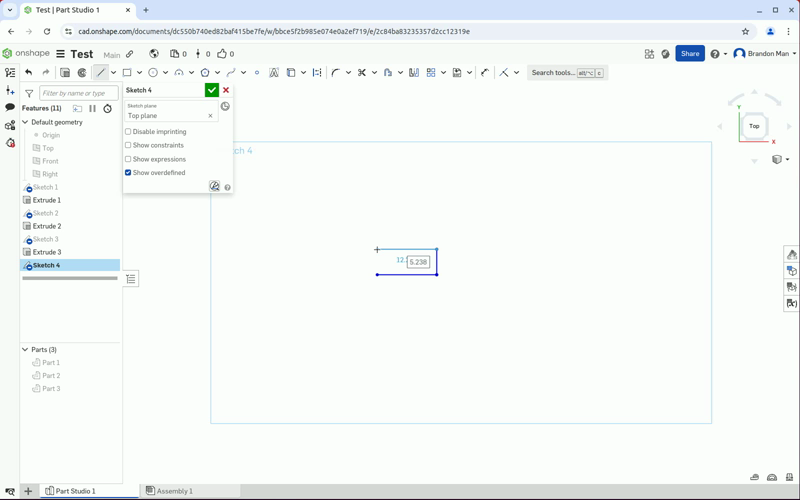
click(377, 249)
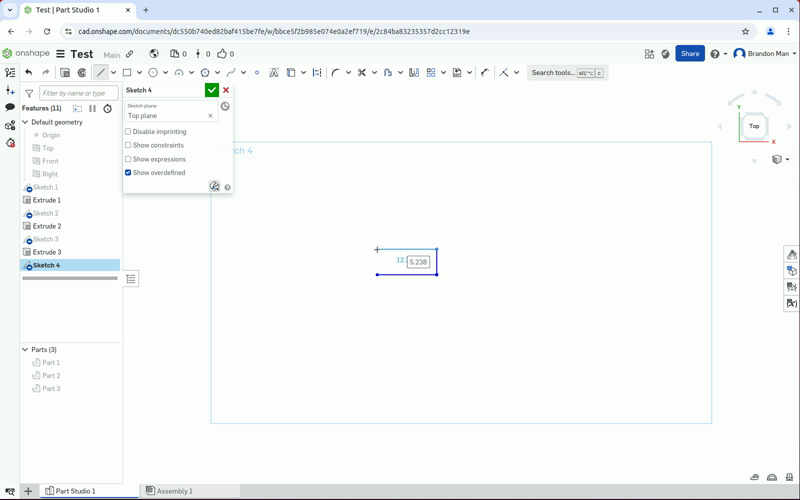
key_up(shift)
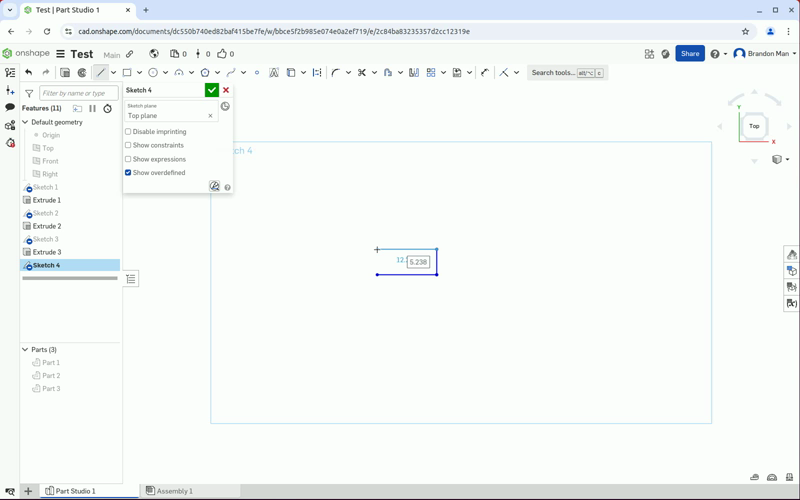
mouse_move(407, 249)
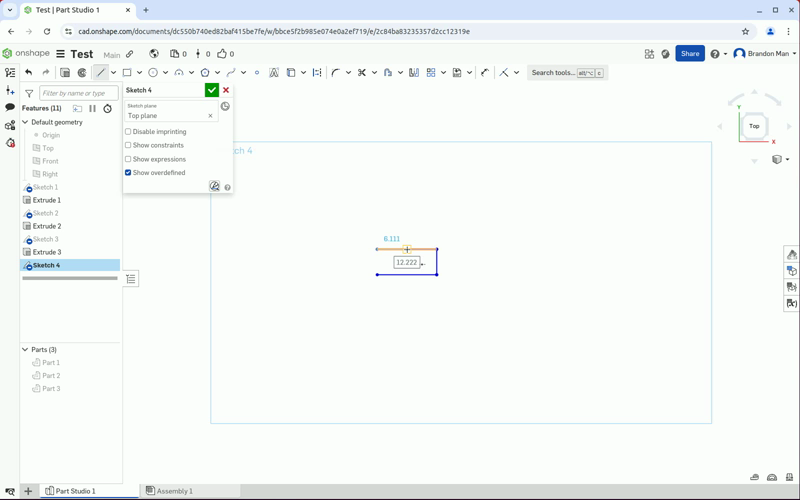
key_down(shift)
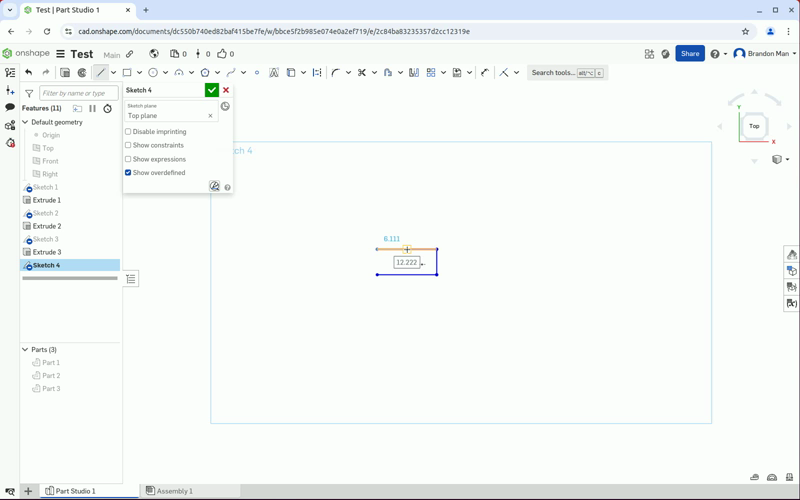
mouse_move(377, 274)
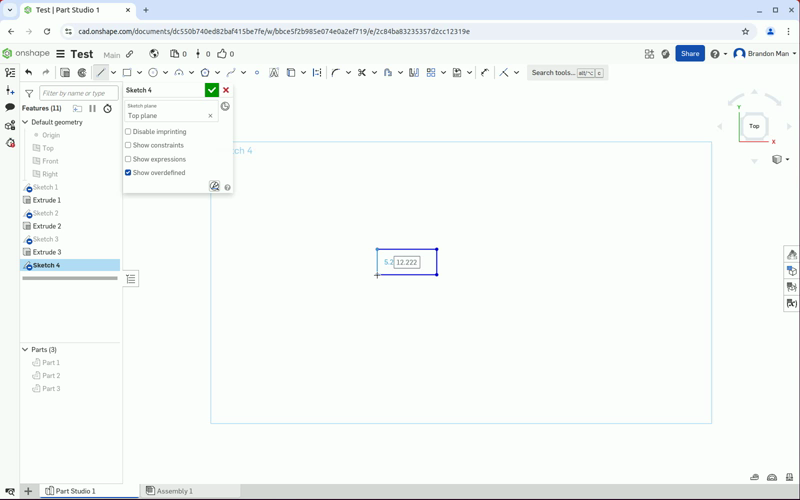
key_up(shift)
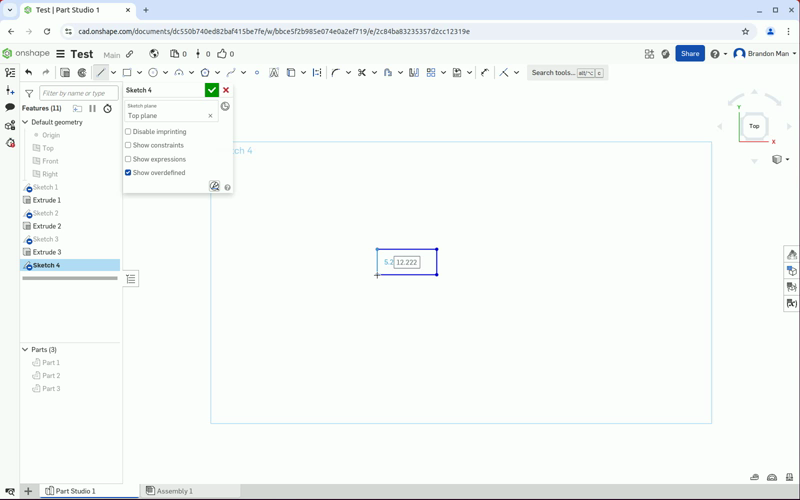
click(377, 274)
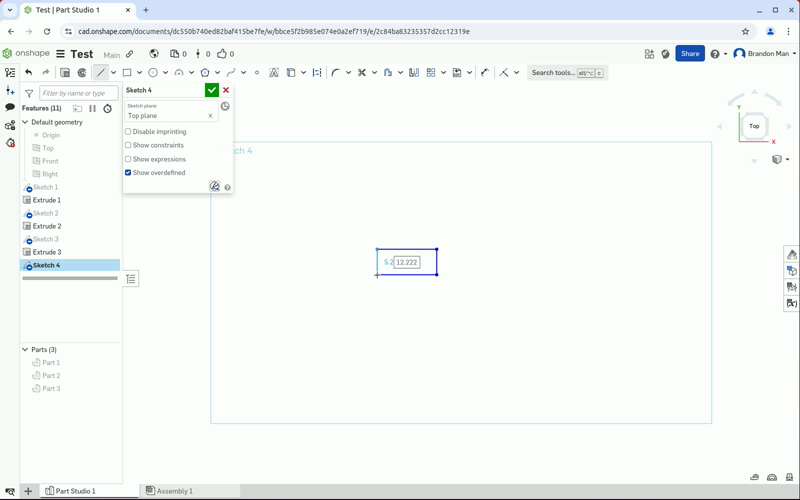
key(esc)
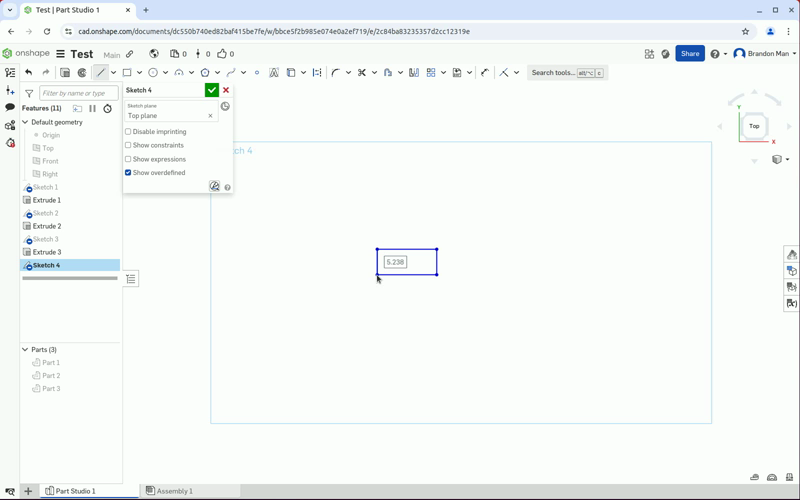
mouse_move(385, 266)
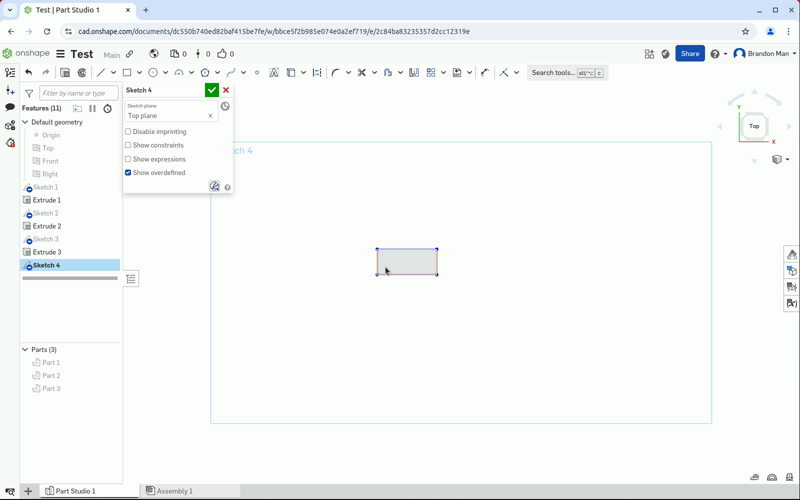
scroll(6)
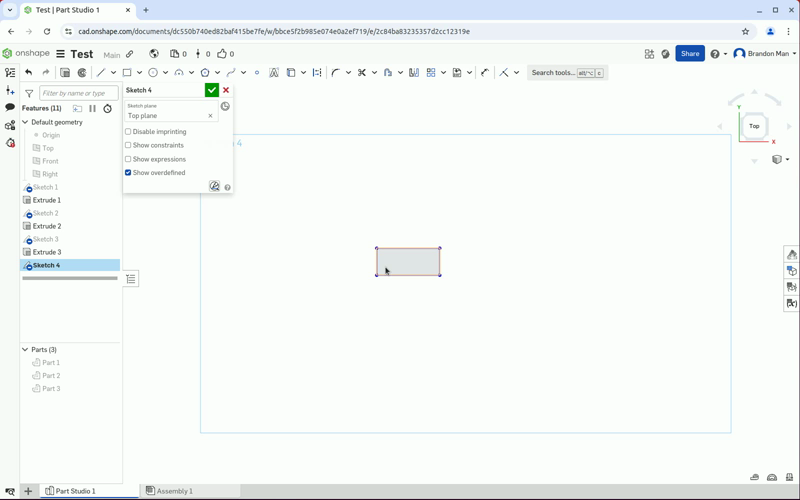
scroll(6)
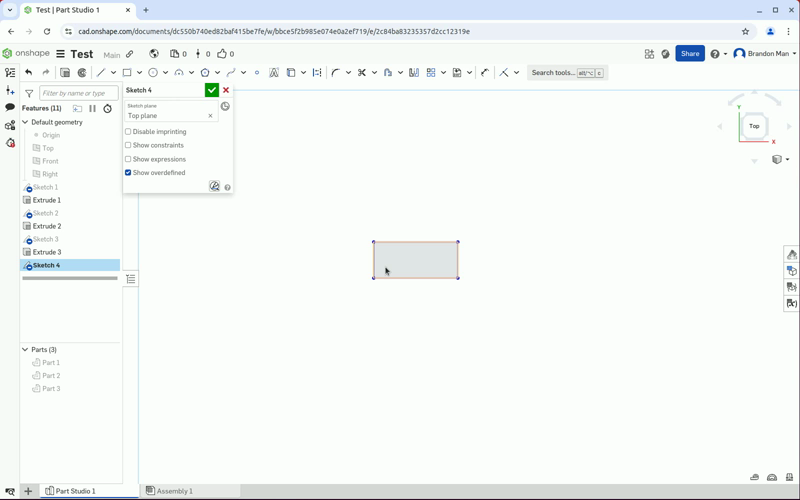
scroll(6)
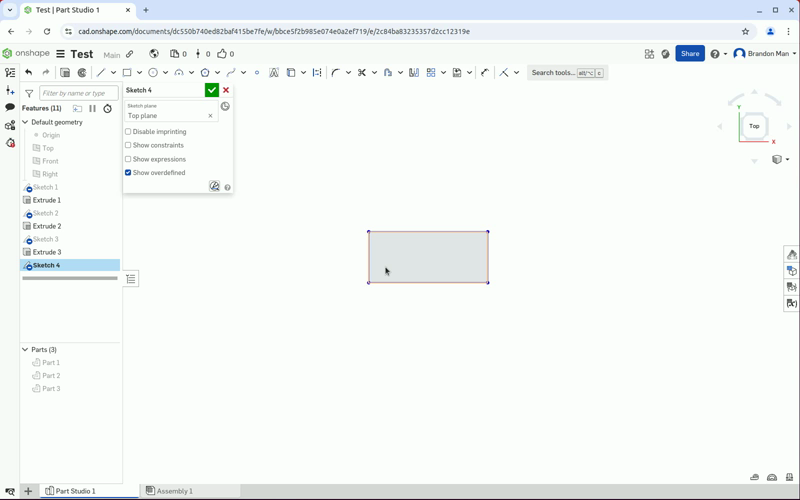
scroll(6)
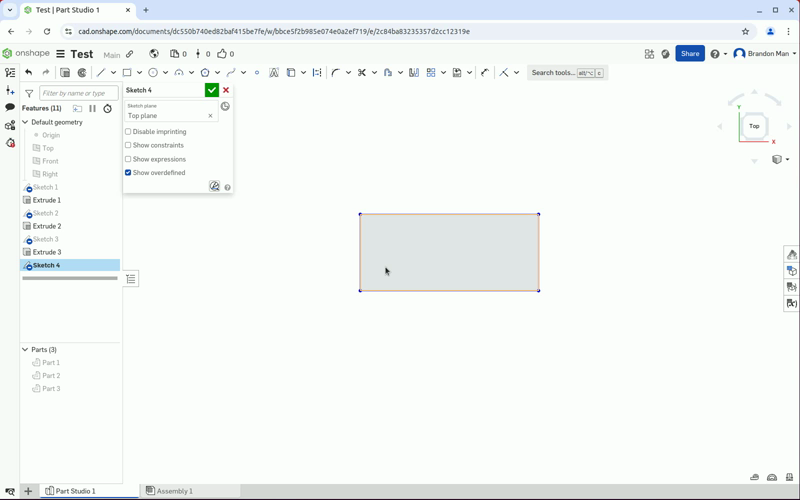
scroll(6)
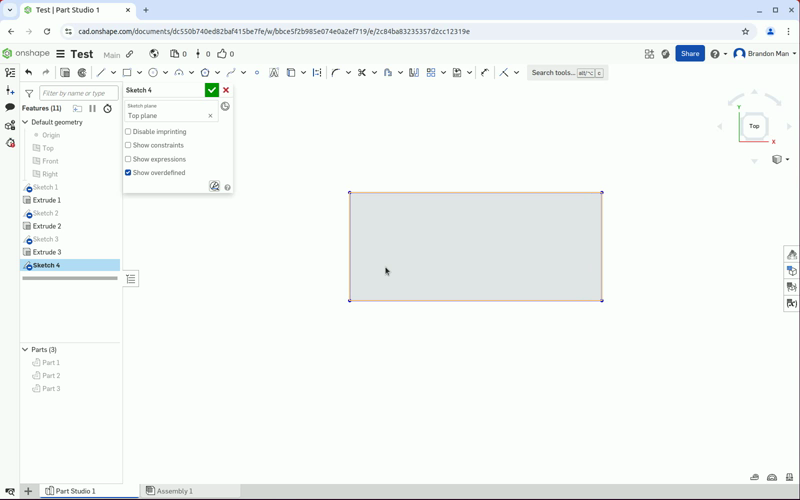
scroll(6)
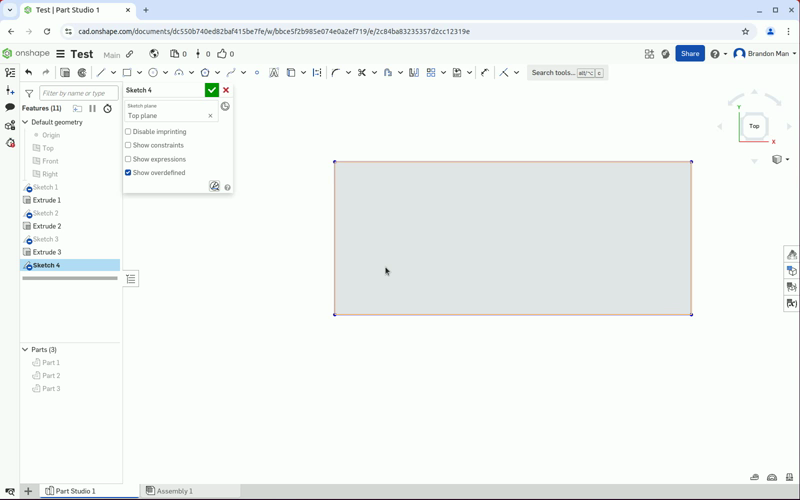
scroll(6)
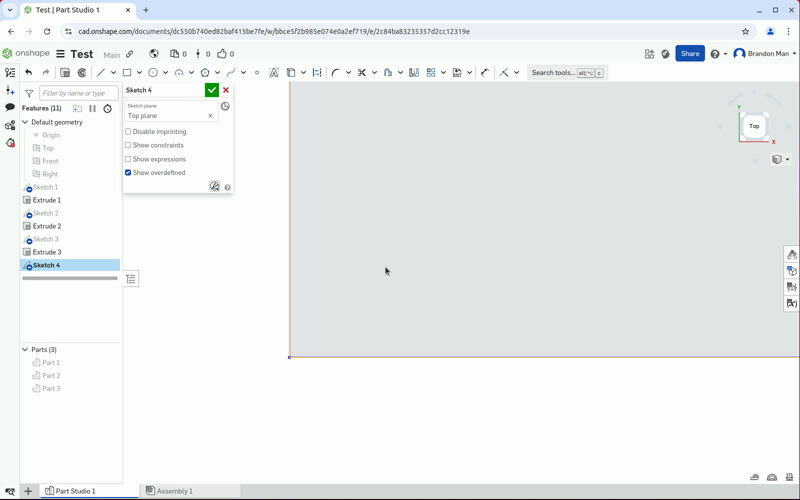
click(385, 266)
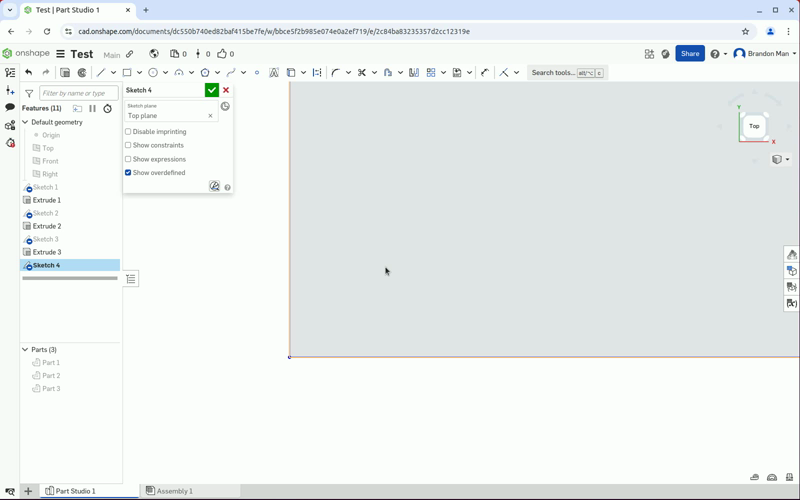
scroll(-6)
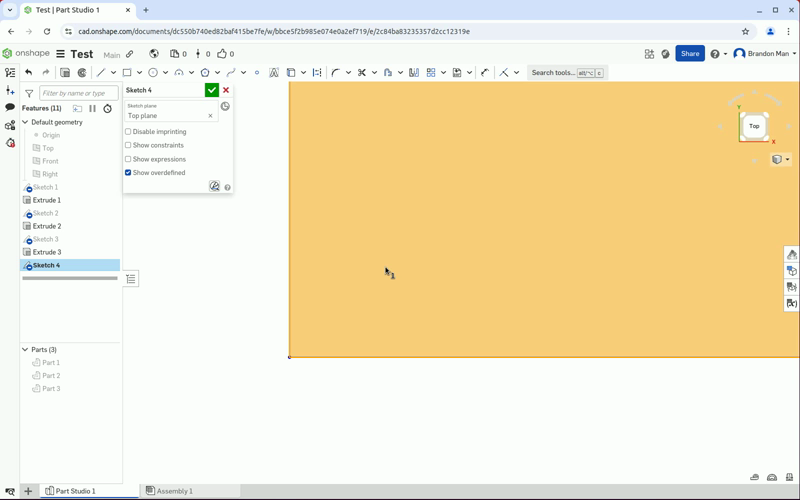
scroll(-6)
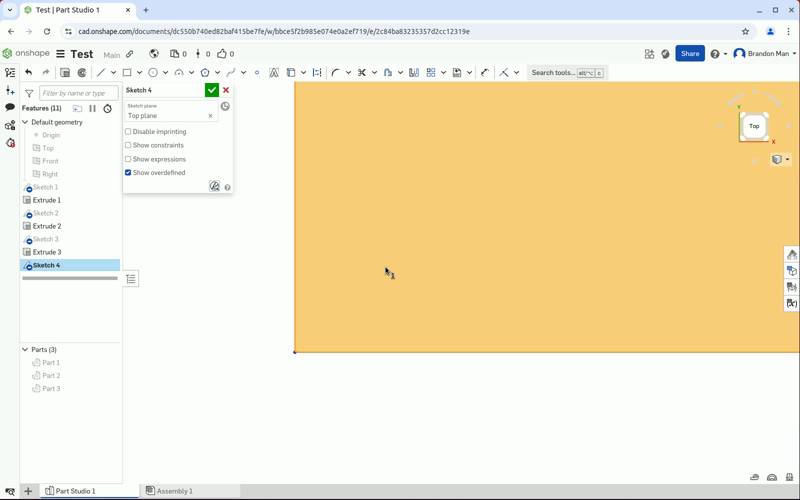
scroll(-6)
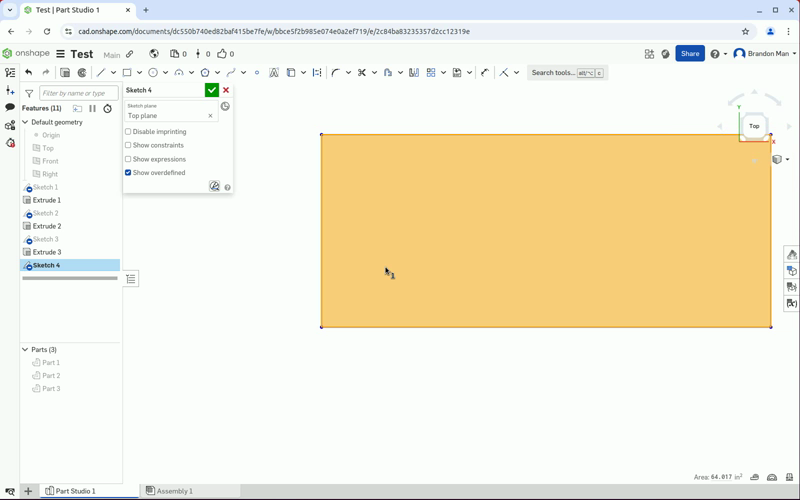
scroll(-6)
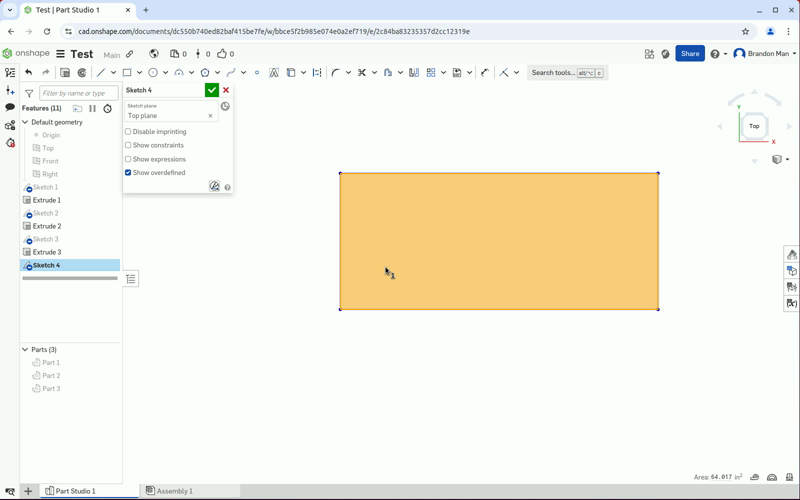
scroll(-6)
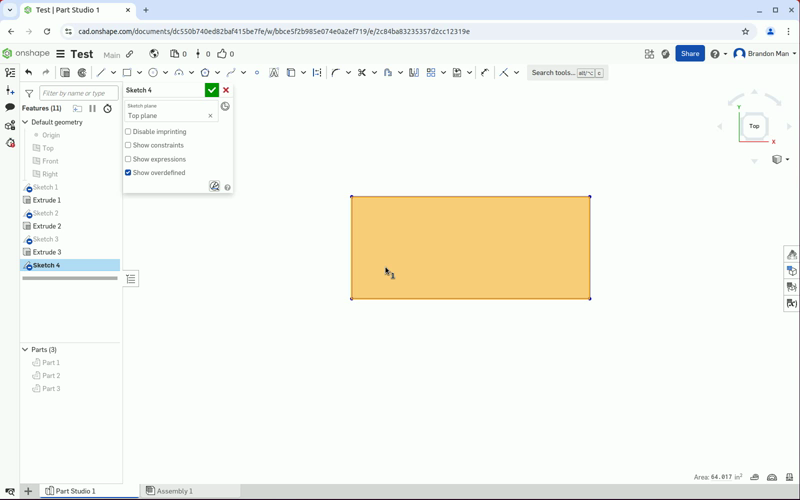
scroll(-6)
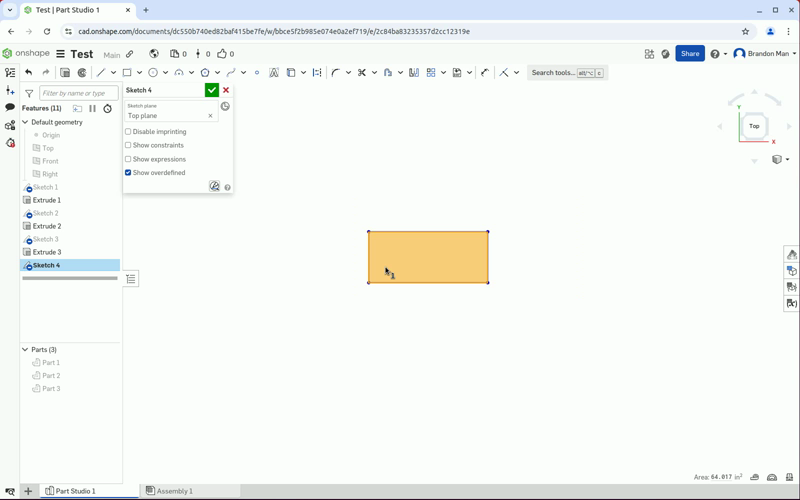
scroll(-6)
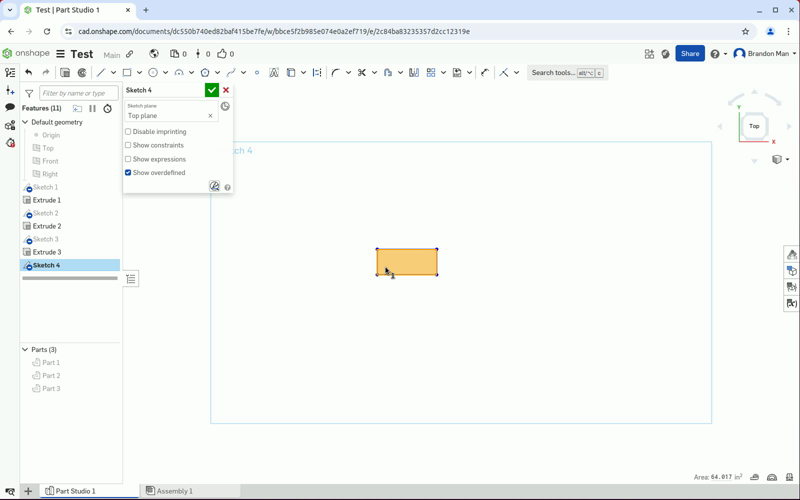
mouse_move(73, 352)
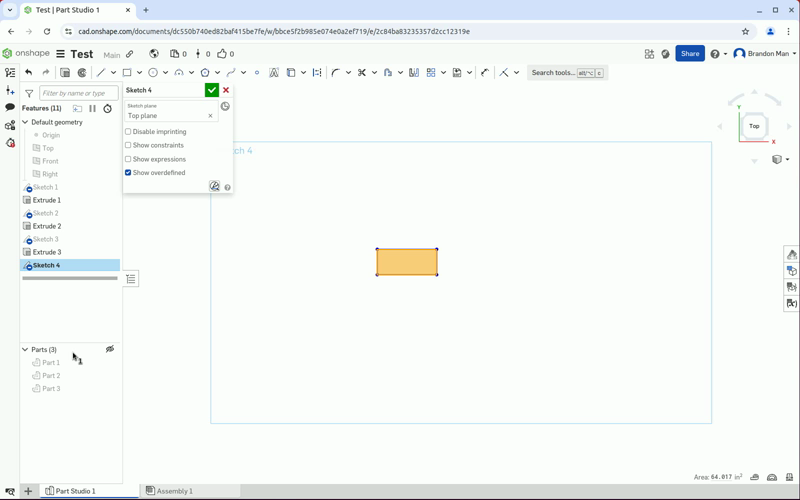
key(shift+y)
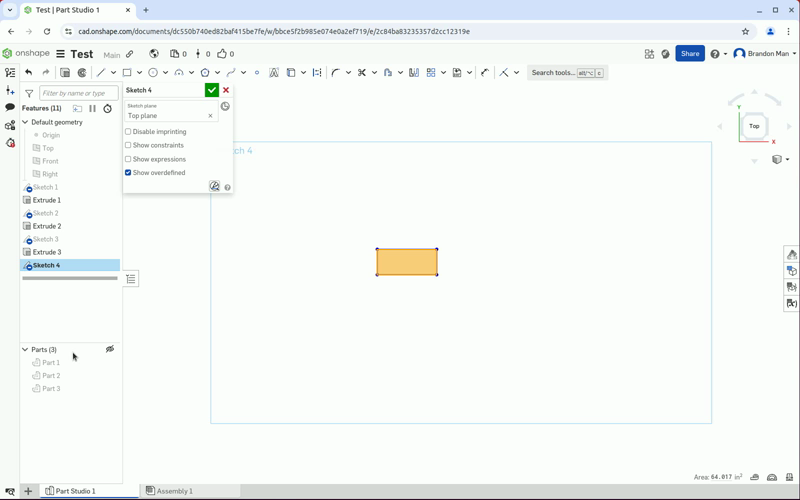
key(shift+e)
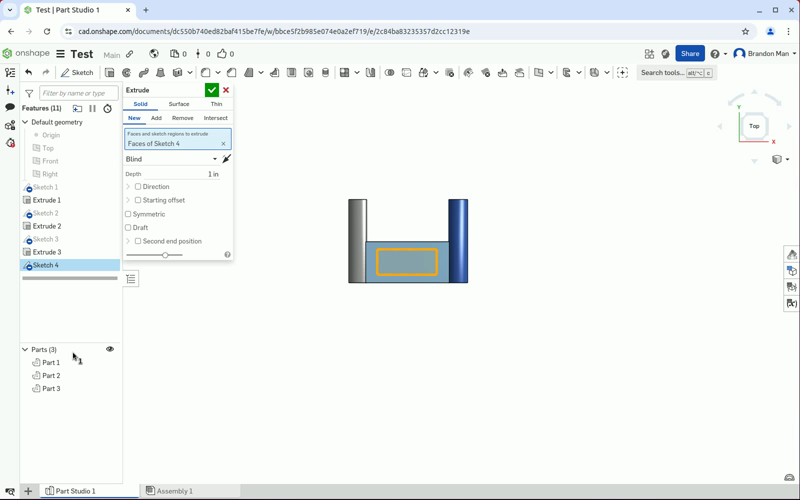
mouse_move(143, 106)
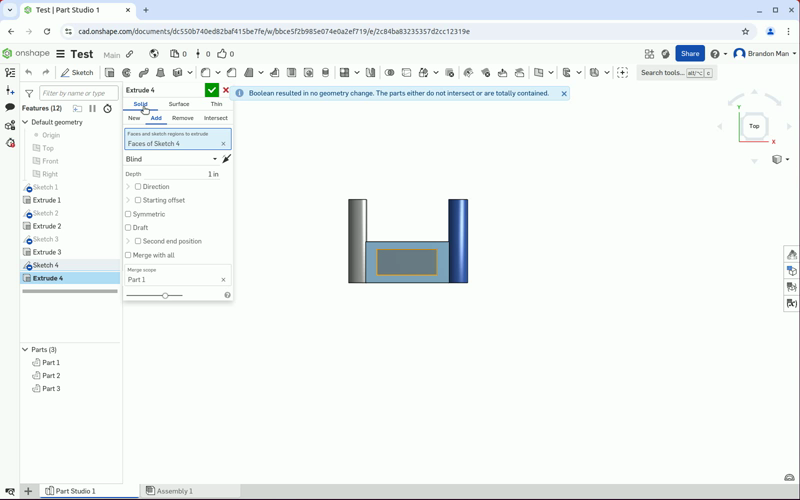
click(143, 106)
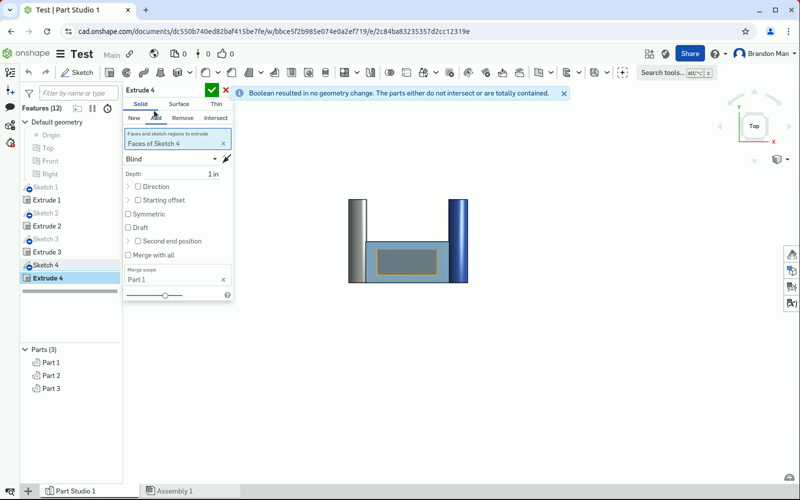
mouse_move(186, 120)
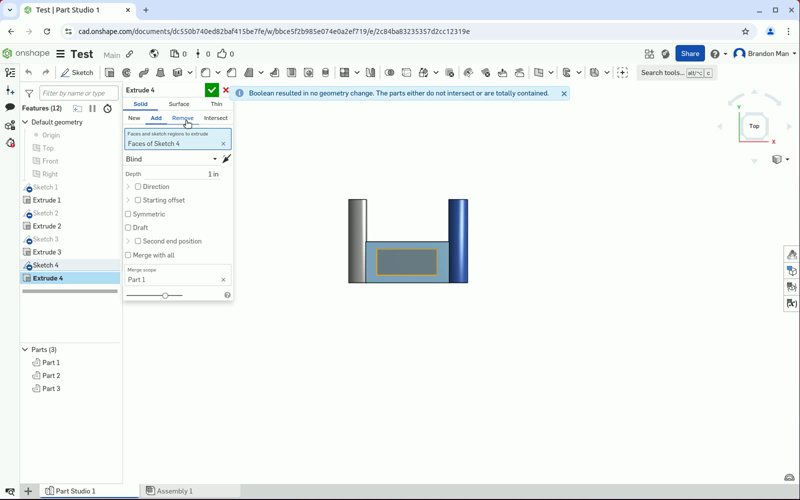
click(186, 120)
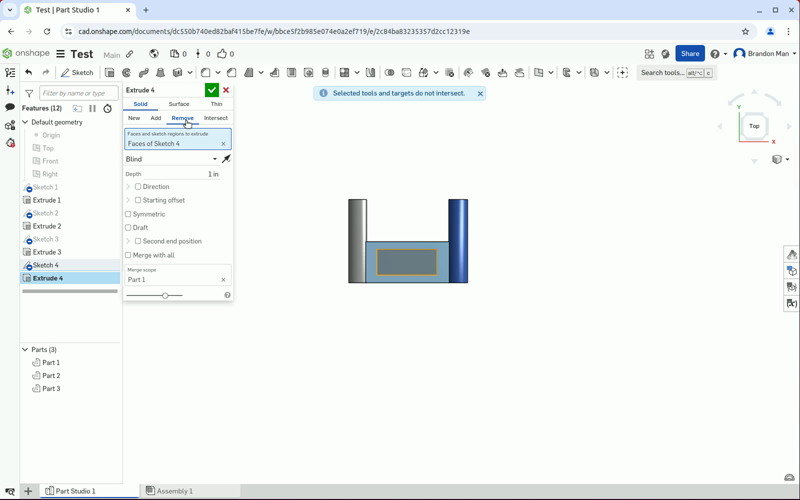
key(tab, 4)
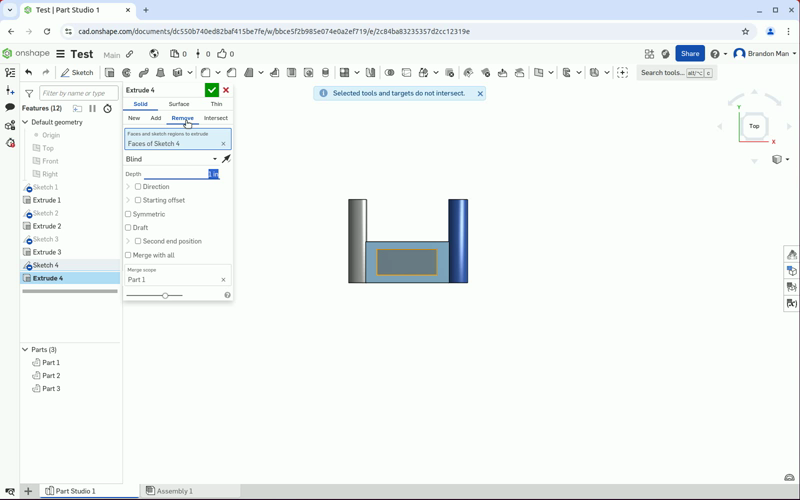
text(-27.2)
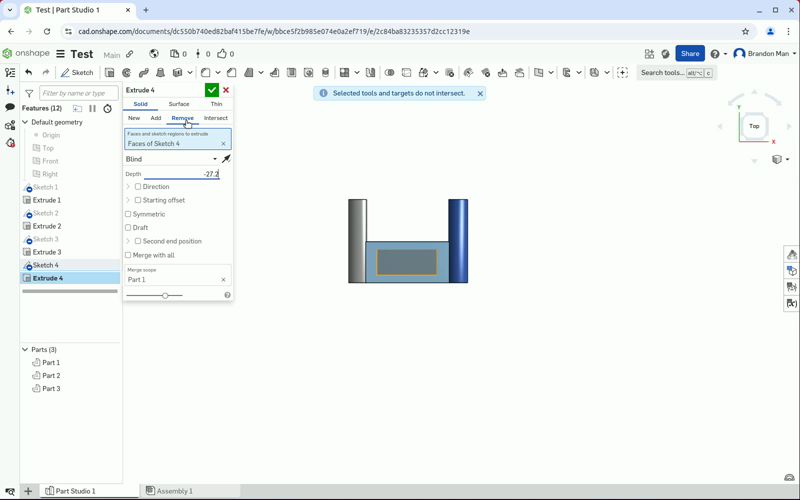
key(tab, 6)
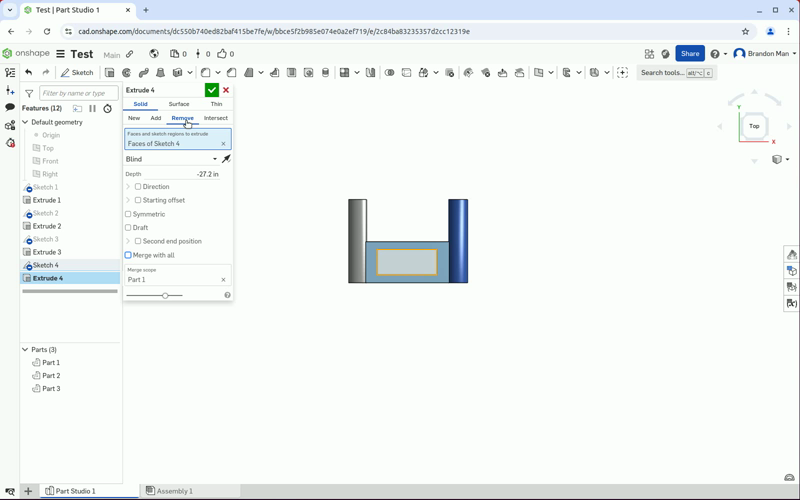
key(space)
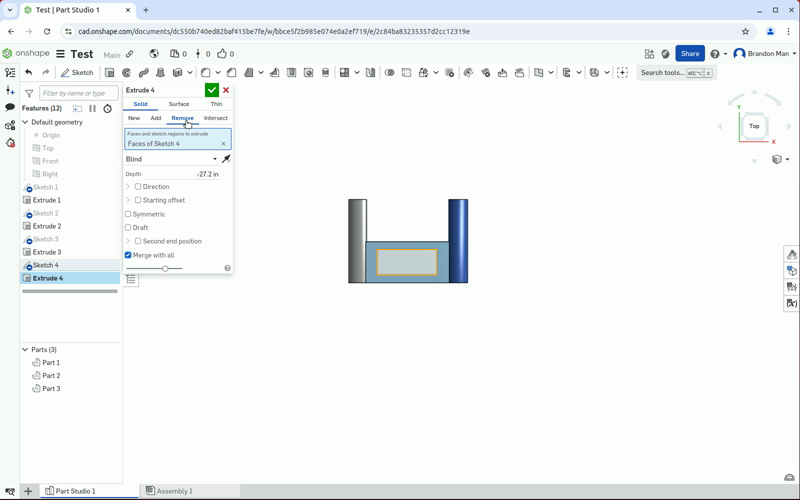
key(enter)
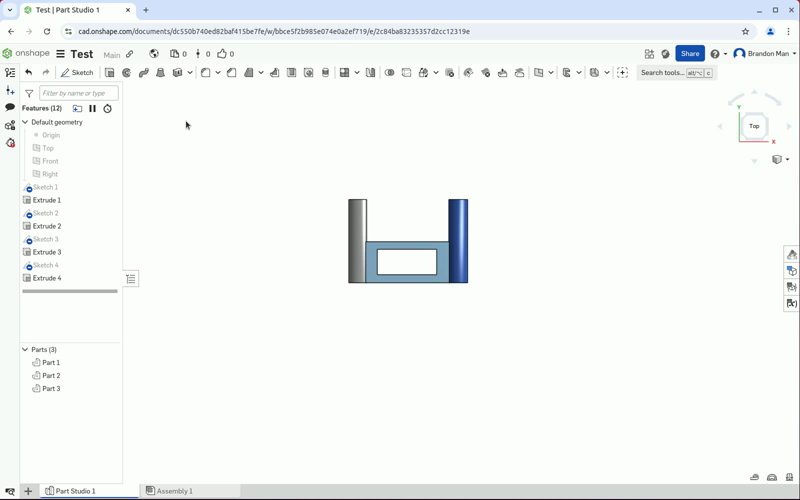
key(shift+h)
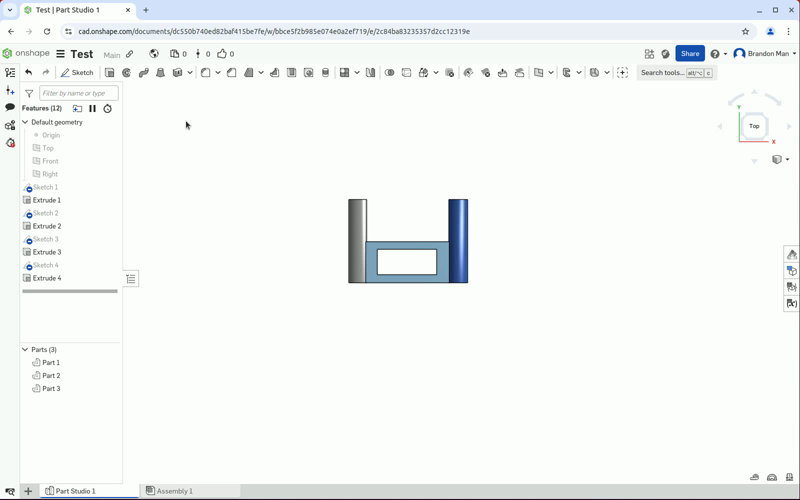
key(shift+h)
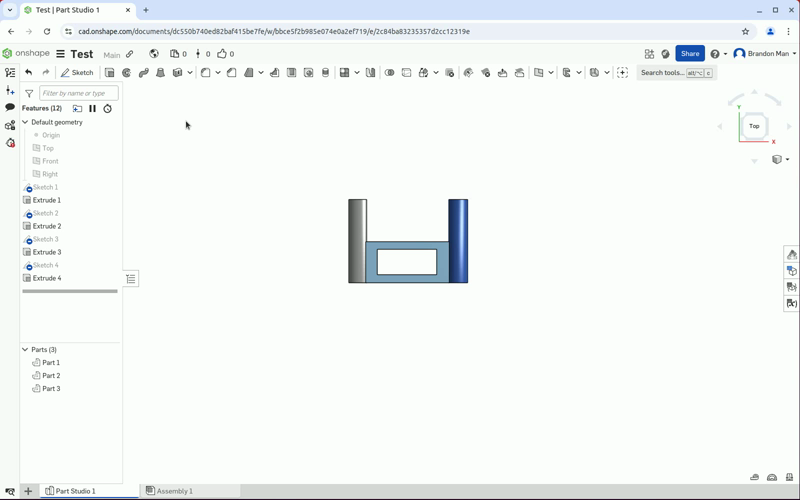
mouse_move(73, 189)
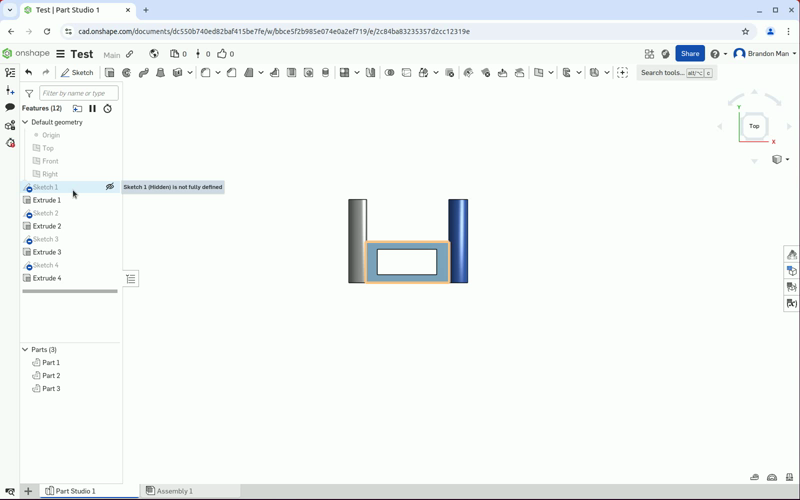
click(73, 189)
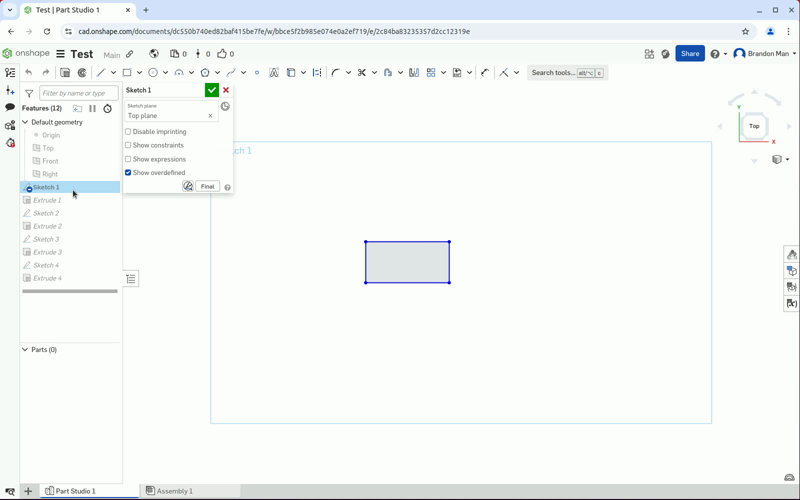
mouse_move(229, 92)
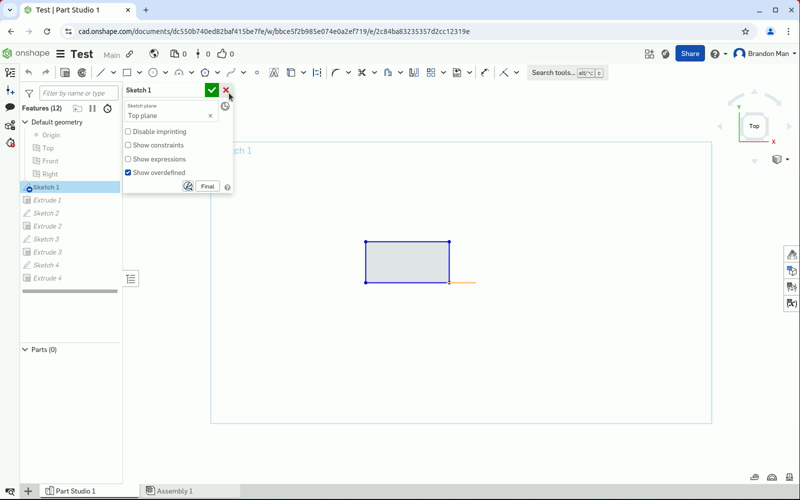
click(229, 92)
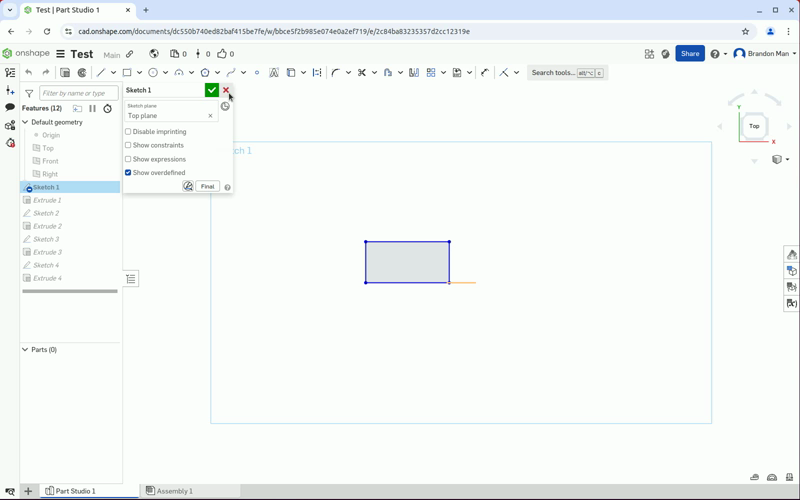
key(shift+s)
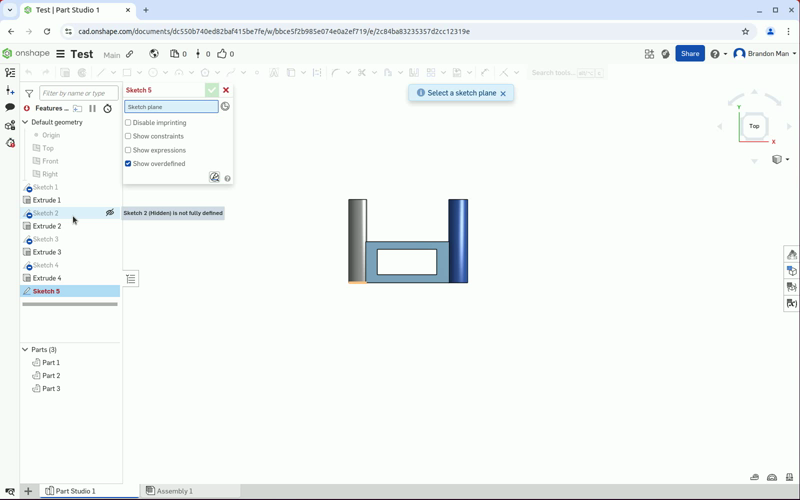
scroll(3)
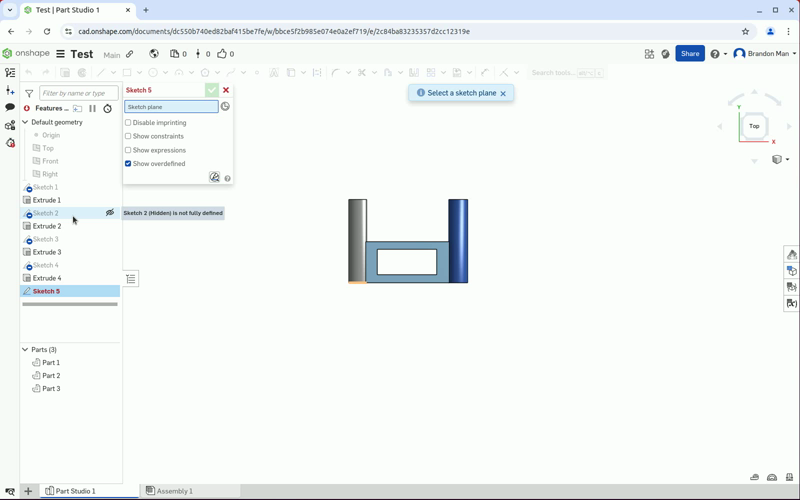
mouse_move(73, 150)
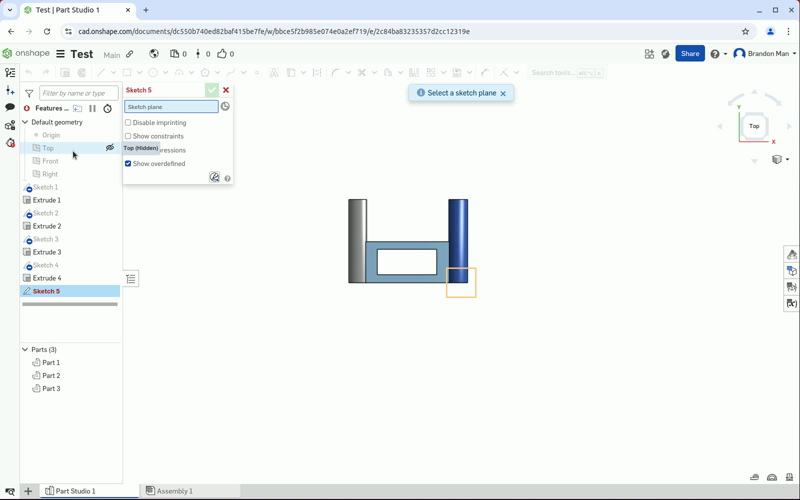
click(73, 150)
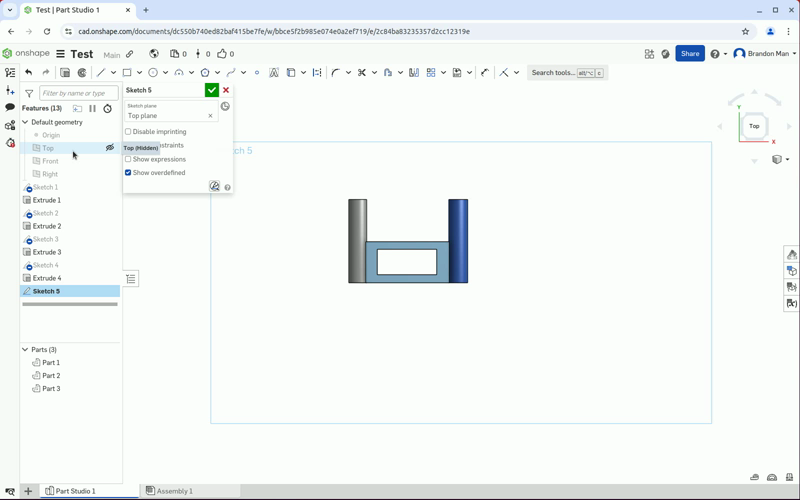
mouse_move(73, 352)
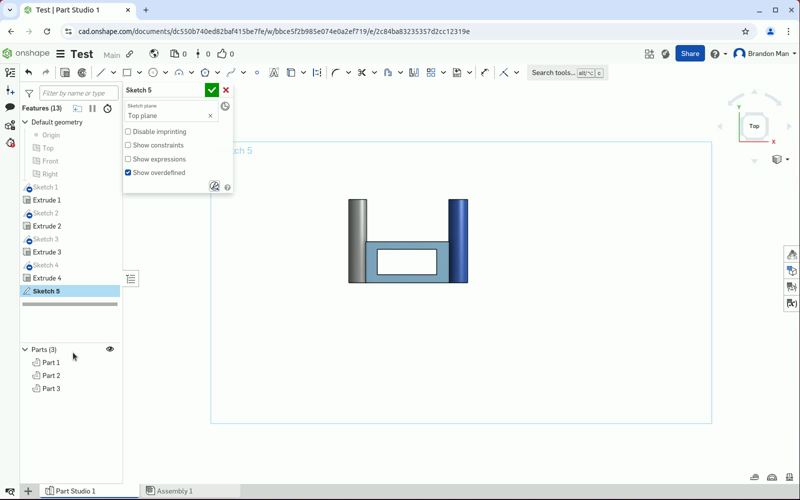
key(y)
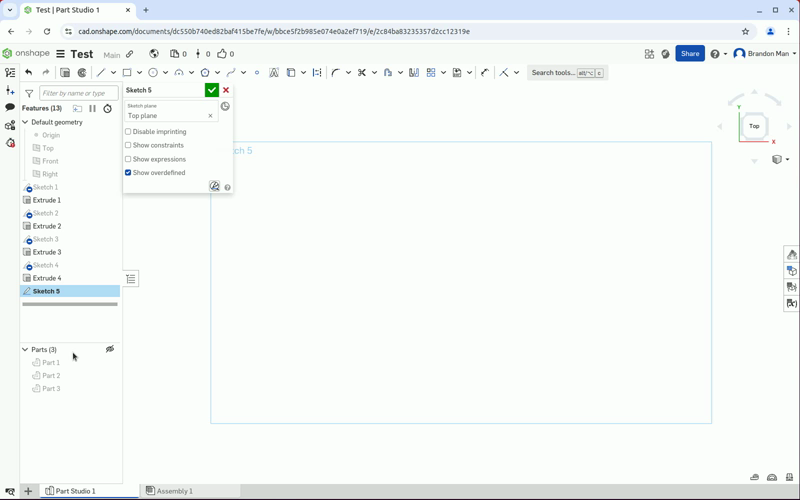
key(l)
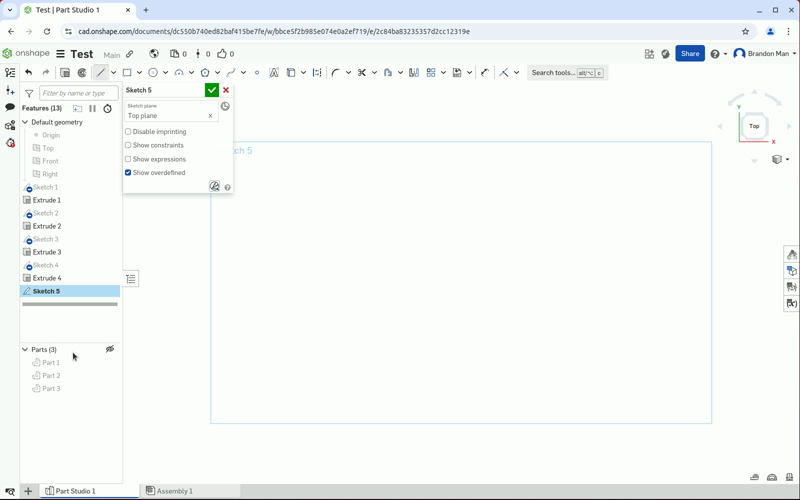
key_down(shift)
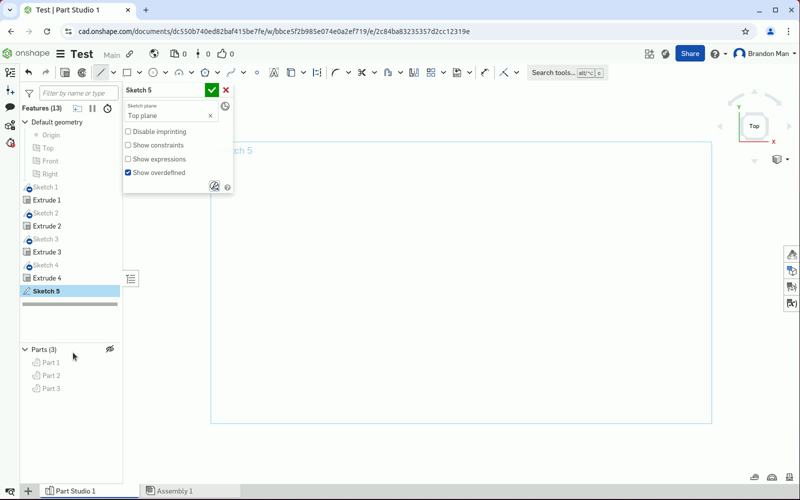
mouse_move(365, 282)
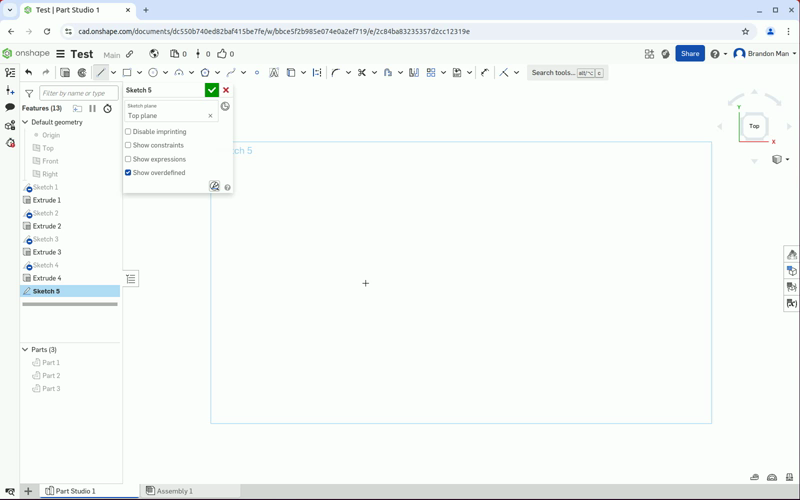
click(365, 282)
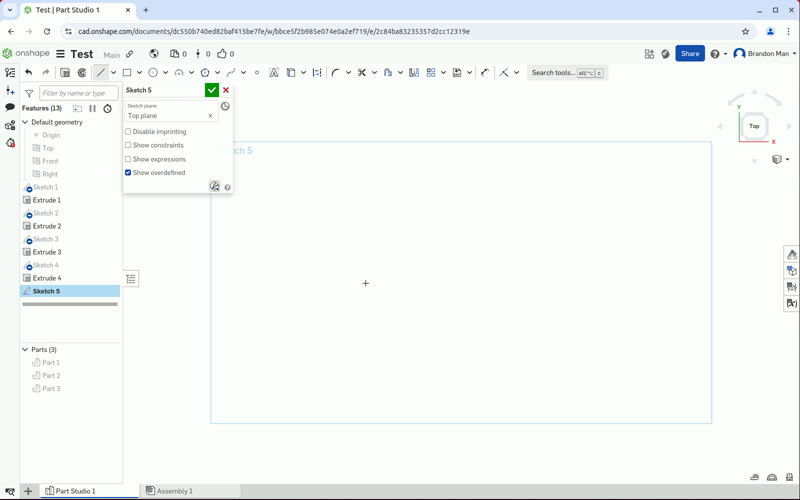
key_up(shift)
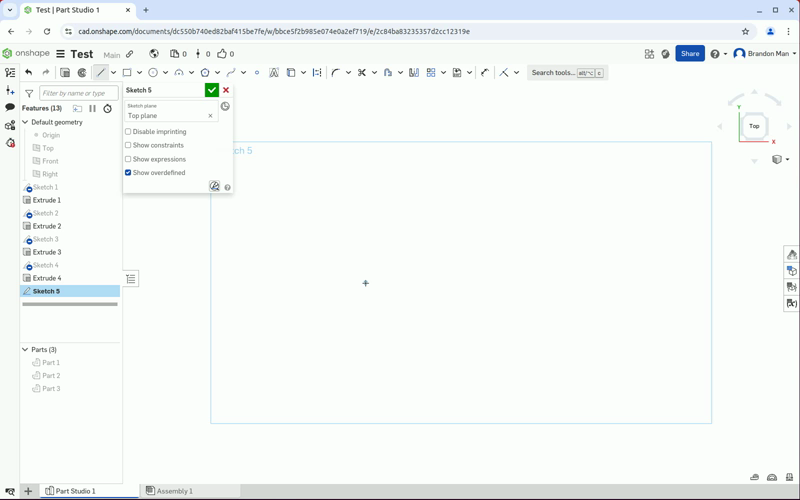
key_down(shift)
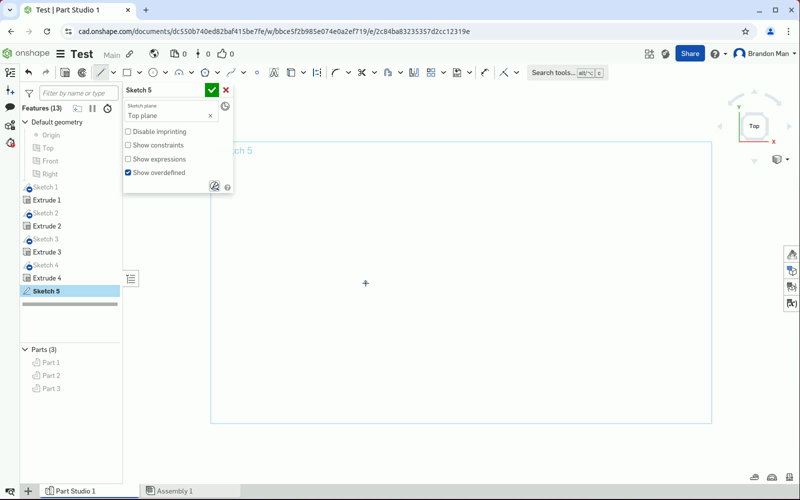
mouse_move(448, 282)
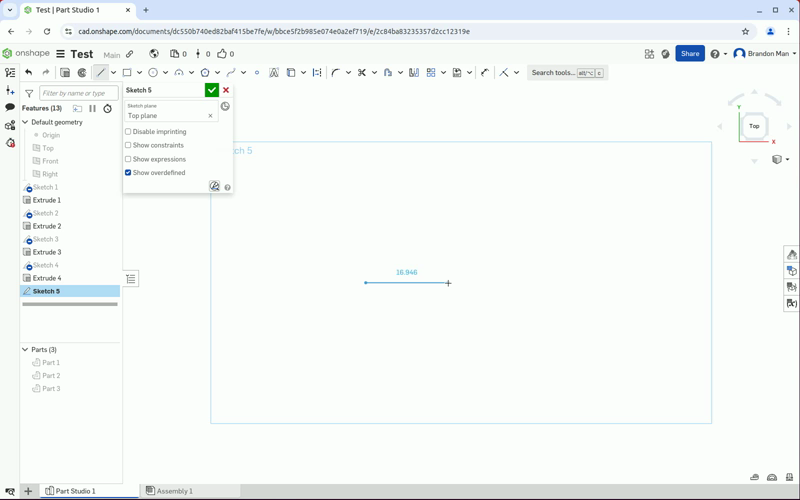
click(448, 282)
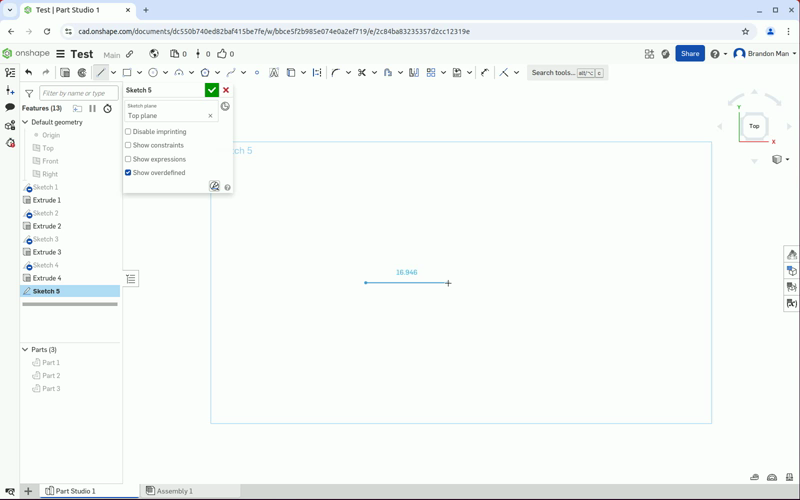
key_up(shift)
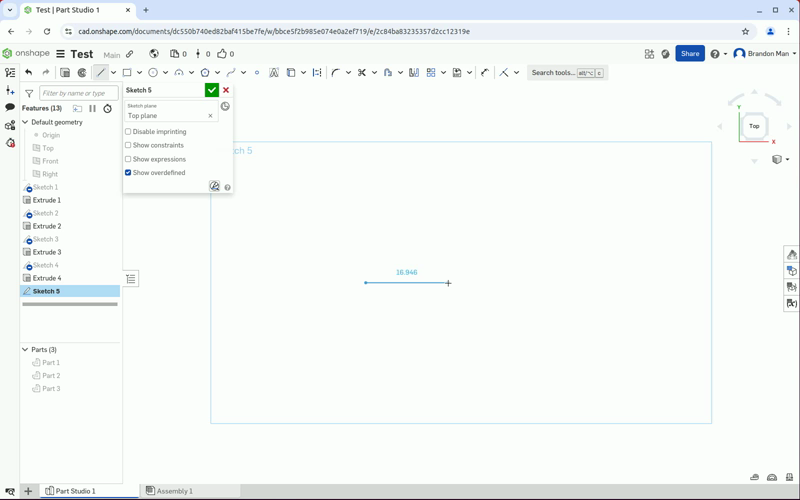
key_down(shift)
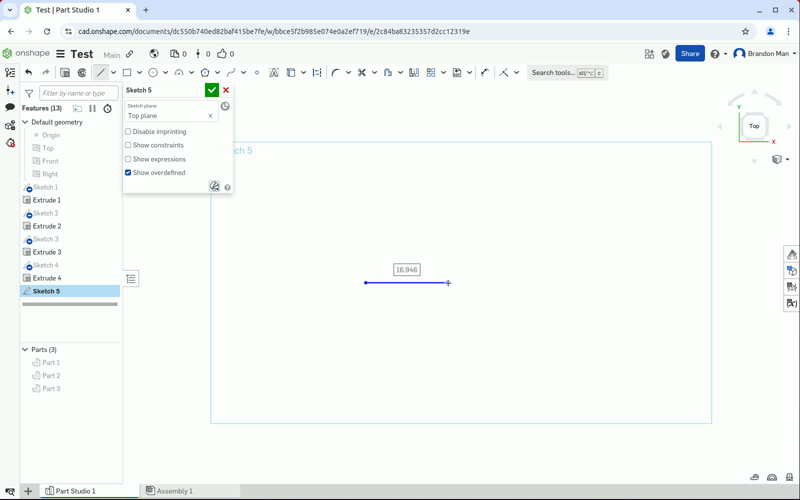
mouse_move(478, 282)
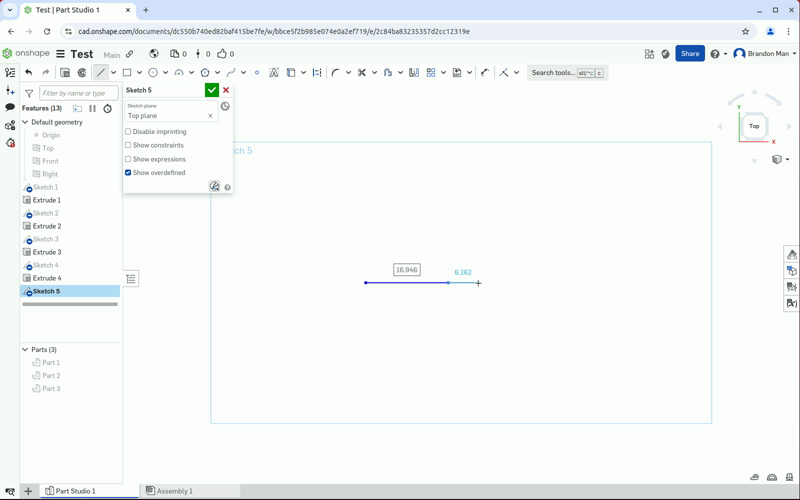
mouse_move(448, 241)
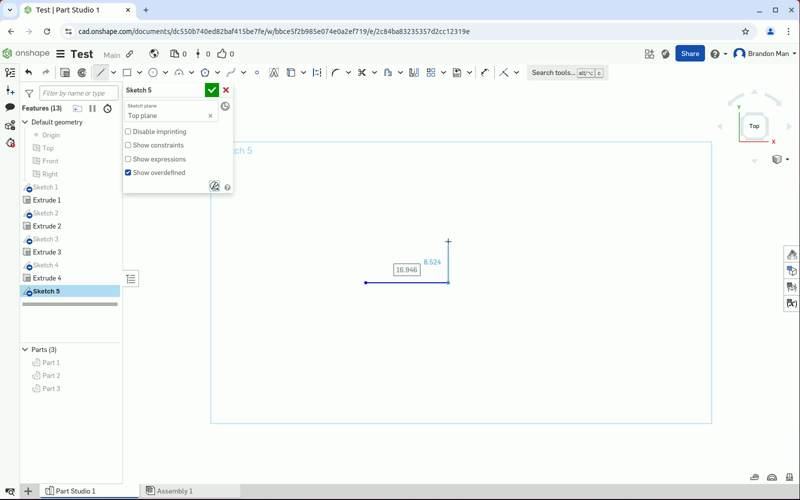
click(448, 241)
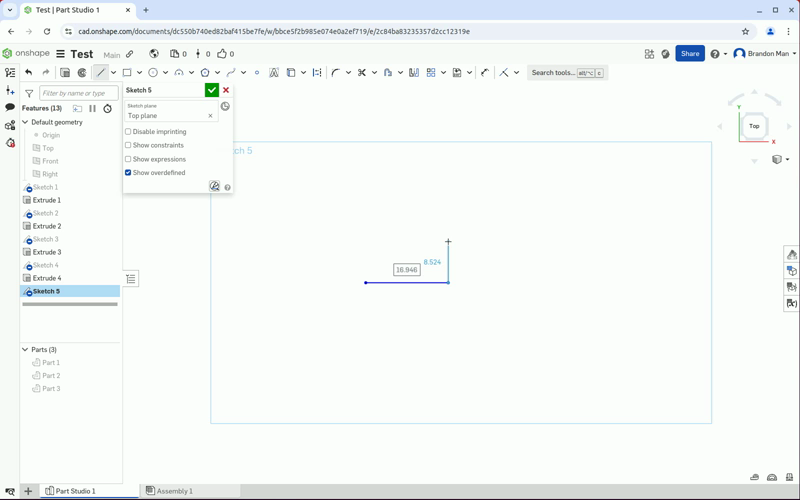
key_up(shift)
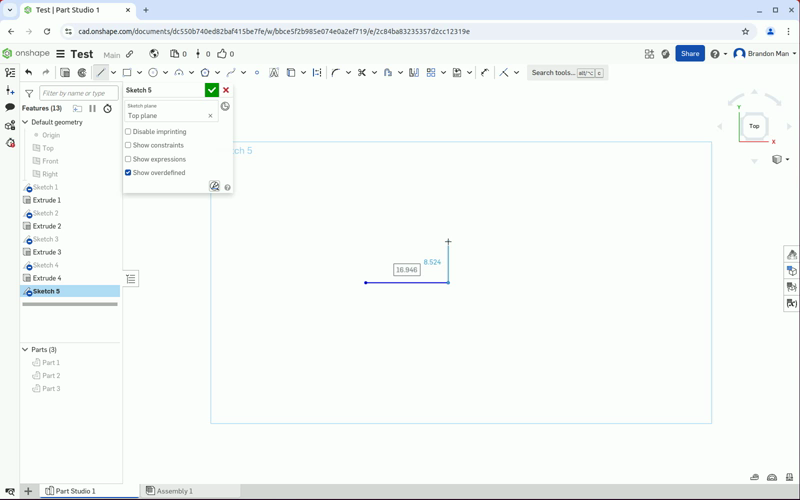
key_down(shift)
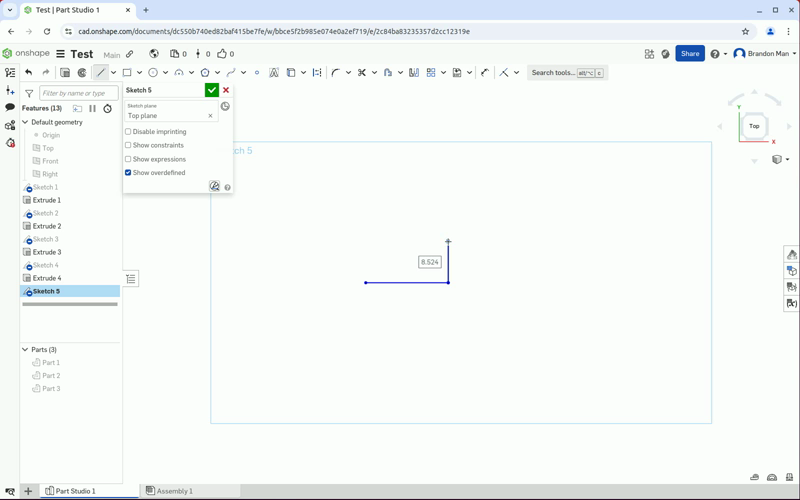
mouse_move(365, 241)
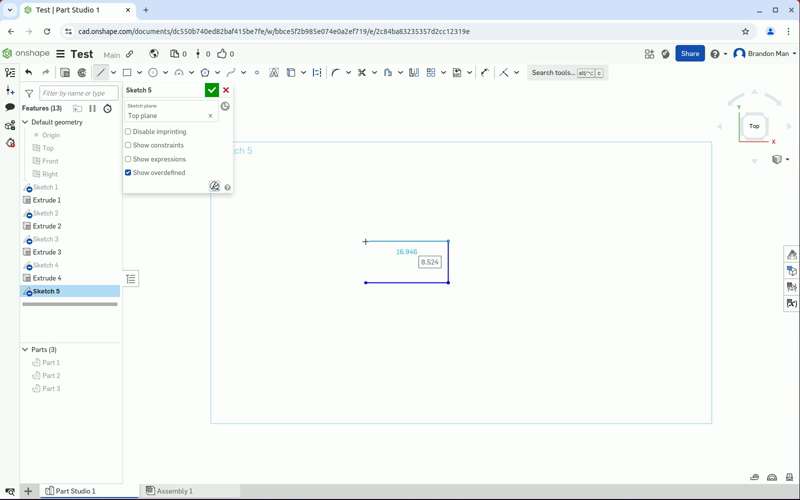
click(365, 241)
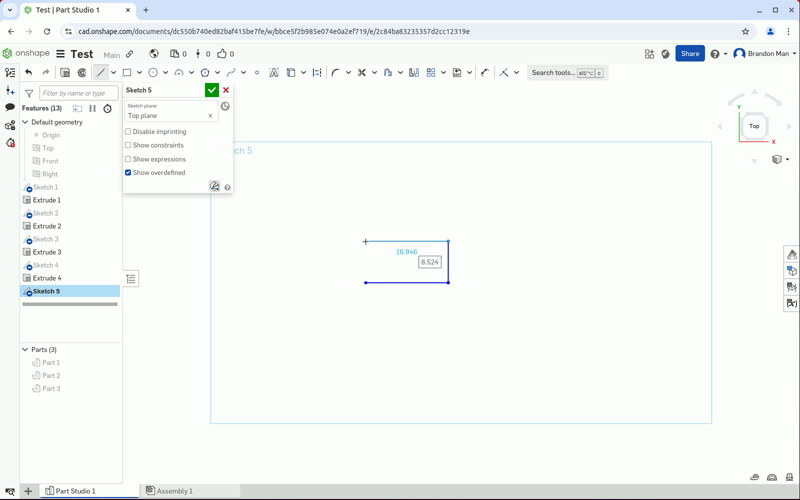
key_up(shift)
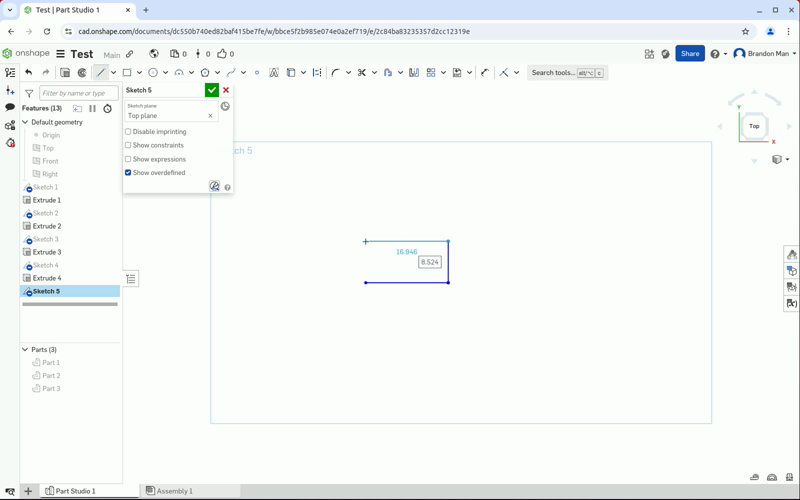
mouse_move(395, 241)
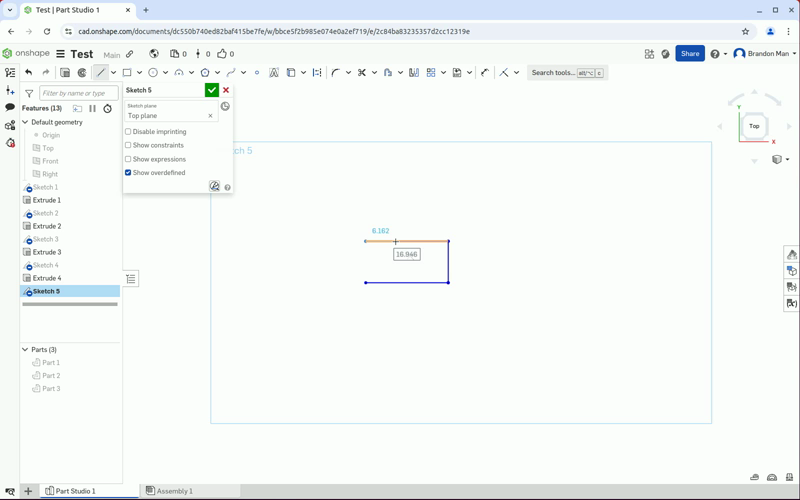
key_down(shift)
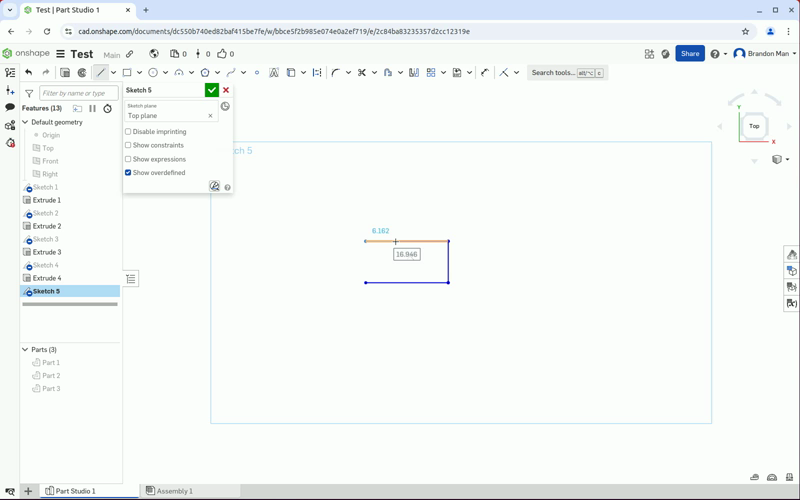
mouse_move(365, 282)
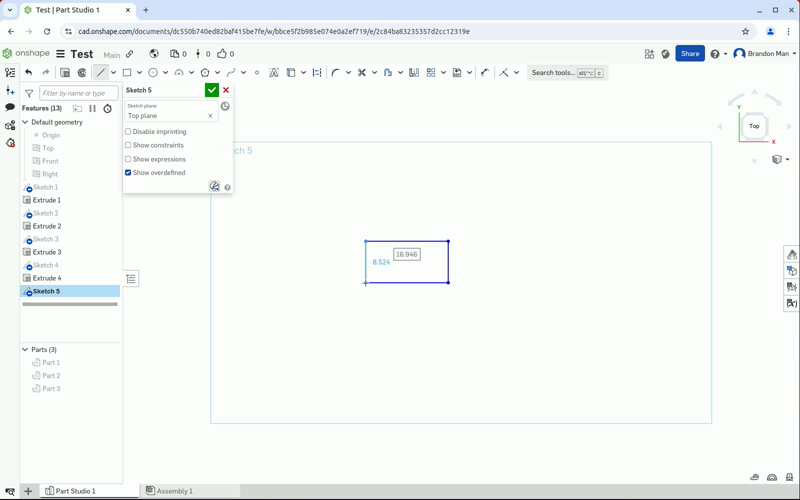
key_up(shift)
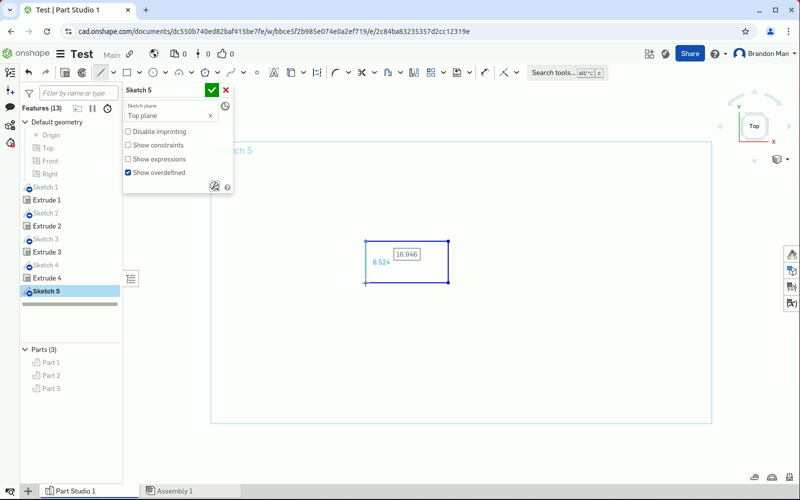
click(365, 282)
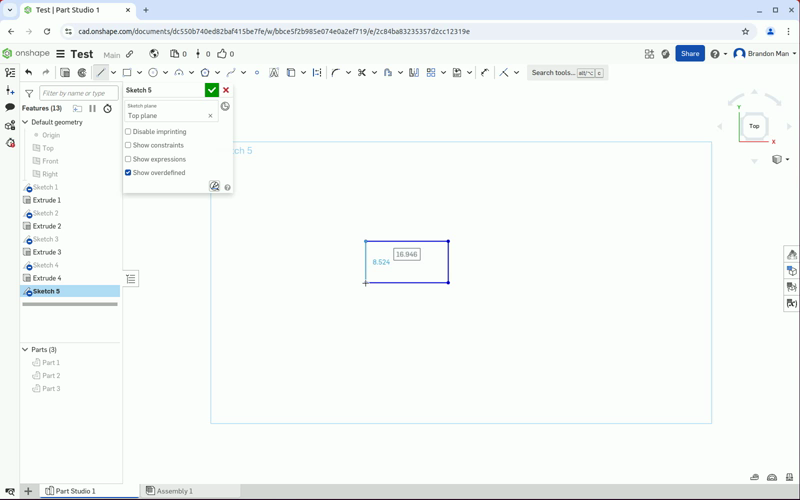
key(esc)
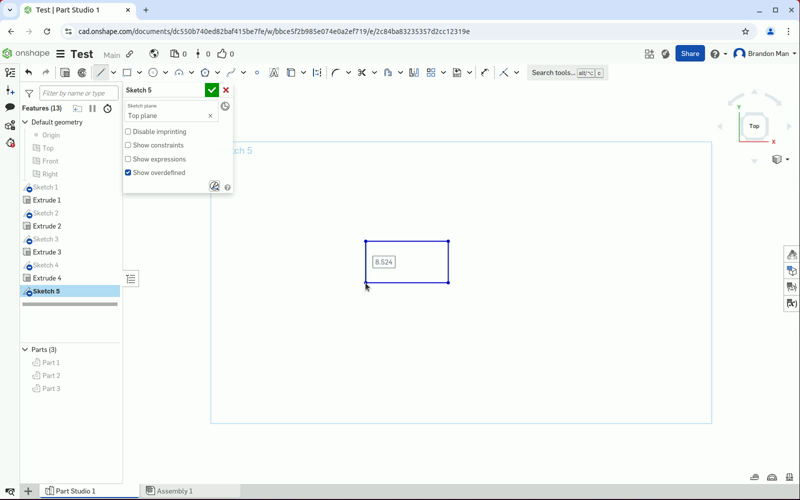
mouse_move(386, 255)
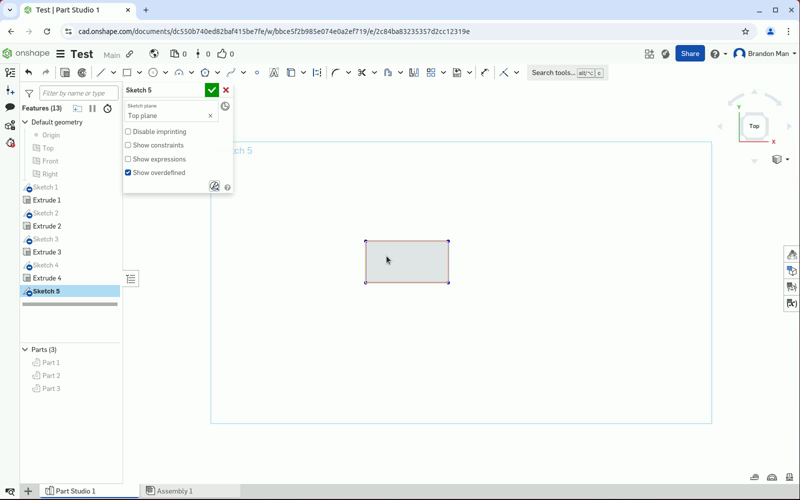
click(386, 255)
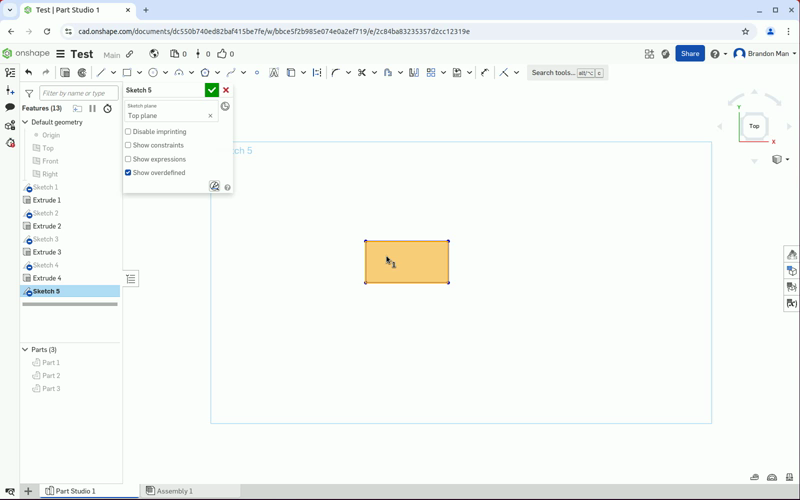
mouse_move(73, 352)
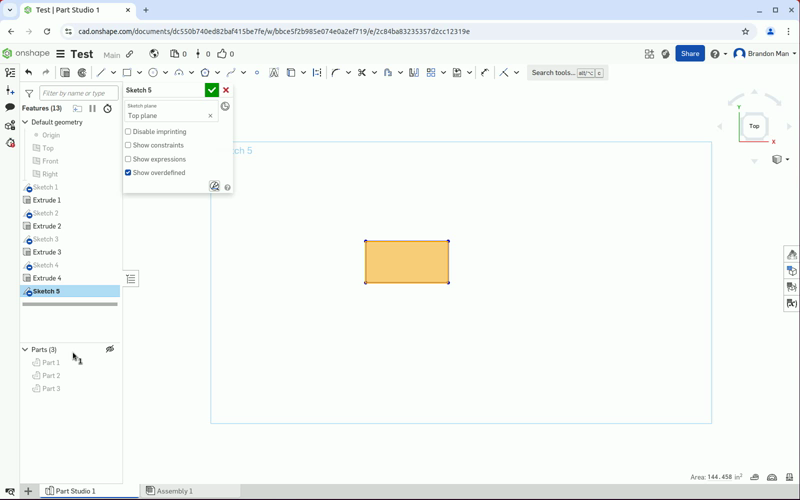
key(shift+y)
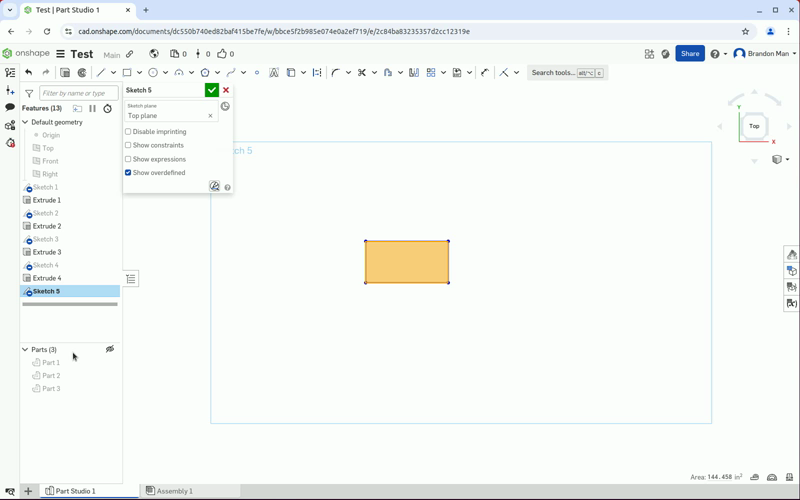
key(shift+e)
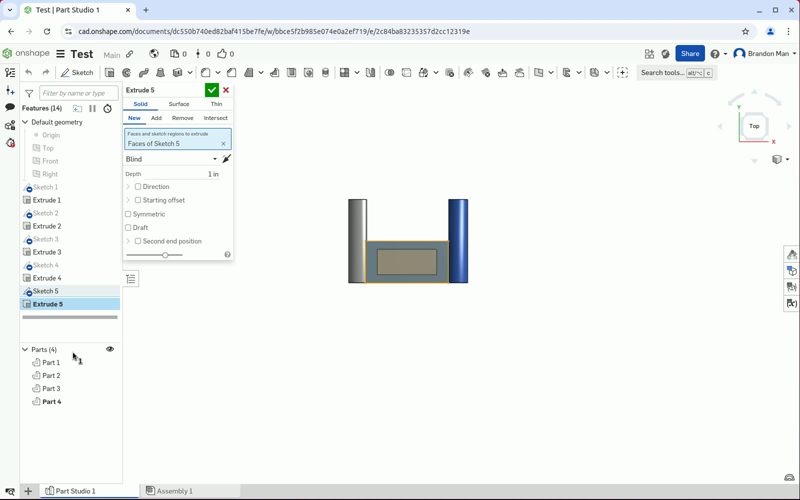
mouse_move(143, 106)
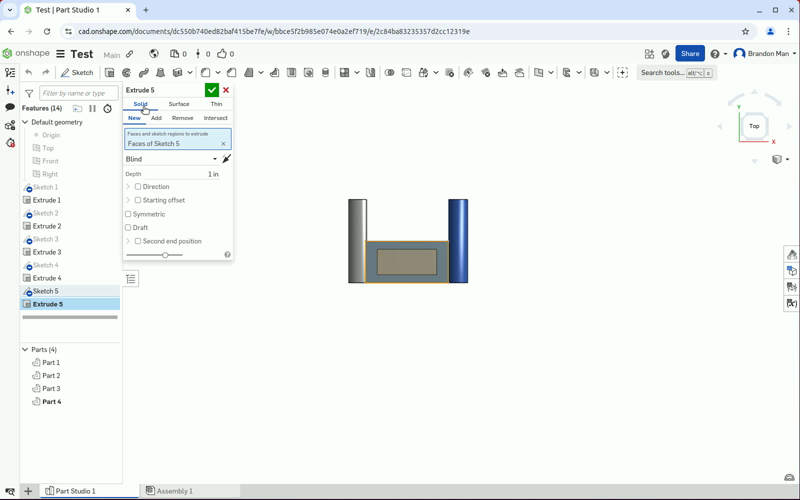
click(143, 106)
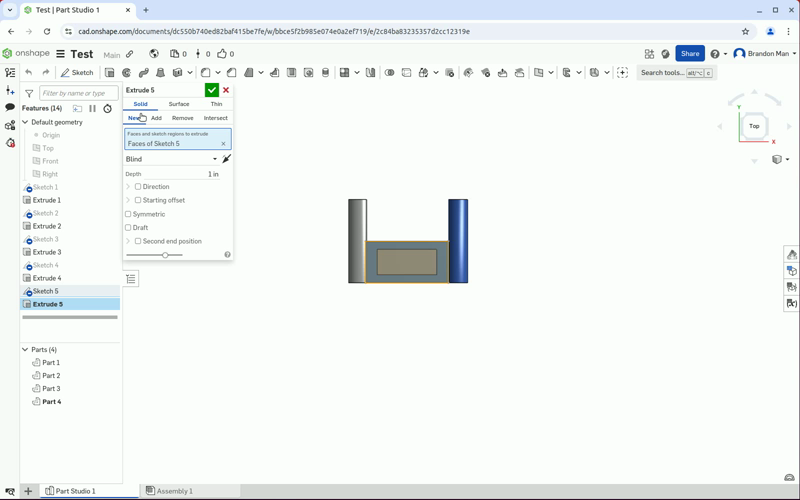
mouse_move(137, 120)
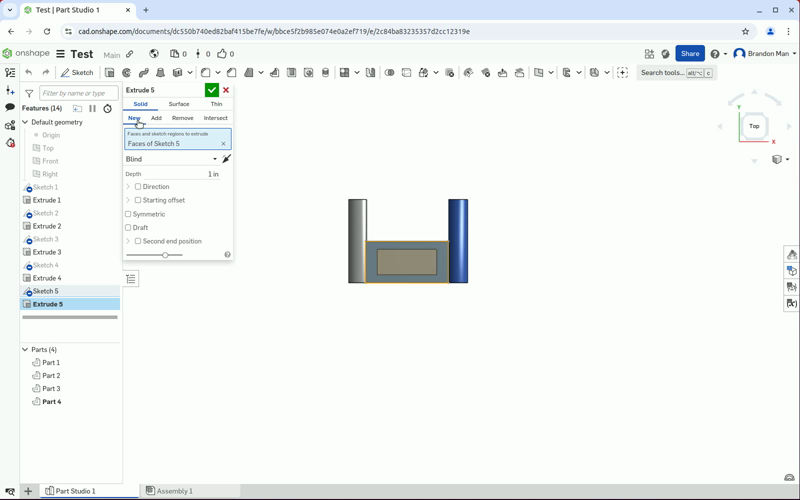
click(137, 120)
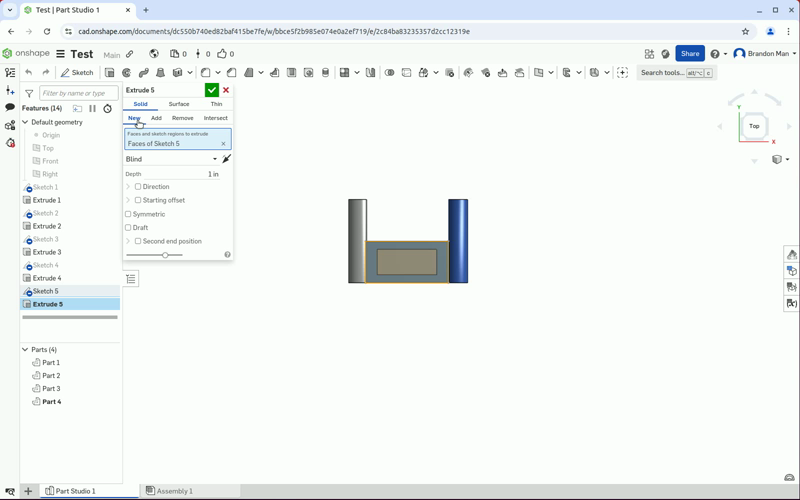
key(tab, 4)
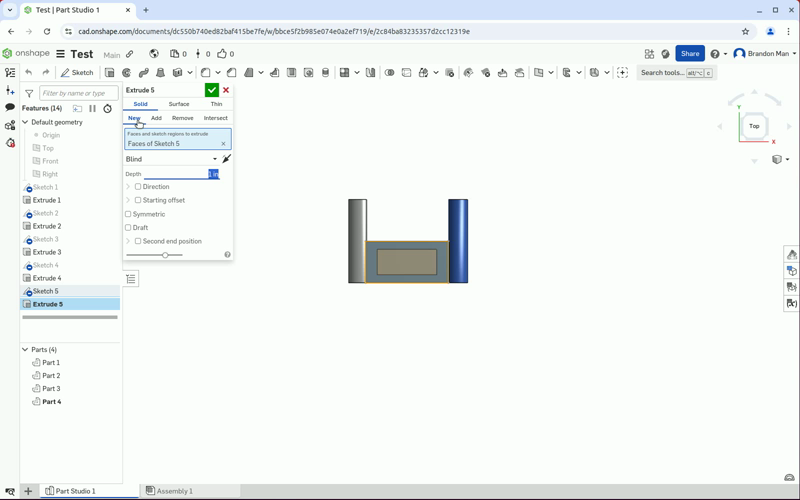
text(1.204)
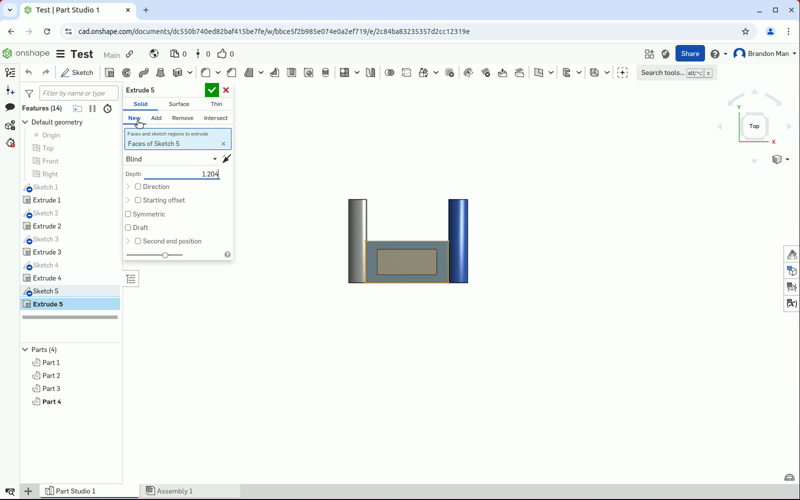
key(enter)
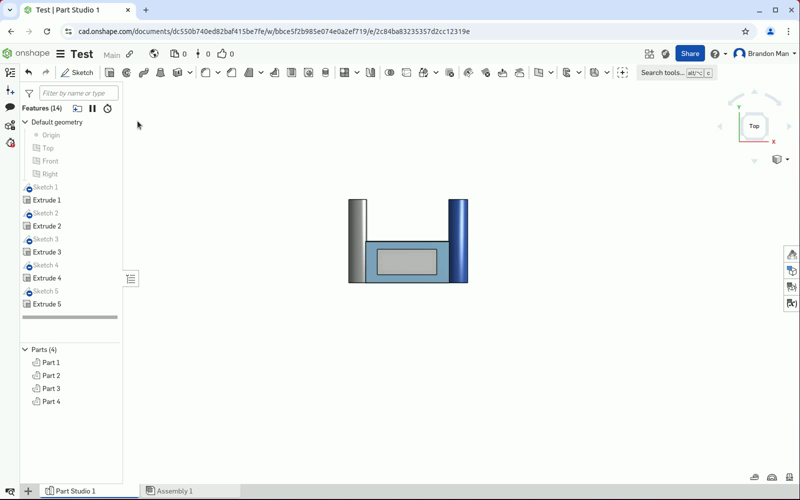
key(shift+h)
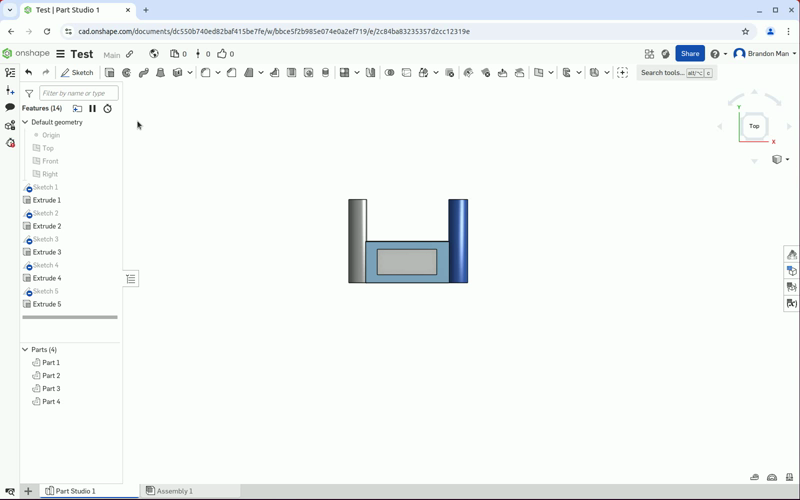
key(shift+h)
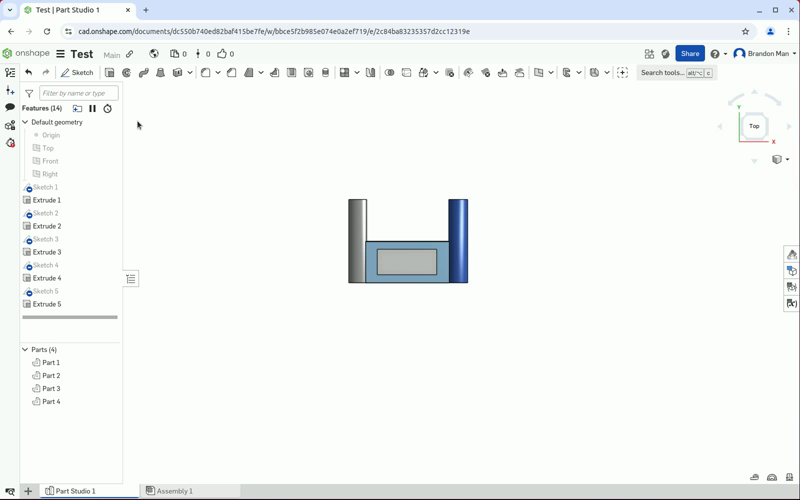
mouse_move(73, 189)
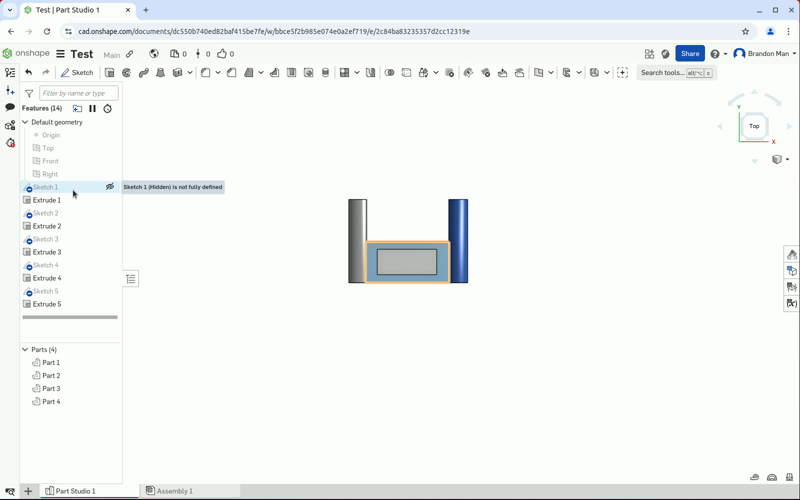
click(73, 189)
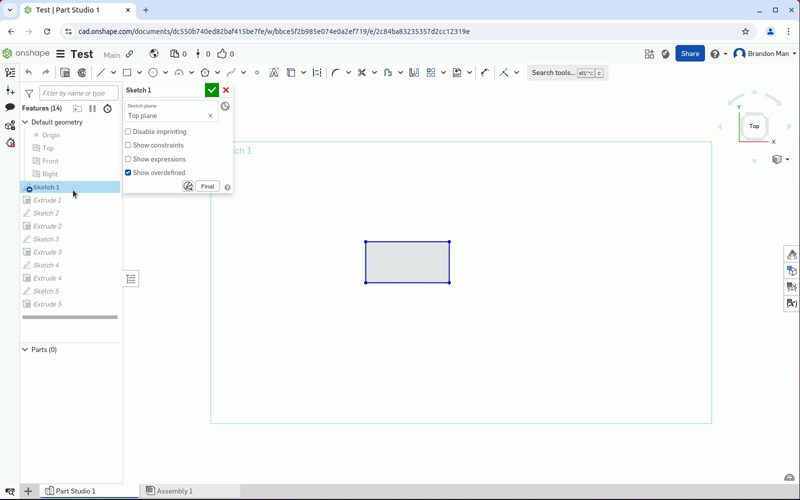
mouse_move(229, 92)
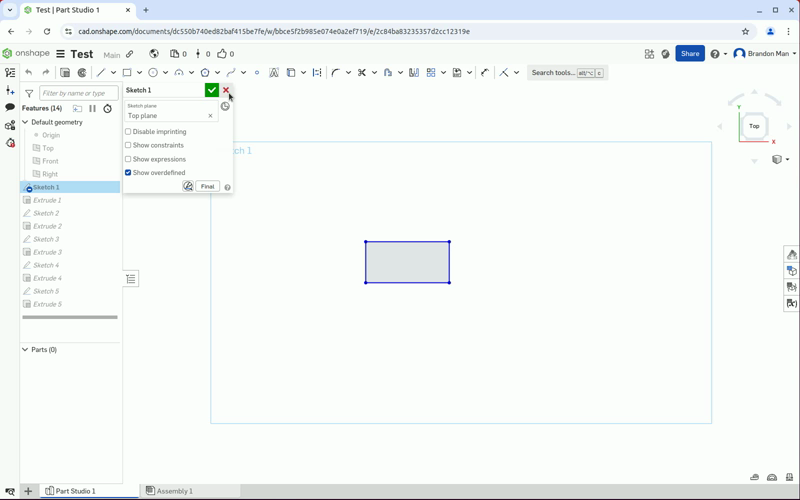
click(229, 92)
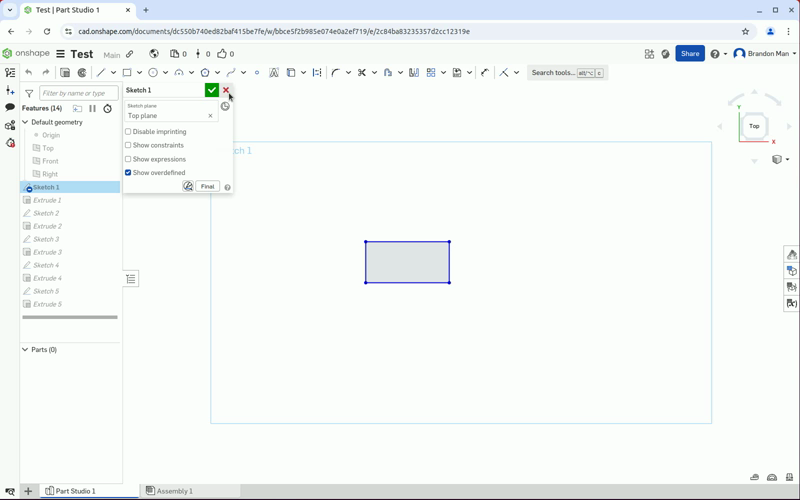
key(shift+s)
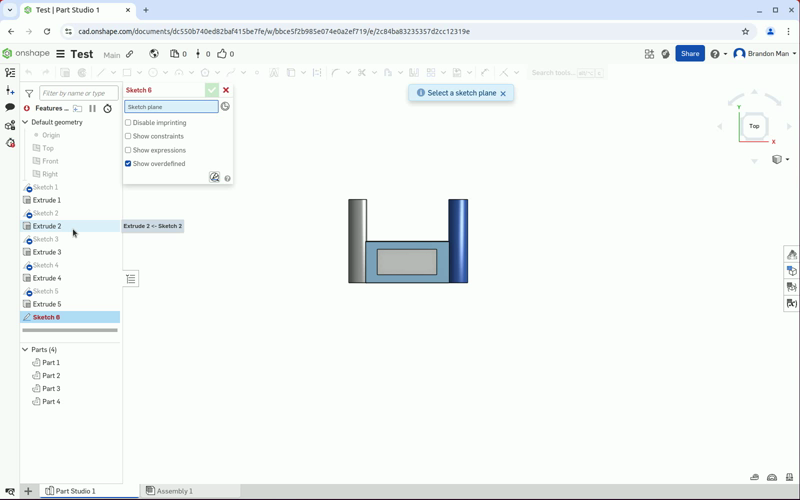
scroll(3)
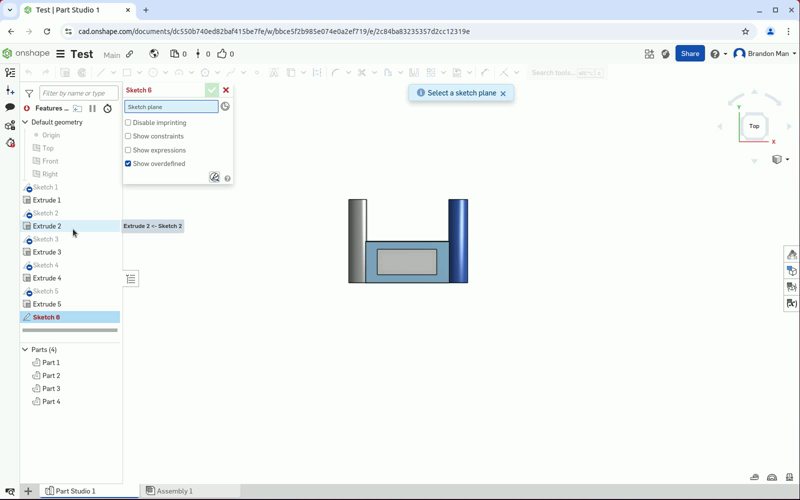
mouse_move(73, 150)
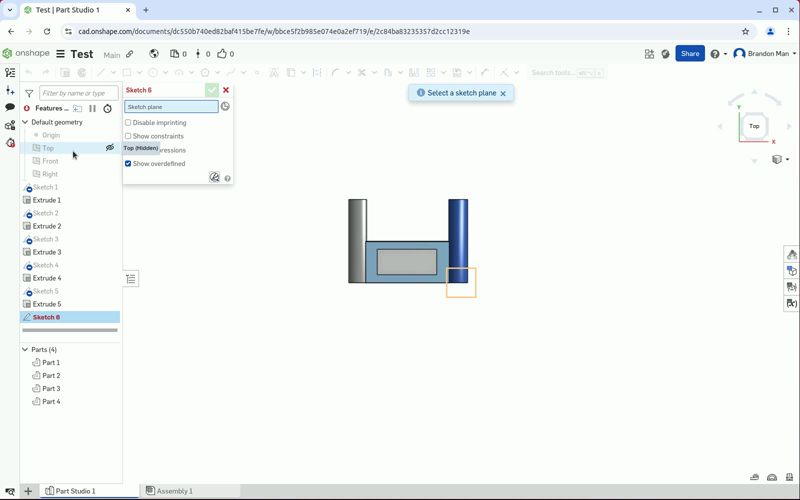
click(73, 150)
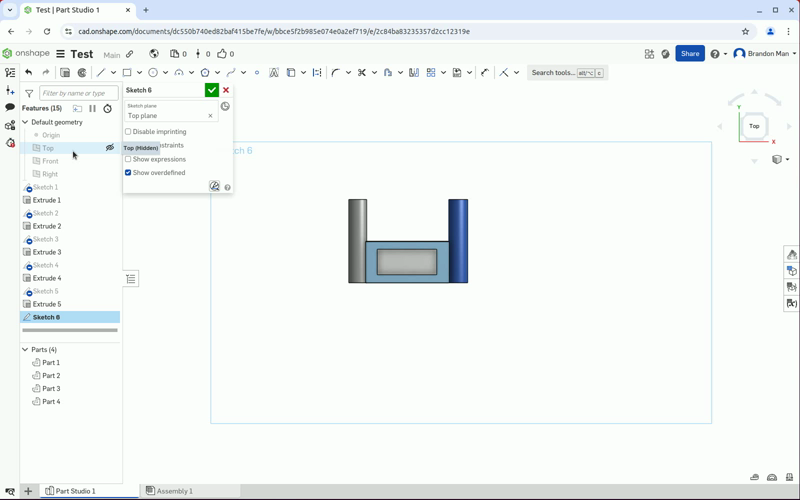
mouse_move(73, 352)
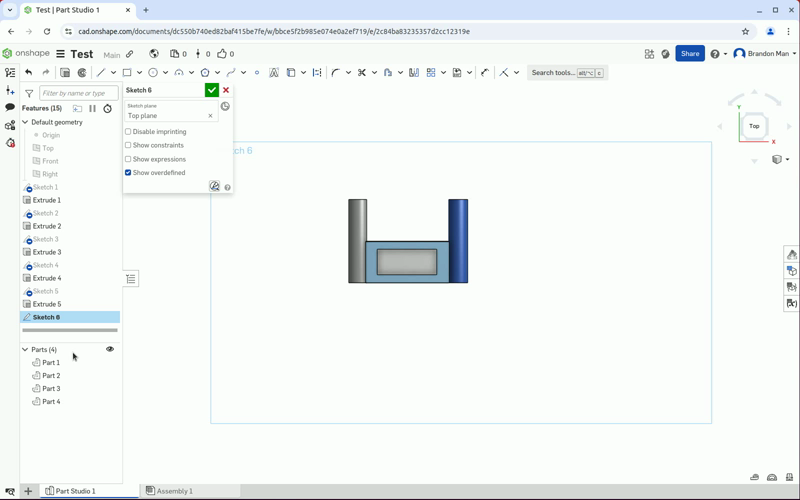
key(y)
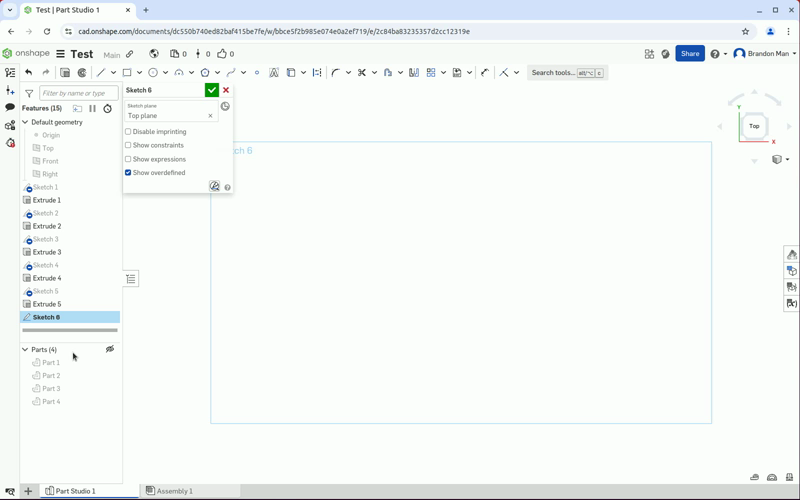
key(c)
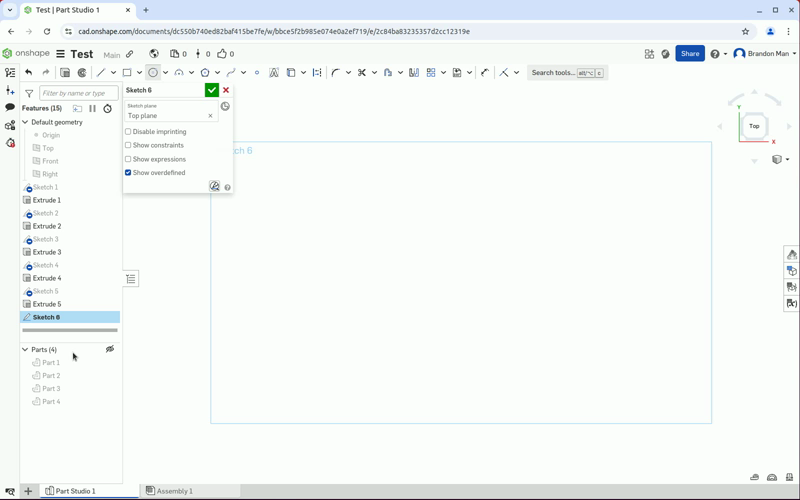
key_down(shift)
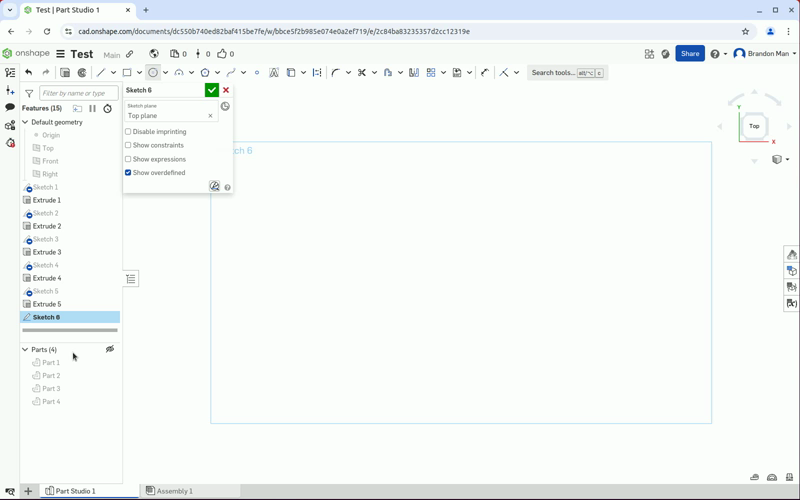
mouse_move(386, 262)
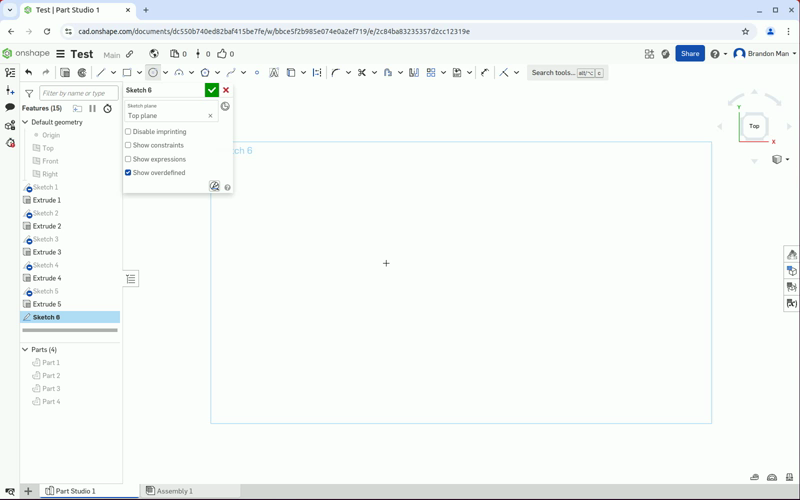
click(386, 262)
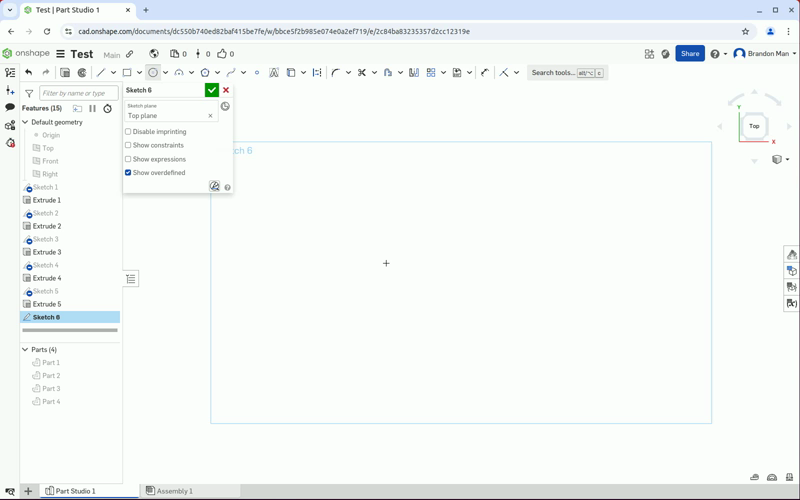
key_up(shift)
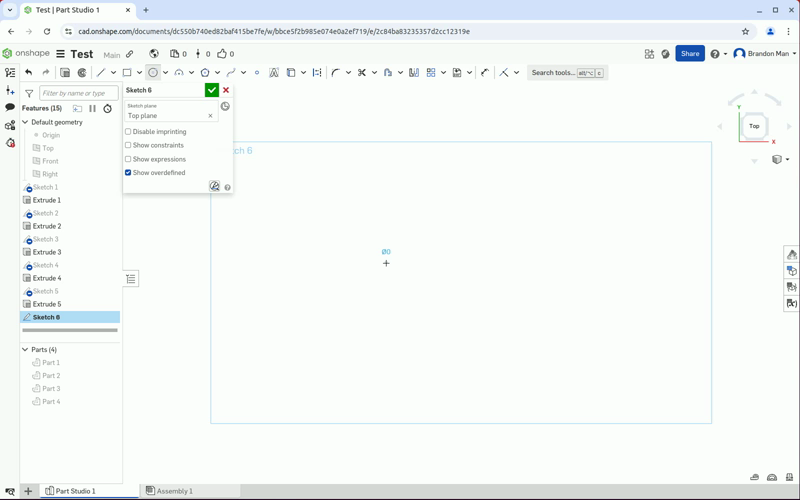
mouse_move(399, 262)
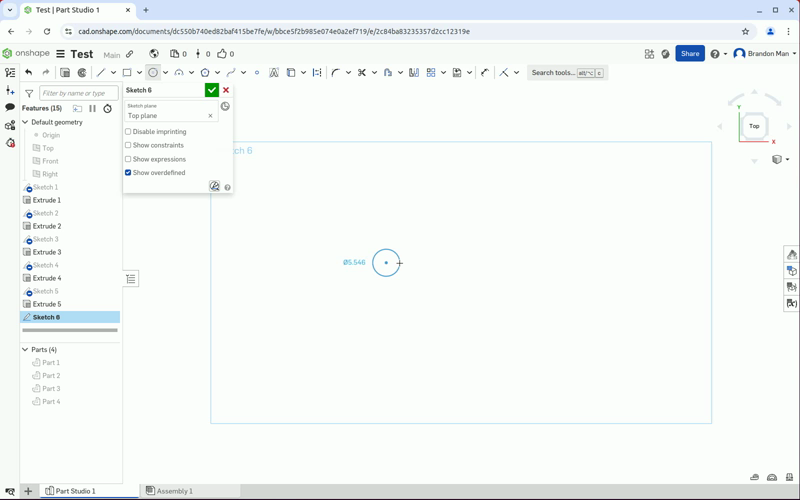
click(399, 262)
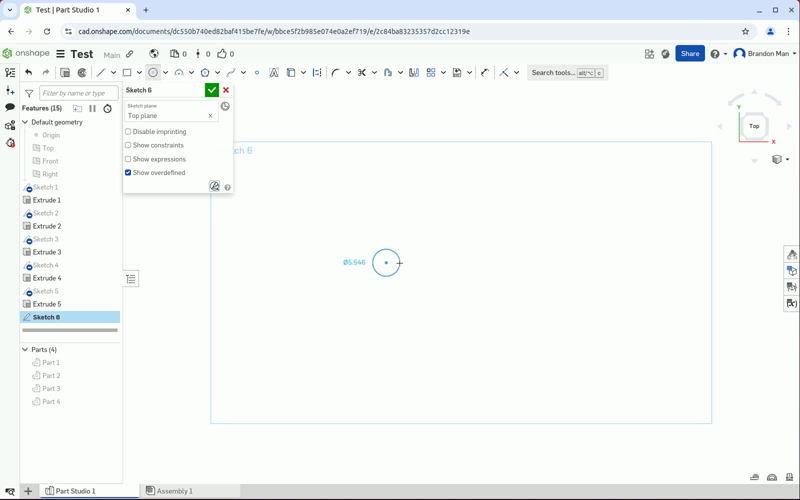
key(esc)
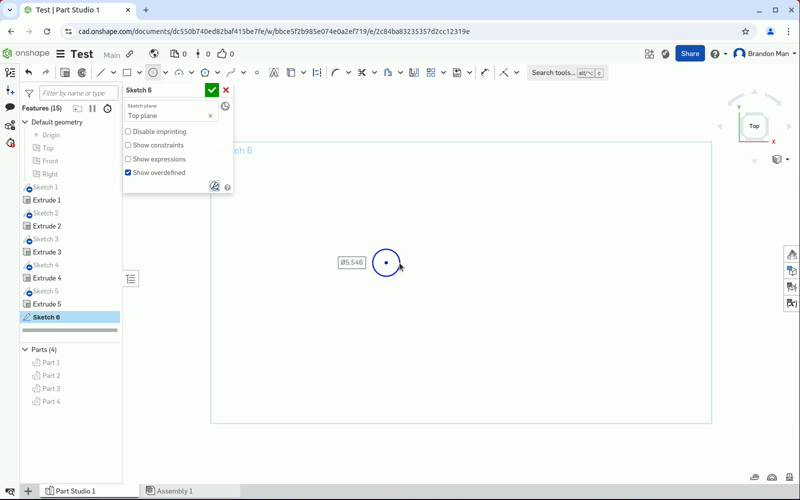
mouse_move(395, 262)
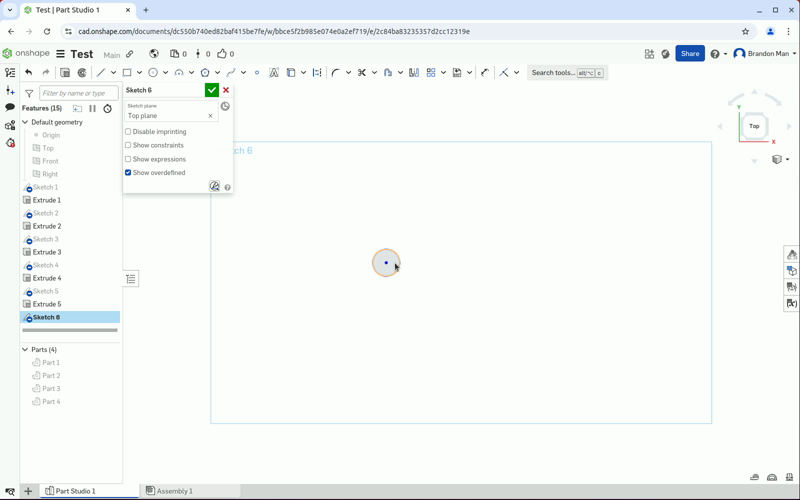
scroll(6)
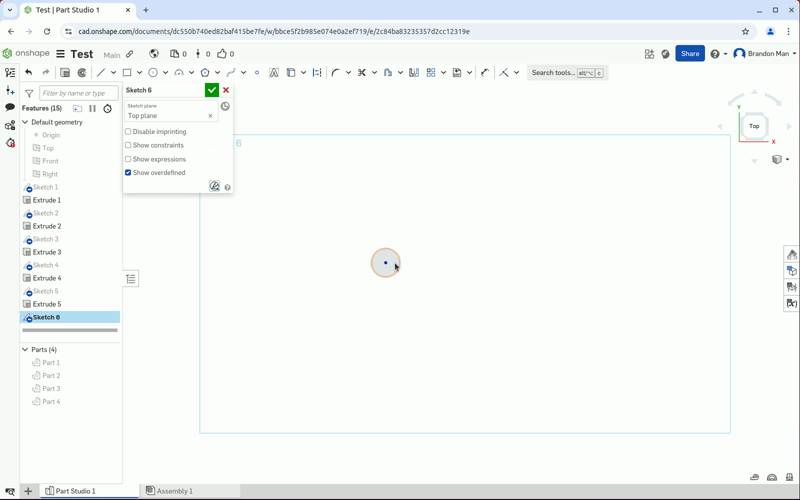
scroll(6)
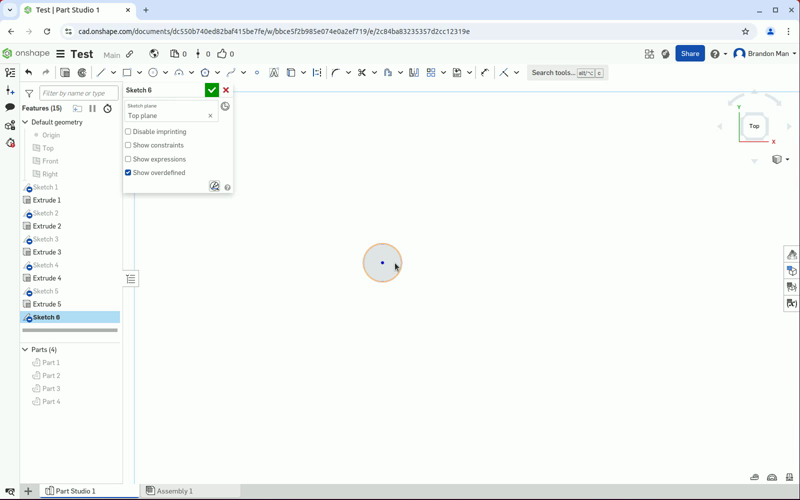
scroll(6)
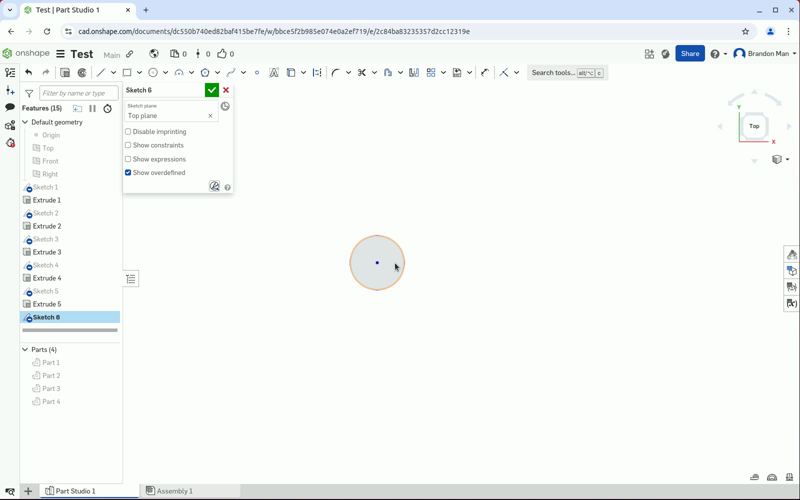
scroll(6)
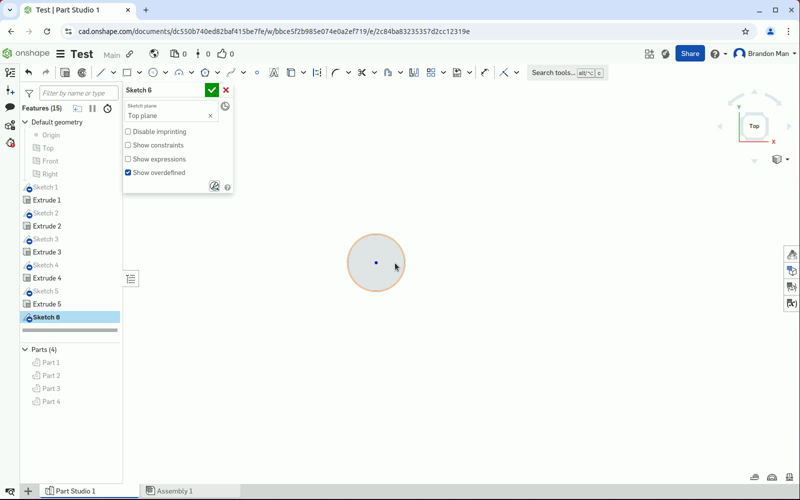
scroll(6)
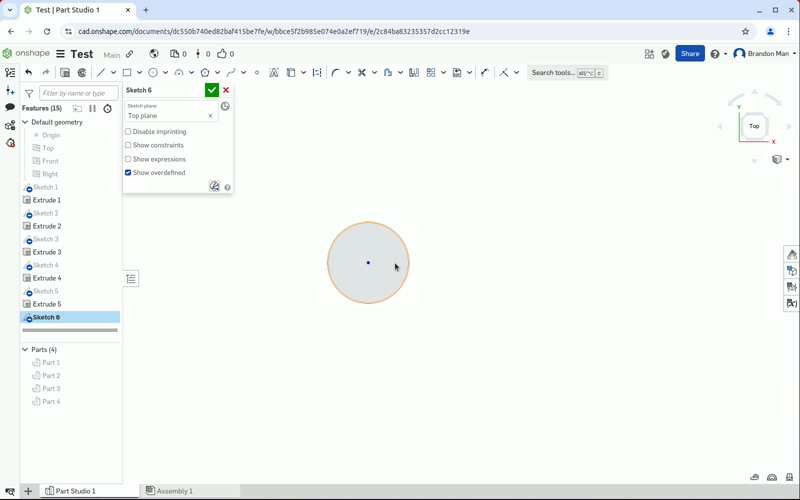
scroll(6)
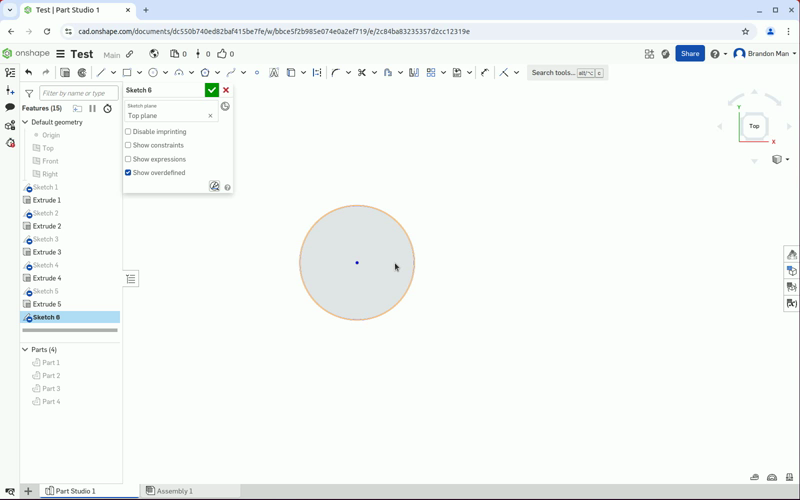
scroll(6)
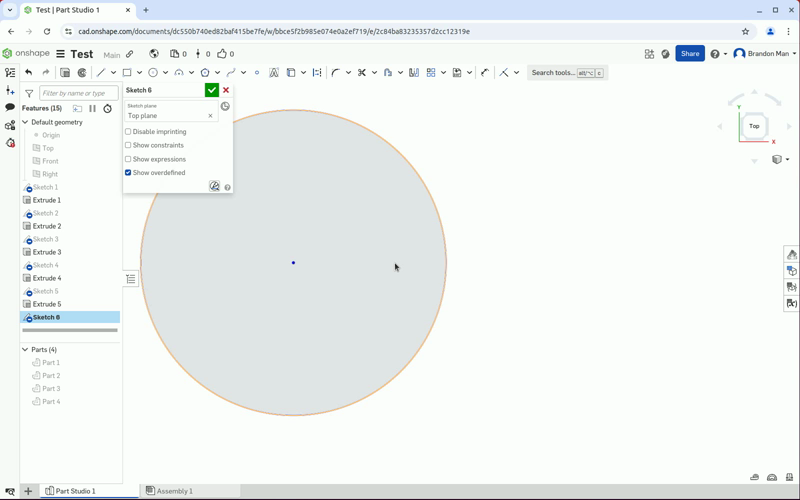
click(395, 262)
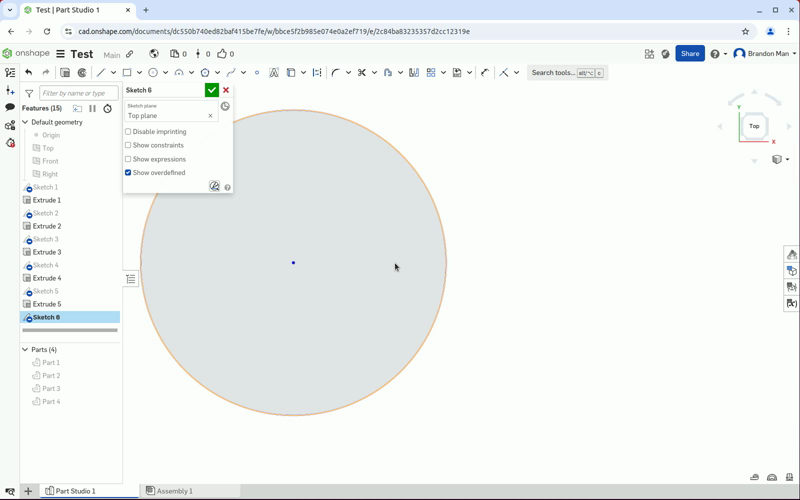
scroll(-6)
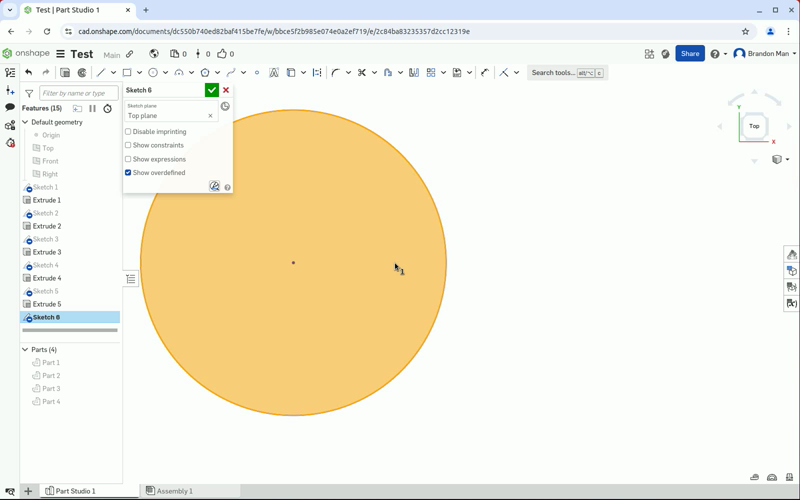
scroll(-6)
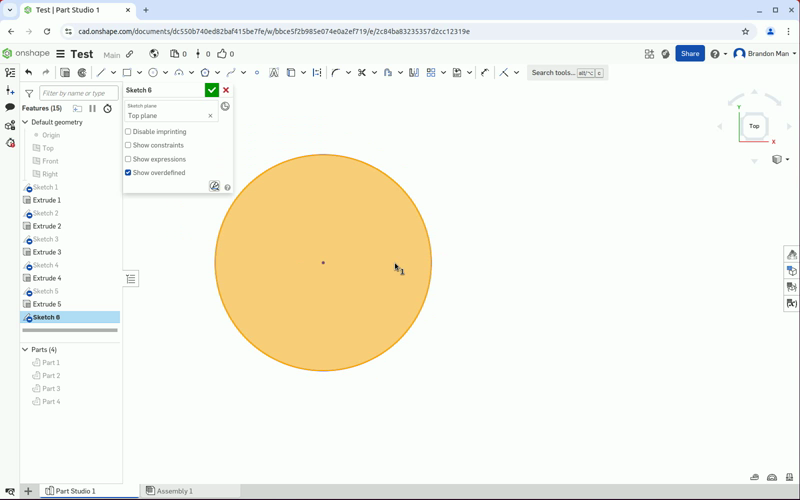
scroll(-6)
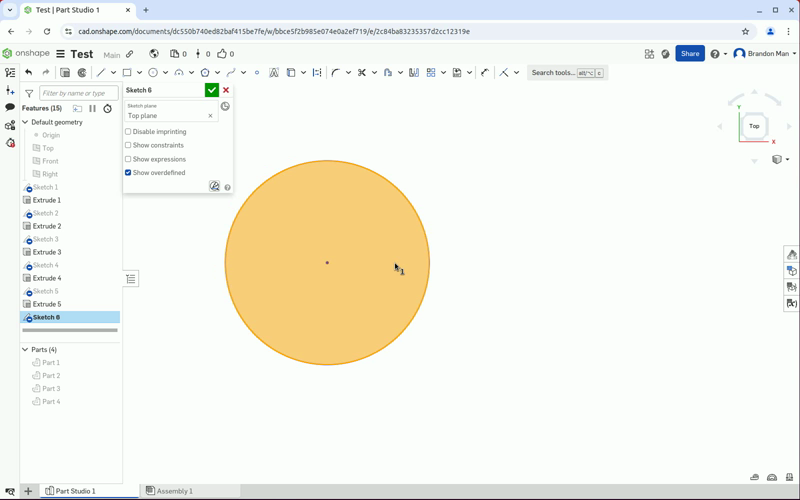
scroll(-6)
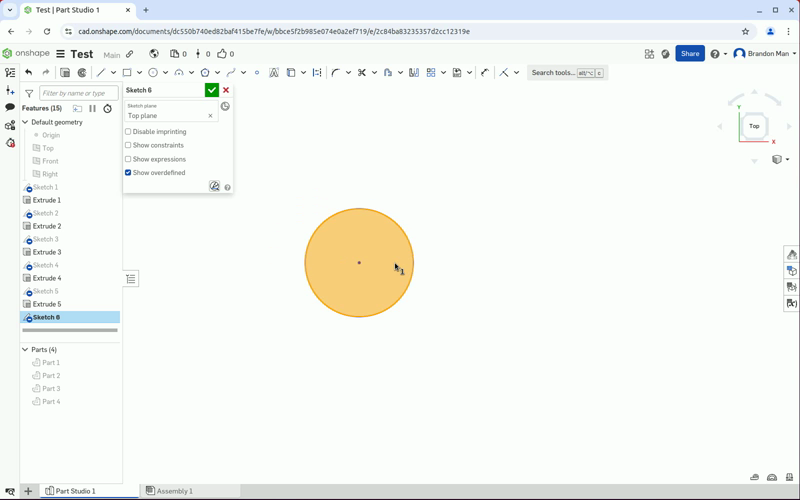
scroll(-6)
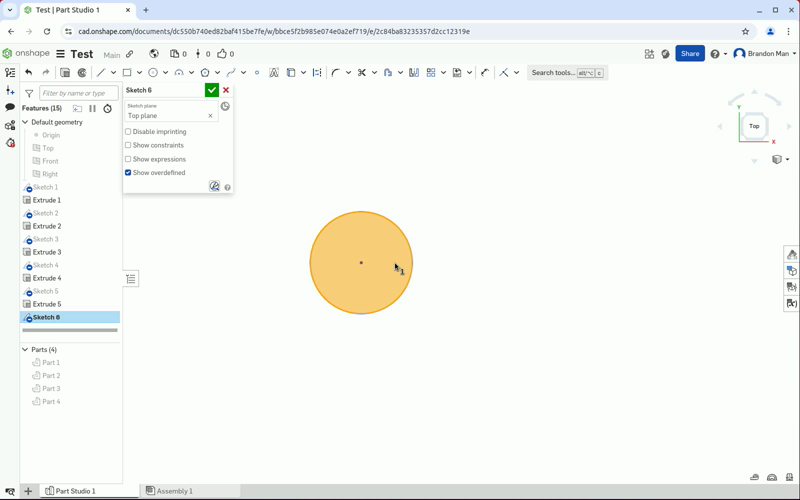
scroll(-6)
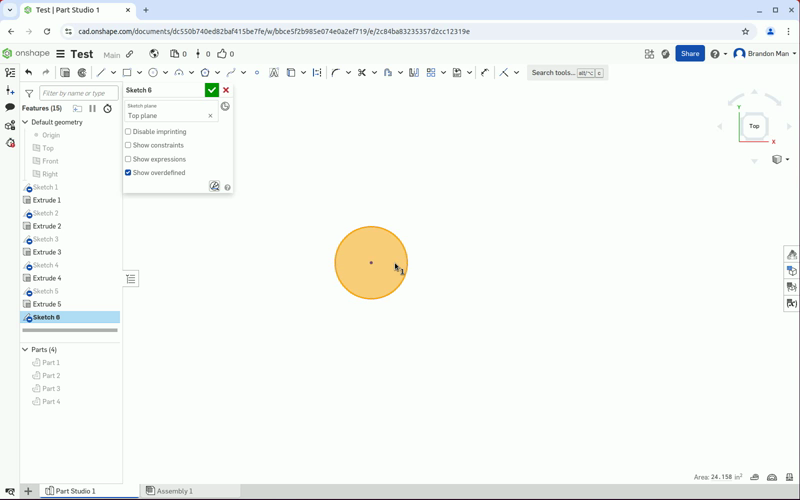
scroll(-6)
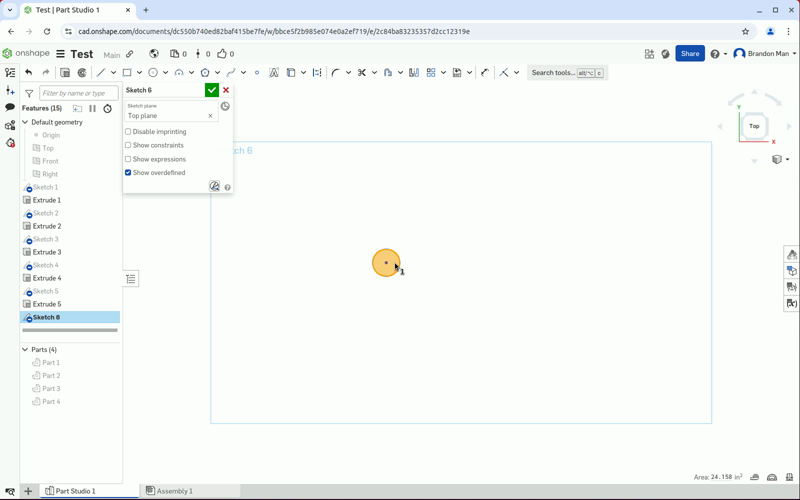
mouse_move(73, 352)
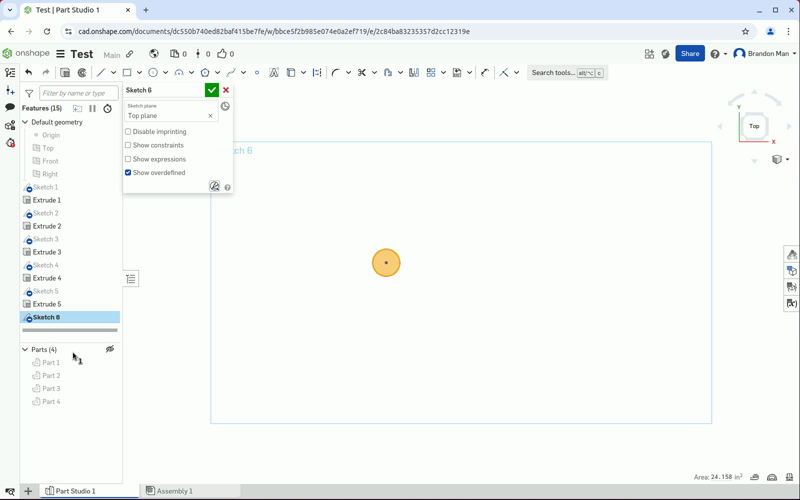
key(shift+y)
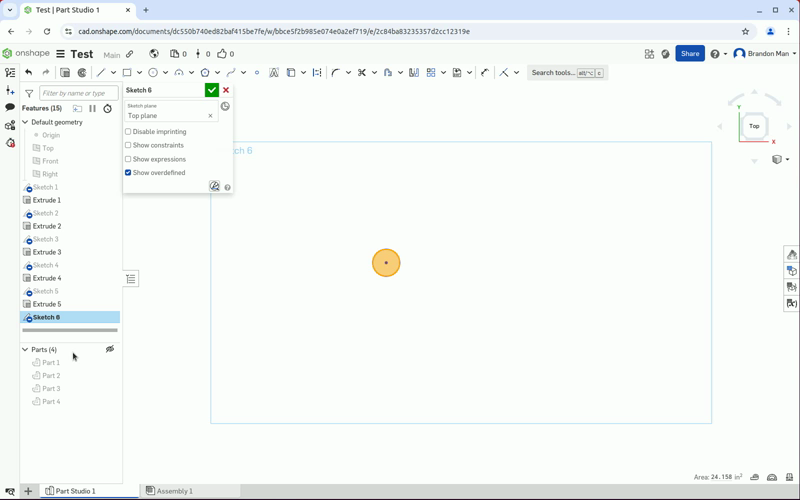
key(shift+e)
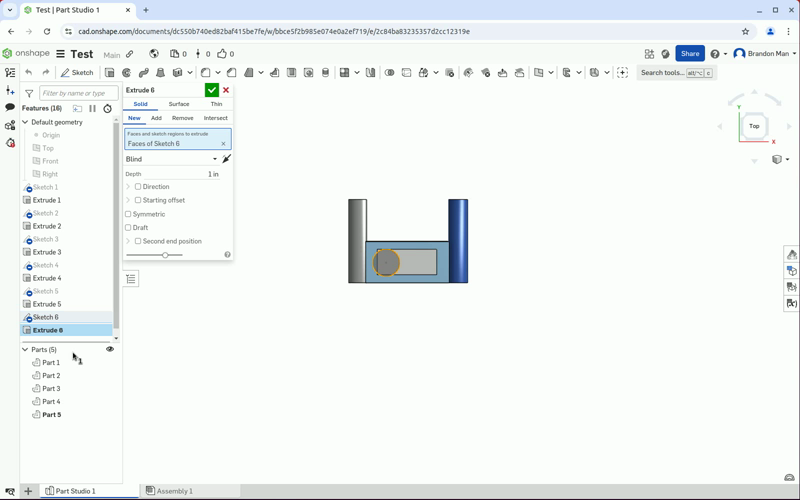
mouse_move(143, 106)
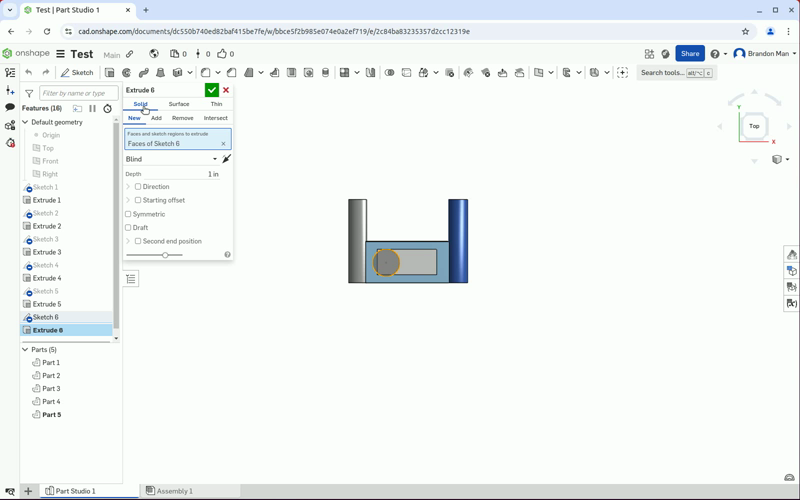
click(143, 106)
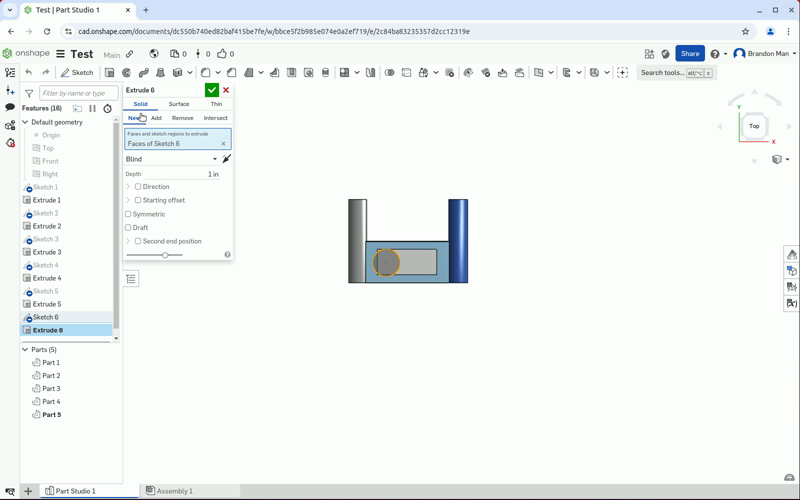
mouse_move(137, 120)
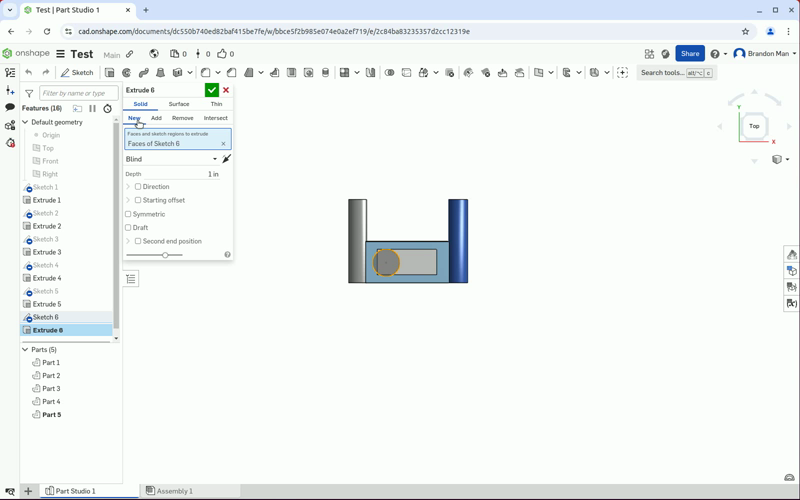
click(137, 120)
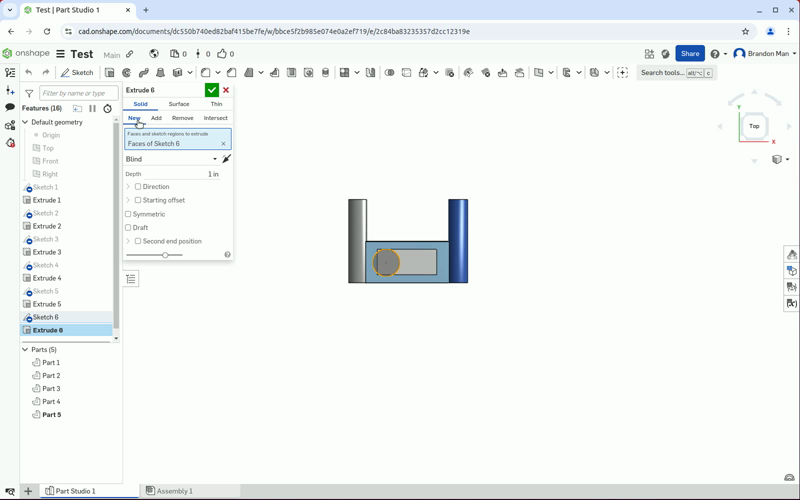
key(tab, 4)
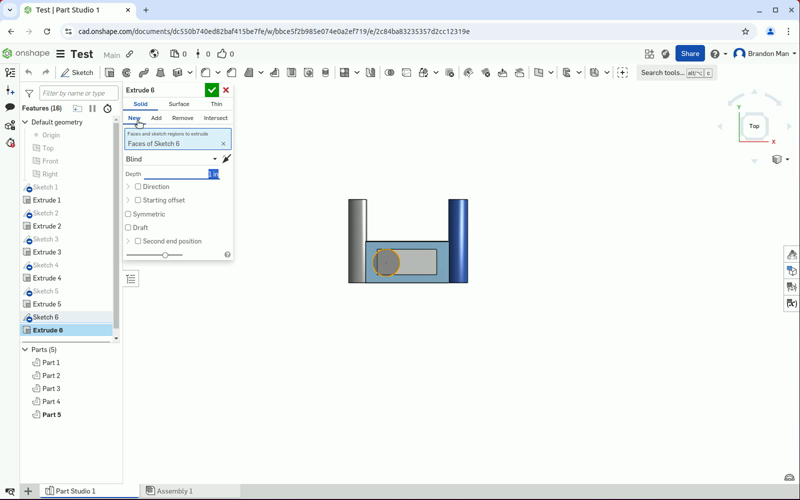
text(-1.926)
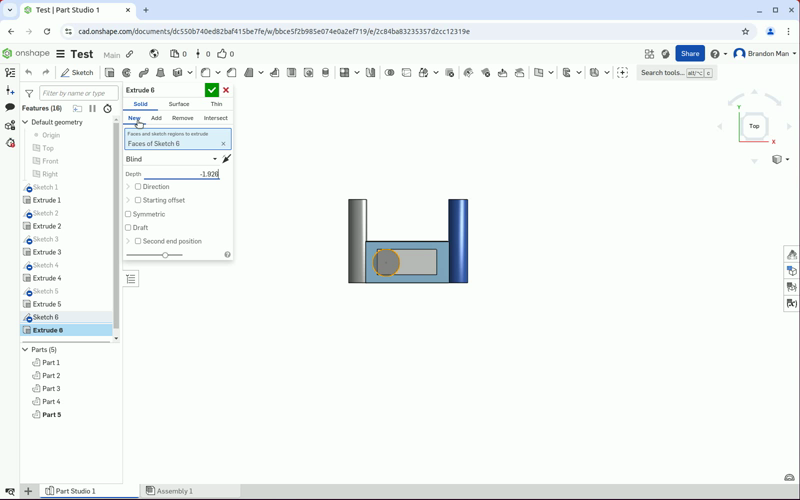
key(enter)
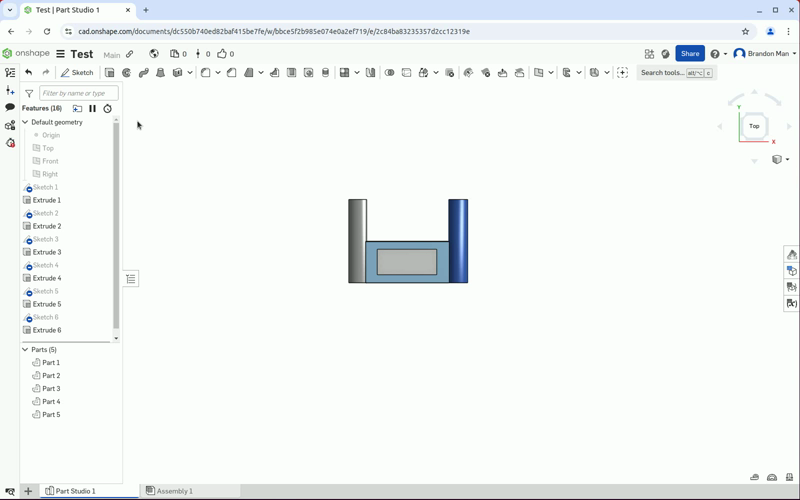
key(shift+h)
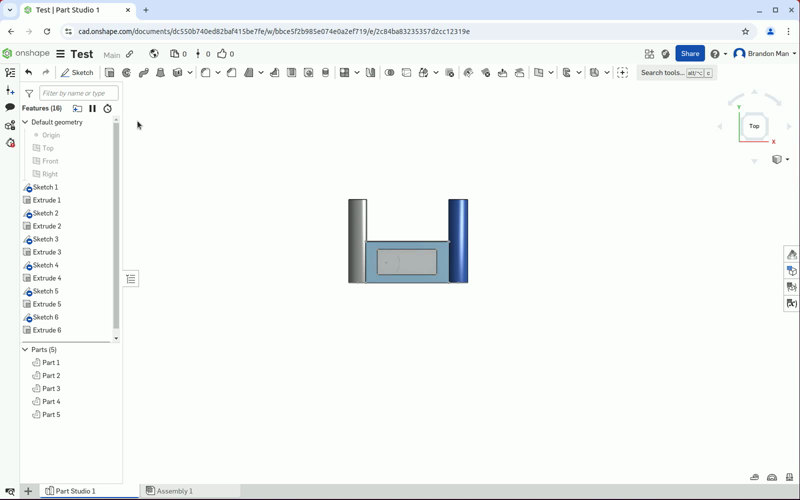
key(shift+h)
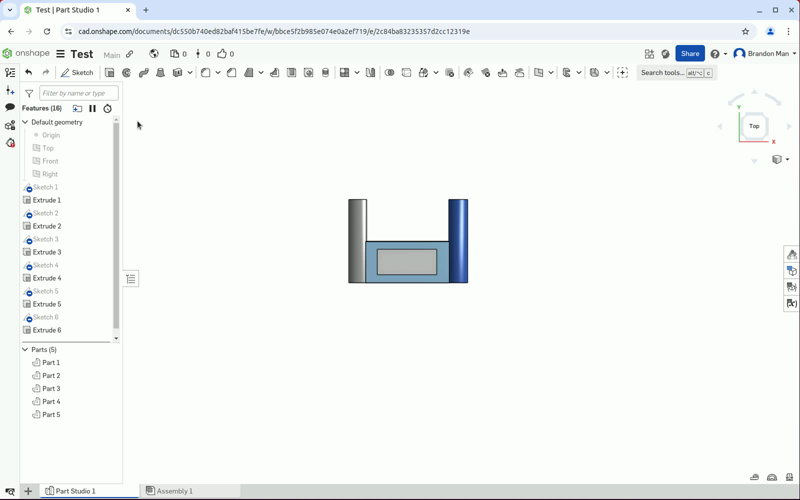
mouse_move(69, 189)
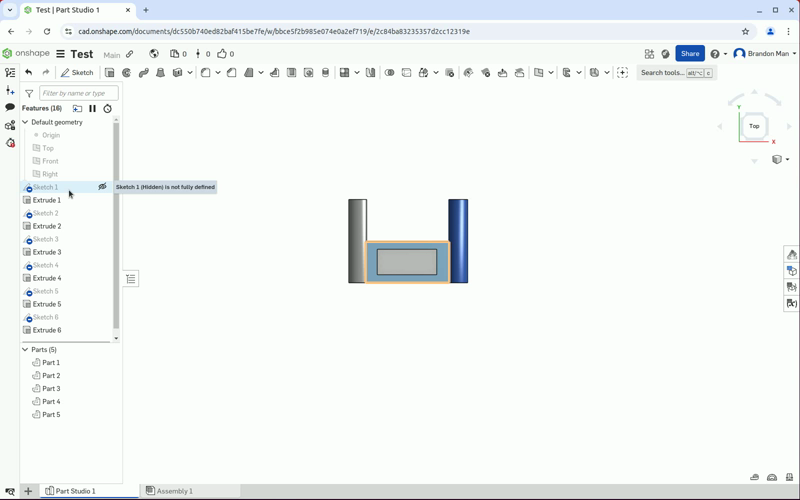
click(69, 189)
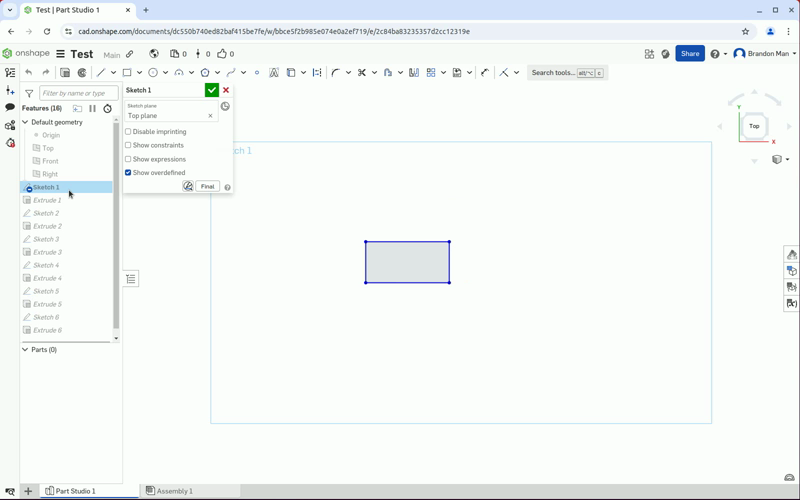
mouse_move(229, 92)
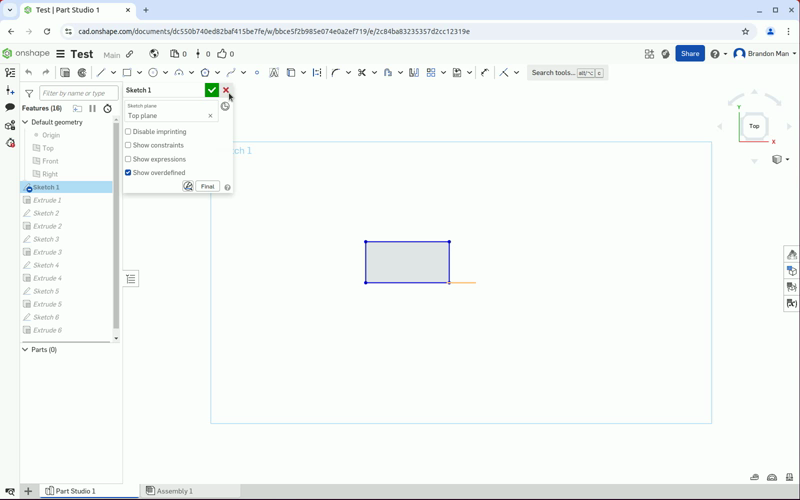
click(229, 92)
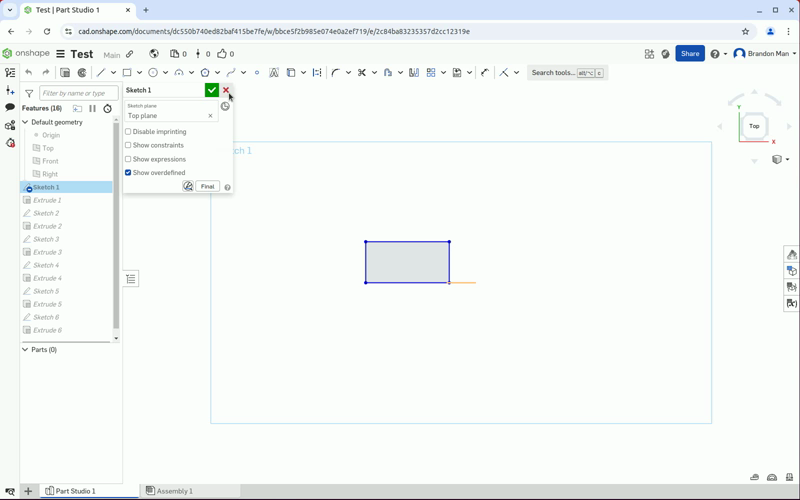
key(shift+s)
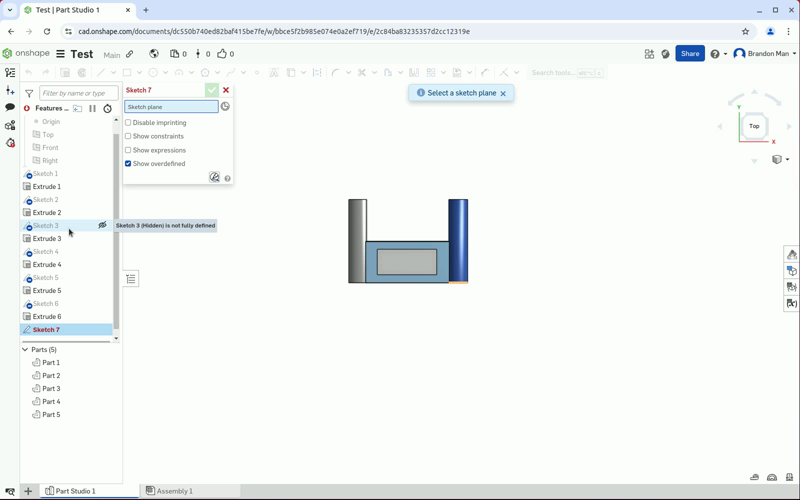
scroll(3)
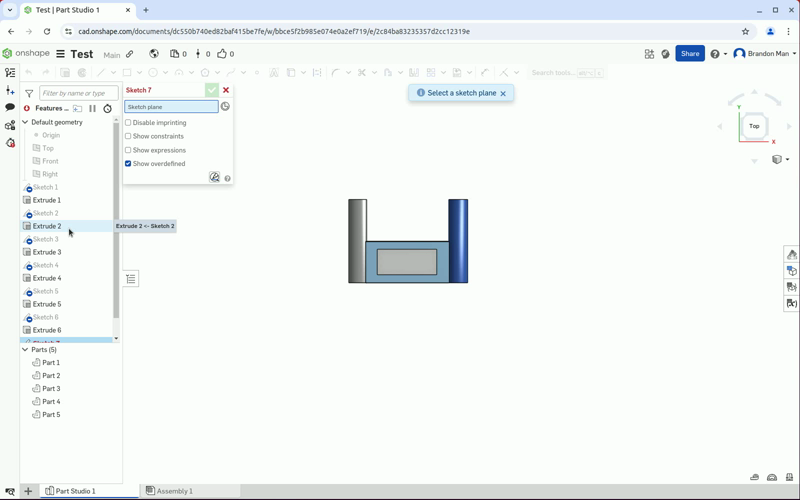
mouse_move(69, 150)
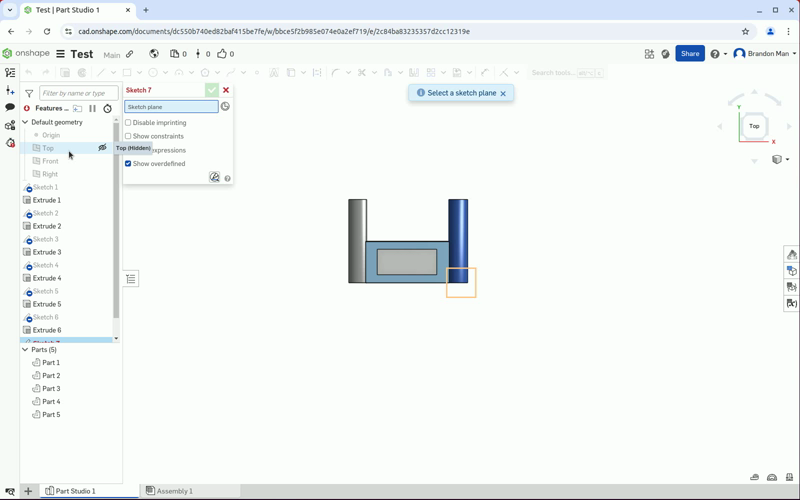
click(69, 150)
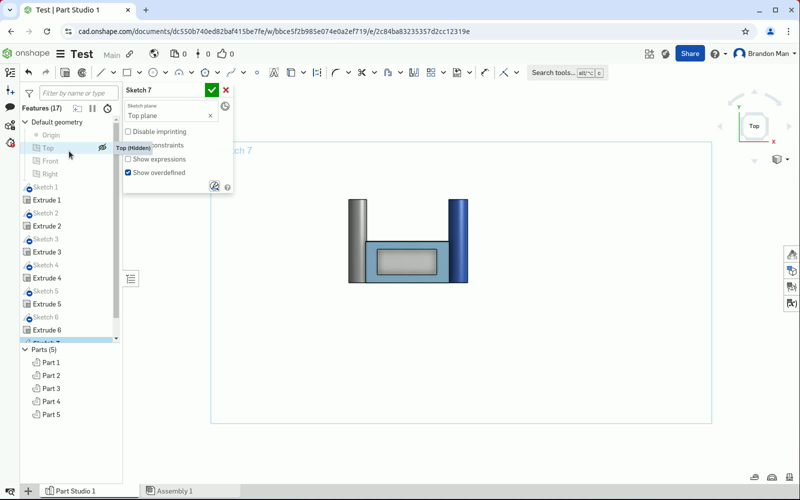
mouse_move(73, 352)
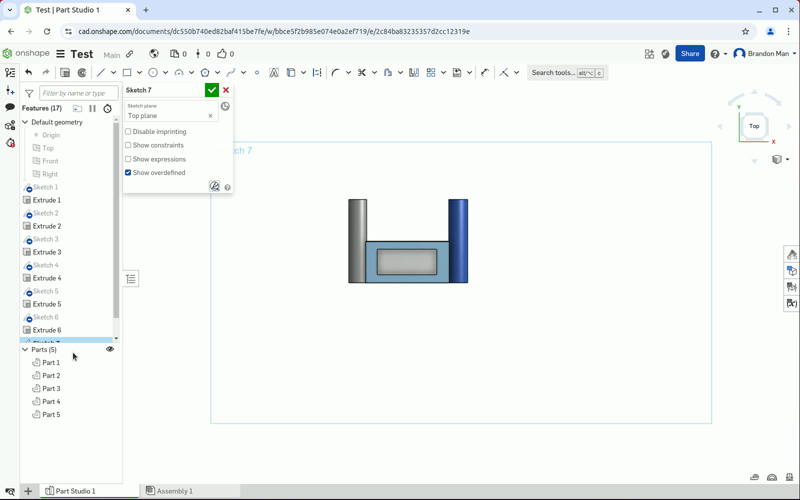
key(y)
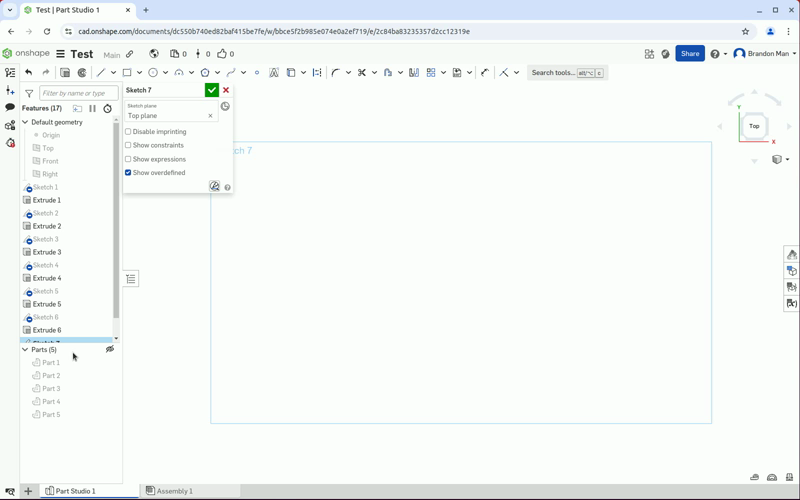
key(c)
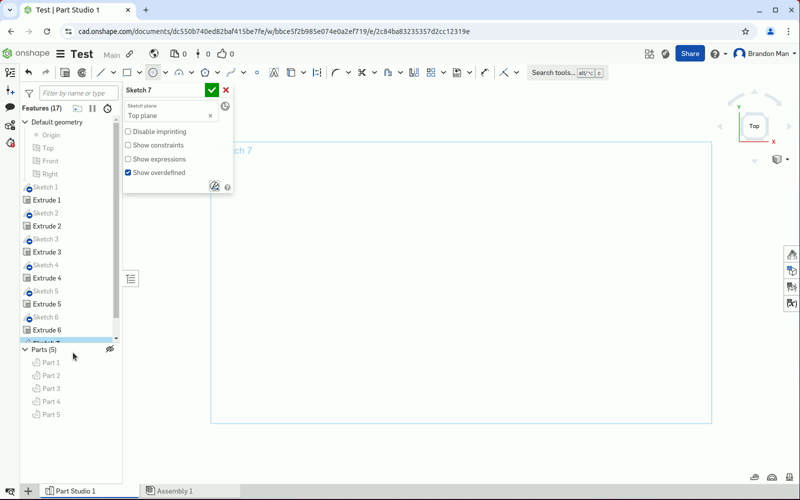
key_down(shift)
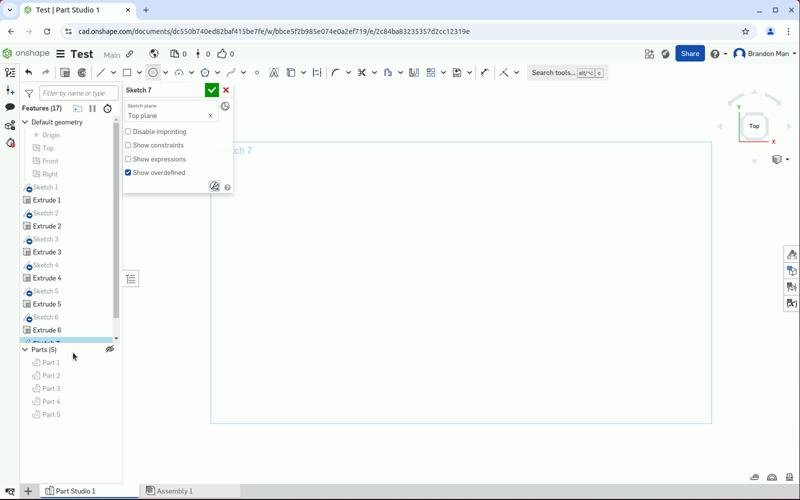
mouse_move(428, 262)
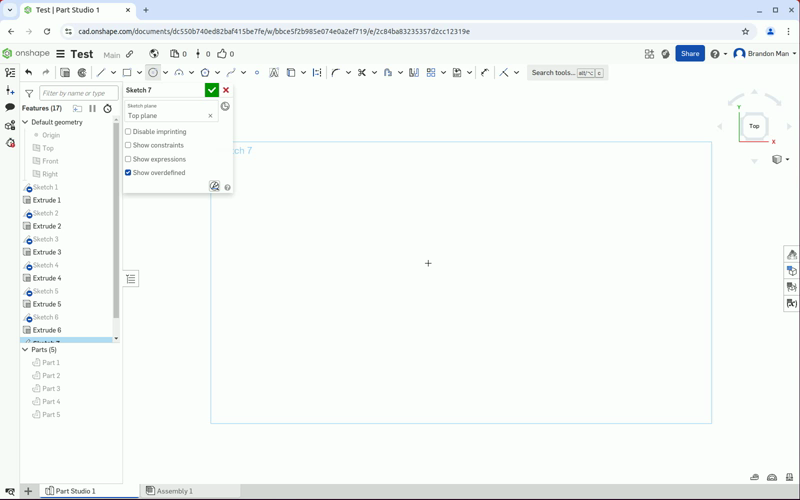
click(428, 262)
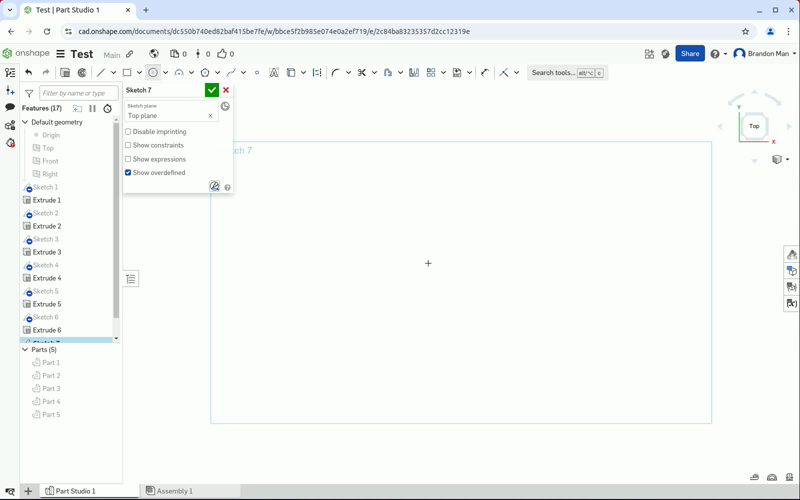
key_up(shift)
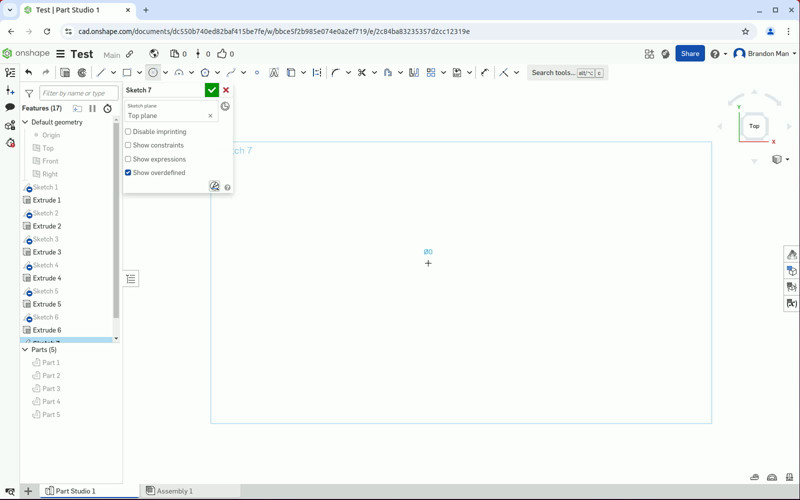
mouse_move(441, 262)
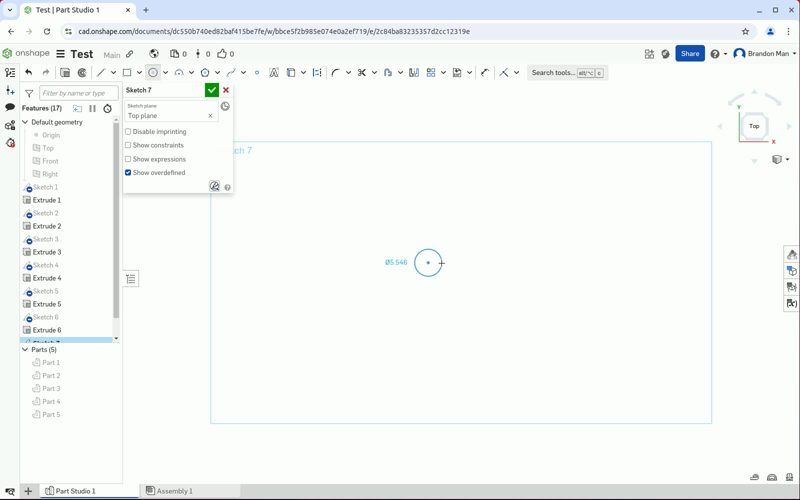
click(441, 262)
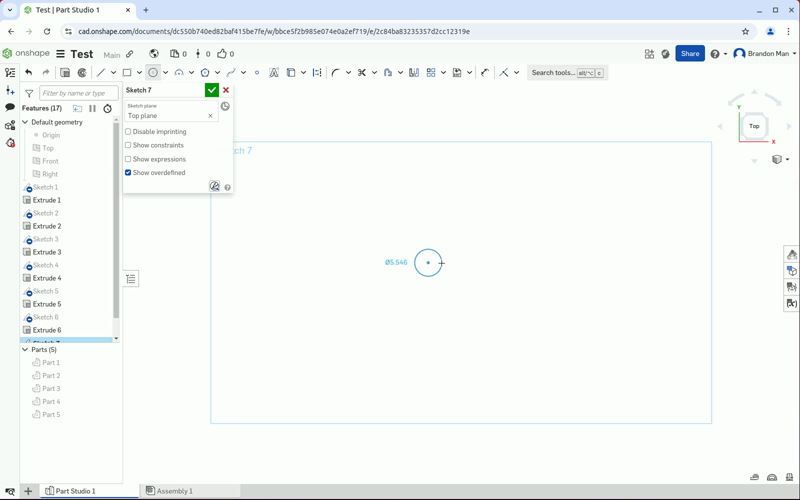
key(esc)
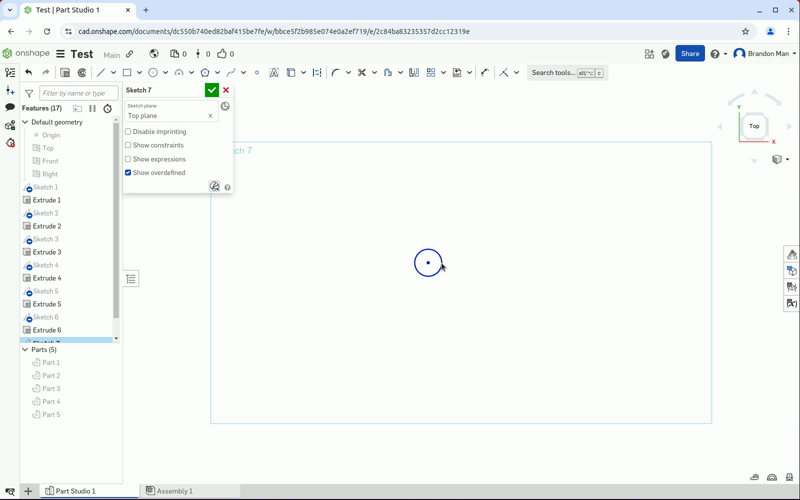
mouse_move(418, 268)
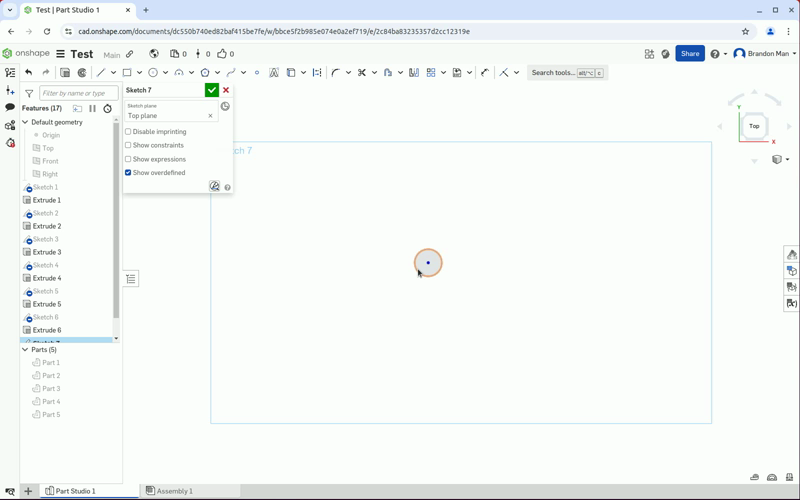
scroll(6)
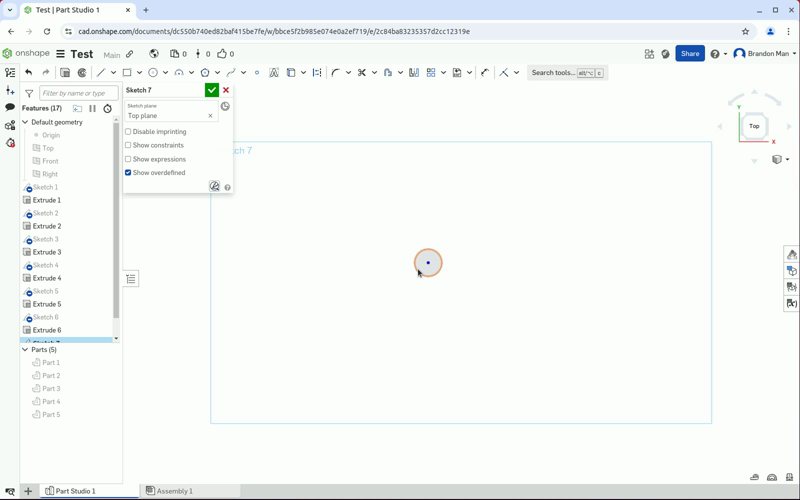
scroll(6)
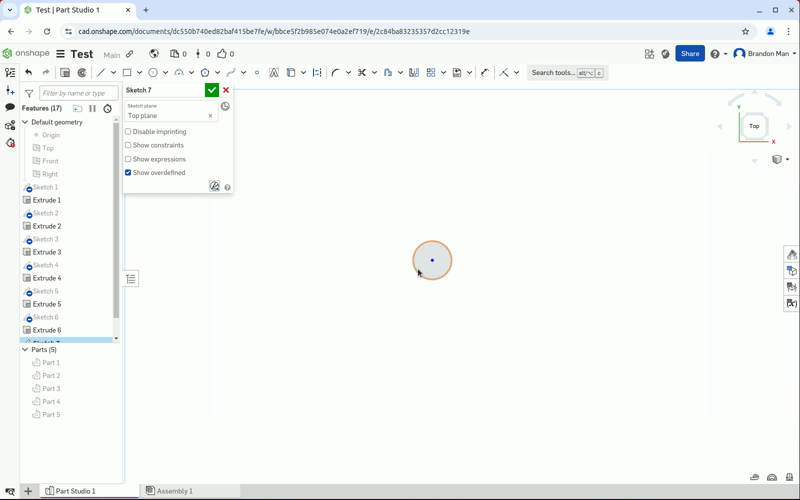
scroll(6)
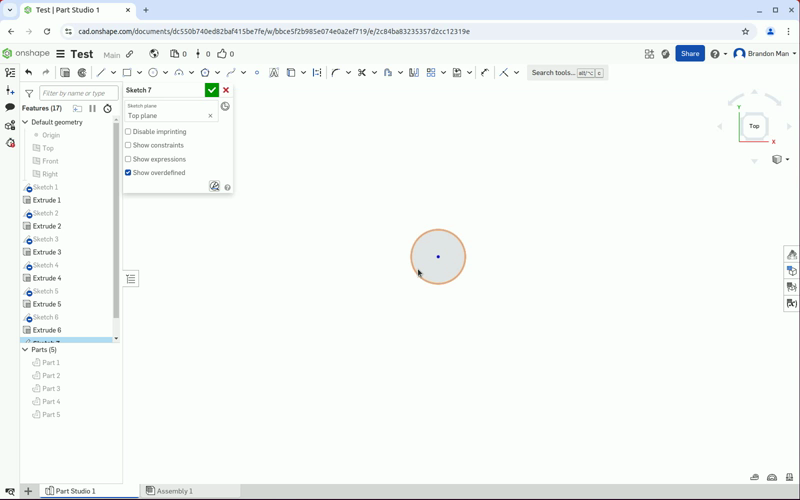
scroll(6)
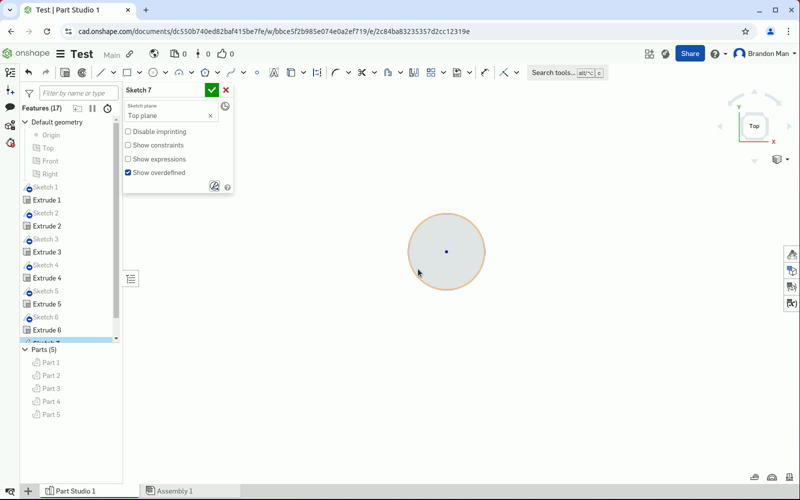
scroll(6)
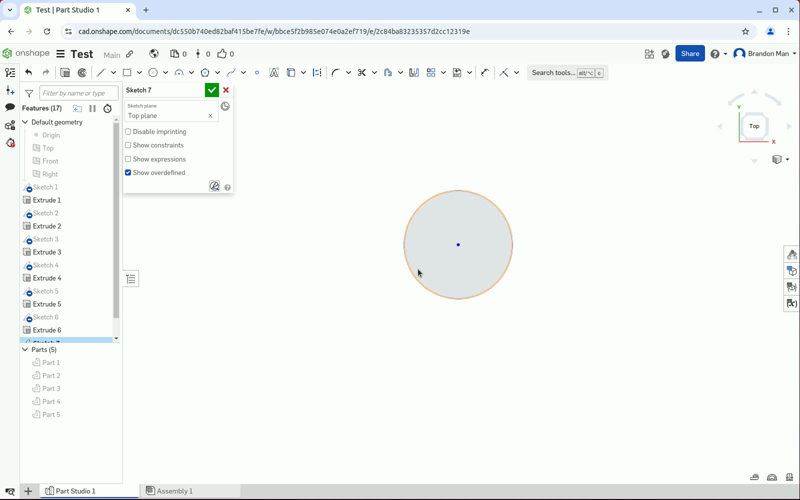
scroll(6)
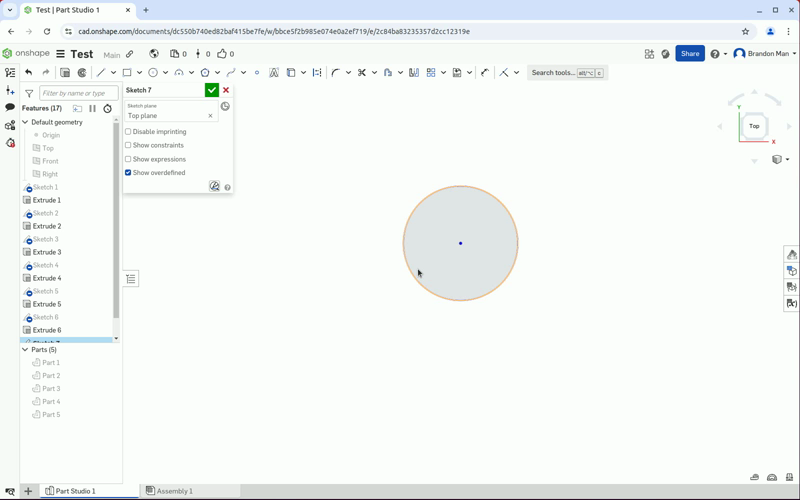
scroll(6)
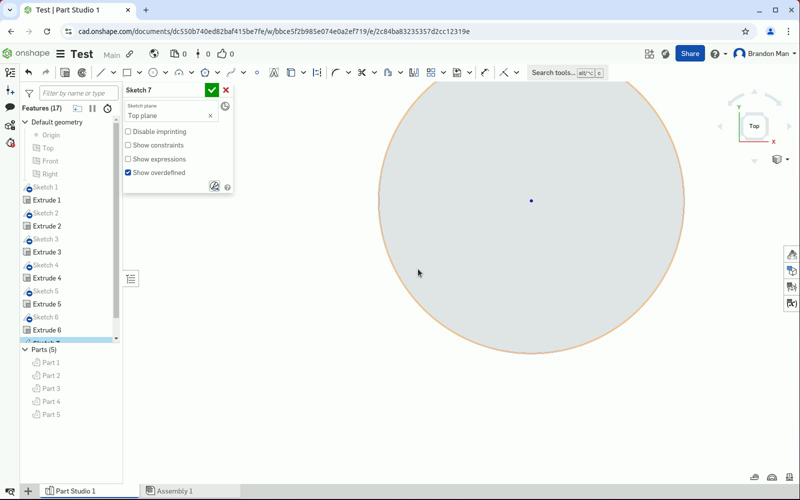
click(418, 268)
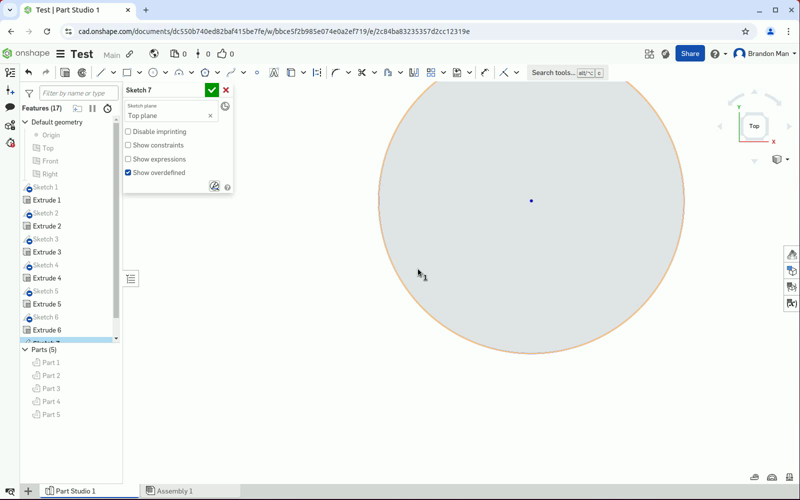
scroll(-6)
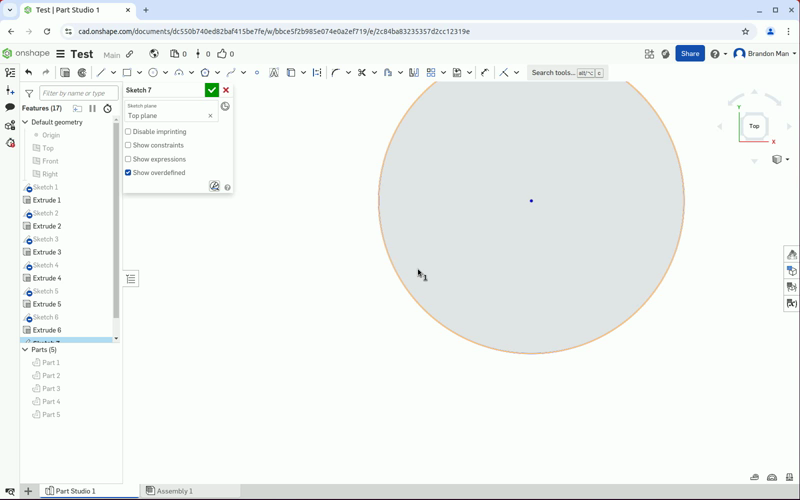
scroll(-6)
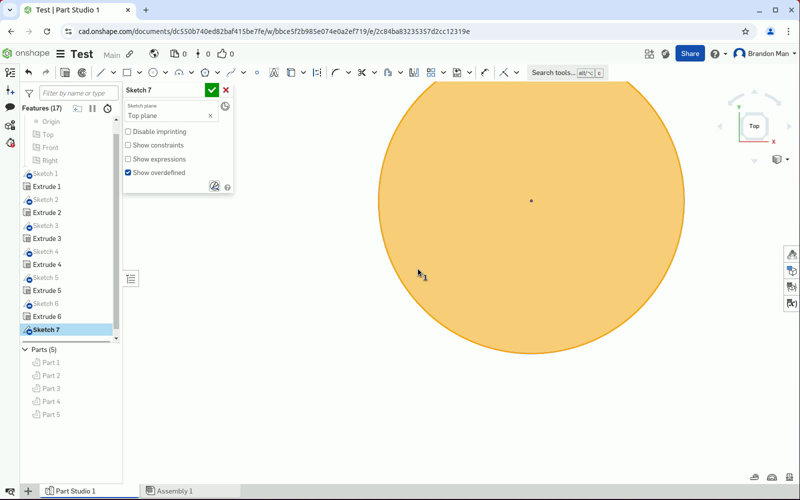
scroll(-6)
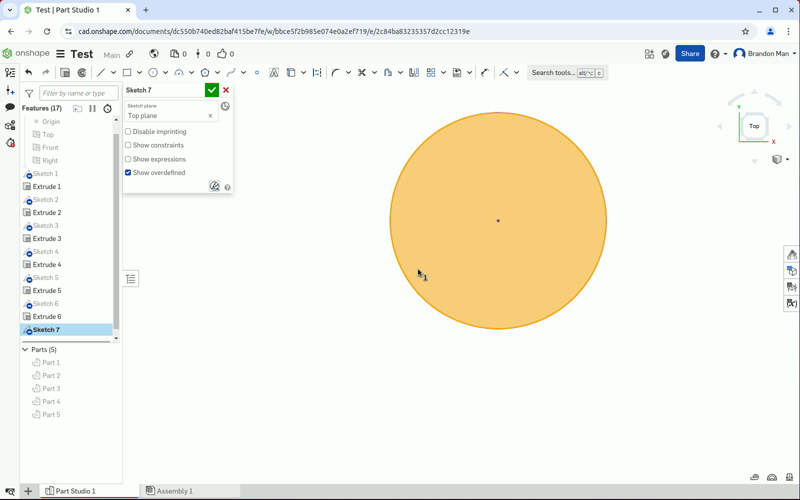
scroll(-6)
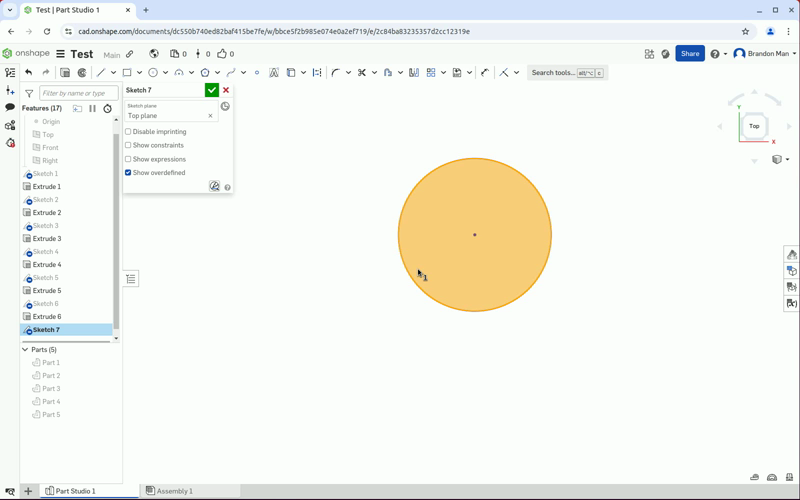
scroll(-6)
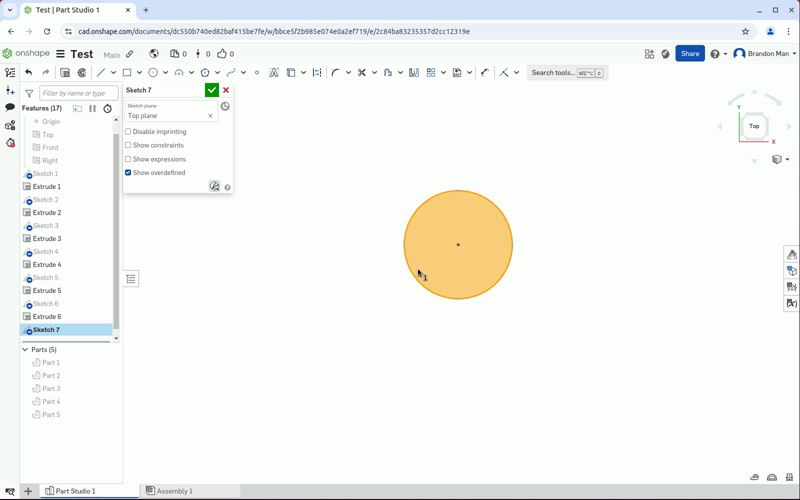
scroll(-6)
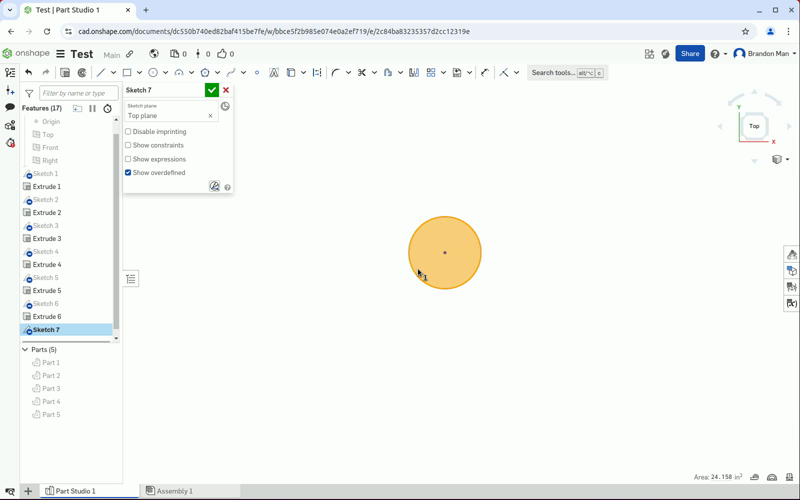
scroll(-6)
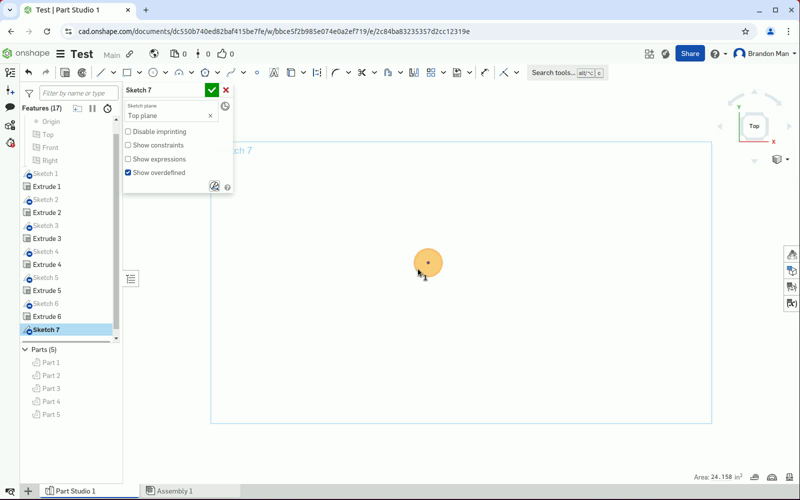
mouse_move(73, 352)
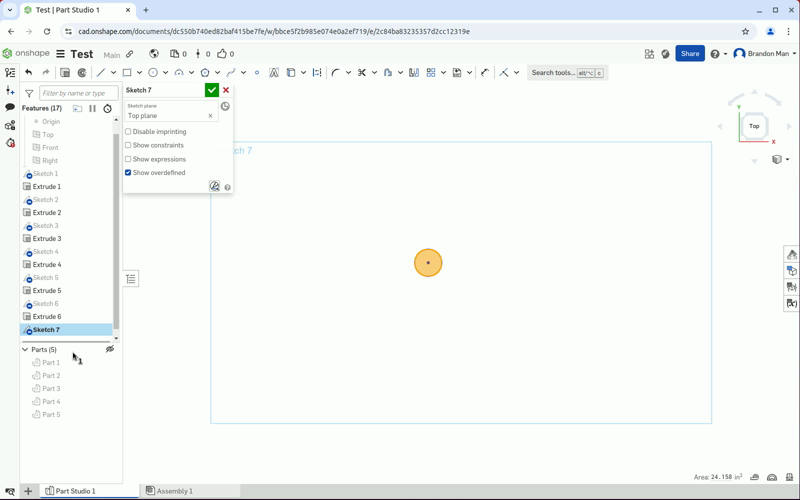
key(shift+y)
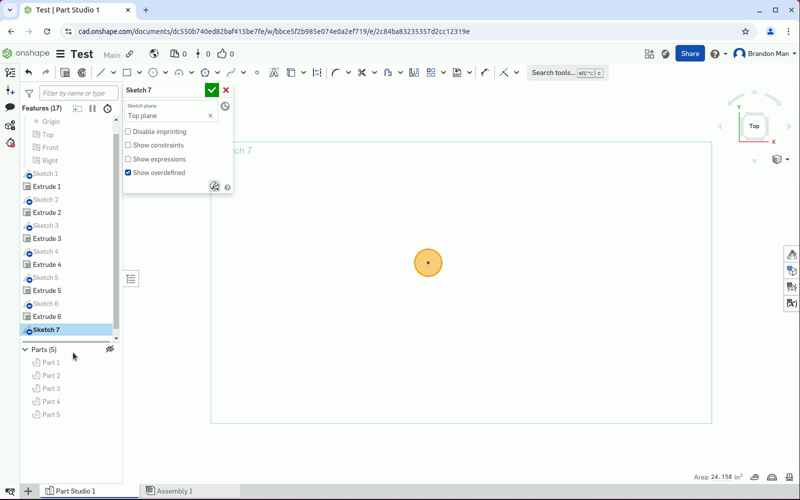
key(shift+e)
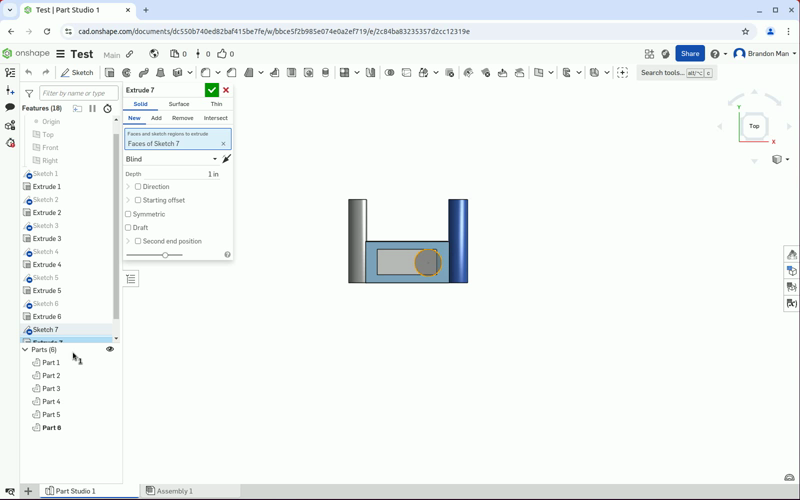
mouse_move(143, 106)
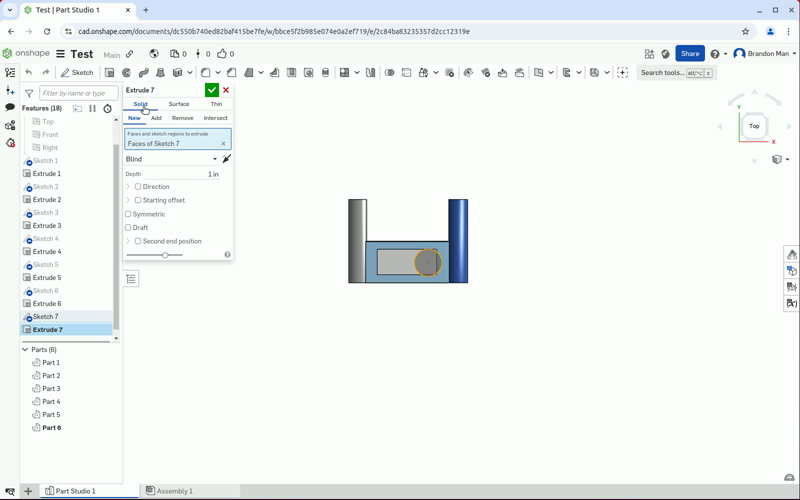
click(143, 106)
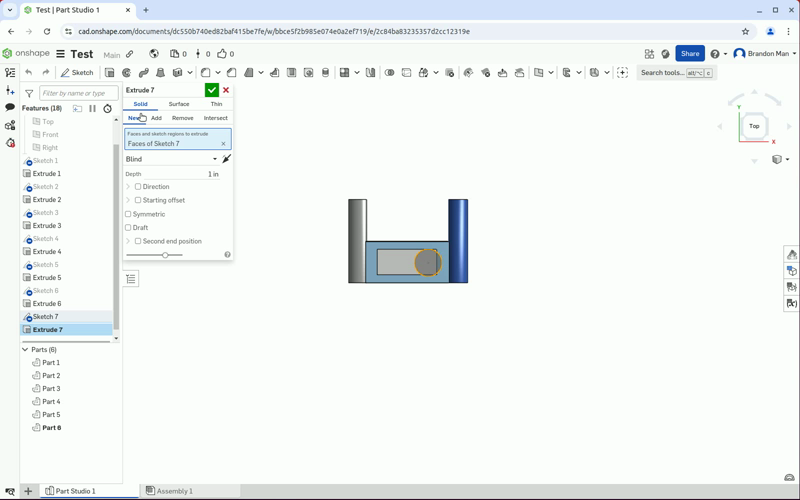
mouse_move(137, 120)
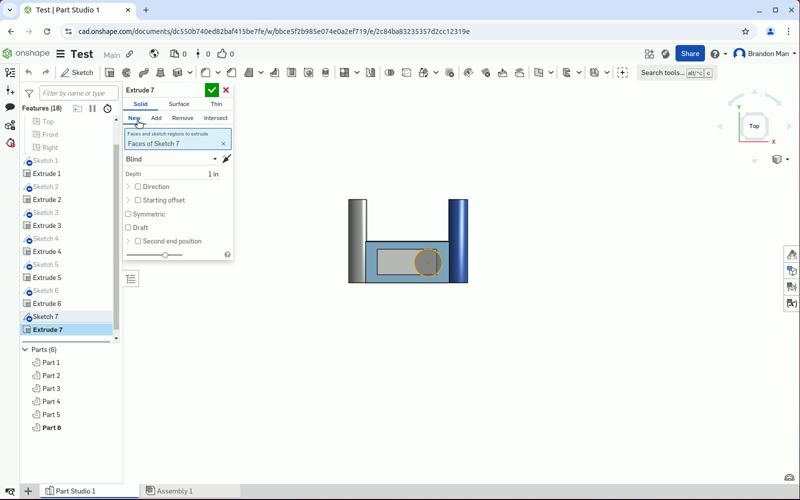
click(137, 120)
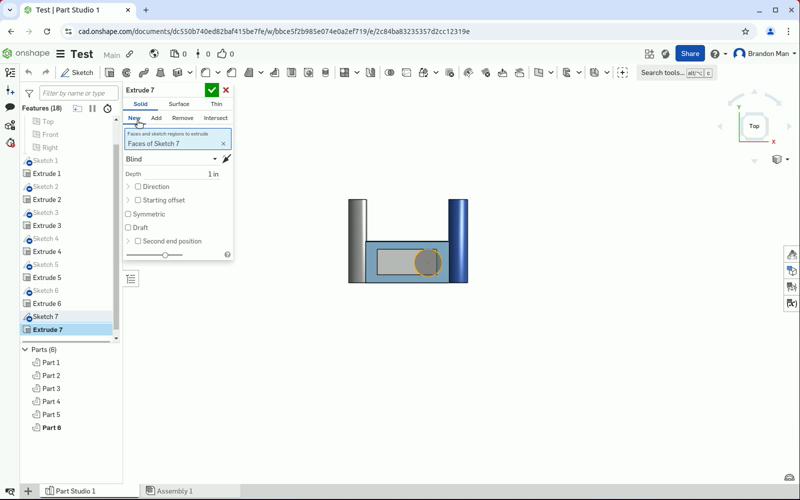
key(tab, 4)
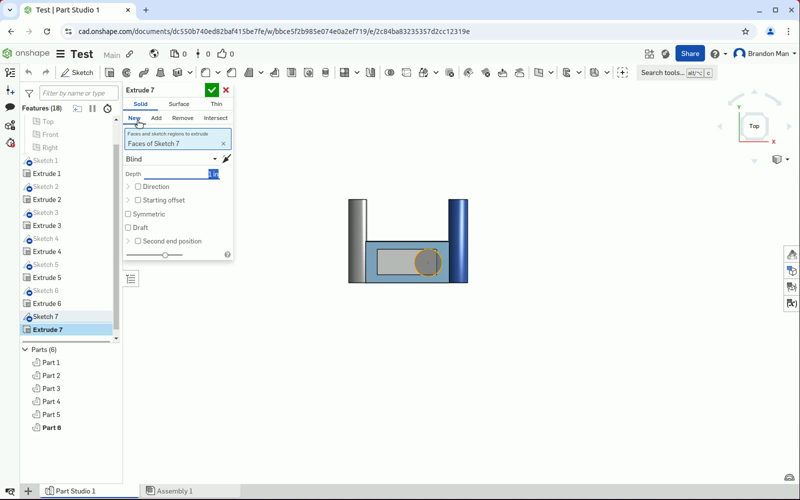
text(-1.926)
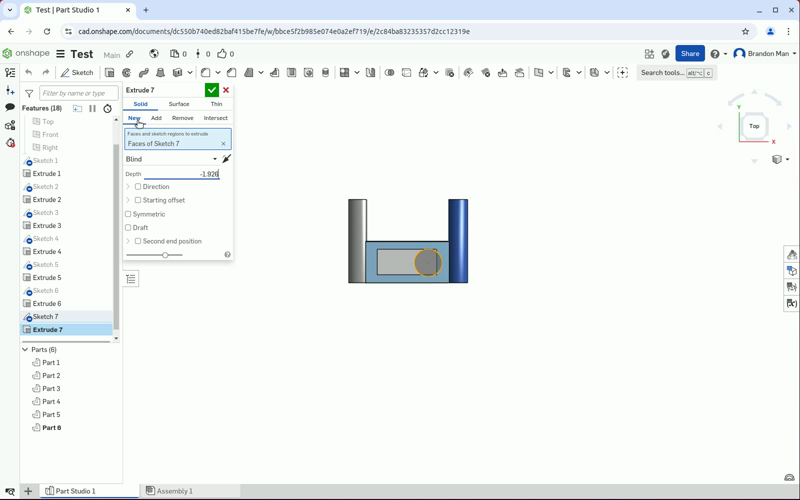
key(enter)
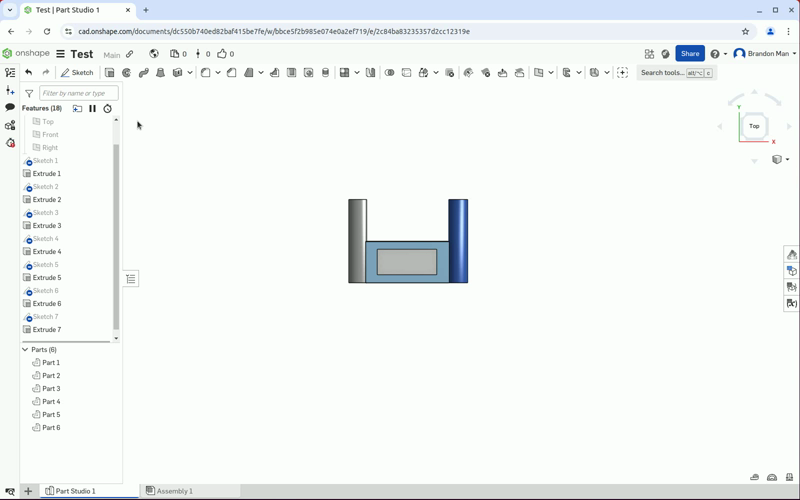
key(shift+h)
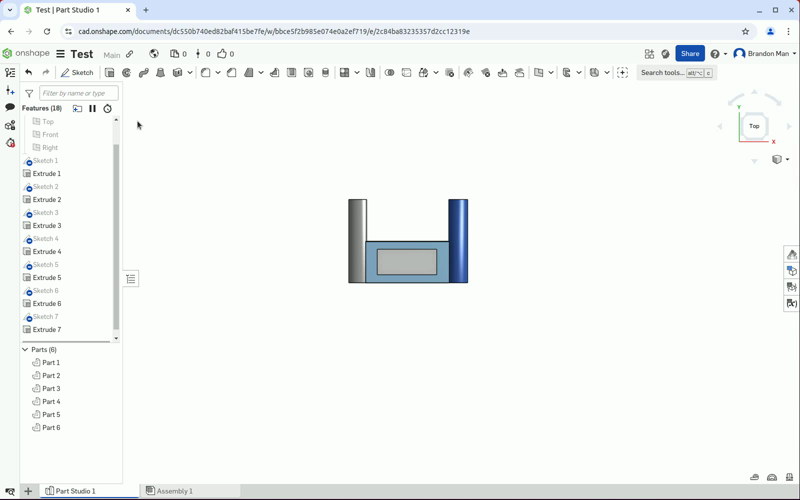
key(shift+h)
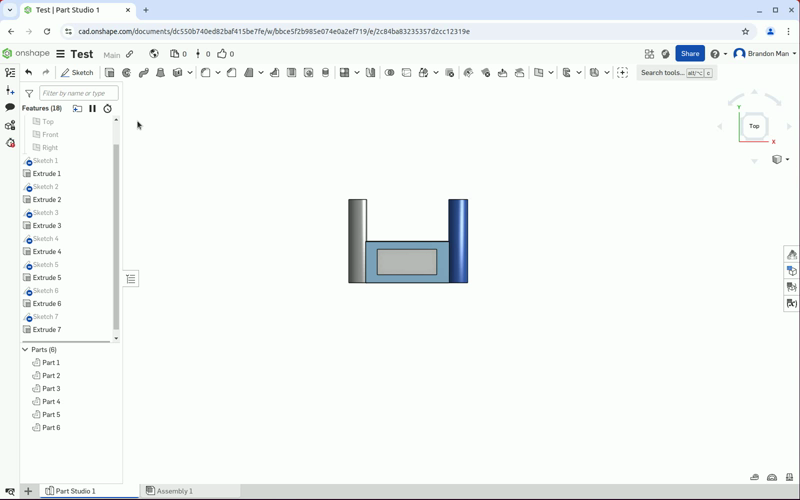
mouse_move(69, 163)
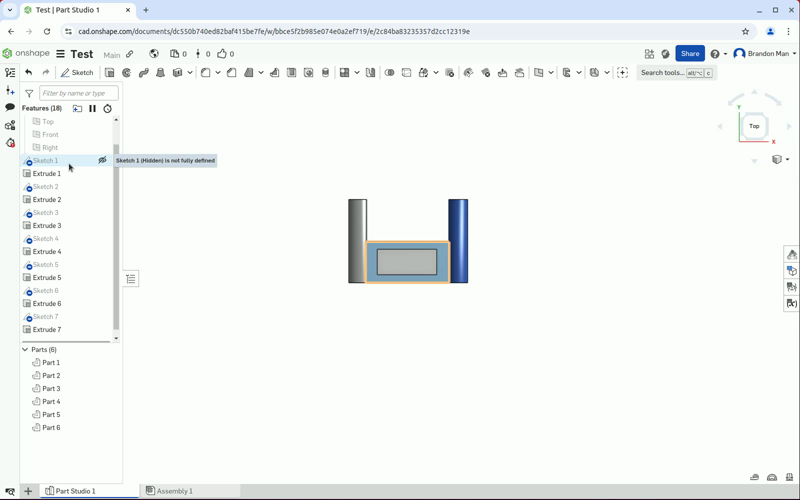
click(69, 163)
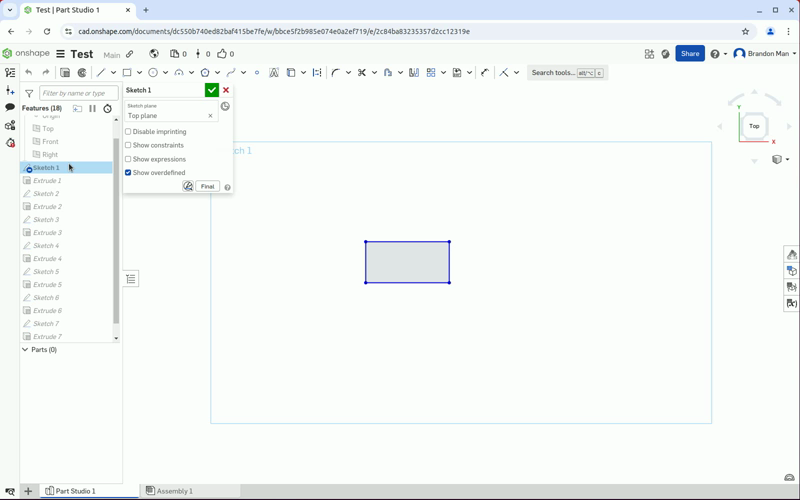
mouse_move(229, 92)
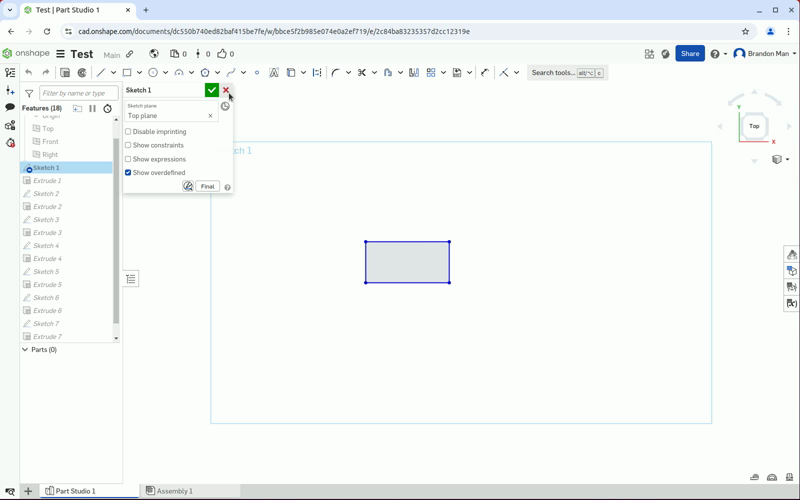
click(229, 92)
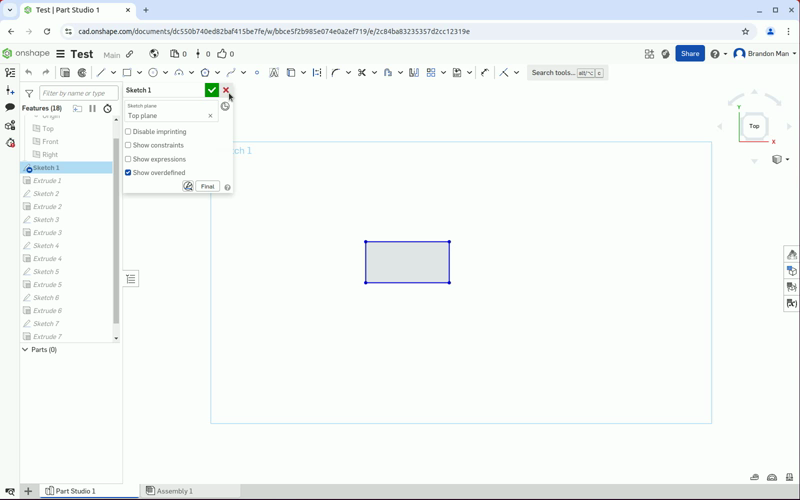
key(shift+s)
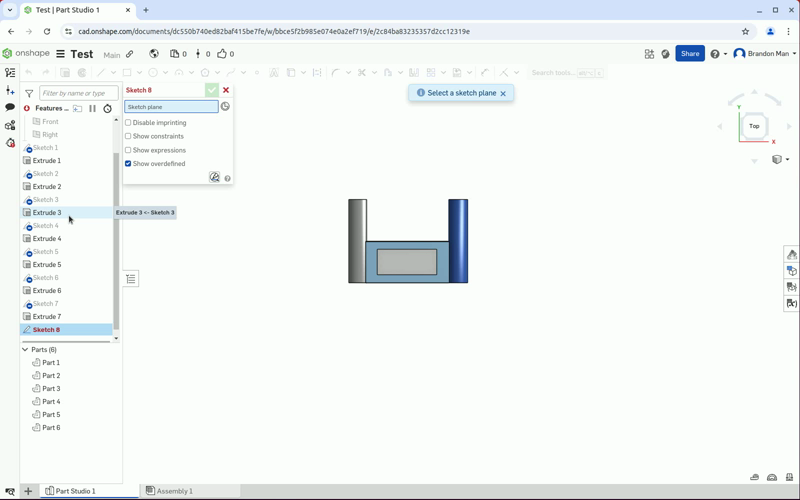
scroll(3)
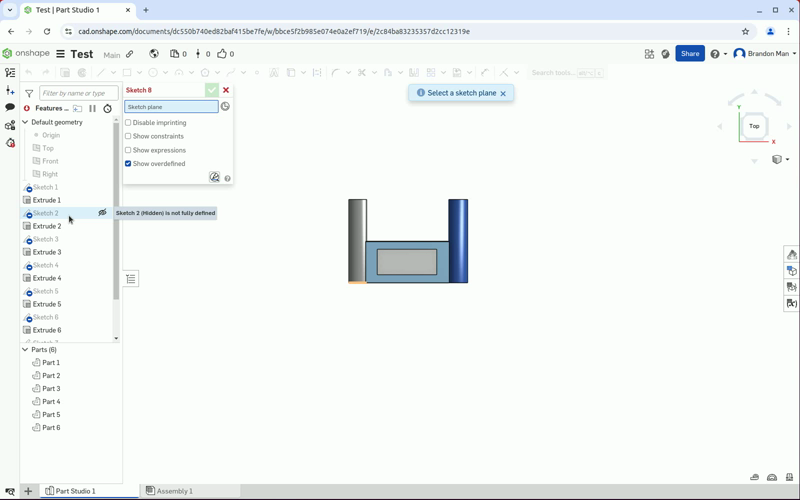
mouse_move(69, 150)
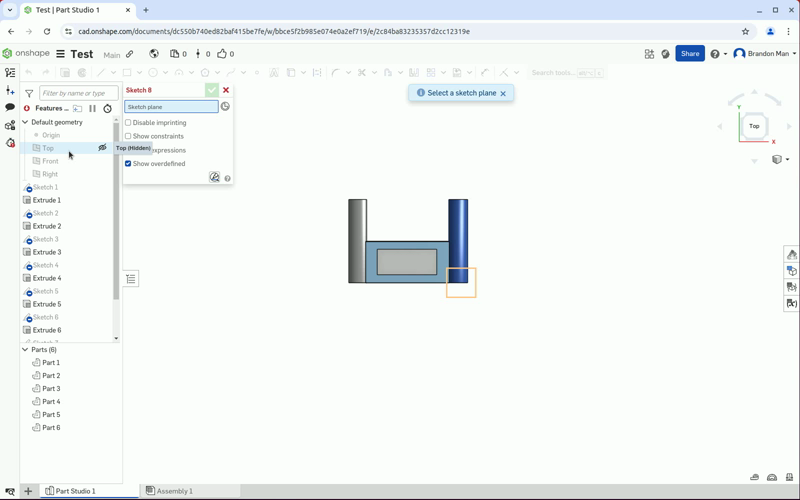
click(69, 150)
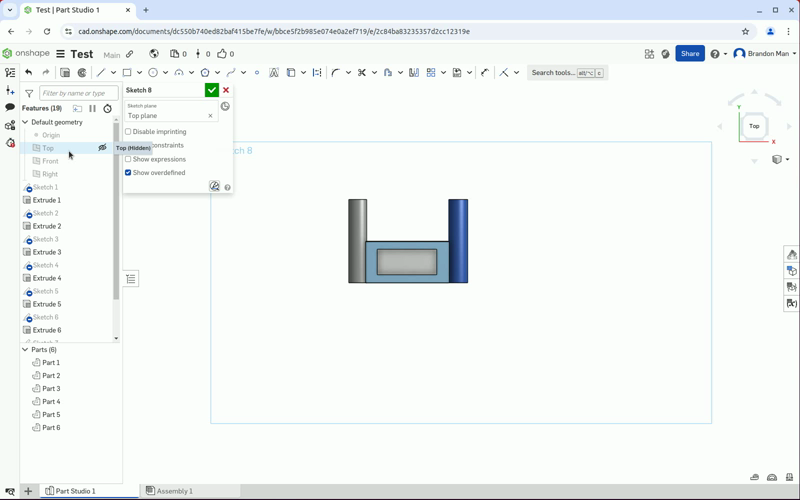
mouse_move(73, 352)
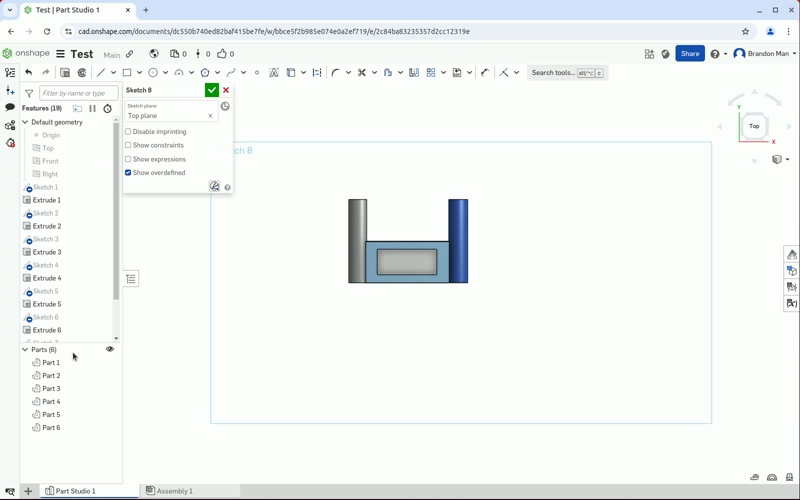
key(y)
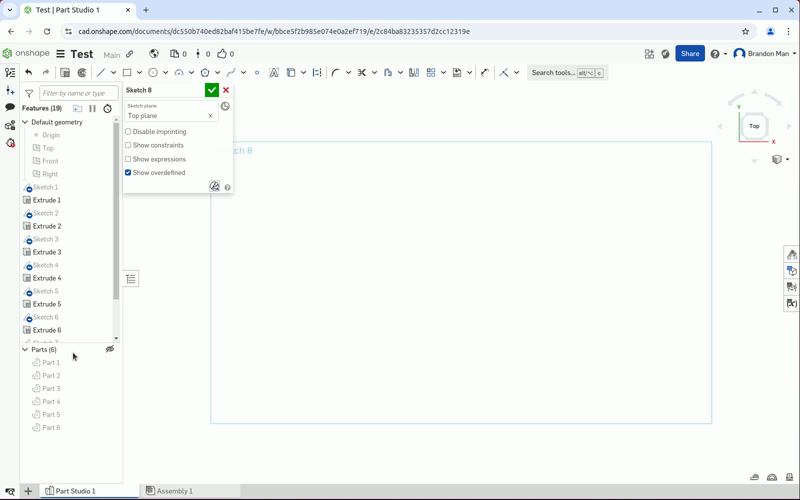
key(c)
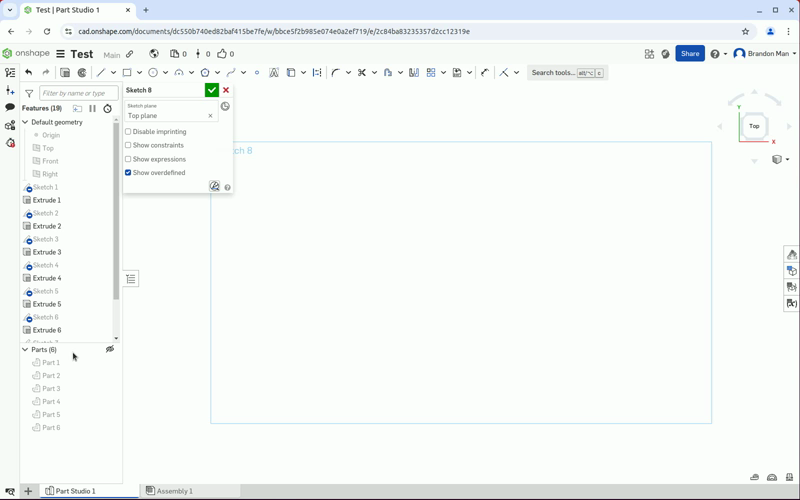
key_down(shift)
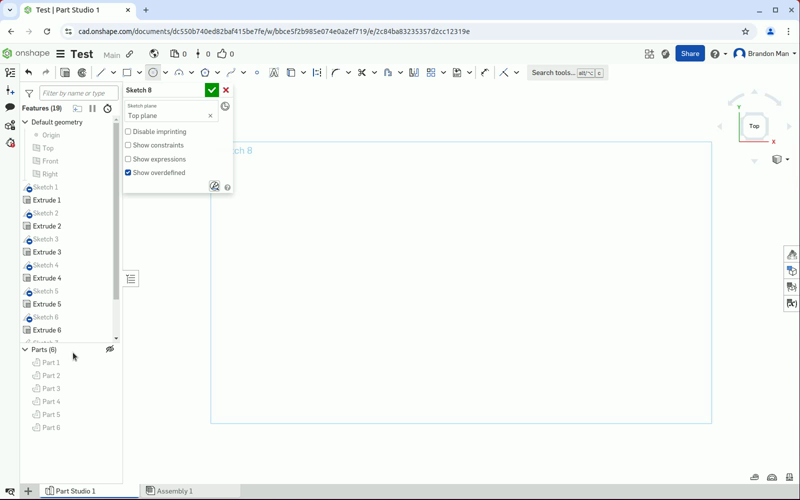
mouse_move(406, 261)
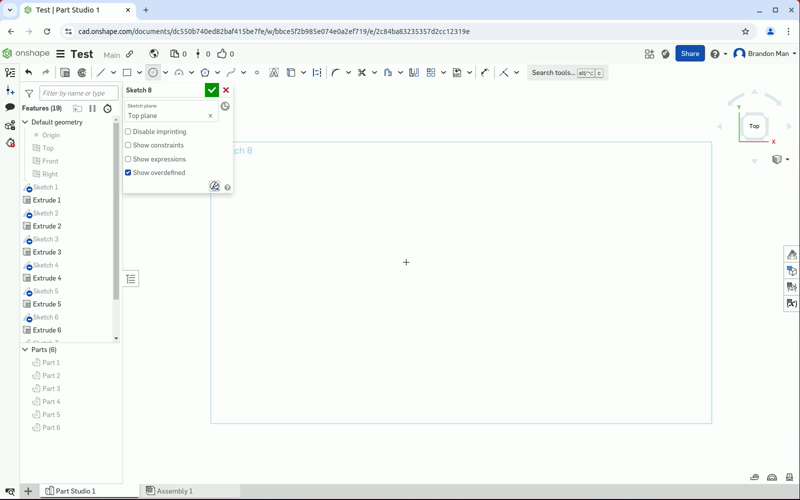
click(406, 261)
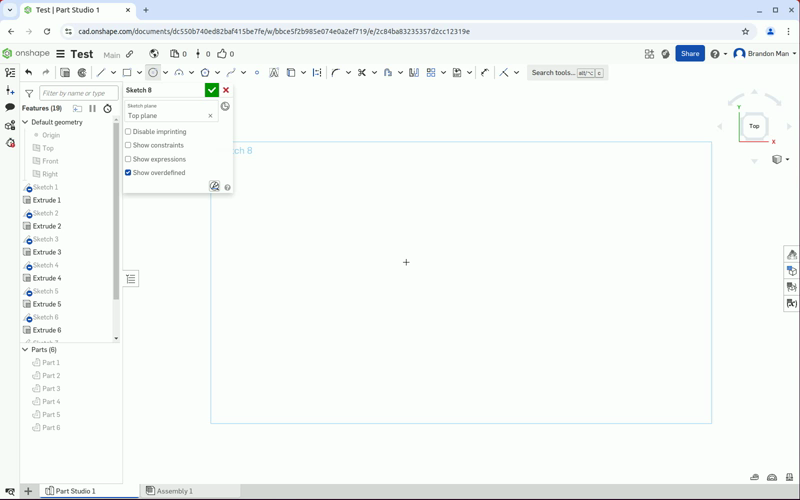
key_up(shift)
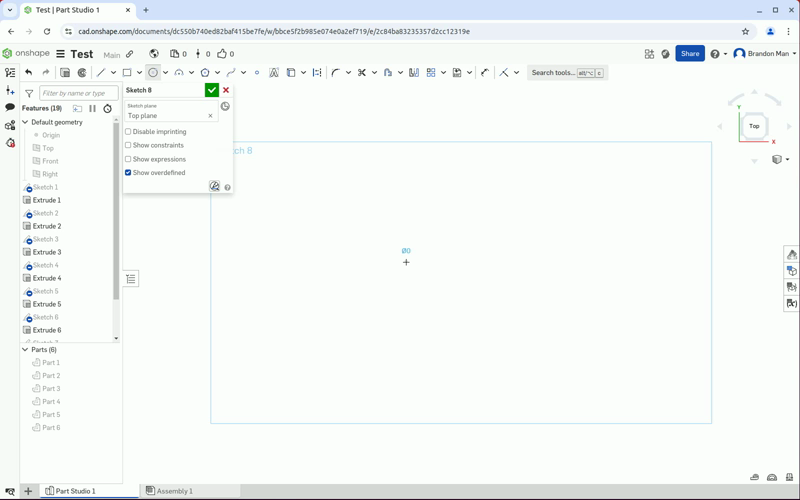
mouse_move(414, 261)
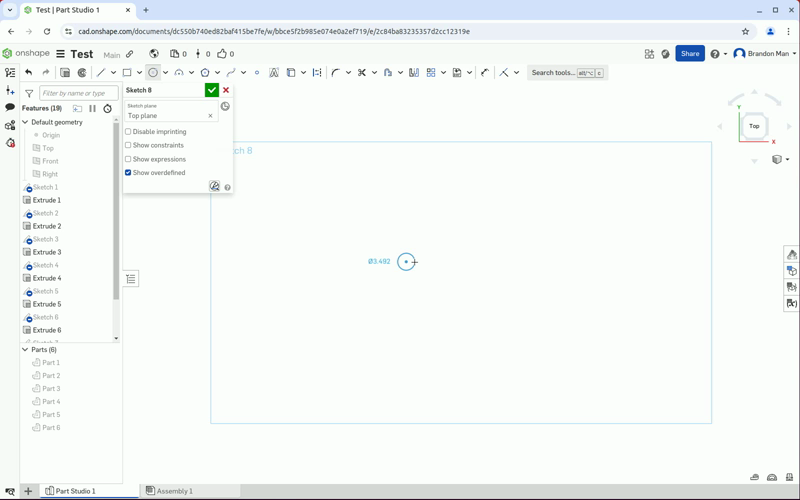
click(414, 261)
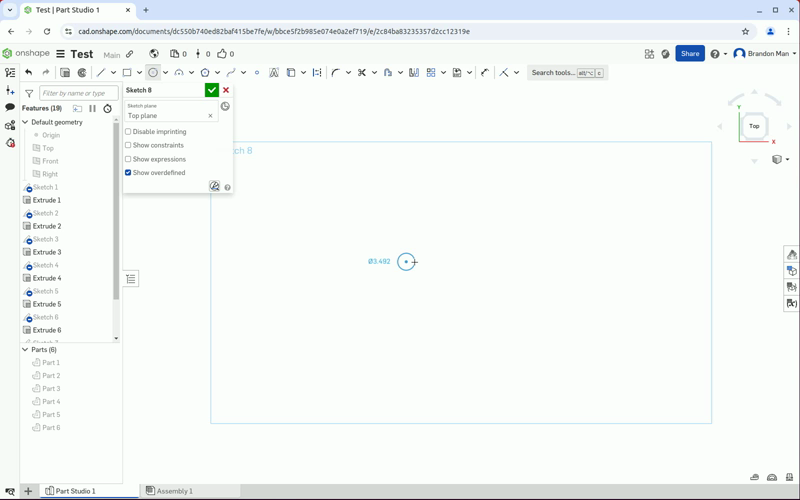
key(esc)
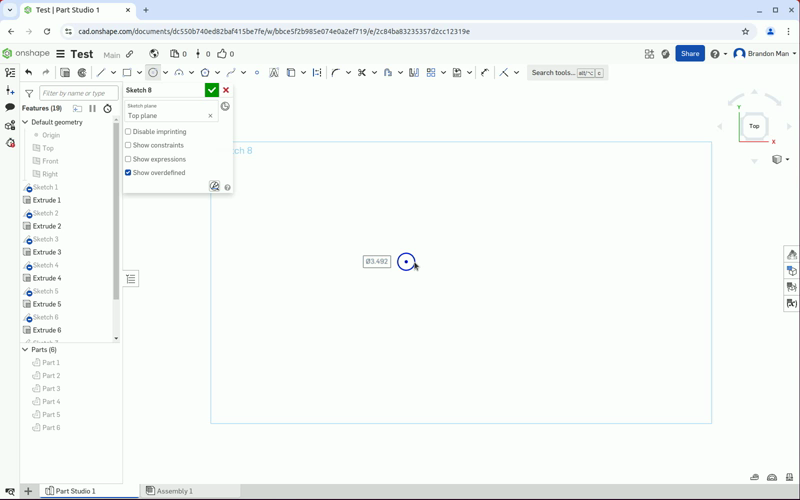
key(c)
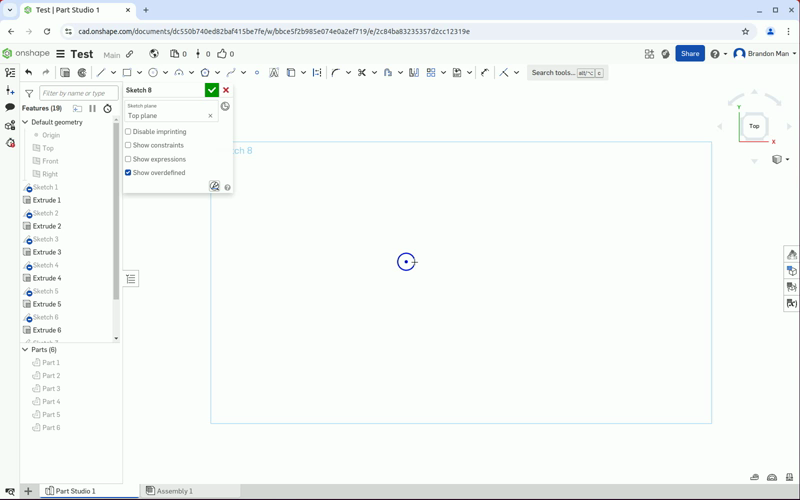
key_down(shift)
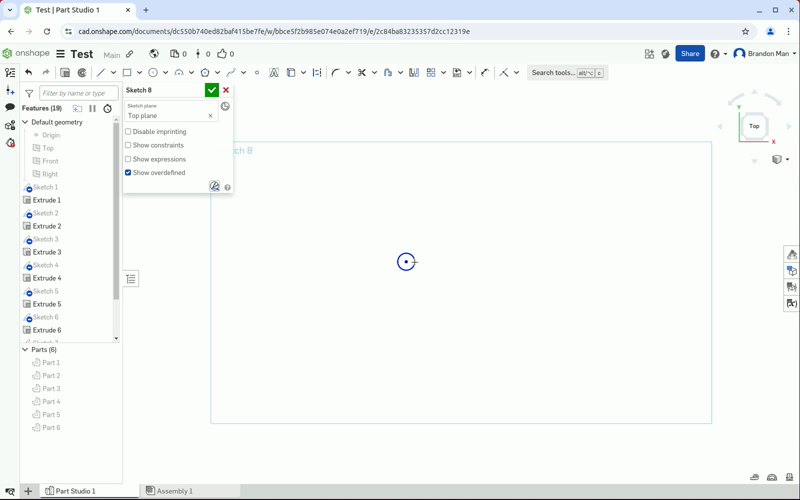
mouse_move(406, 261)
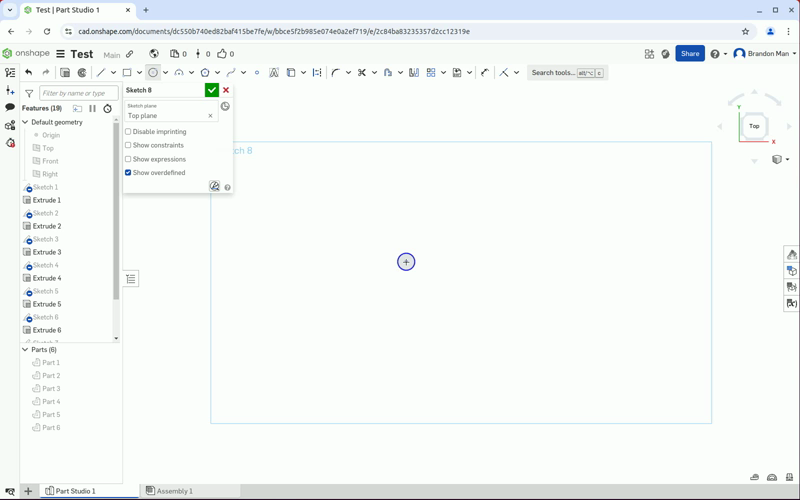
click(406, 261)
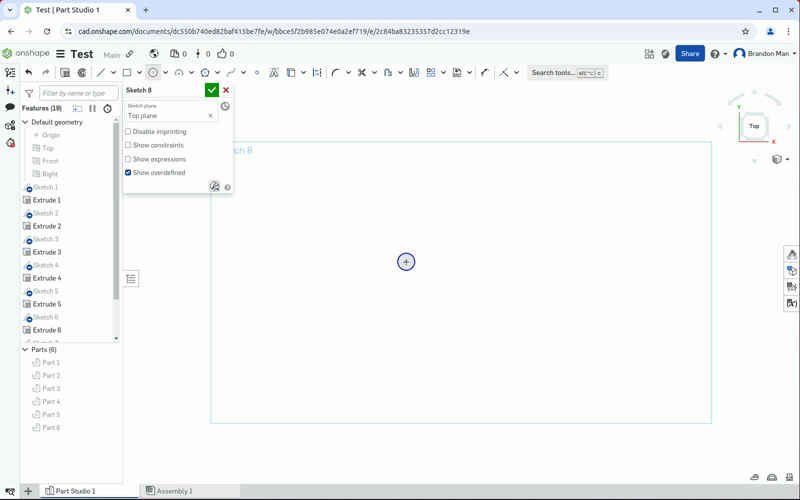
key_up(shift)
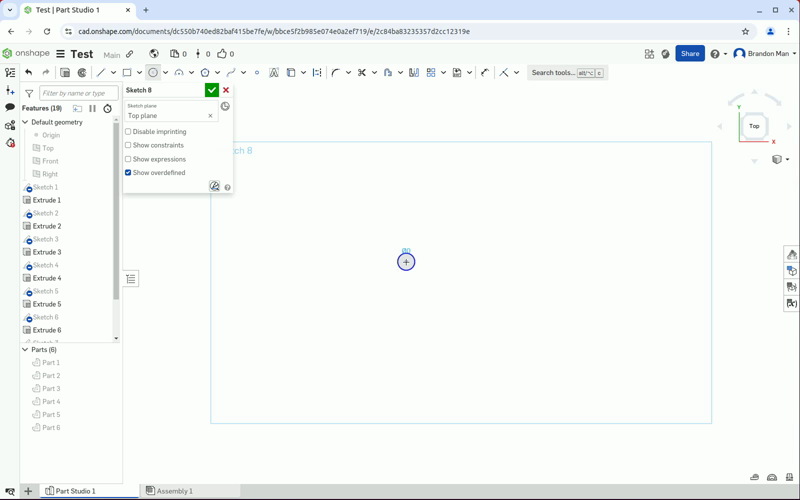
mouse_move(410, 261)
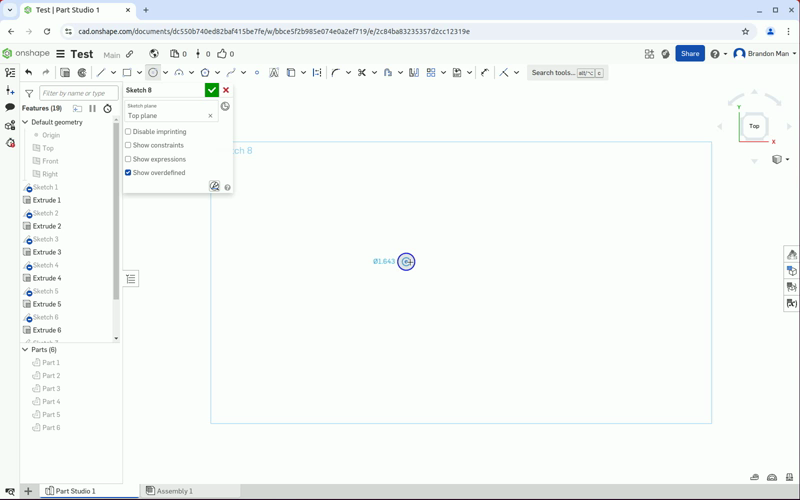
scroll(6)
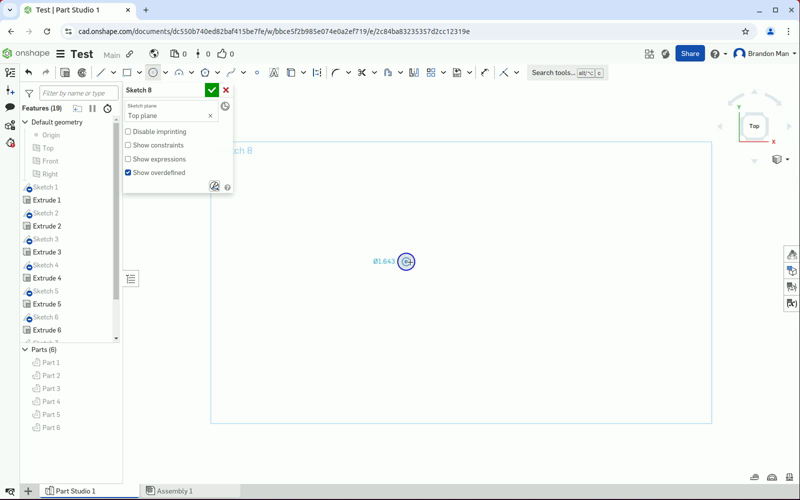
scroll(6)
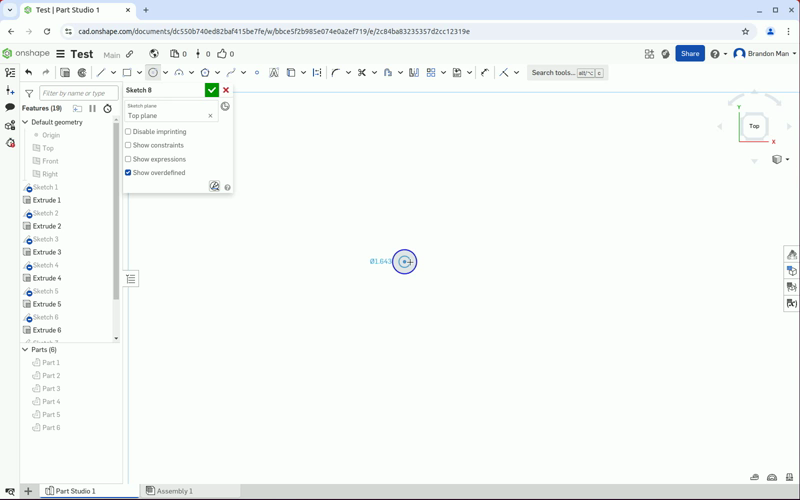
scroll(6)
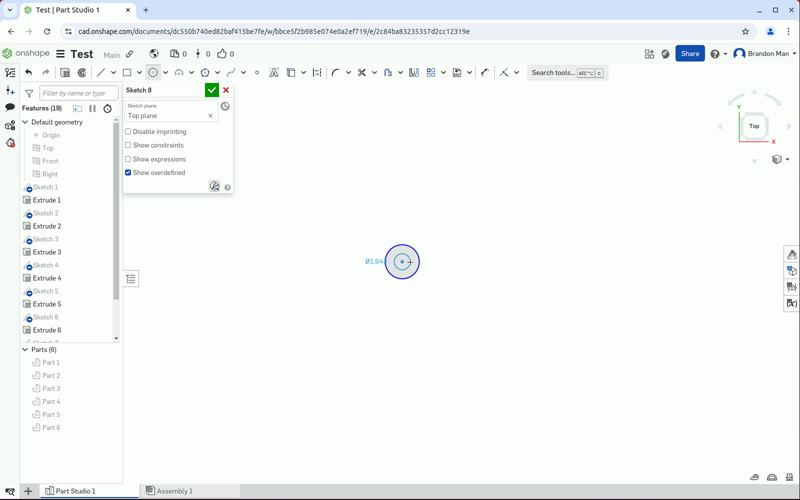
scroll(6)
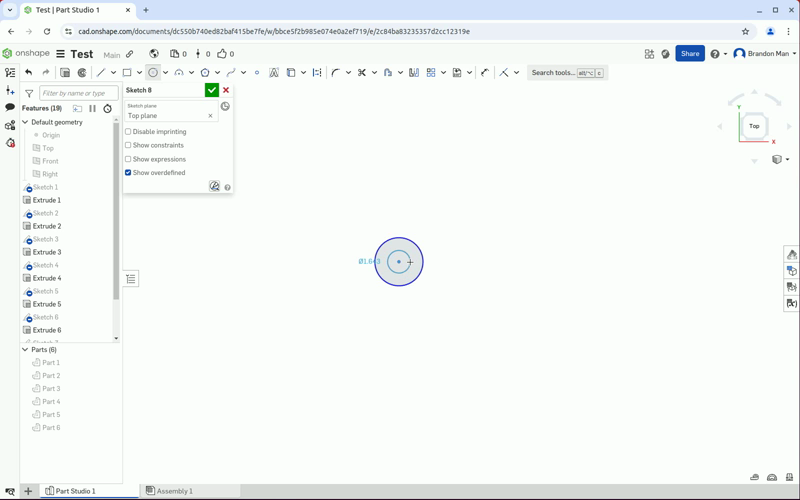
scroll(6)
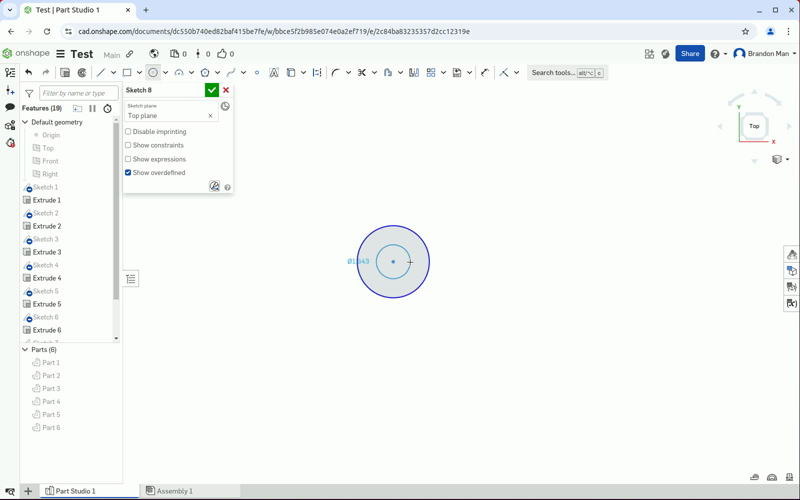
scroll(6)
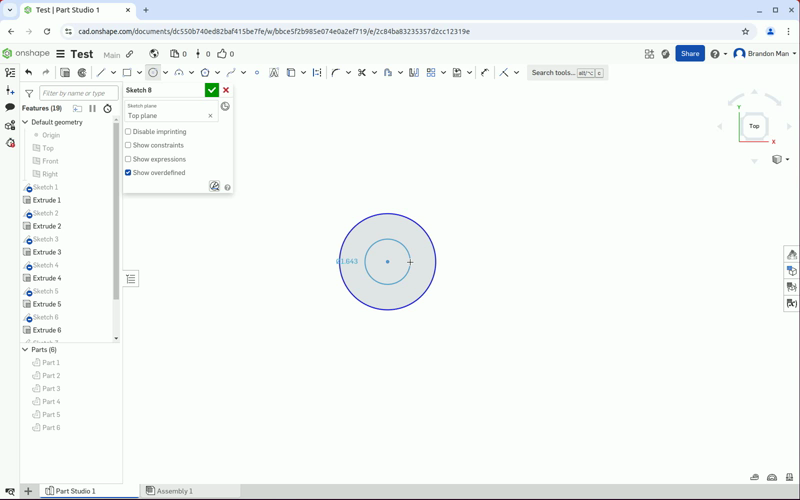
scroll(6)
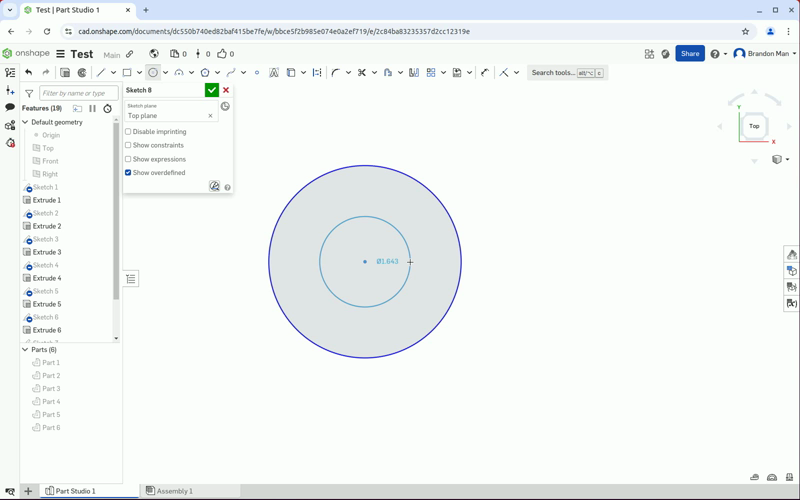
click(410, 261)
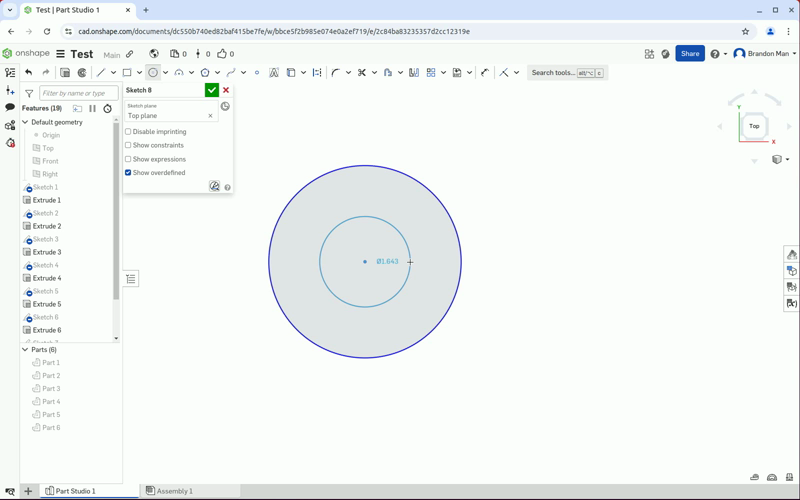
scroll(-6)
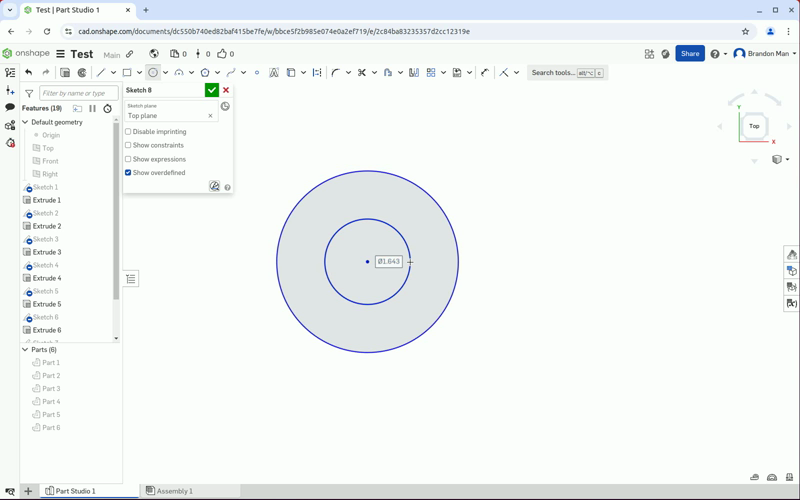
scroll(-6)
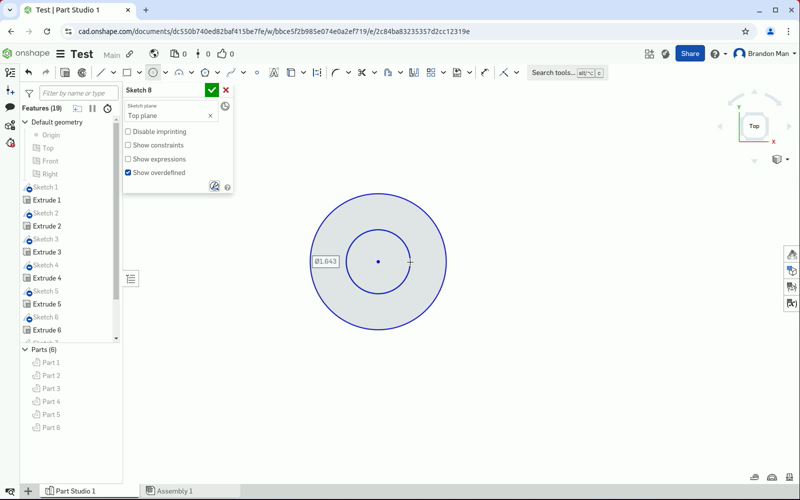
scroll(-6)
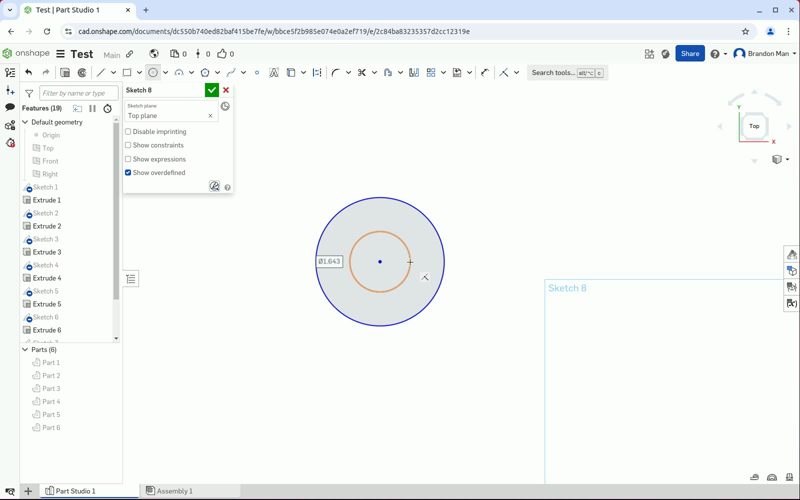
scroll(-6)
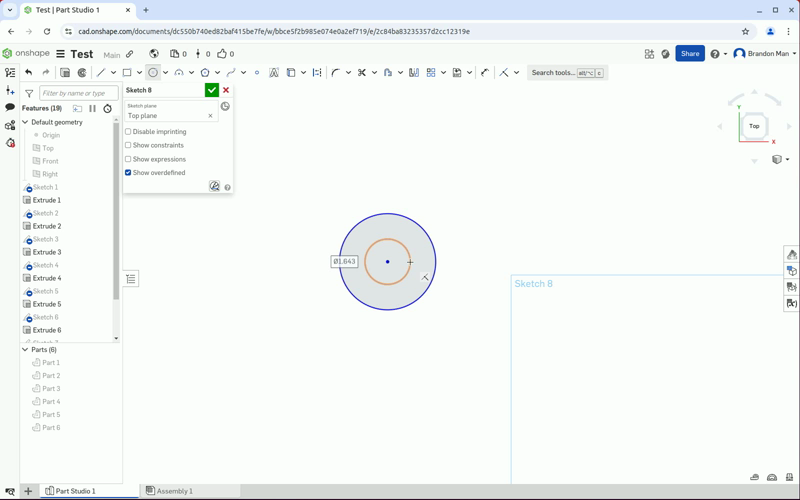
scroll(-6)
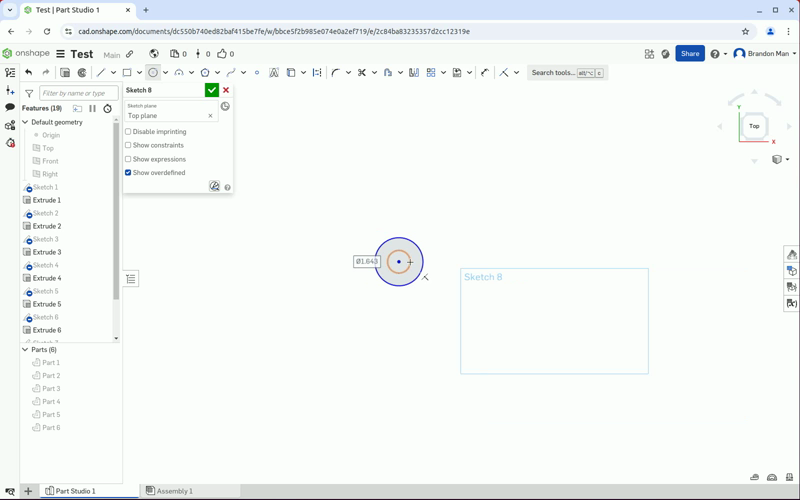
scroll(-6)
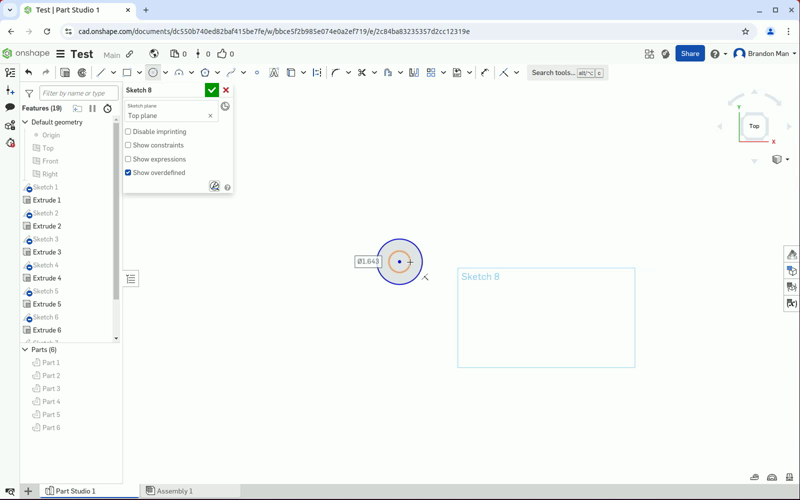
scroll(-6)
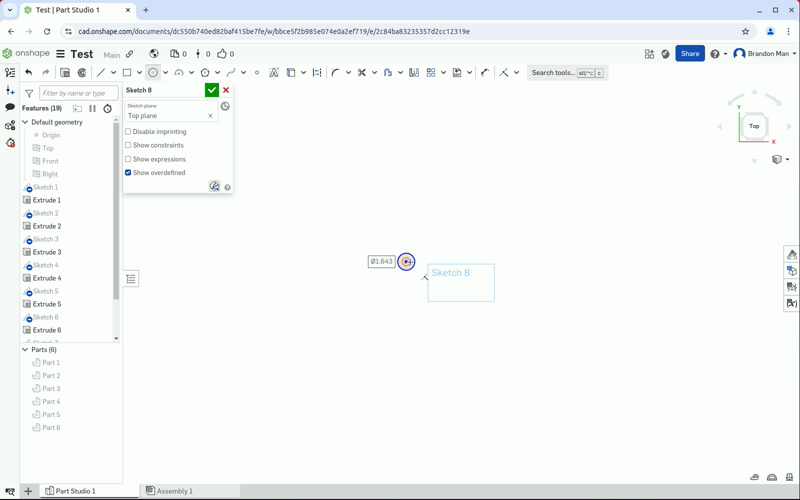
key(esc)
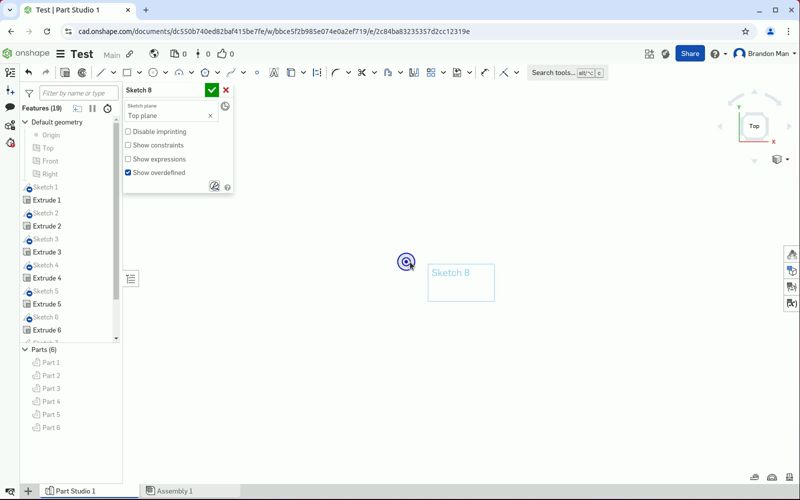
mouse_move(413, 261)
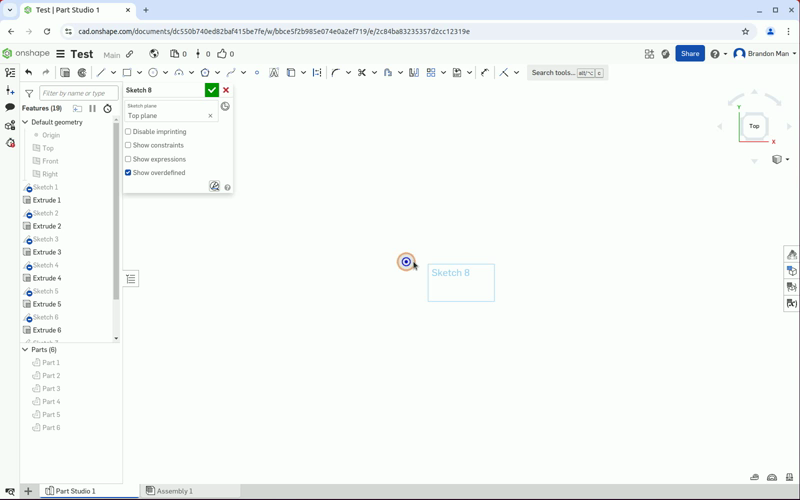
scroll(6)
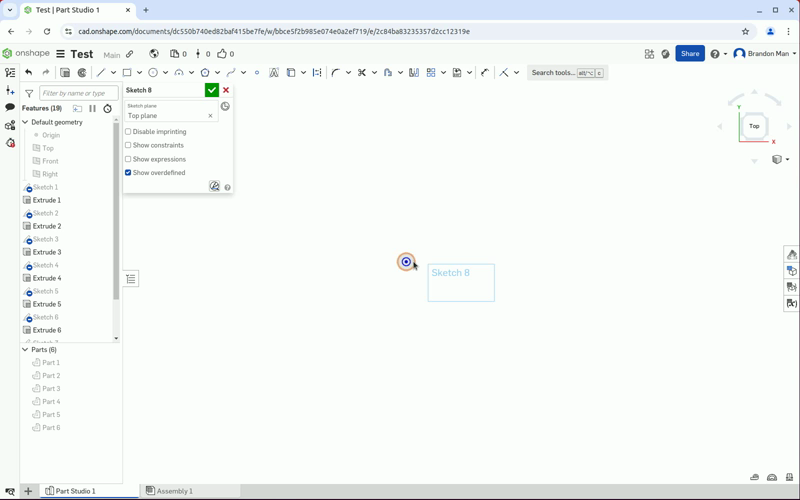
scroll(6)
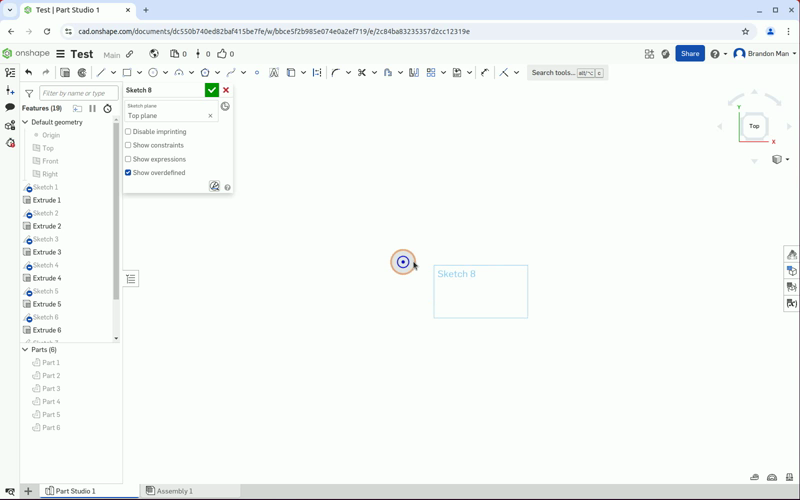
scroll(6)
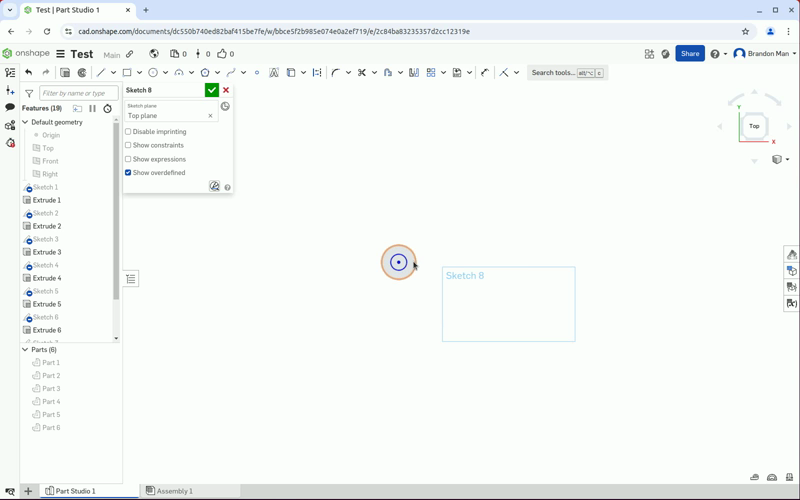
scroll(6)
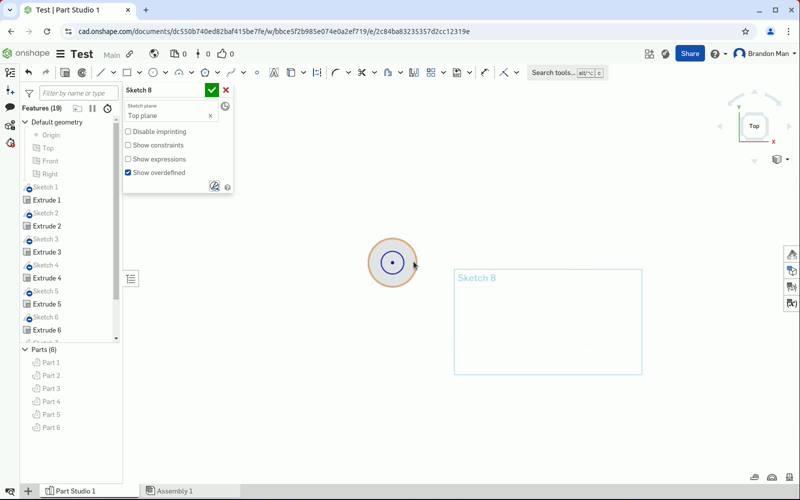
scroll(6)
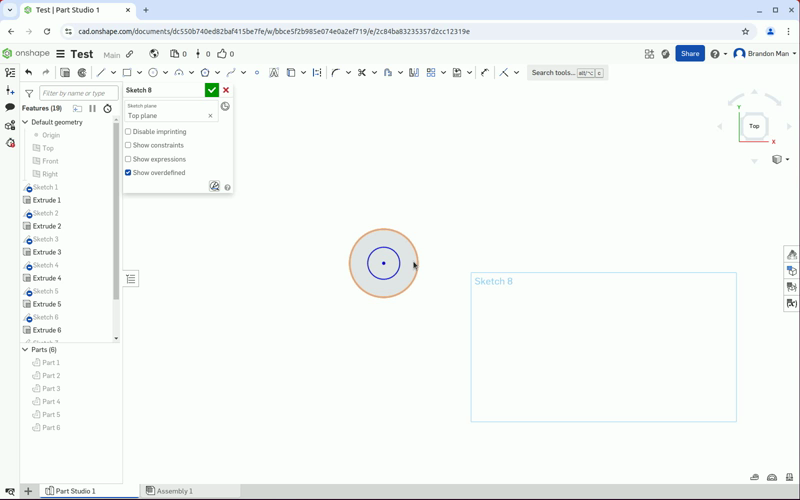
scroll(6)
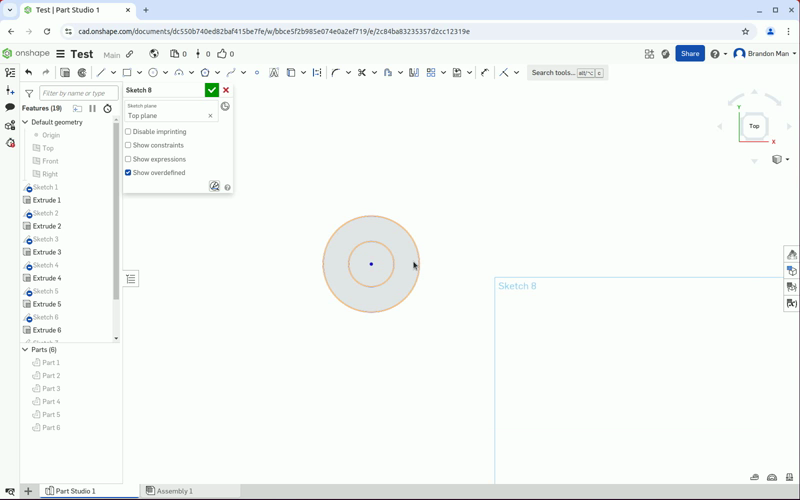
scroll(6)
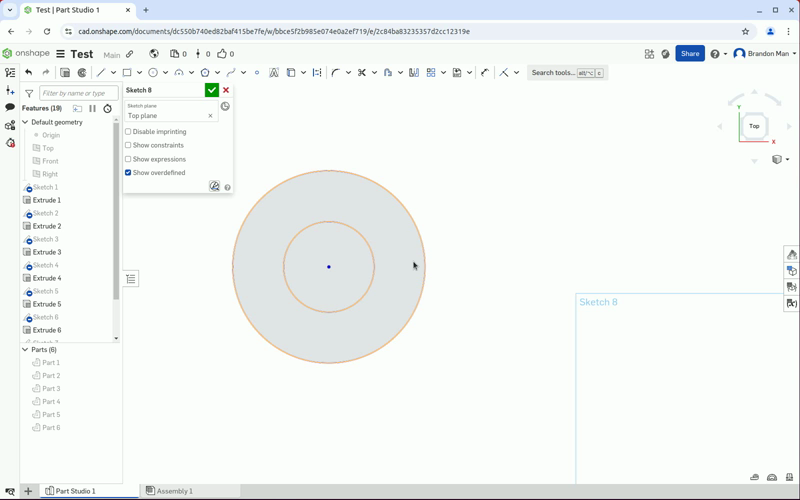
click(413, 261)
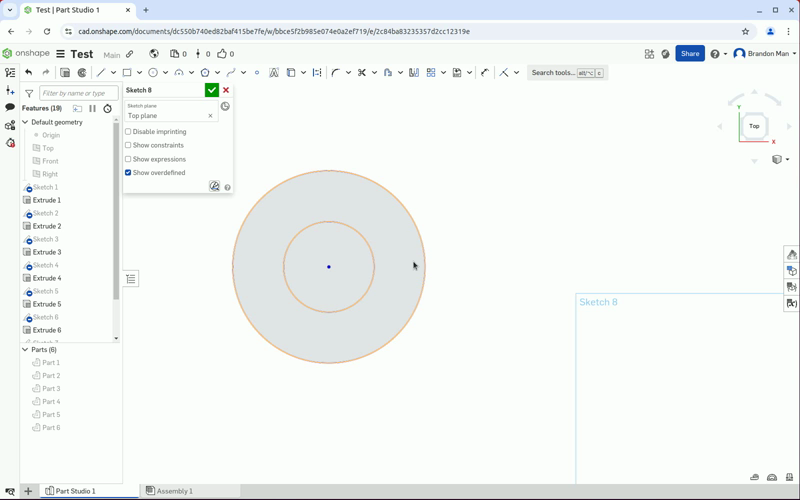
scroll(-6)
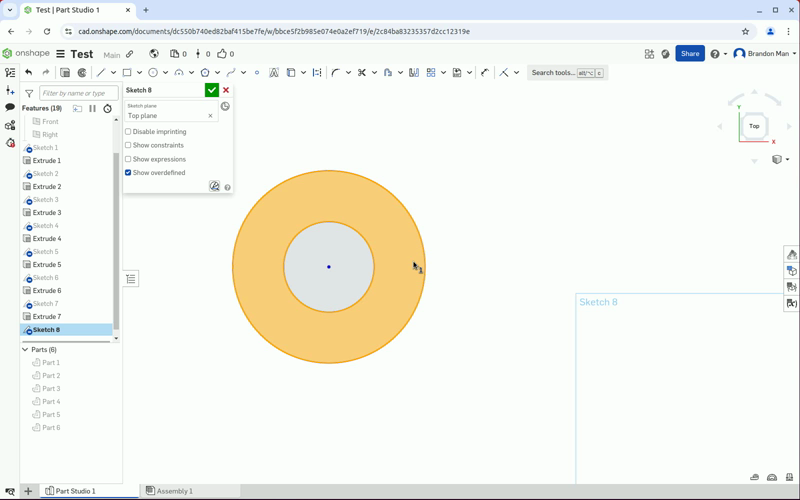
scroll(-6)
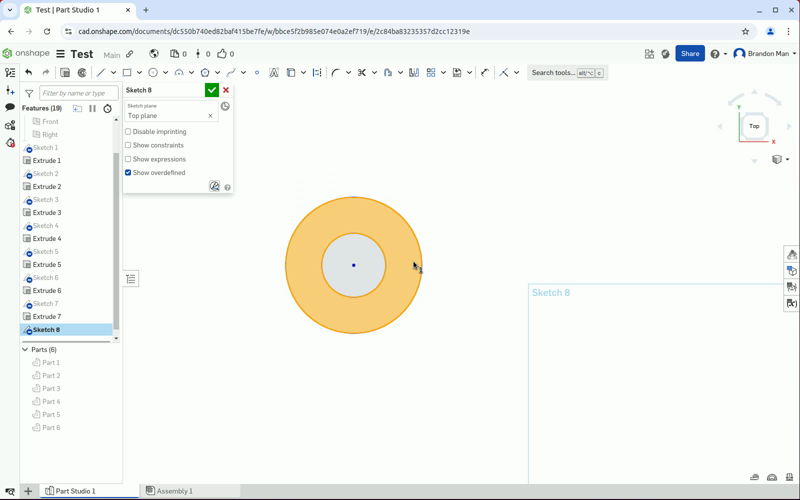
scroll(-6)
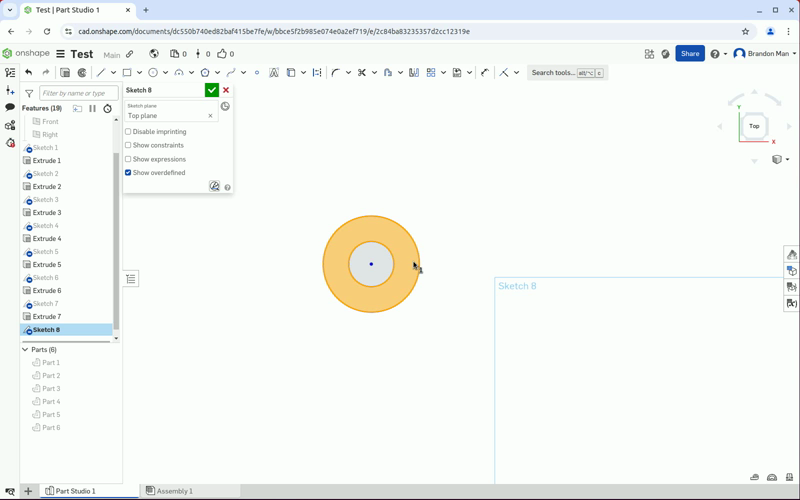
scroll(-6)
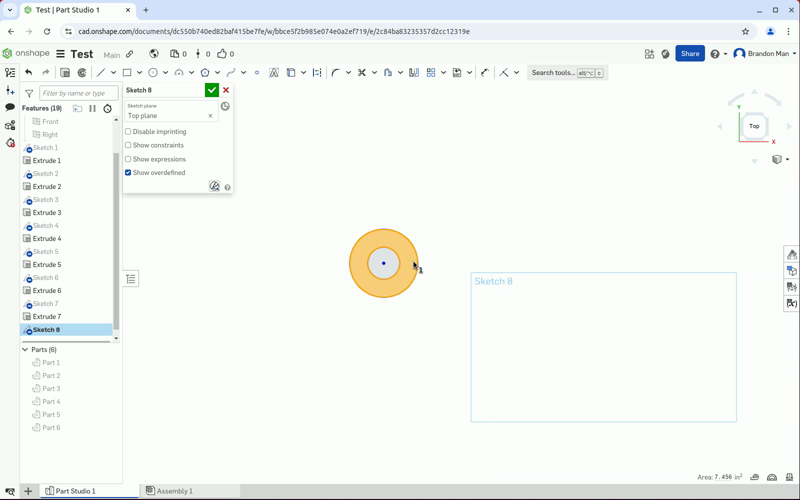
scroll(-6)
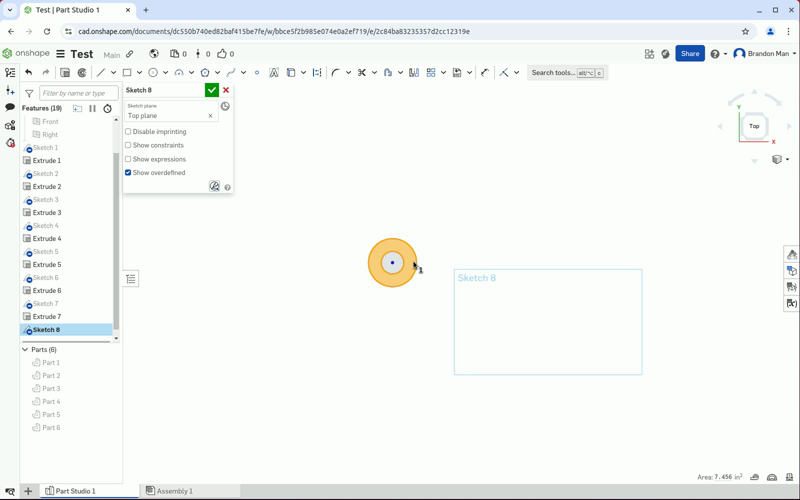
scroll(-6)
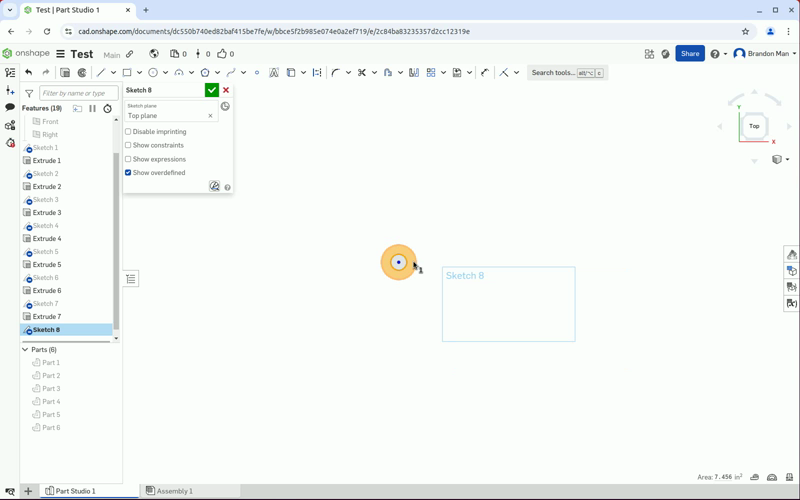
scroll(-6)
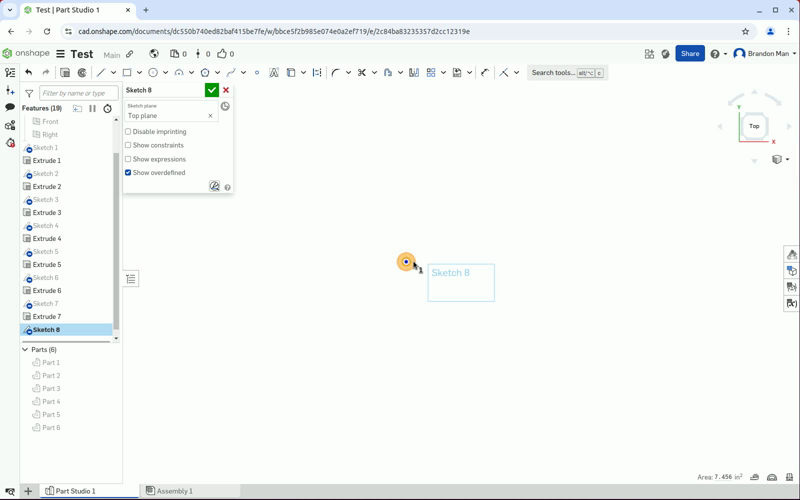
mouse_move(73, 352)
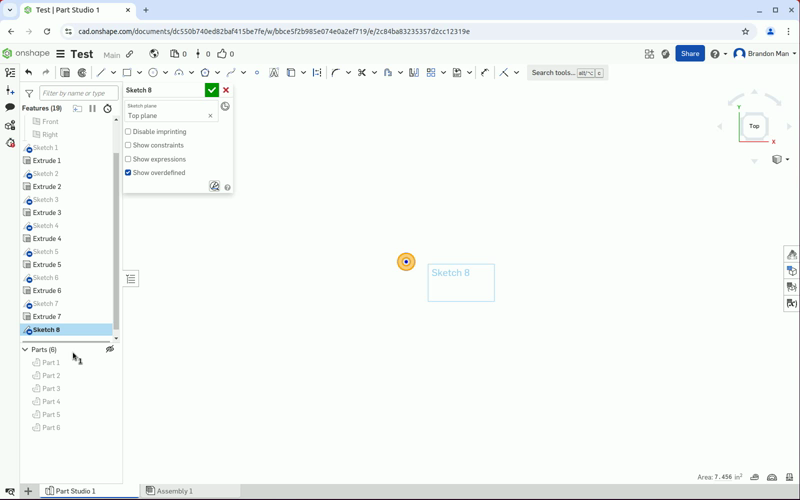
key(shift+y)
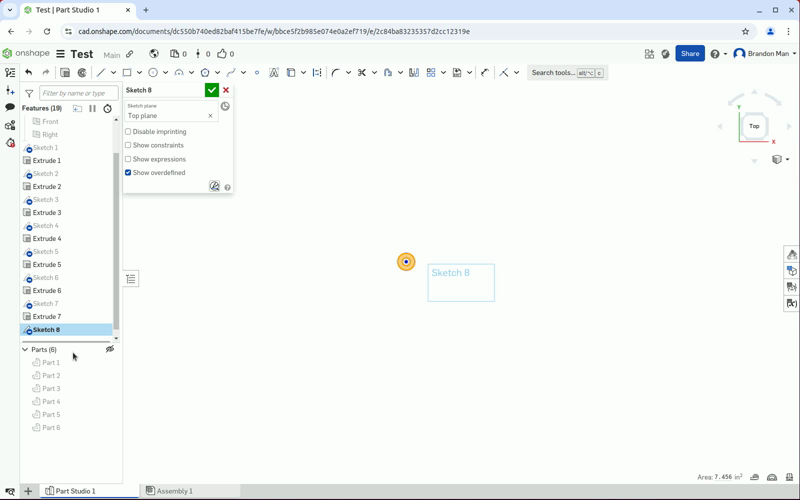
key(shift+e)
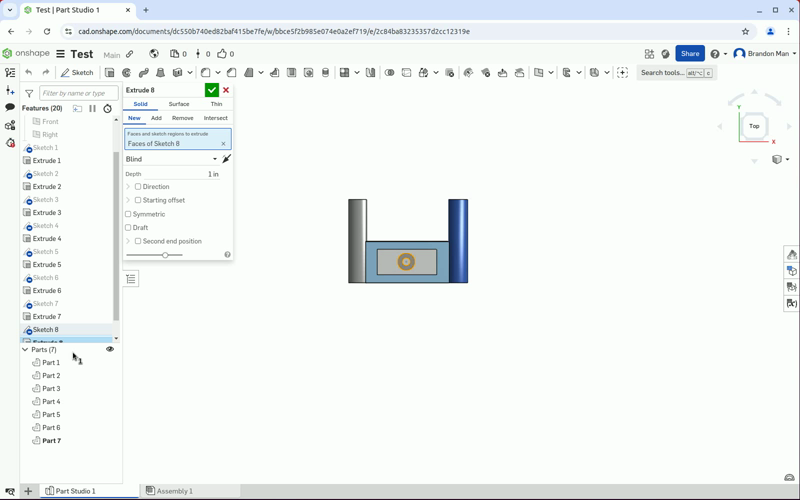
mouse_move(143, 106)
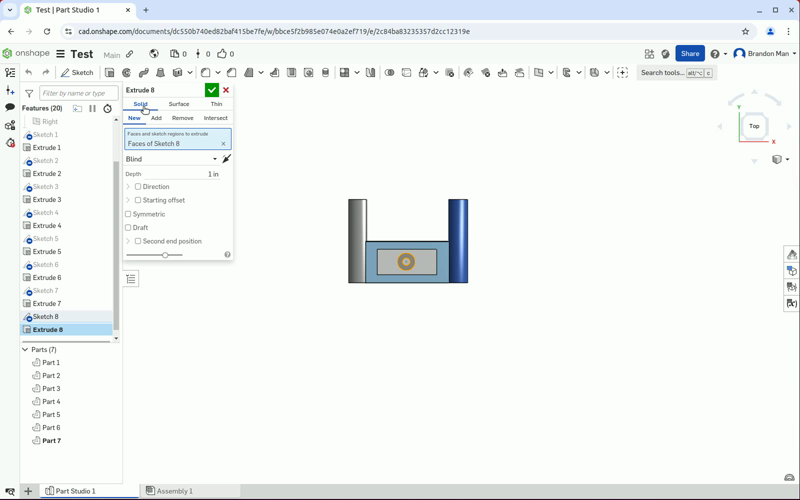
click(143, 106)
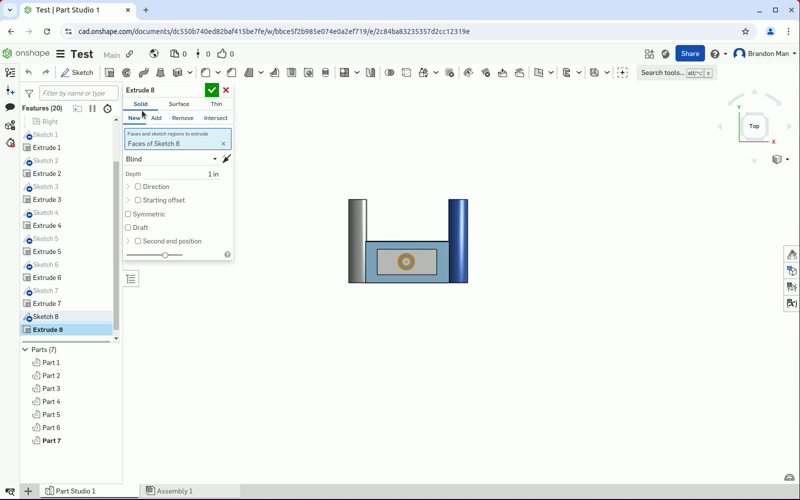
mouse_move(137, 120)
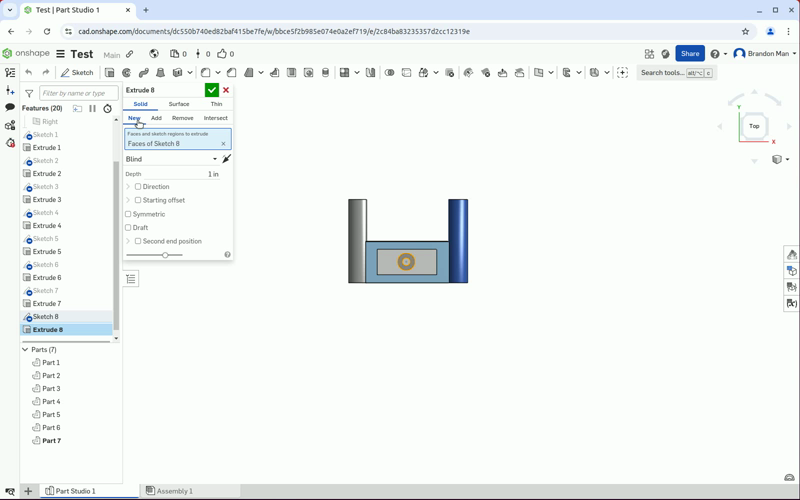
click(137, 120)
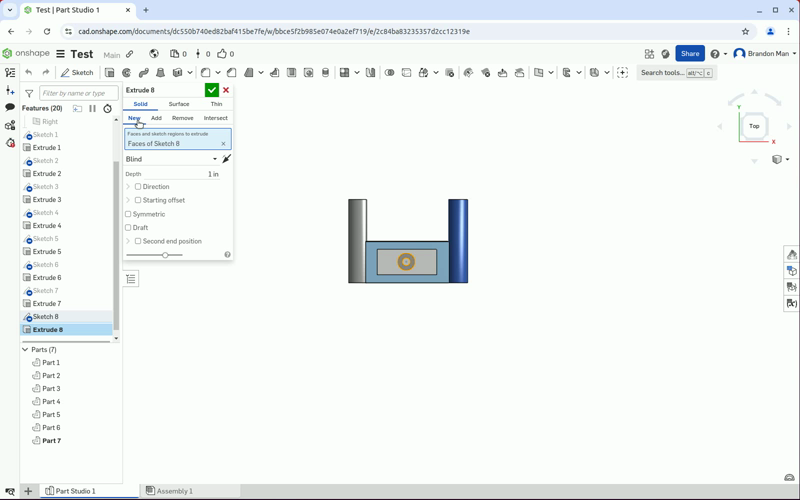
key(tab, 4)
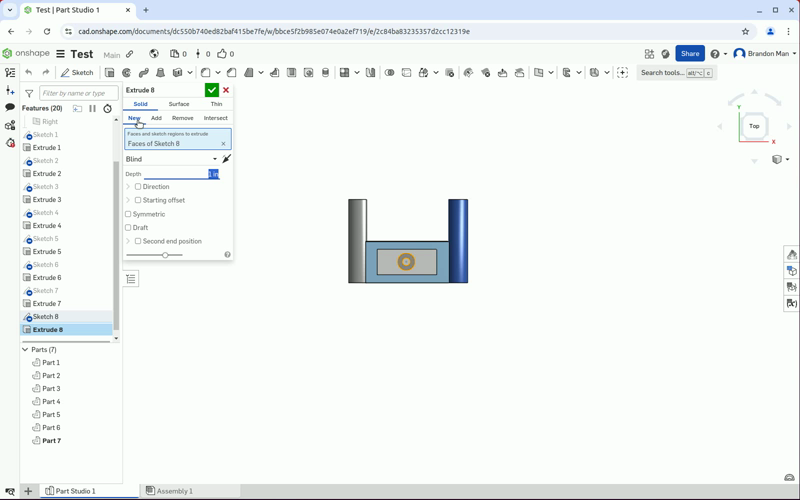
text(2.166)
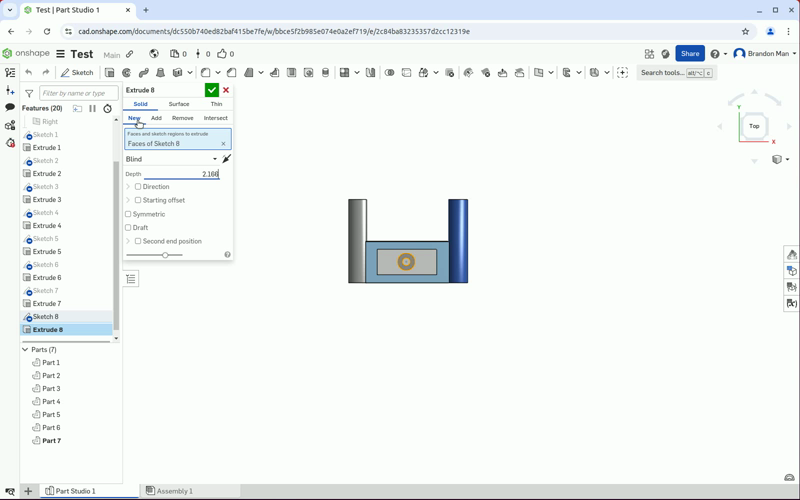
key(enter)
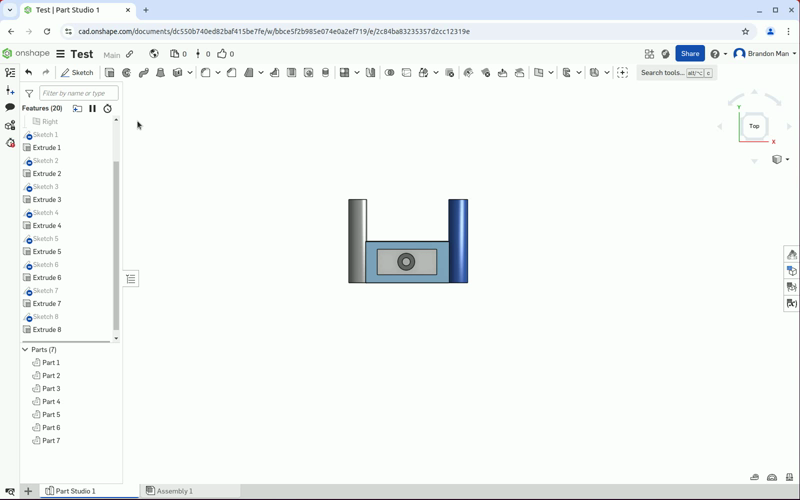
key(shift+h)
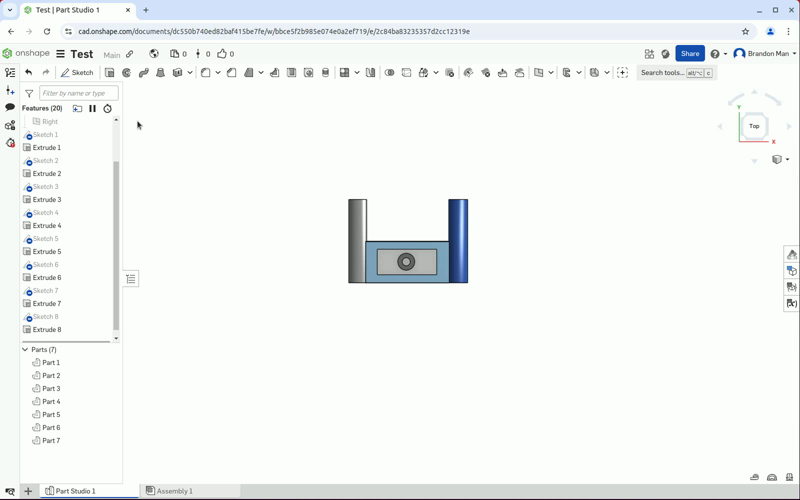
key(shift+h)
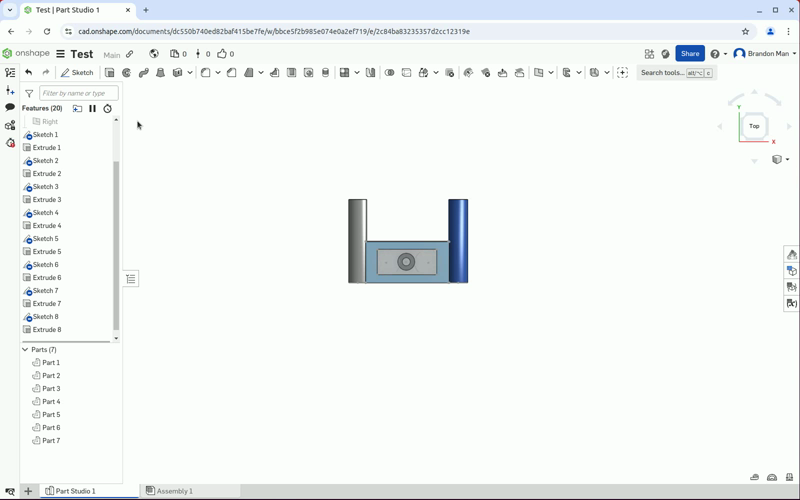
key(shift+7)
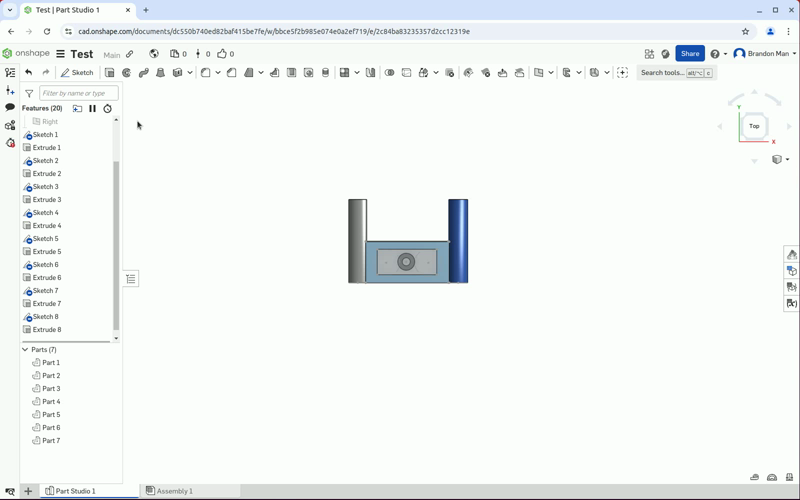
key(up, 3)
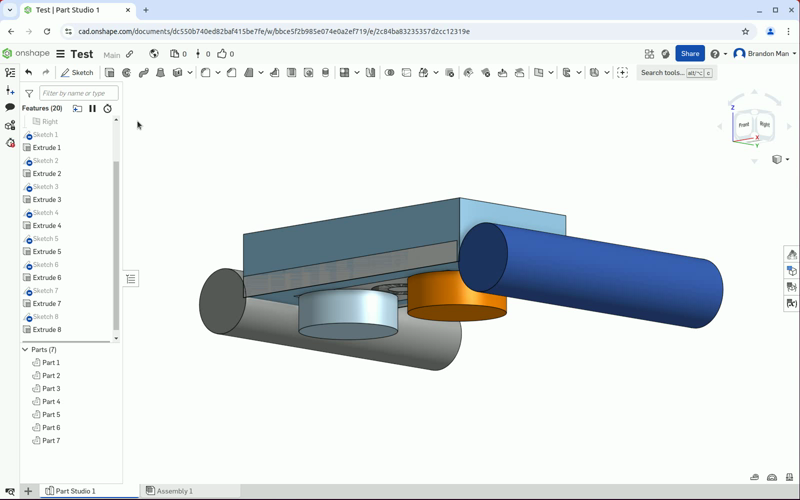
key(left, 3)
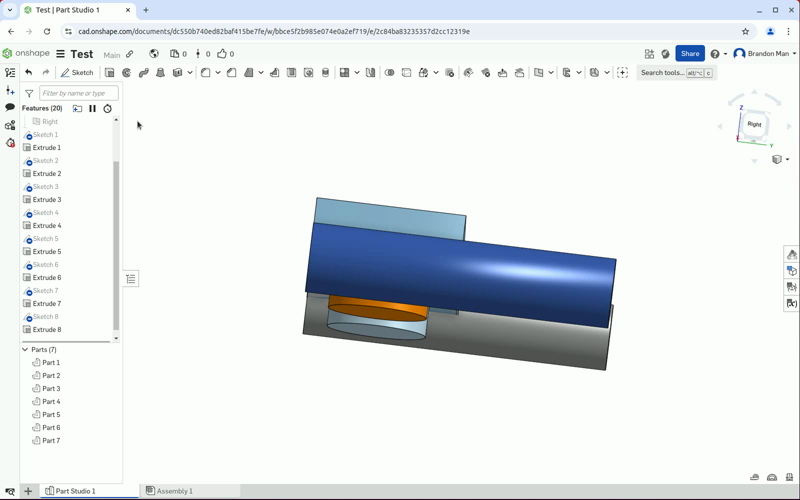
key(right, 3)
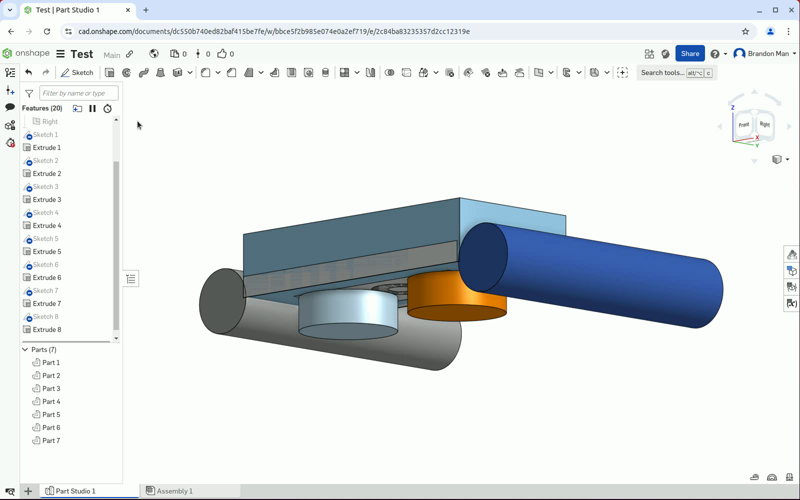
key(down, 3)
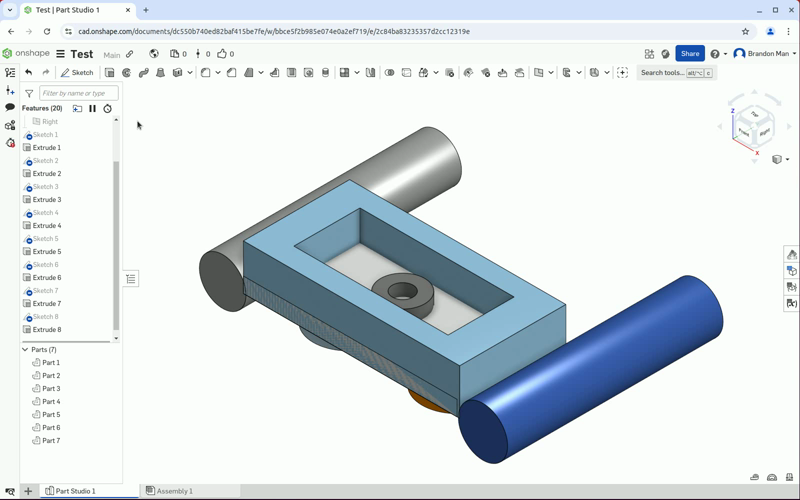
mouse_move(69, 137)
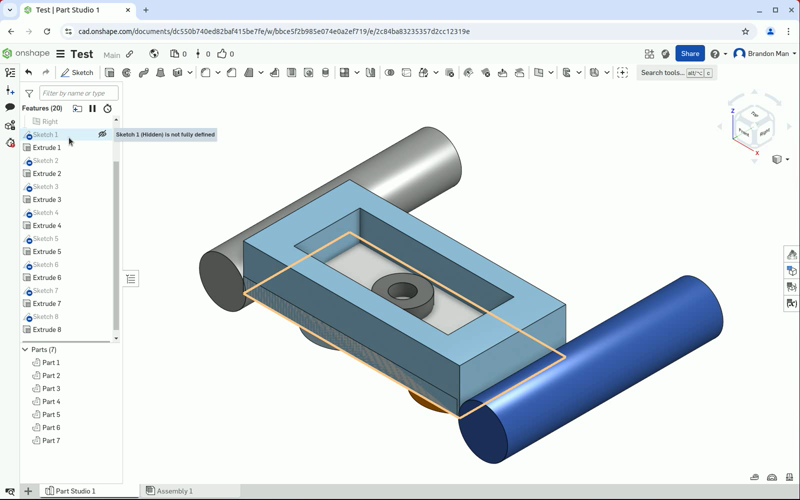
click(69, 137)